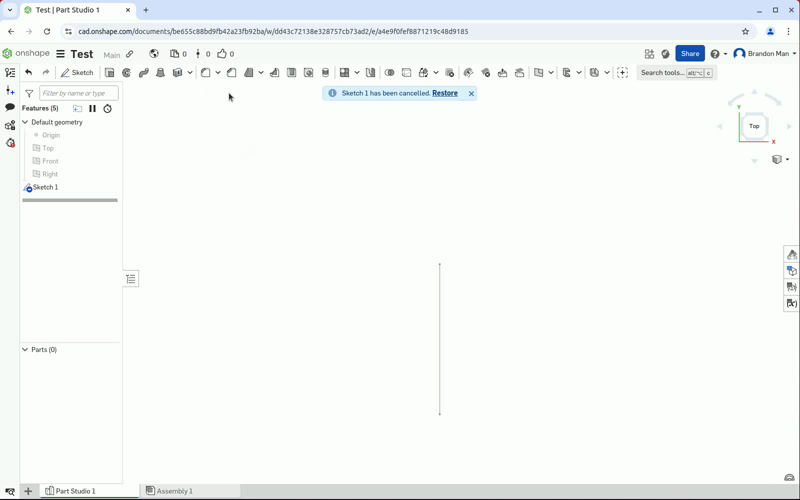
key(shift+h)
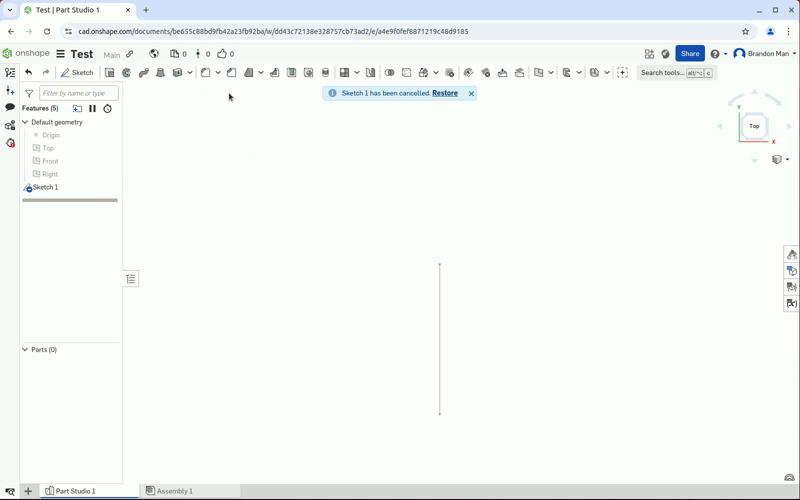
key(shift+s)
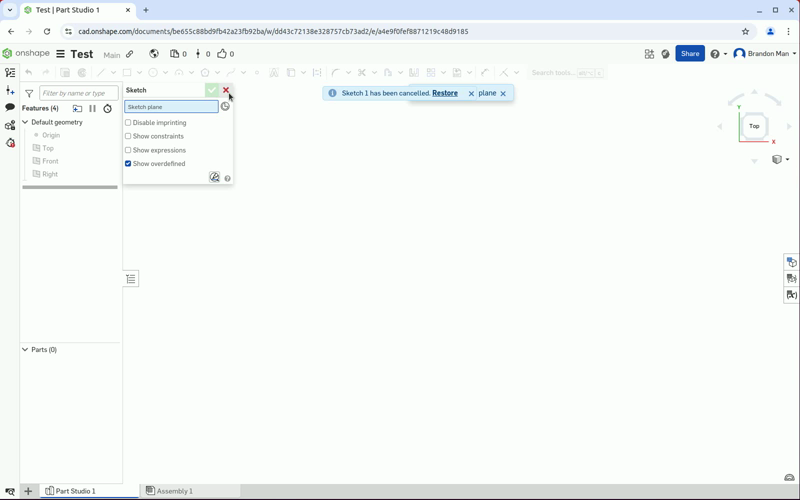
mouse_move(73, 150)
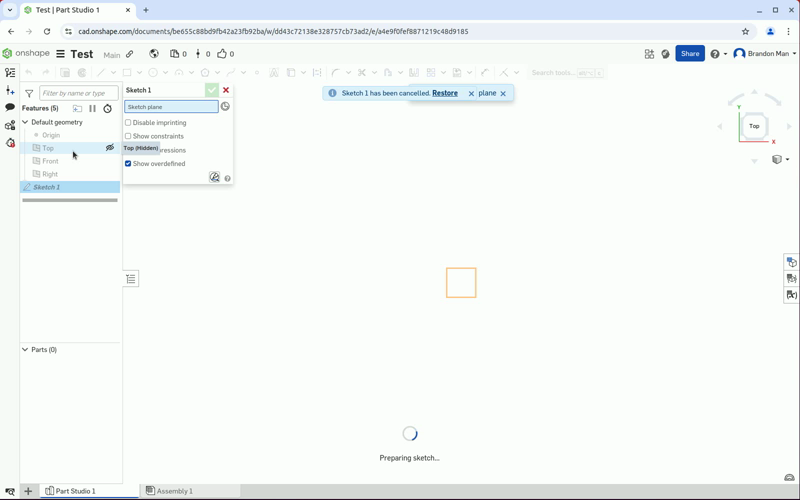
click(73, 150)
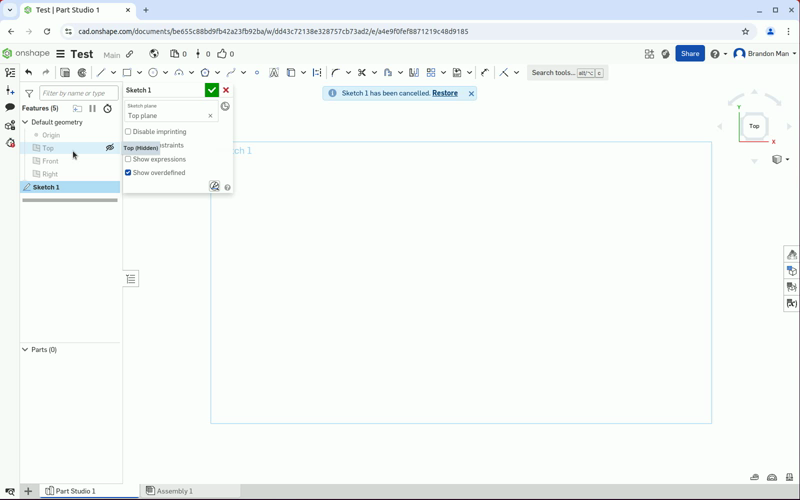
mouse_move(73, 352)
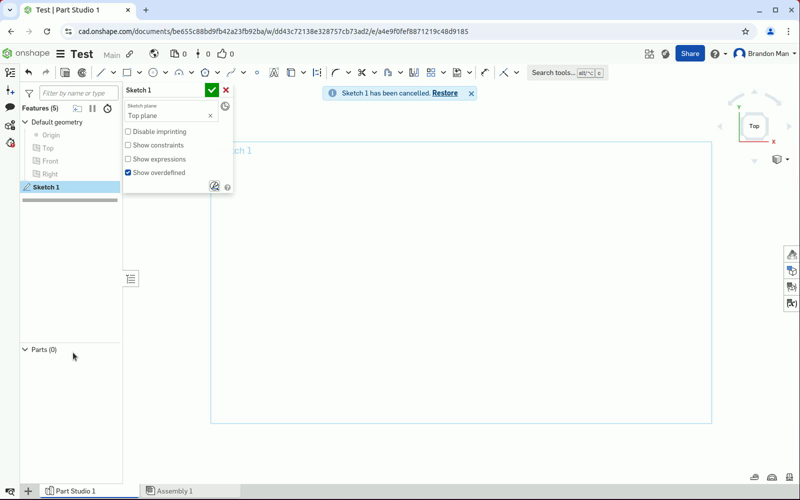
key(y)
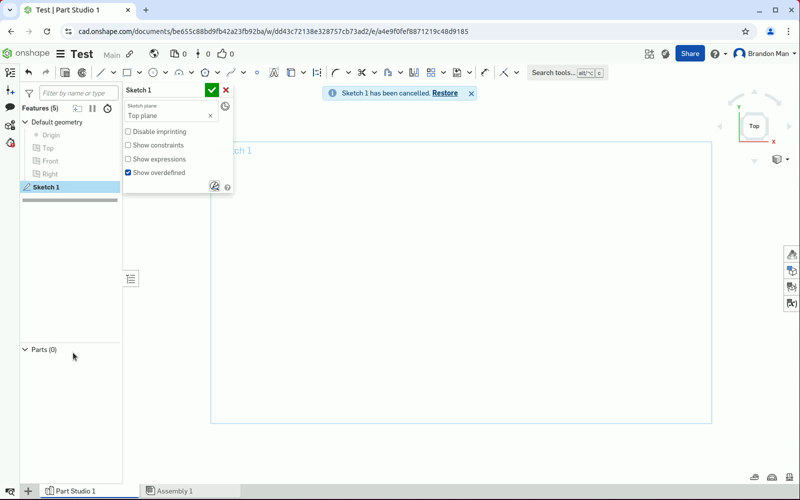
key(l)
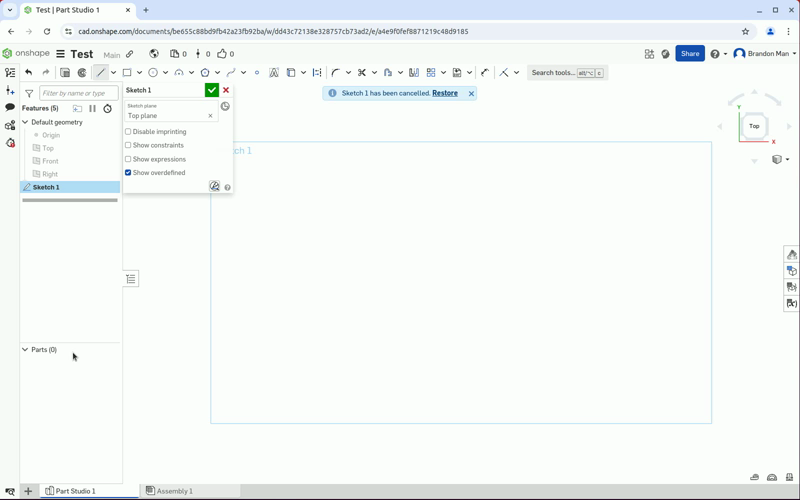
key_down(shift)
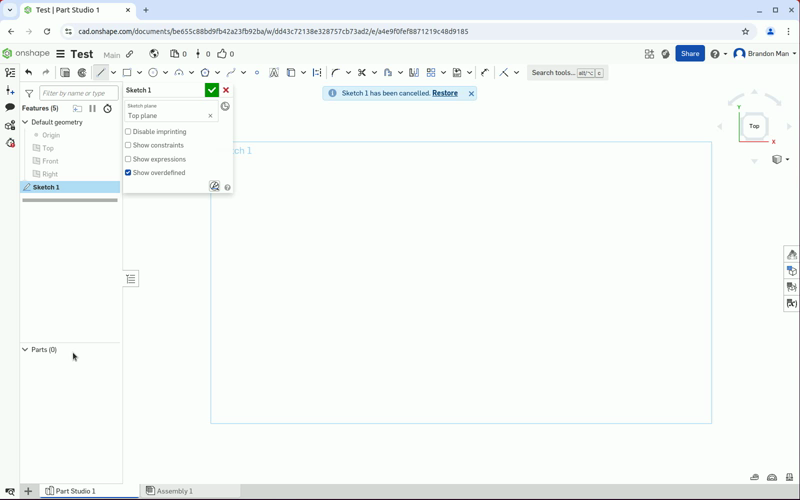
mouse_move(529, 282)
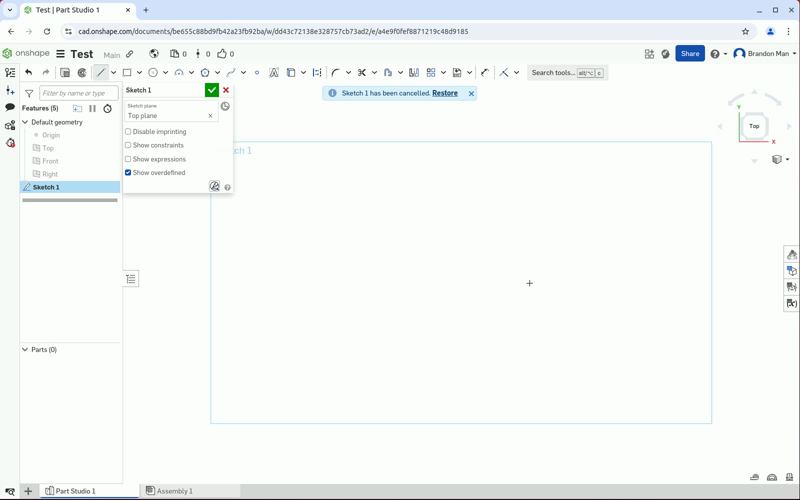
click(529, 282)
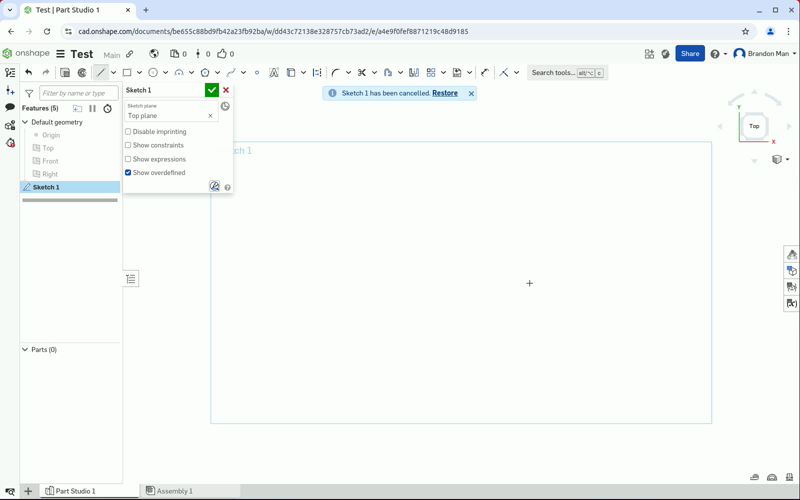
key_up(shift)
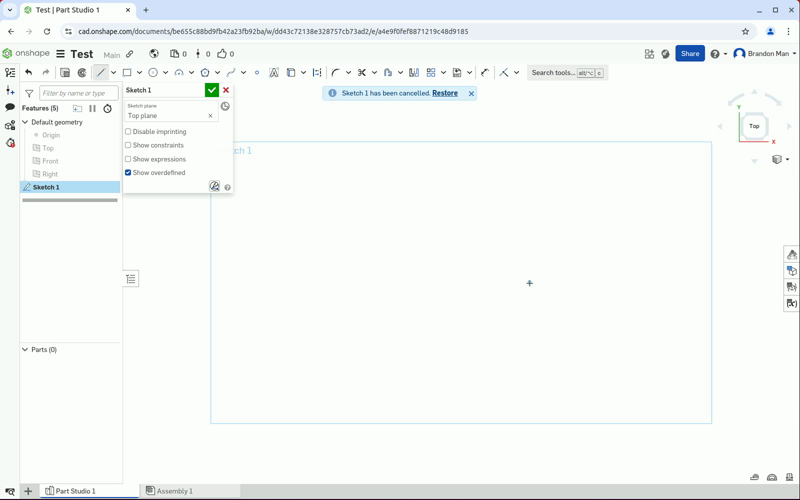
key_down(shift)
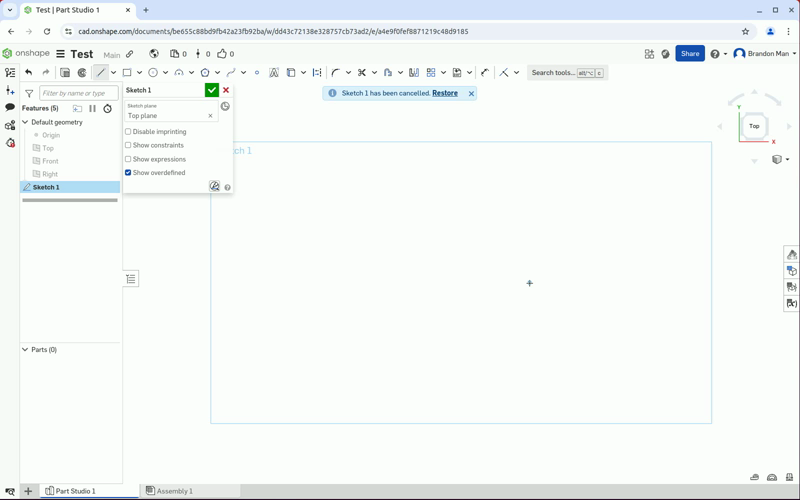
mouse_move(559, 282)
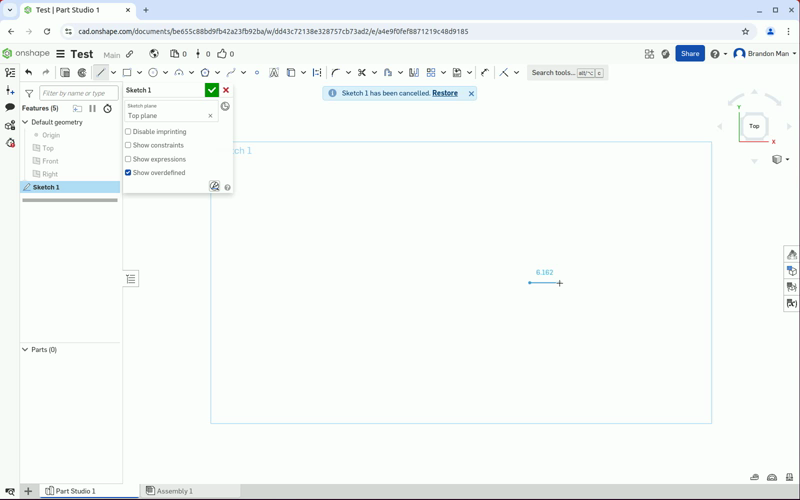
mouse_move(535, 282)
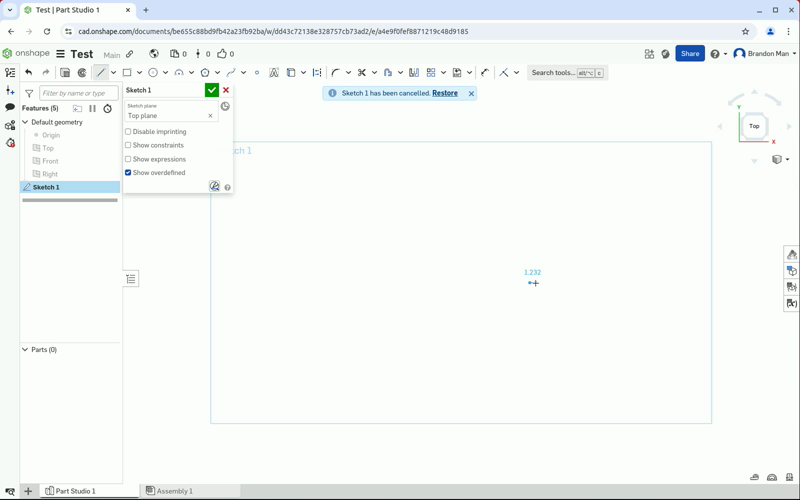
scroll(6)
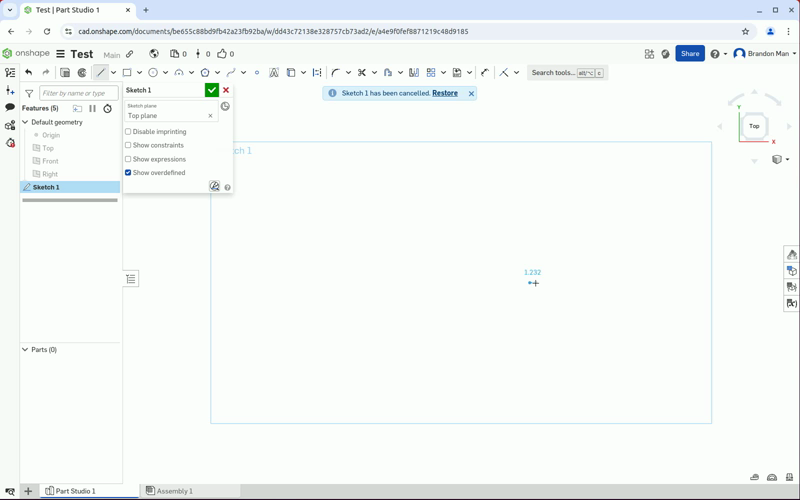
scroll(6)
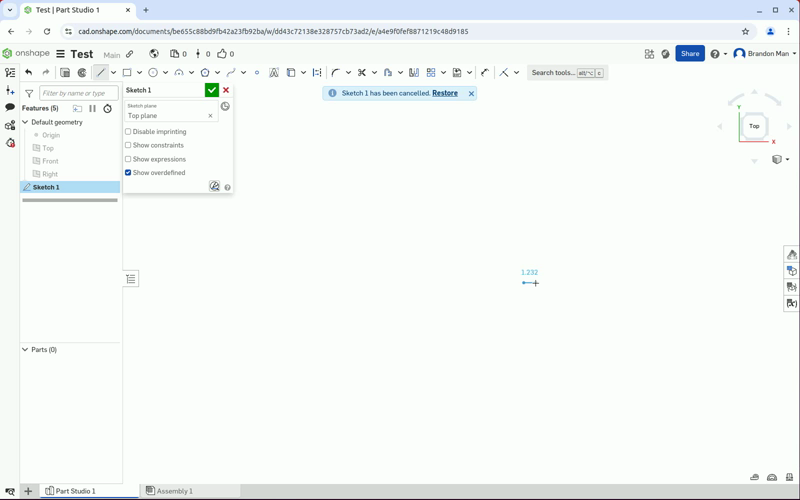
scroll(6)
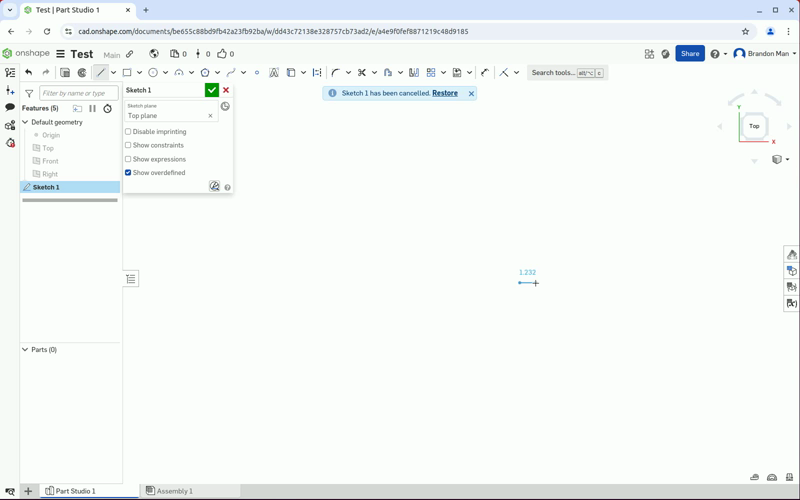
scroll(6)
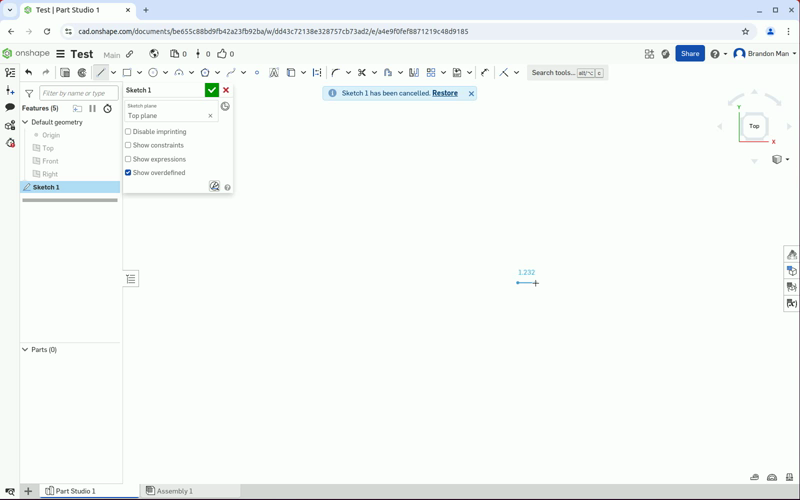
scroll(6)
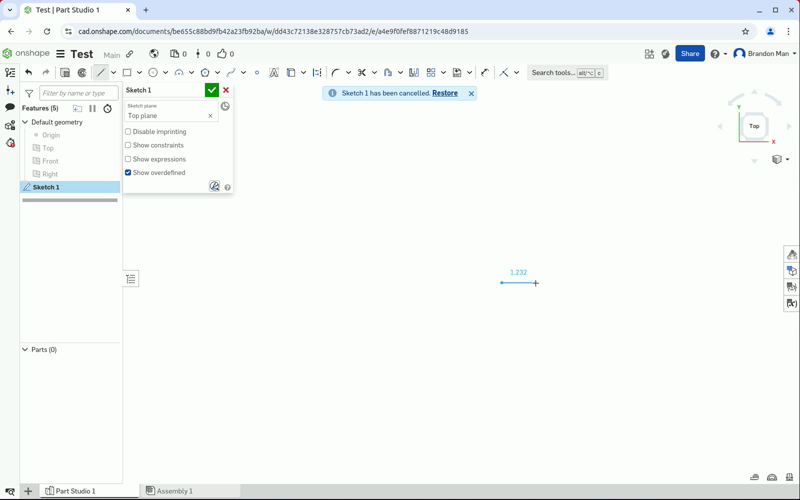
scroll(6)
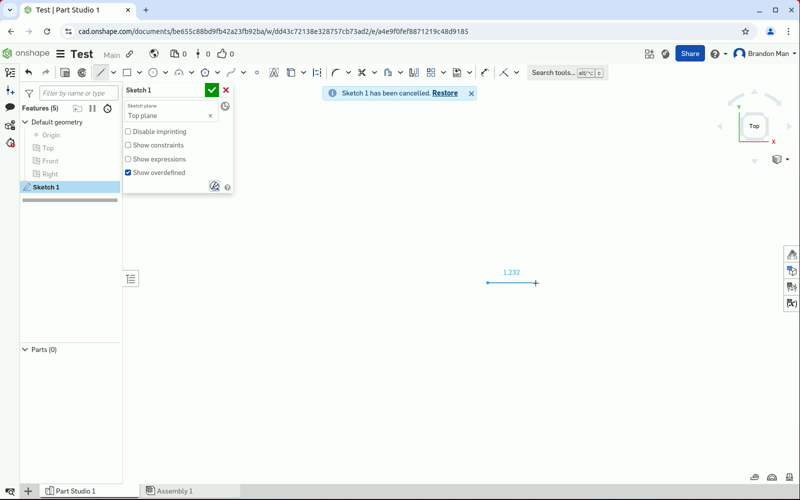
scroll(6)
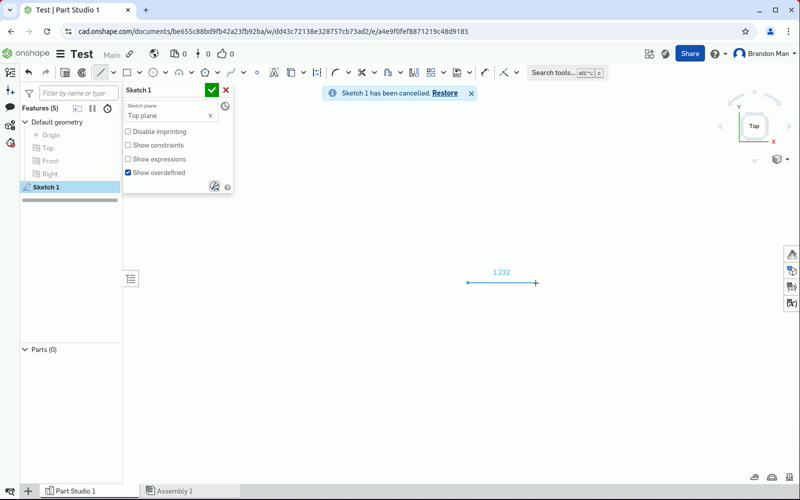
click(535, 282)
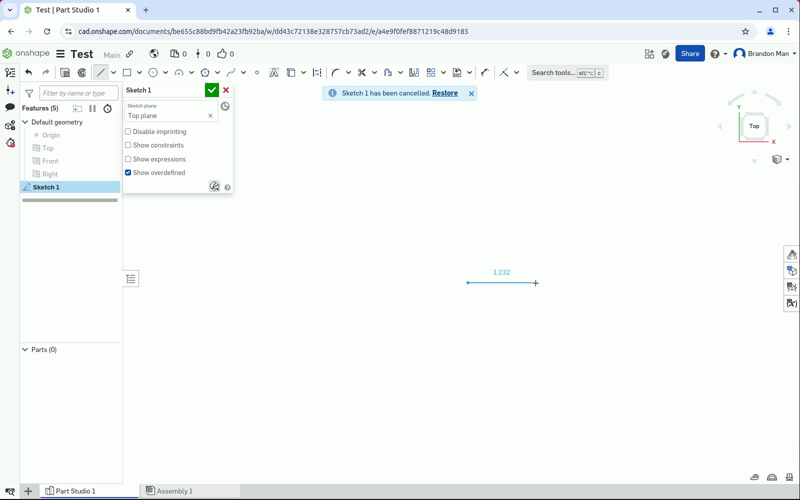
scroll(-6)
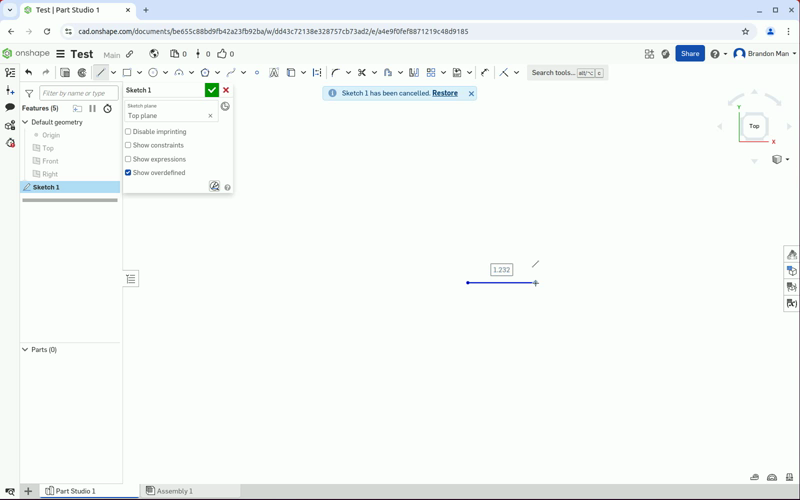
scroll(-6)
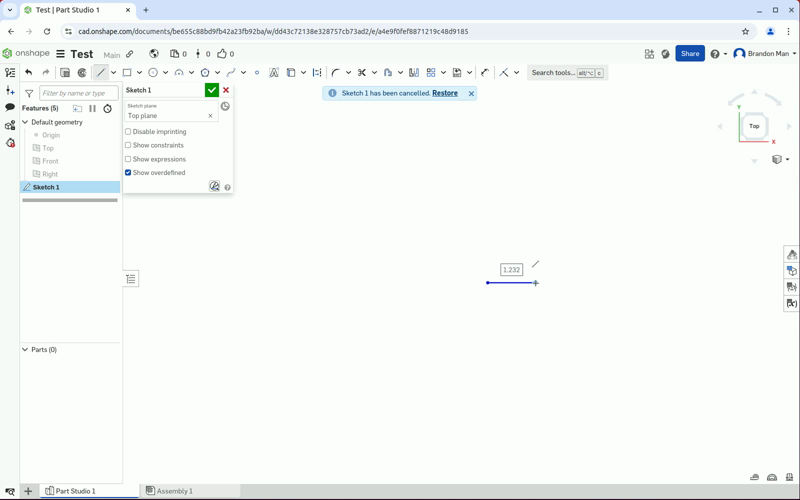
scroll(-6)
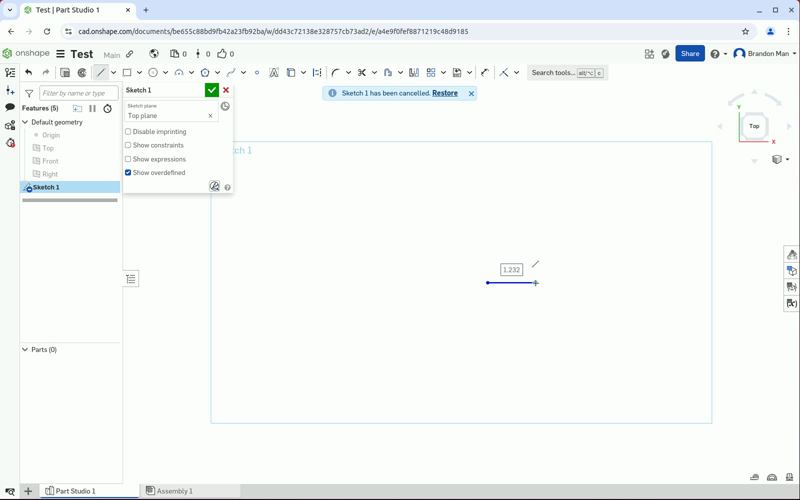
scroll(-6)
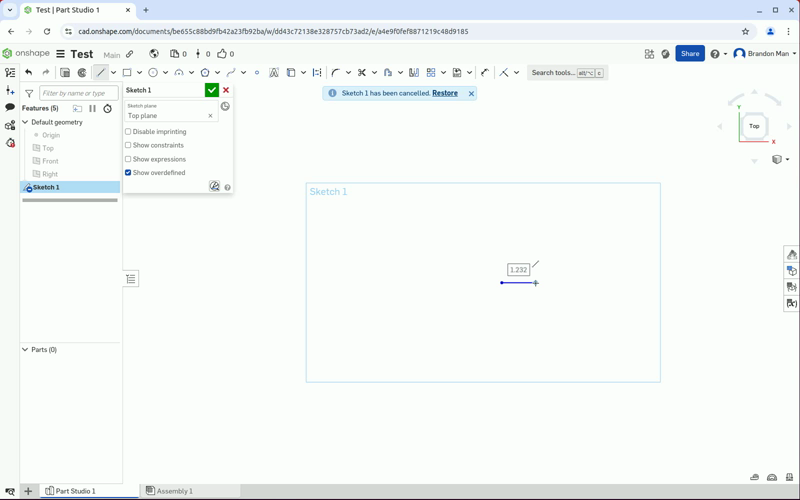
scroll(-6)
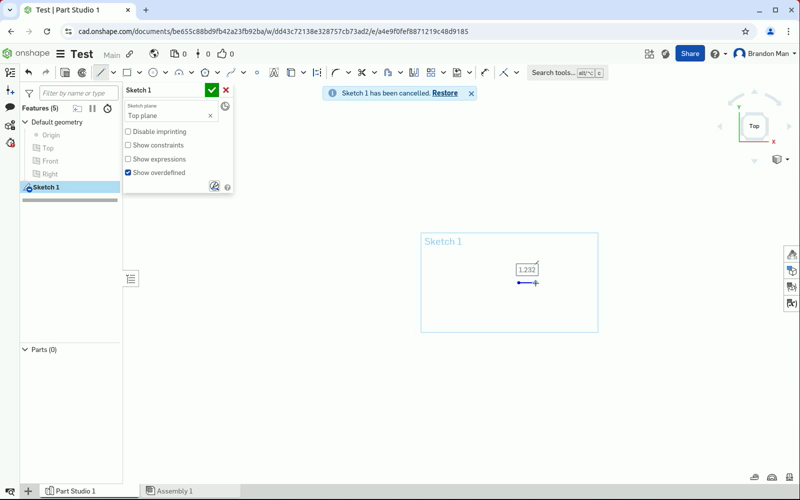
scroll(-6)
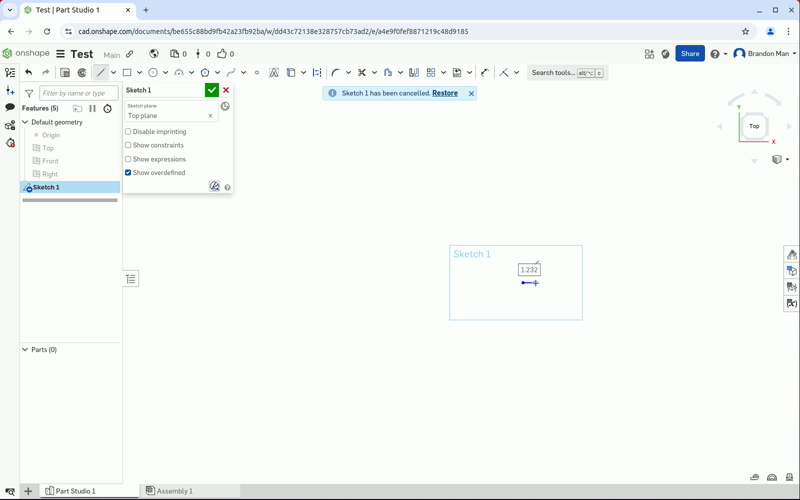
scroll(-6)
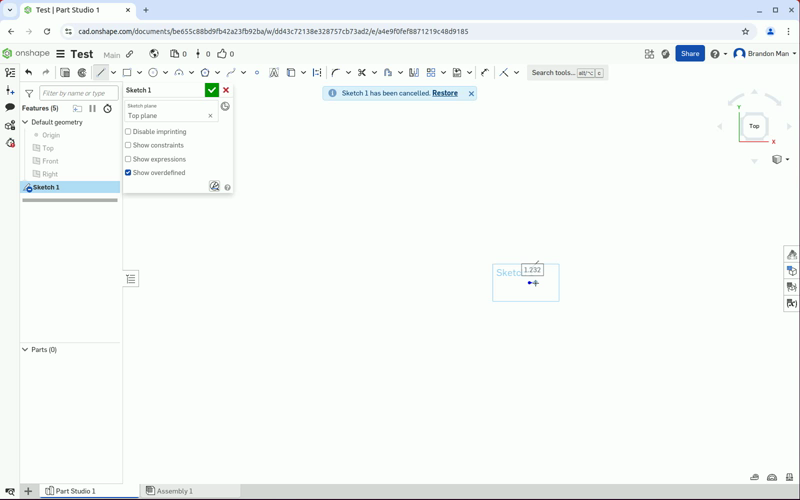
key_up(shift)
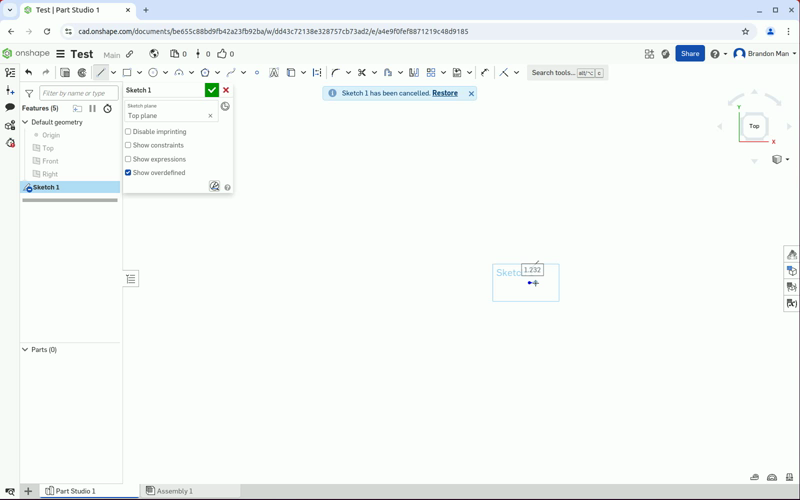
key_down(shift)
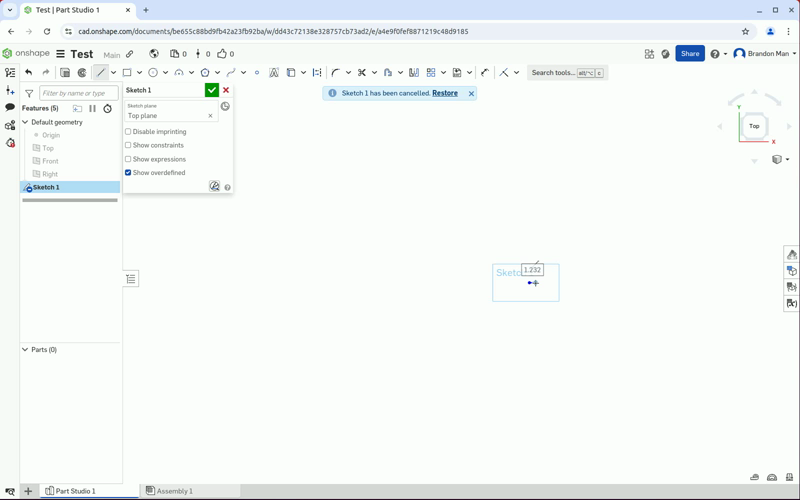
mouse_move(565, 282)
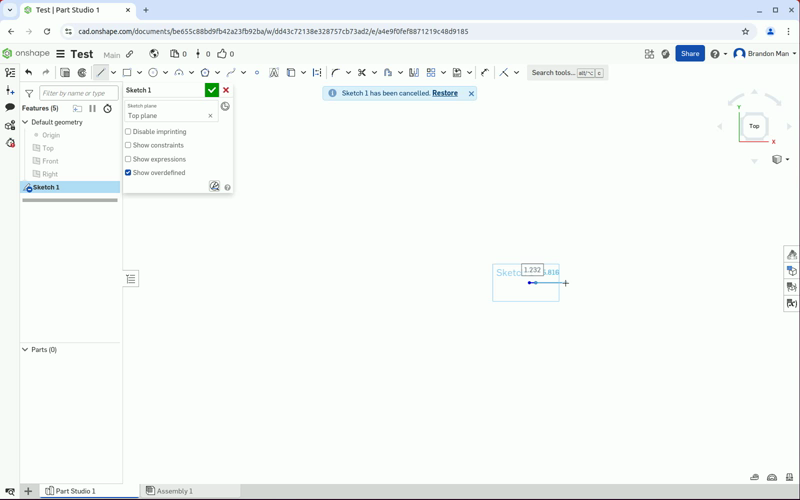
mouse_move(535, 274)
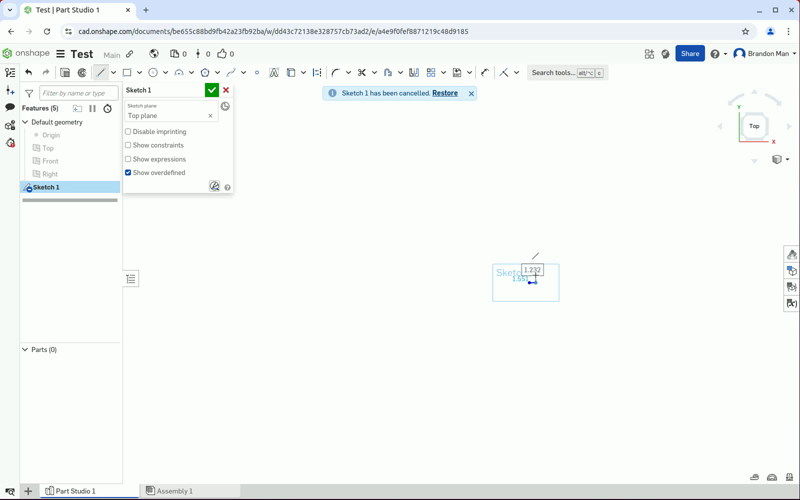
click(535, 274)
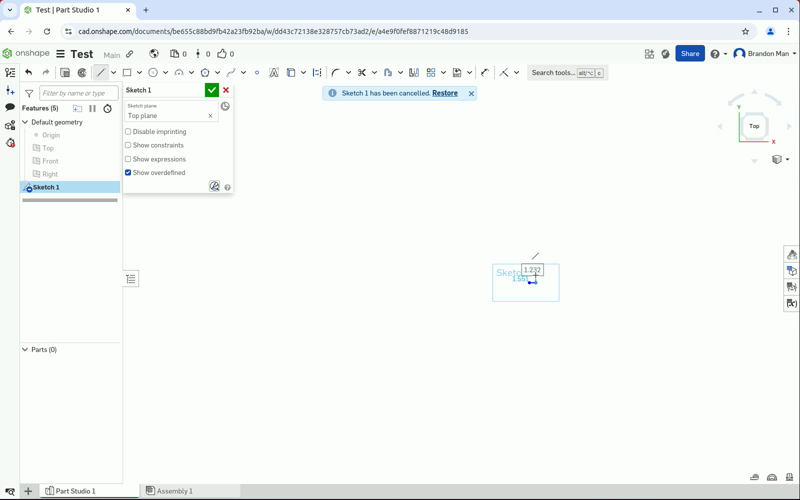
key_up(shift)
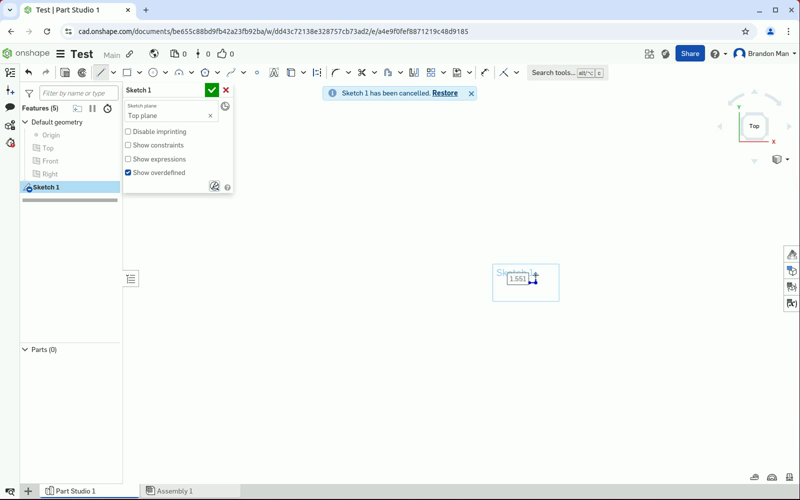
key(esc)
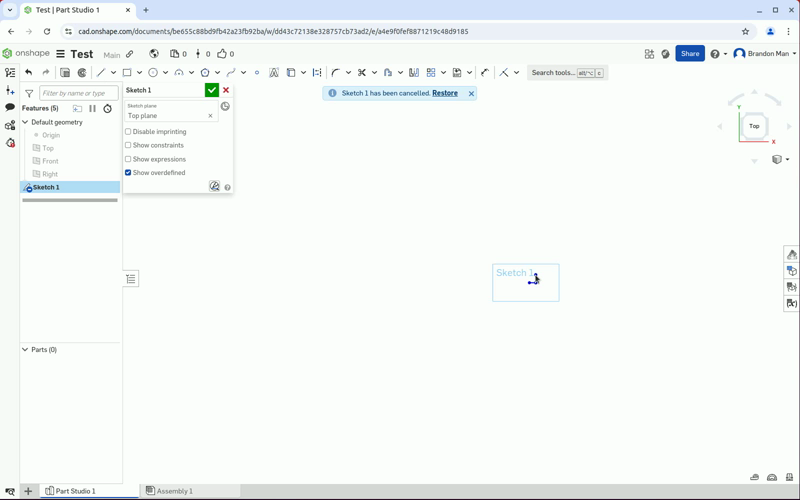
key(a)
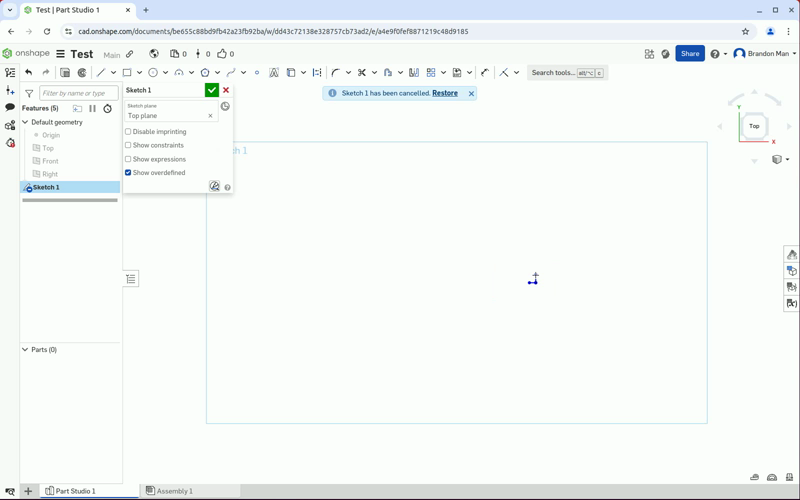
mouse_move(535, 274)
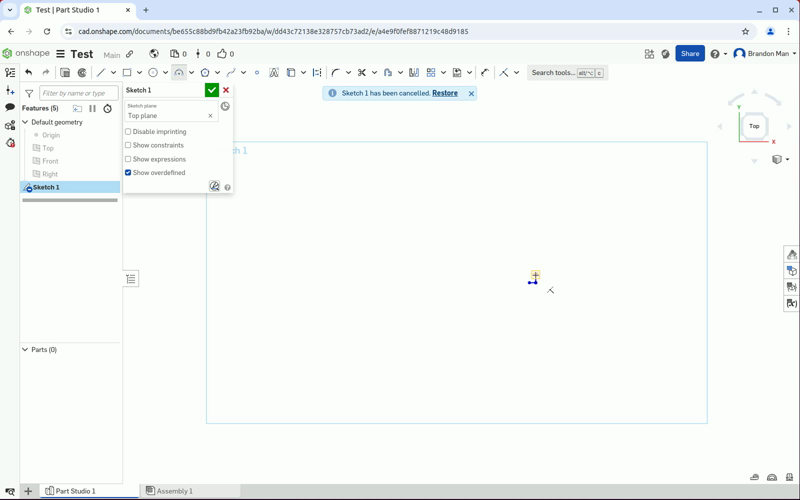
click(535, 274)
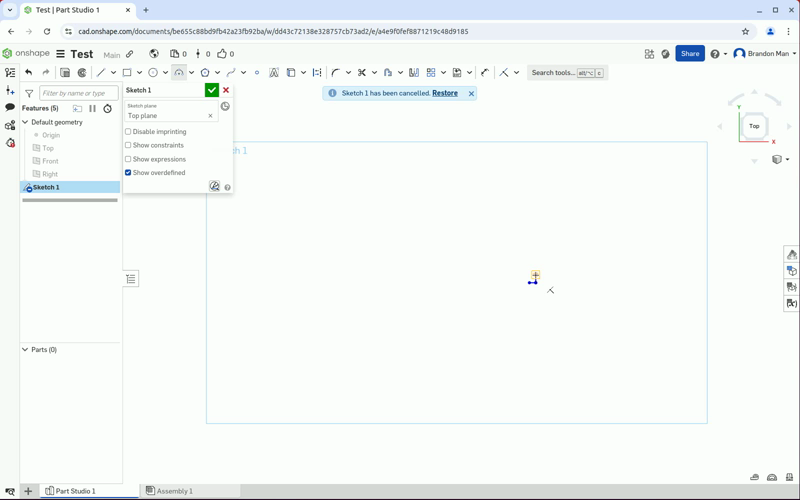
key_down(shift)
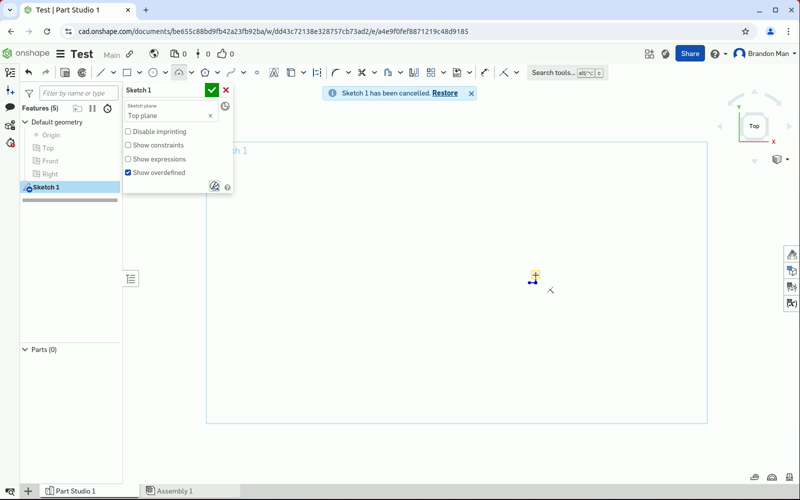
mouse_move(535, 255)
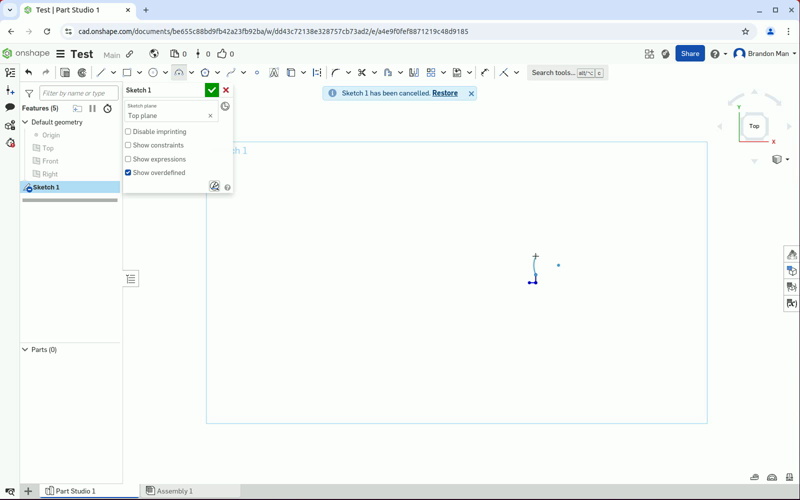
click(535, 255)
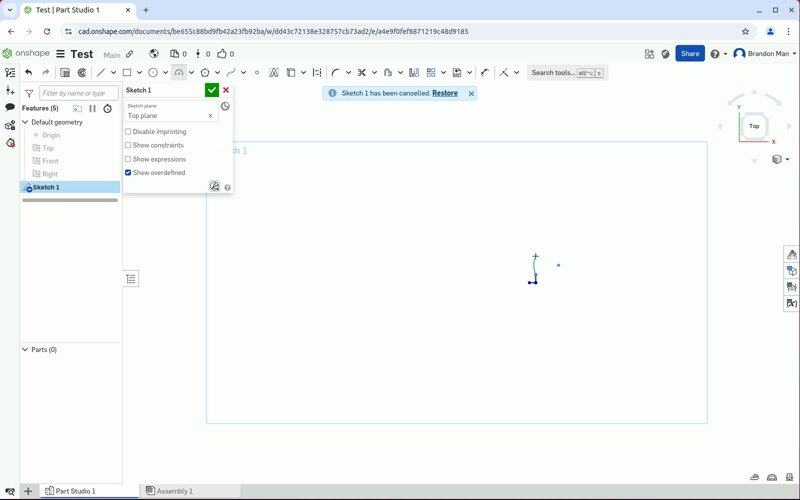
mouse_move(544, 265)
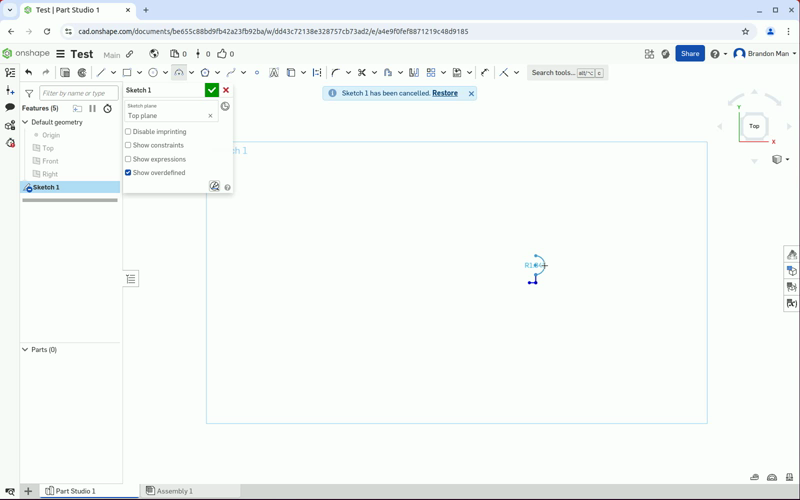
click(544, 265)
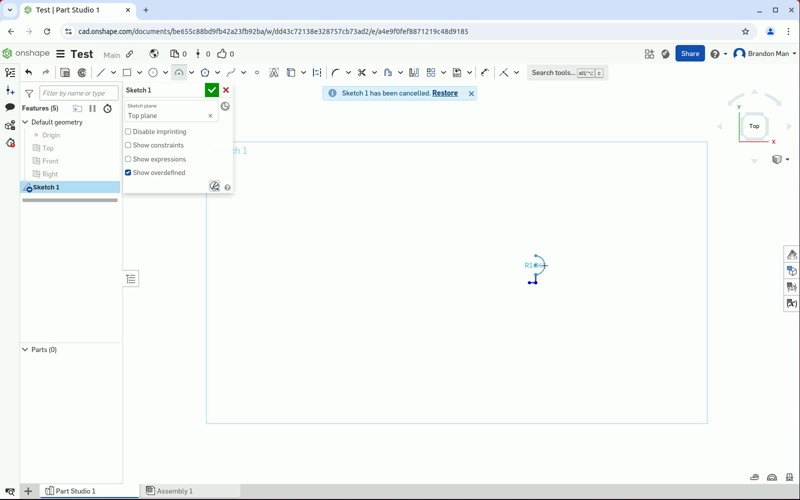
key_up(shift)
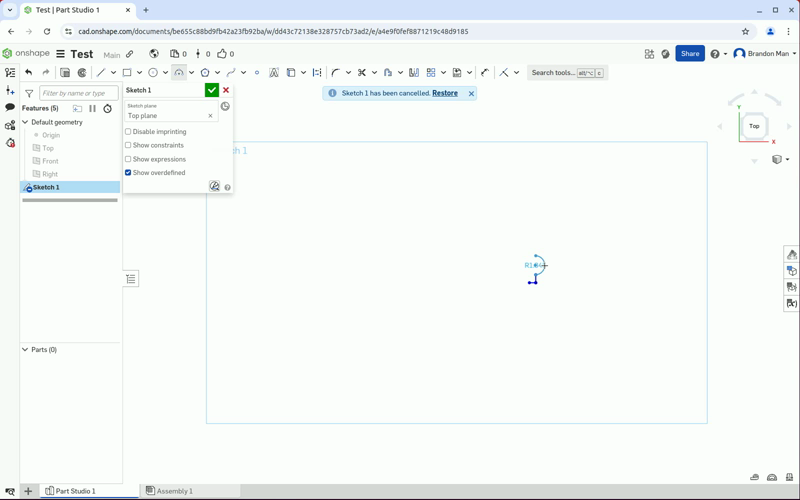
key(esc)
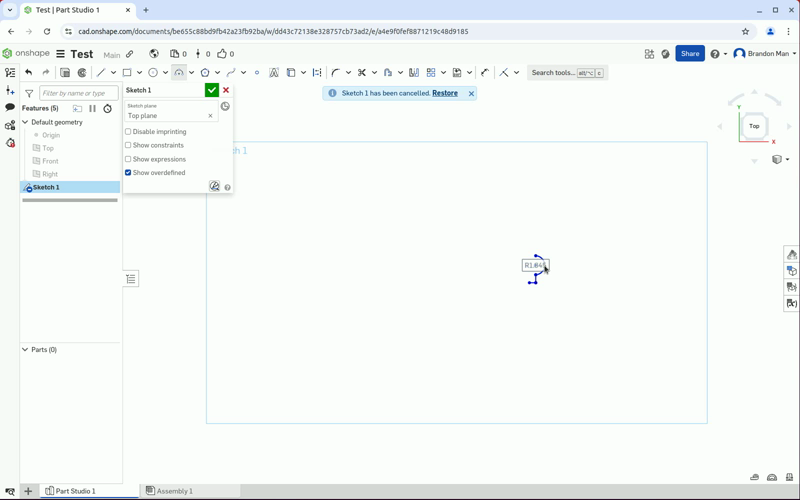
key(l)
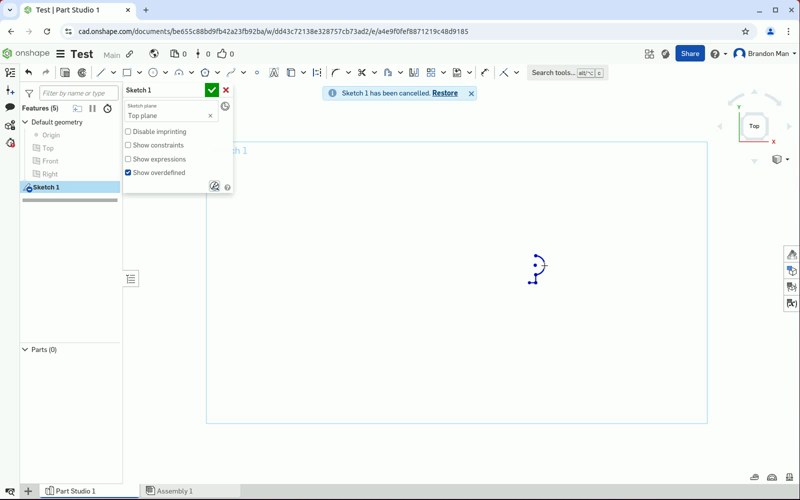
mouse_move(535, 255)
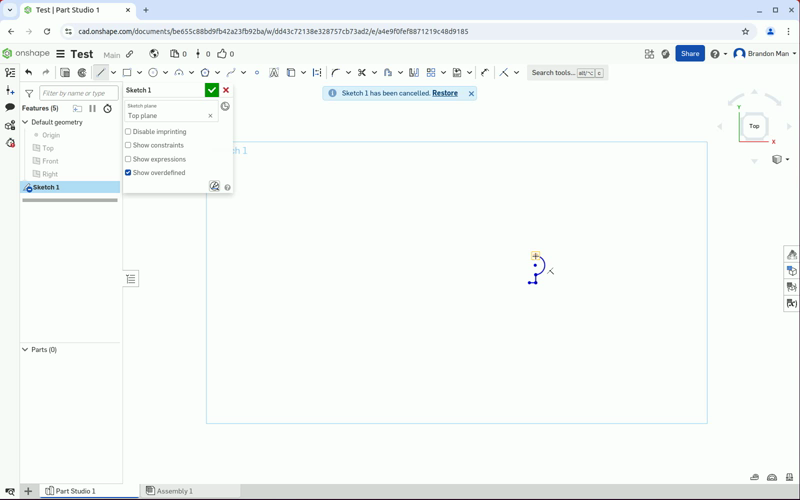
click(535, 255)
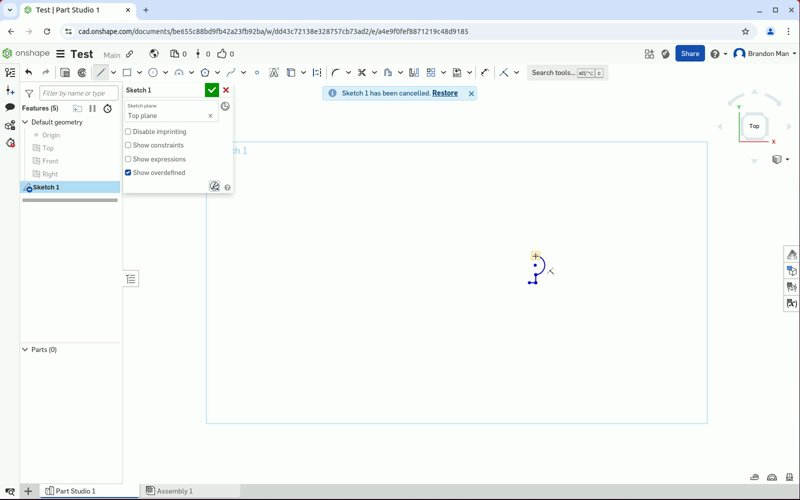
key_down(shift)
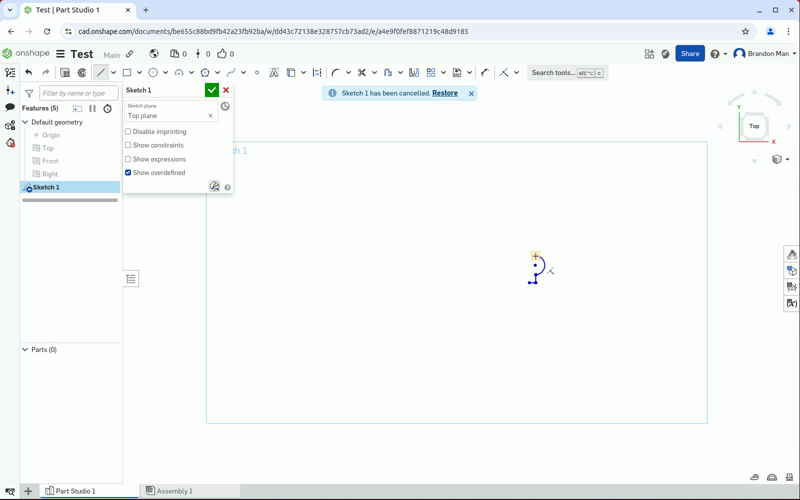
mouse_move(565, 255)
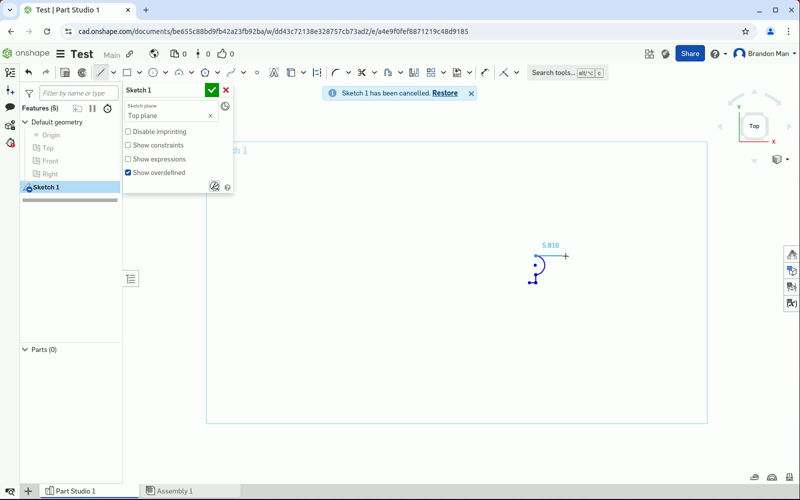
mouse_move(535, 247)
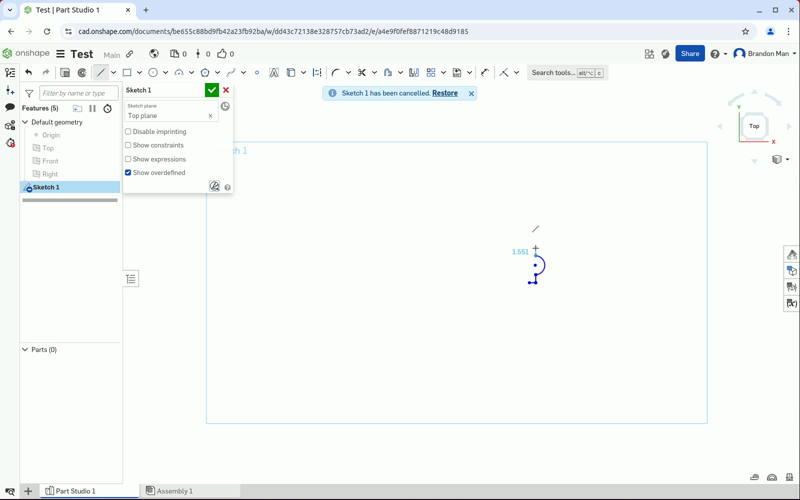
click(535, 247)
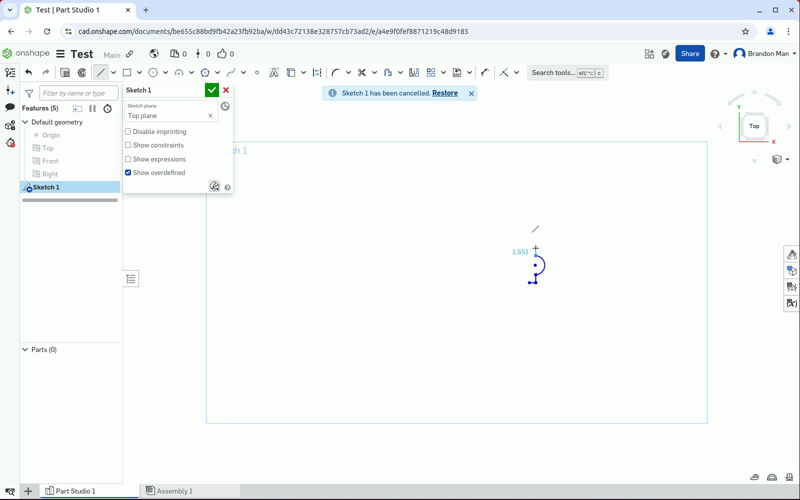
key_up(shift)
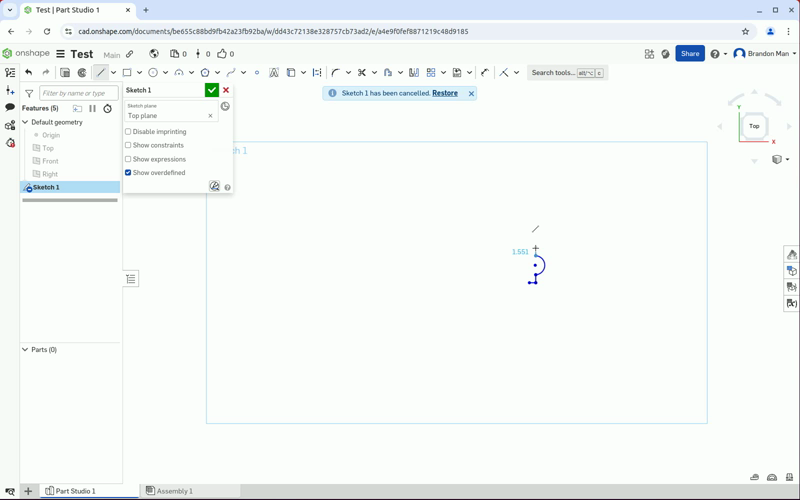
key_down(shift)
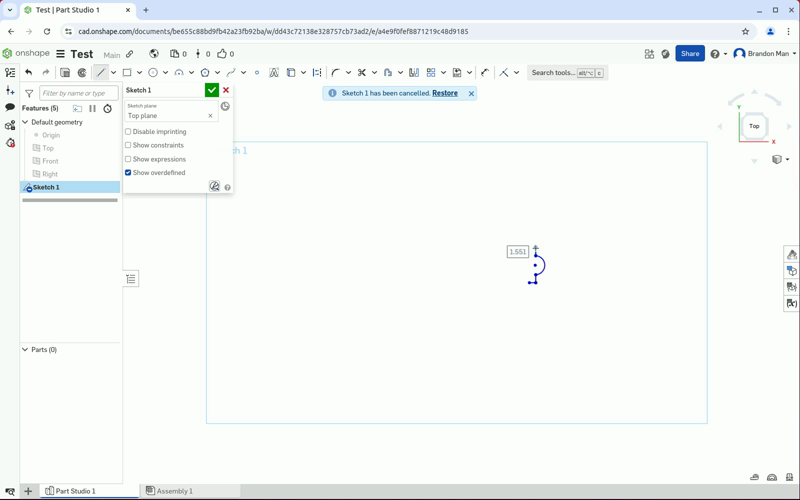
mouse_move(565, 247)
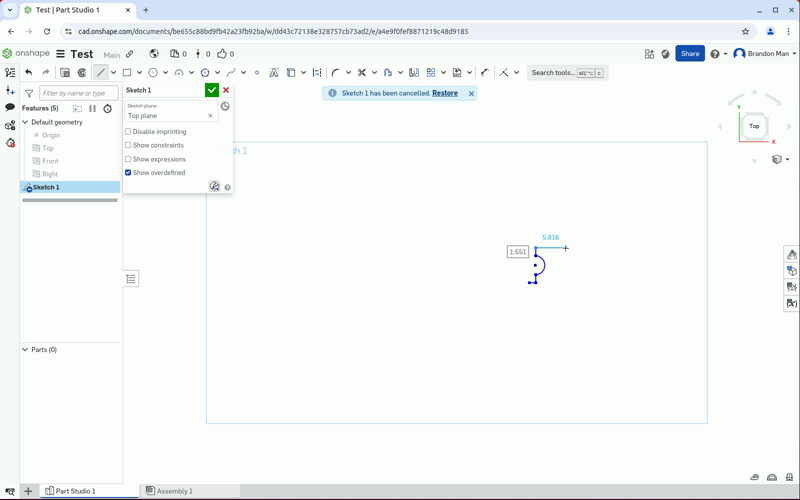
mouse_move(529, 247)
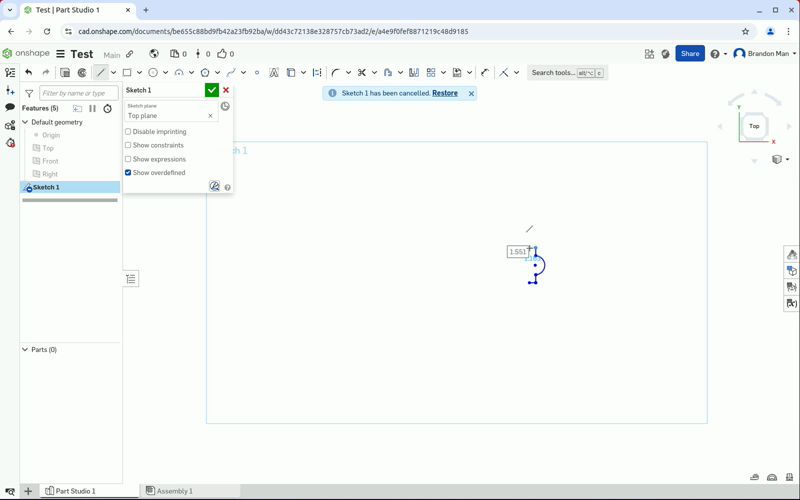
scroll(6)
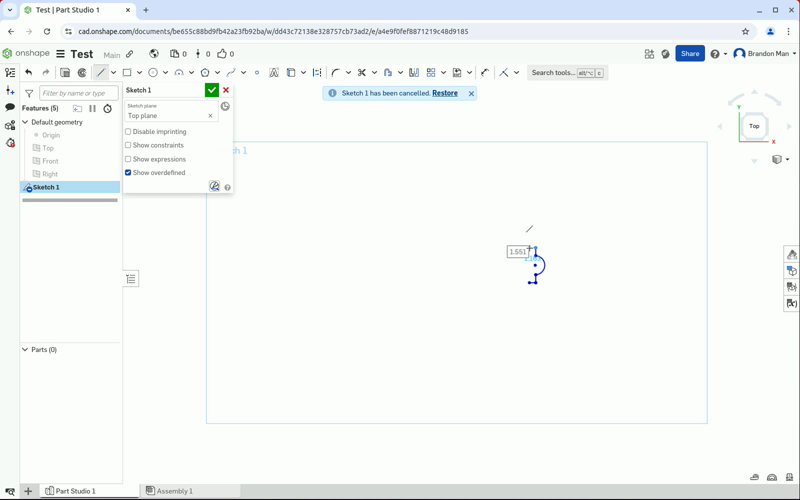
scroll(6)
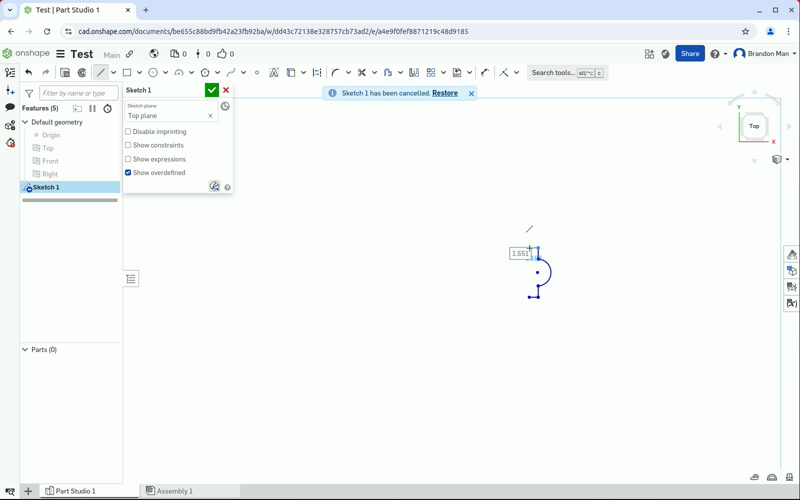
scroll(6)
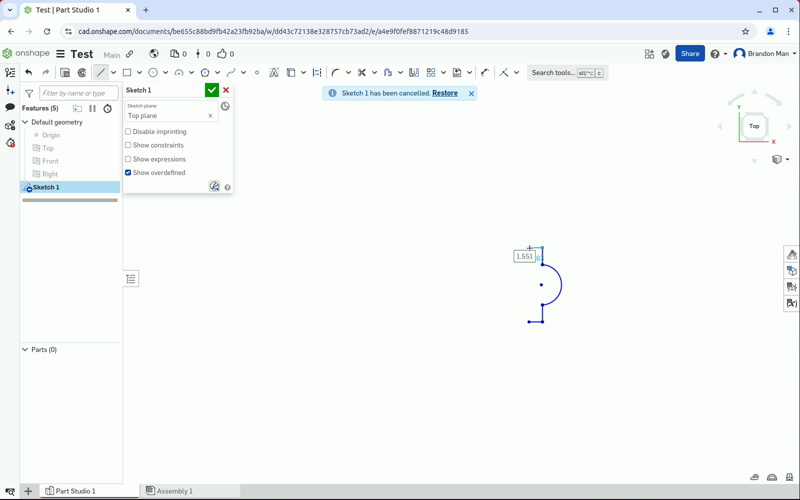
scroll(6)
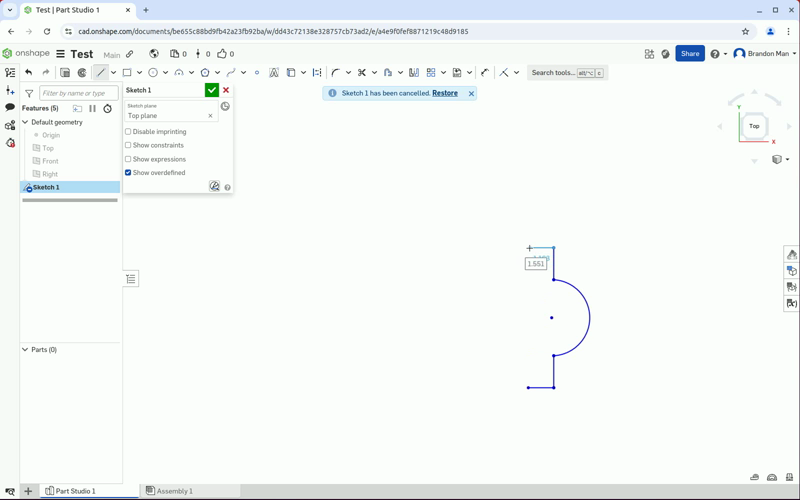
scroll(6)
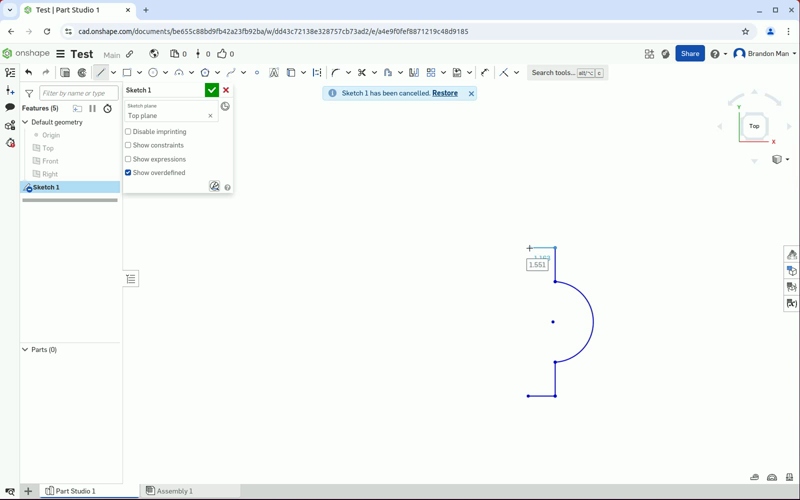
scroll(6)
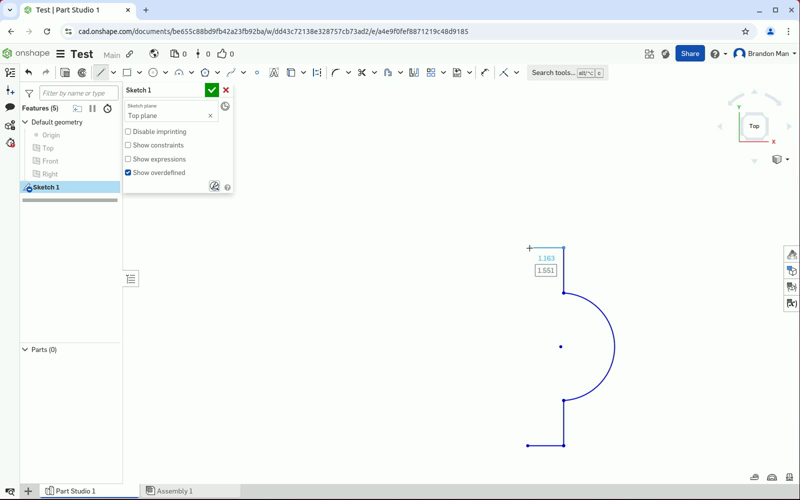
scroll(6)
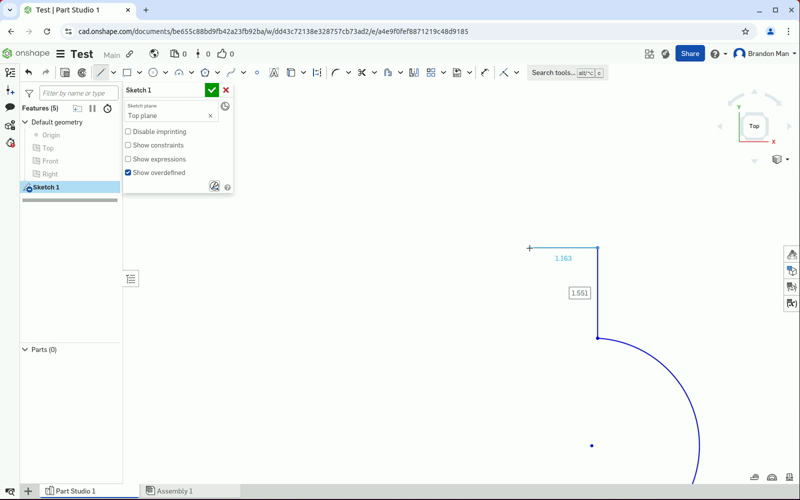
click(529, 247)
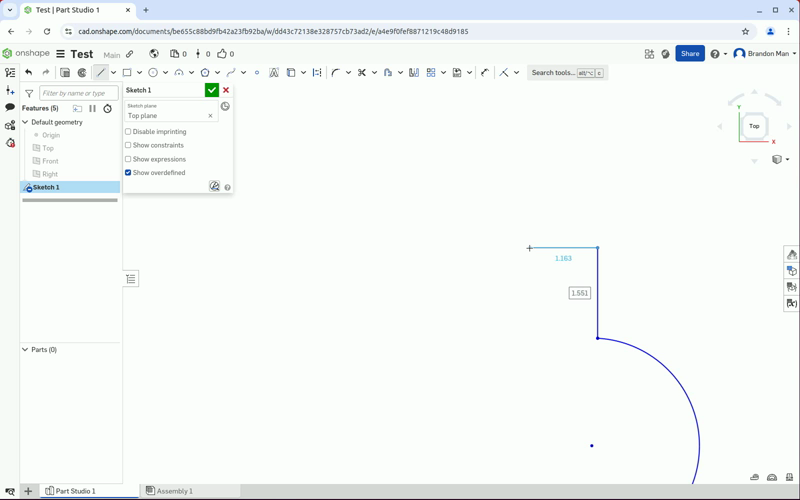
scroll(-6)
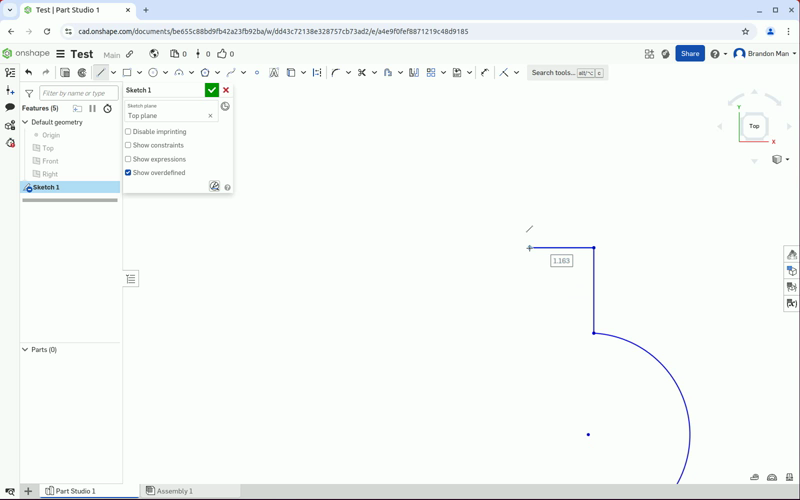
scroll(-6)
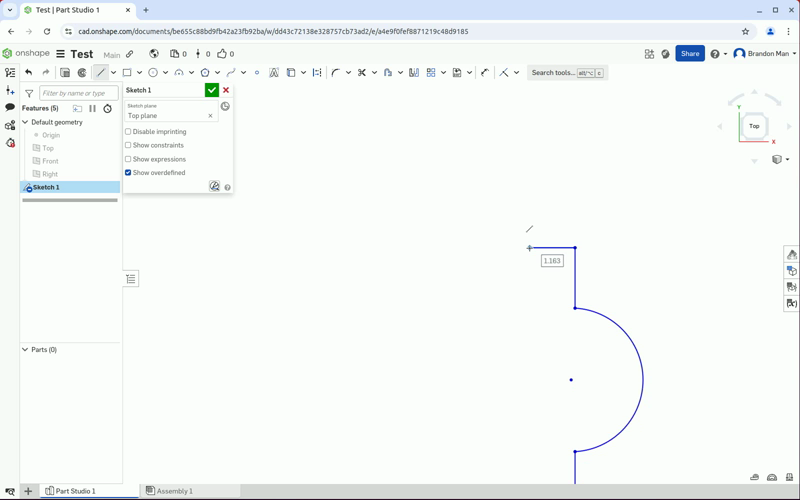
scroll(-6)
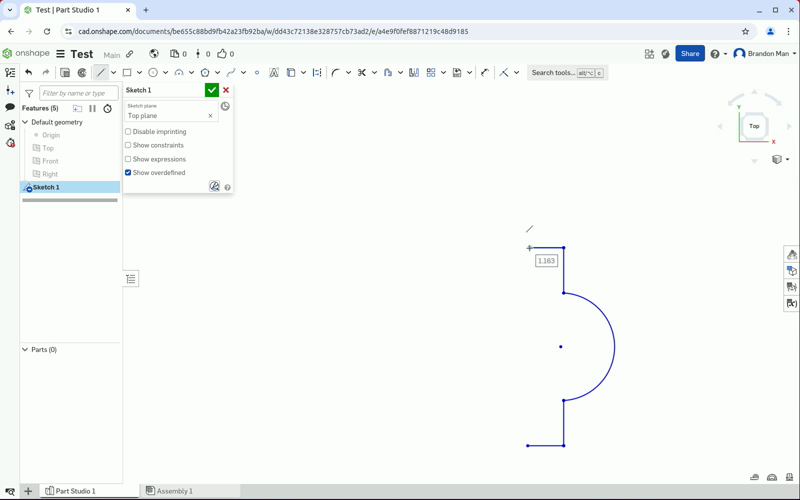
scroll(-6)
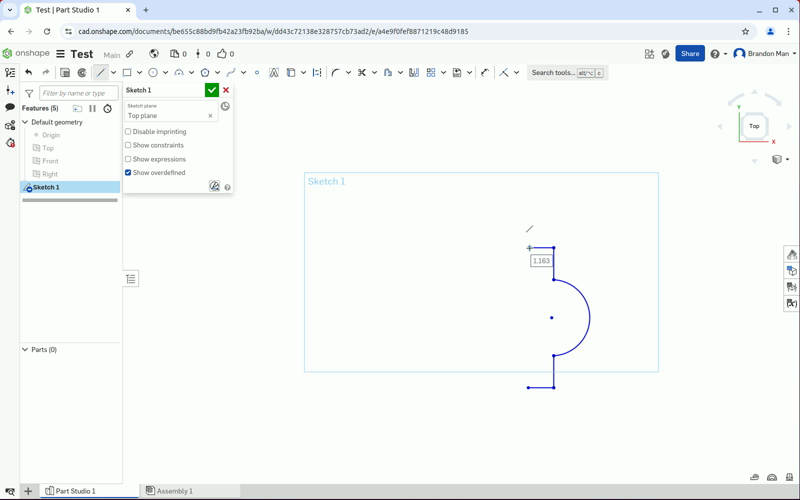
scroll(-6)
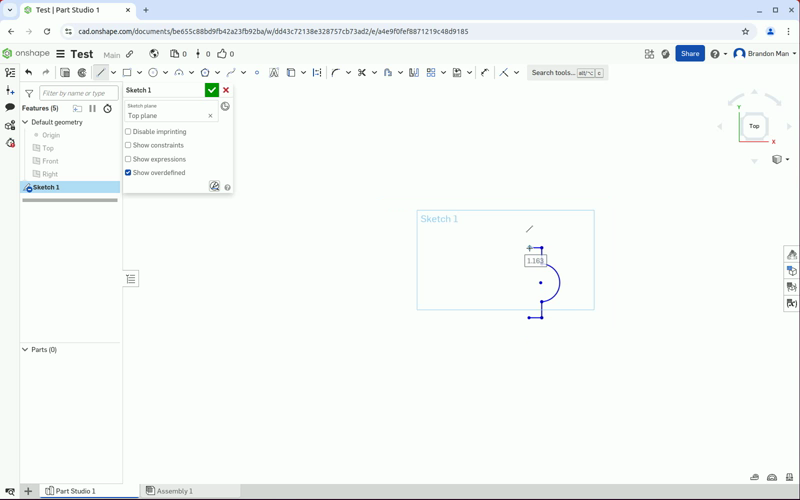
scroll(-6)
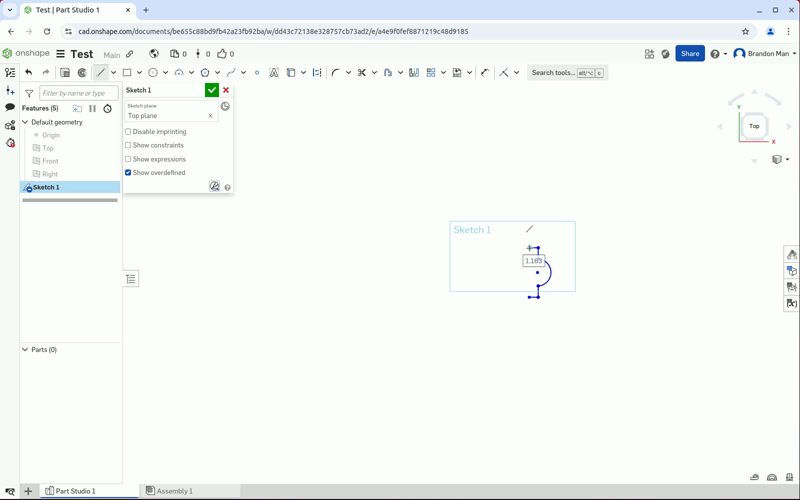
scroll(-6)
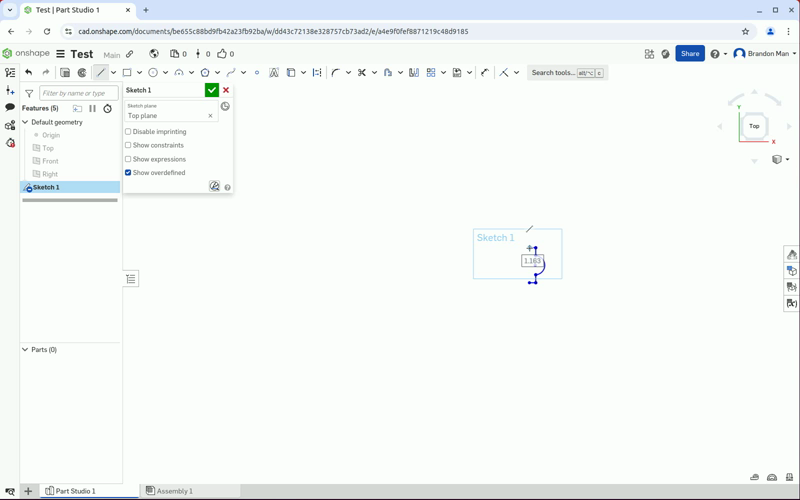
key_up(shift)
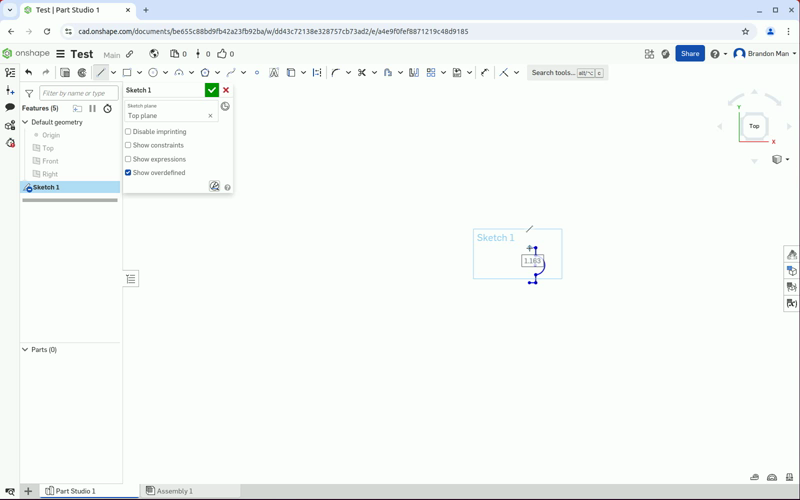
key(esc)
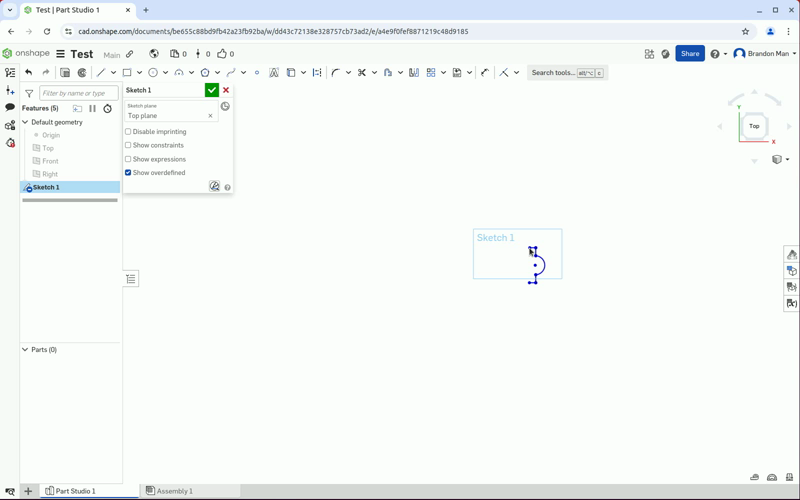
key(a)
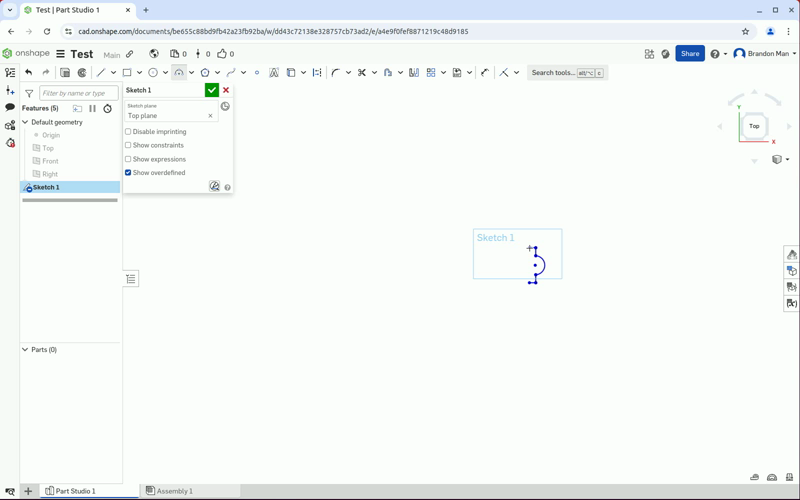
mouse_move(529, 247)
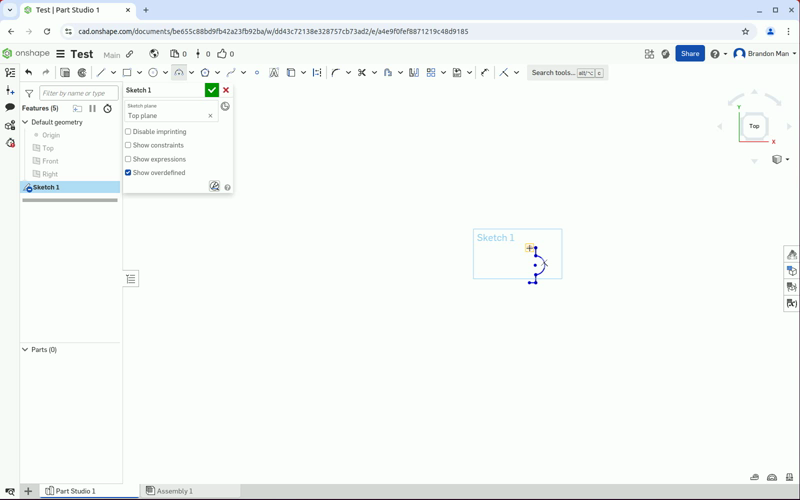
click(529, 247)
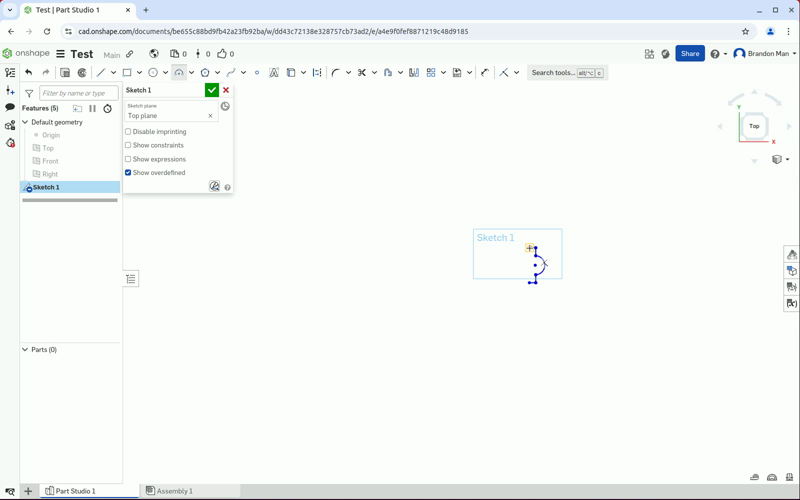
mouse_move(529, 282)
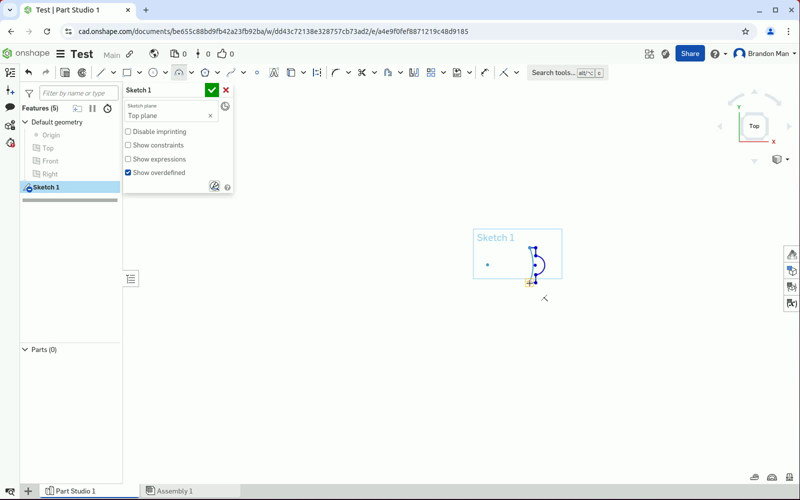
click(529, 282)
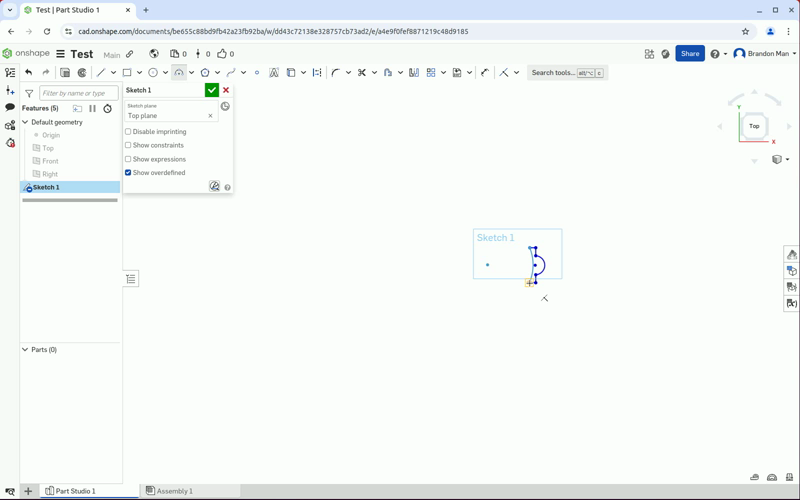
key_down(shift)
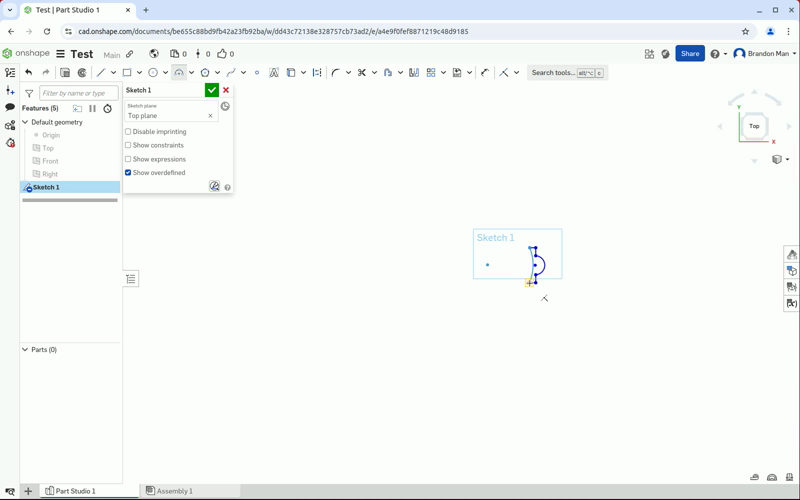
mouse_move(554, 265)
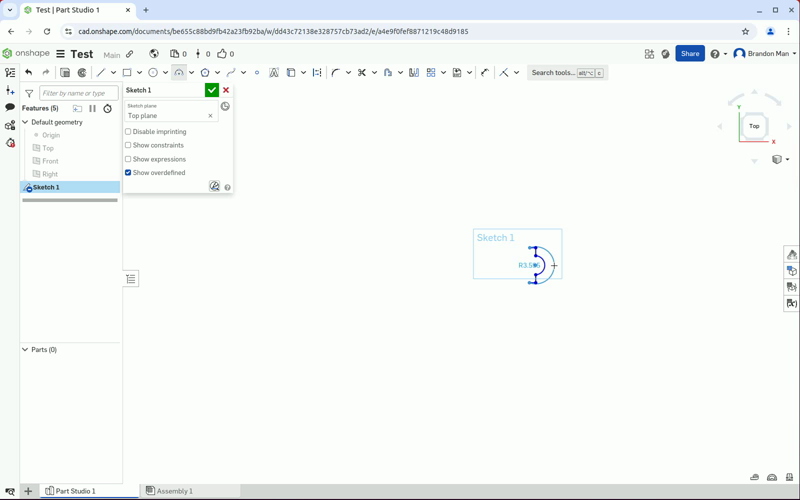
click(554, 265)
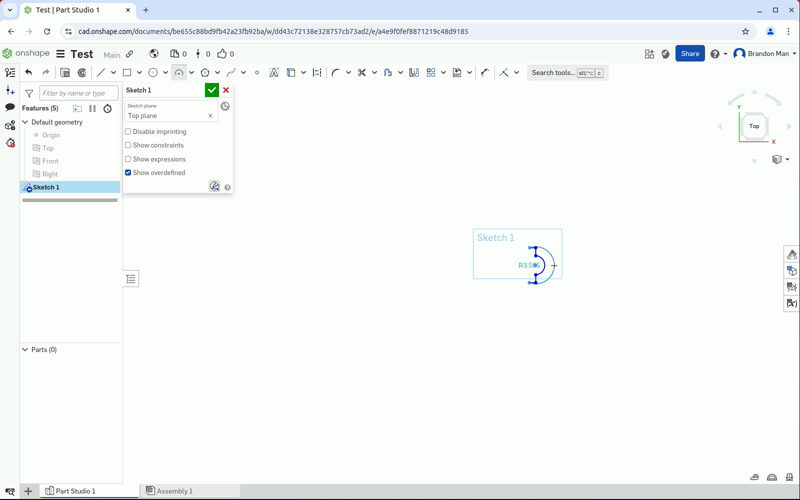
key_up(shift)
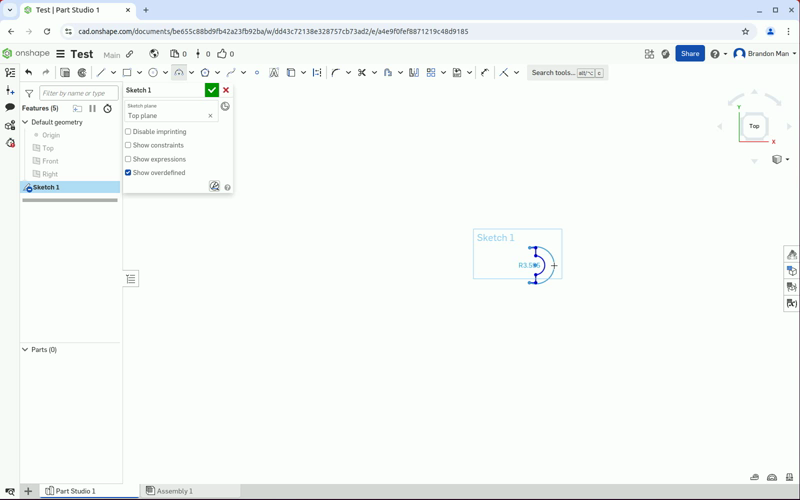
key(esc)
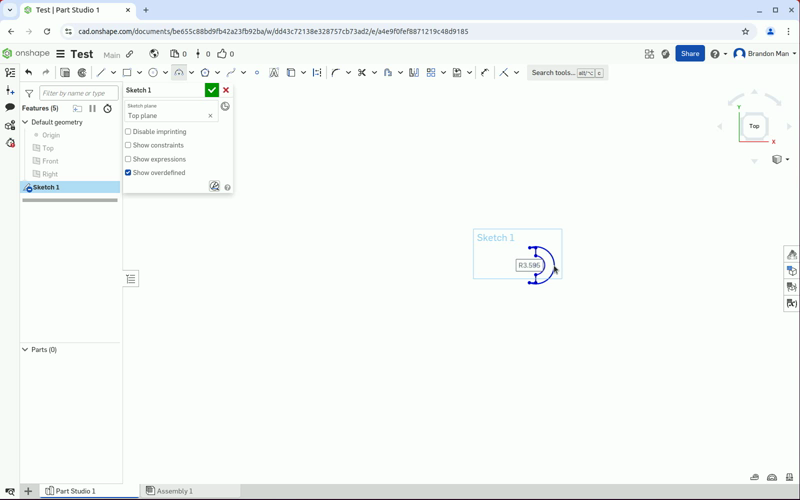
mouse_move(541, 275)
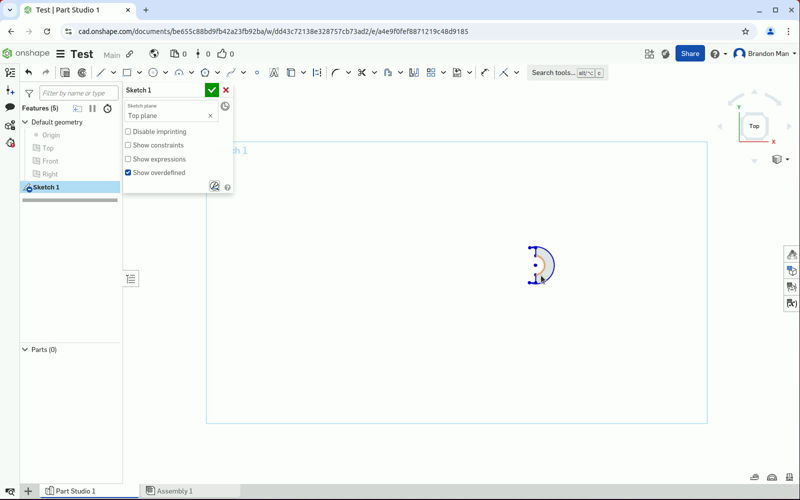
scroll(6)
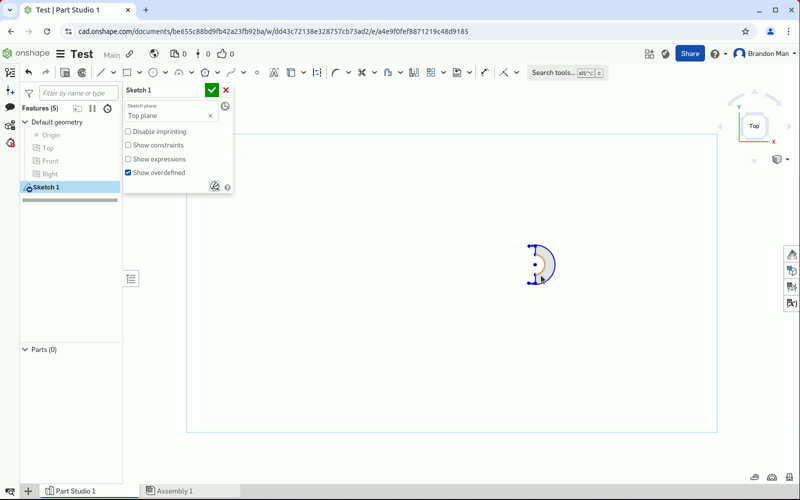
scroll(6)
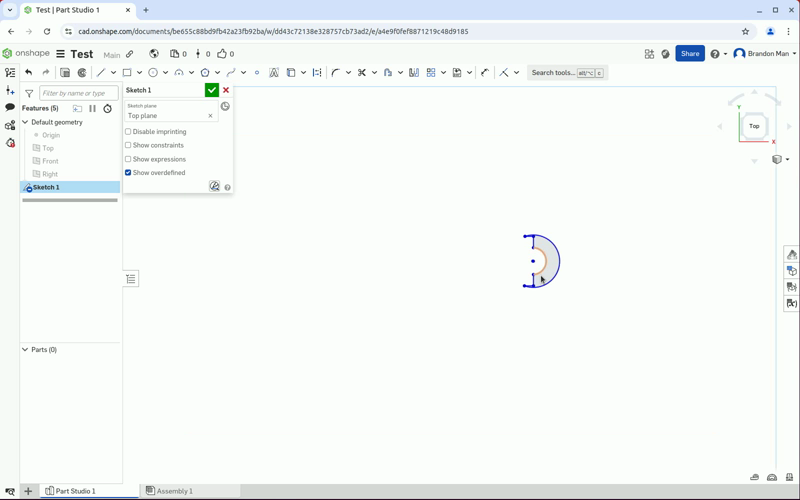
scroll(6)
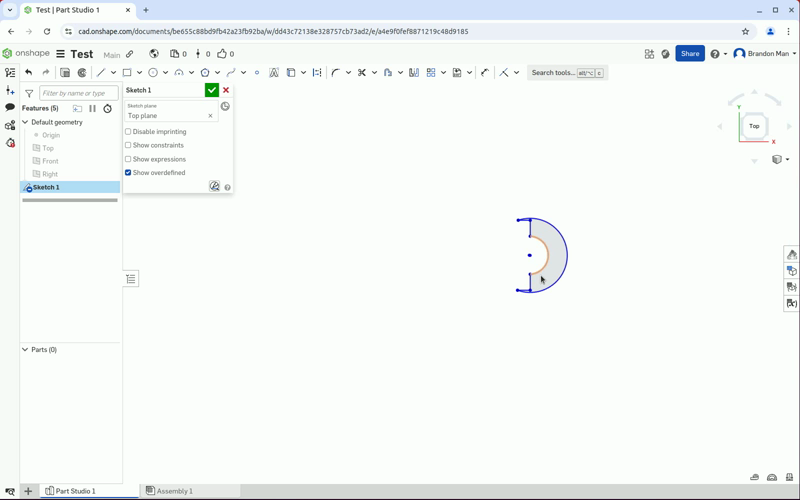
scroll(6)
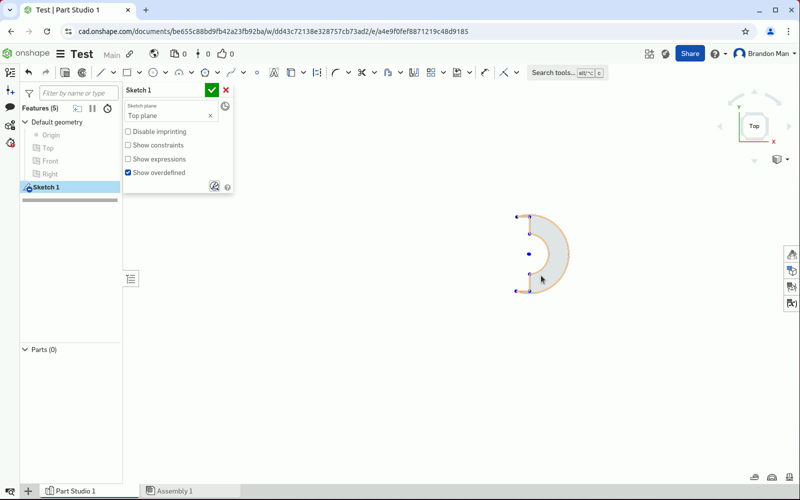
scroll(6)
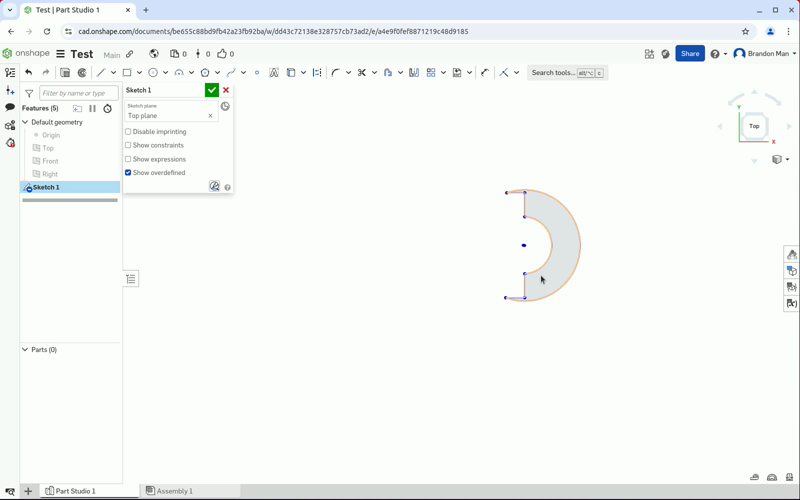
scroll(6)
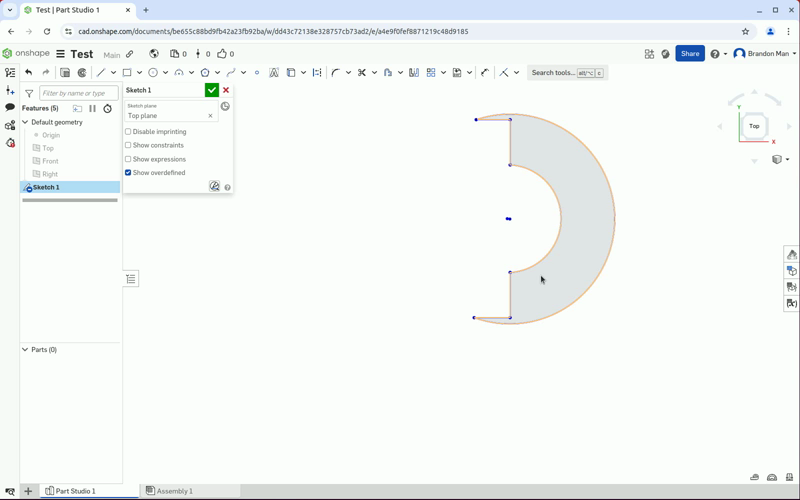
scroll(6)
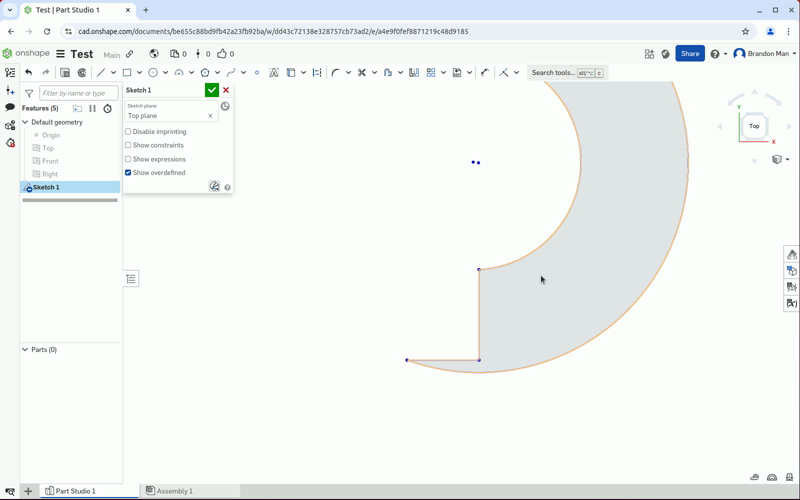
click(541, 275)
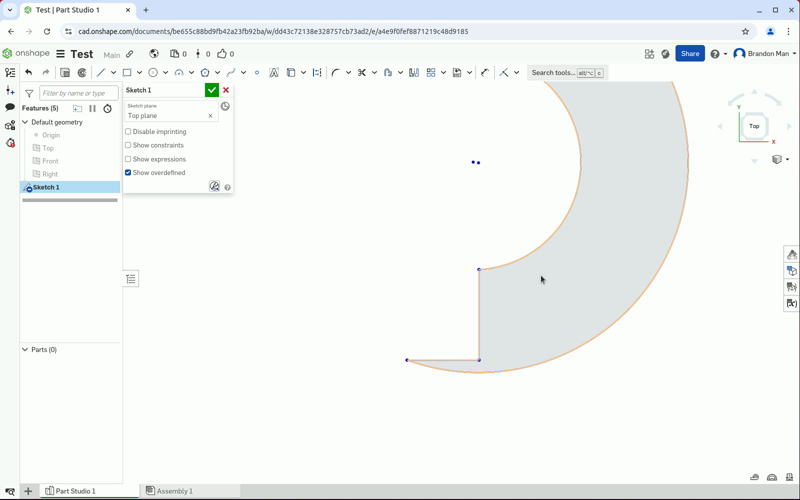
scroll(-6)
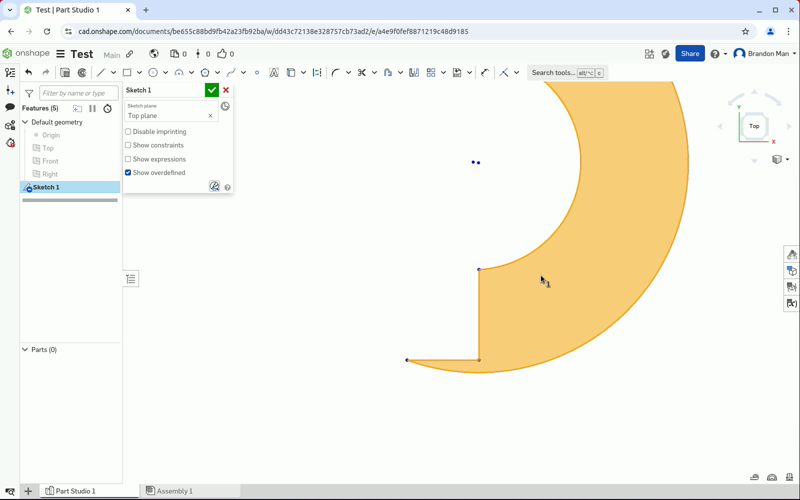
scroll(-6)
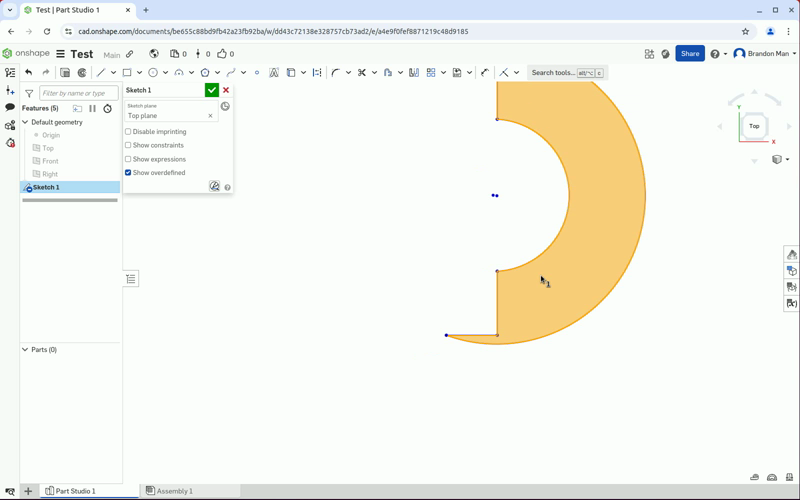
scroll(-6)
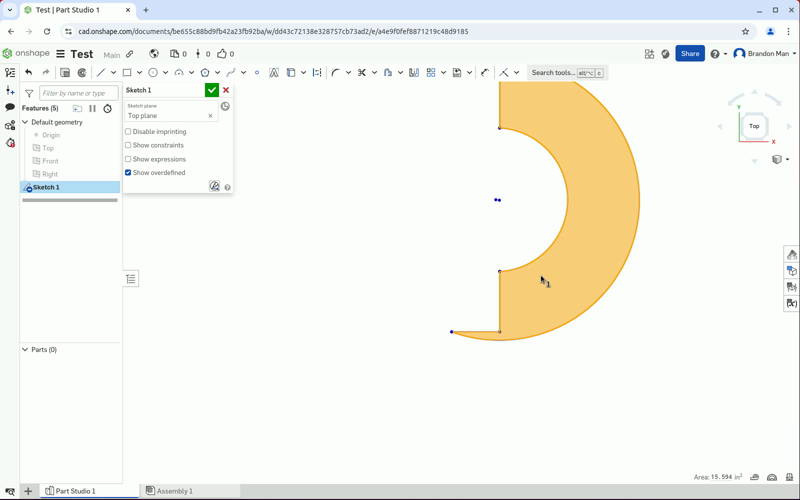
scroll(-6)
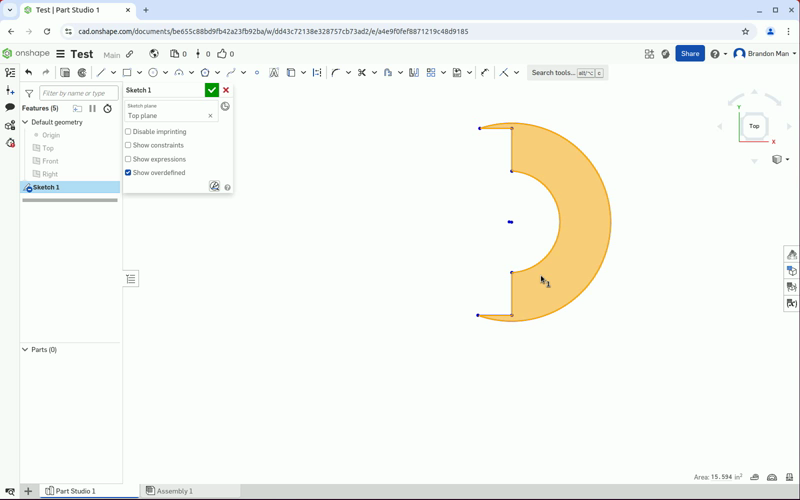
scroll(-6)
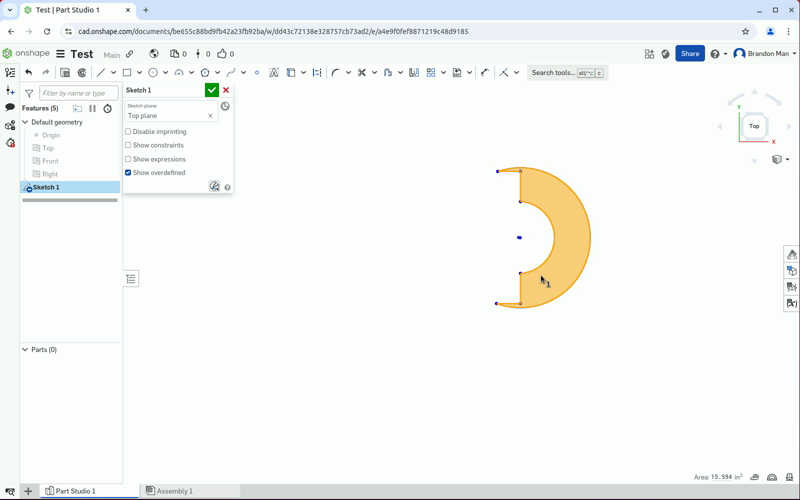
scroll(-6)
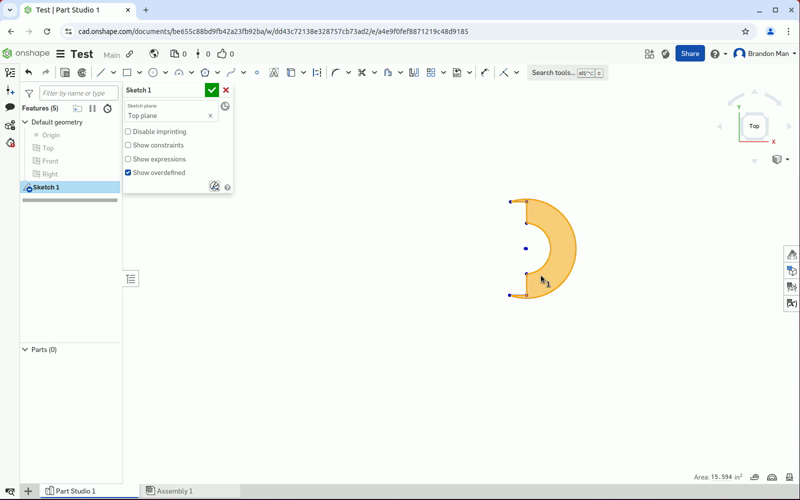
scroll(-6)
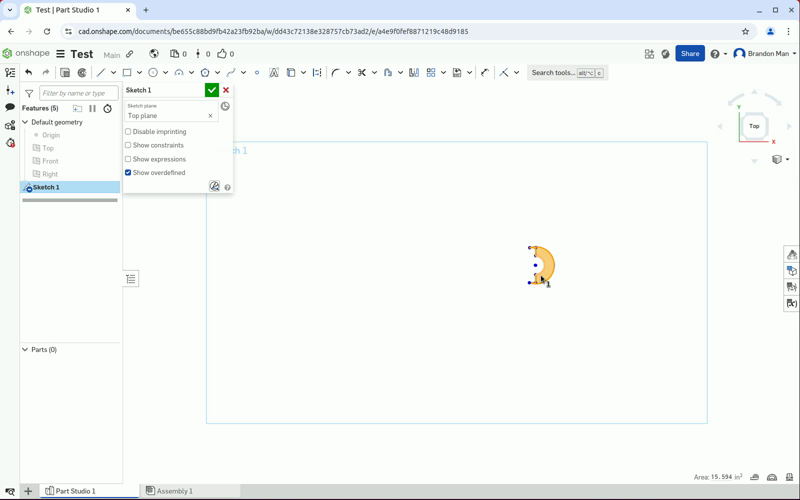
mouse_move(73, 352)
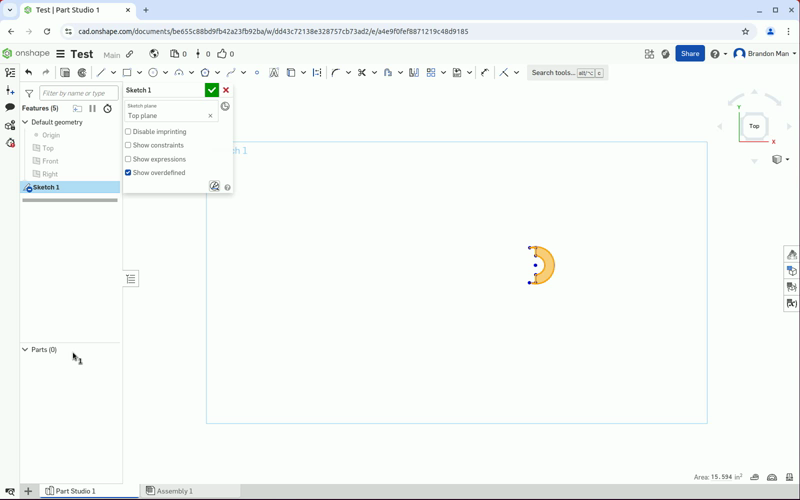
key(shift+y)
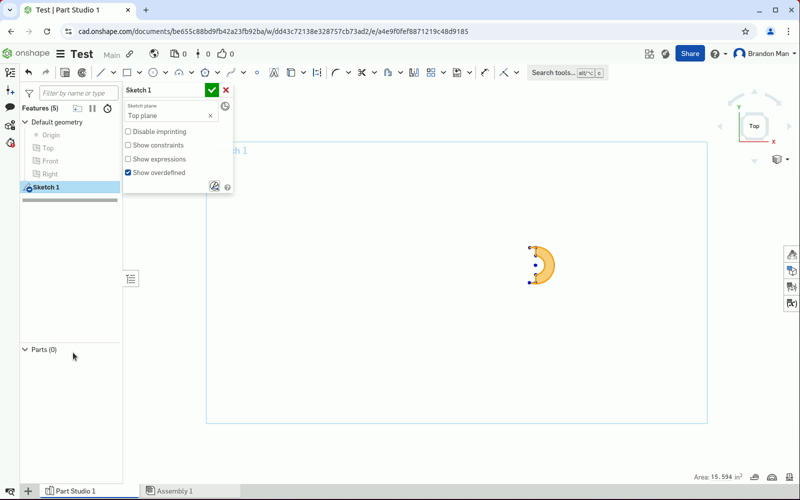
key(shift+e)
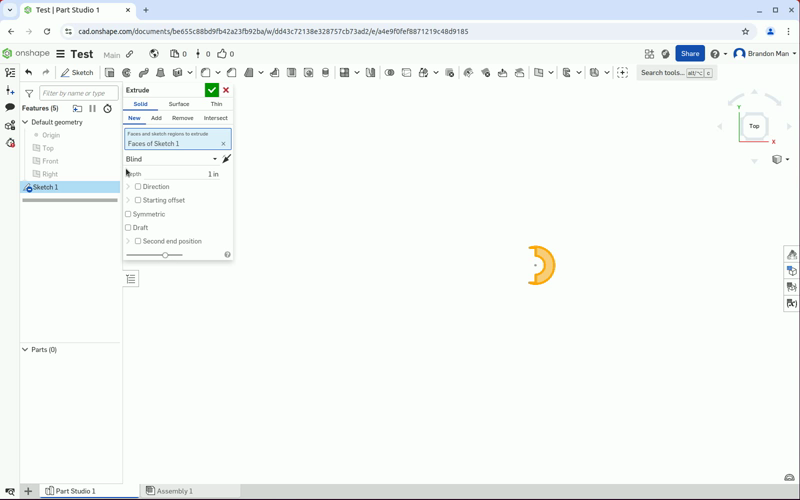
mouse_move(143, 106)
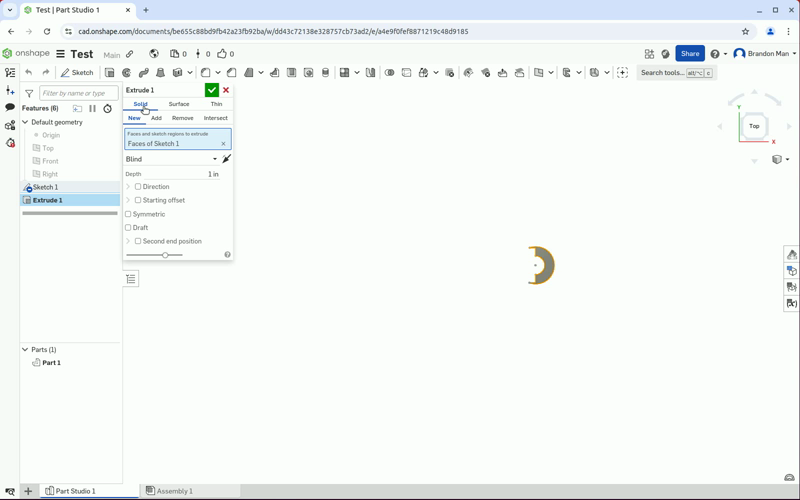
click(143, 106)
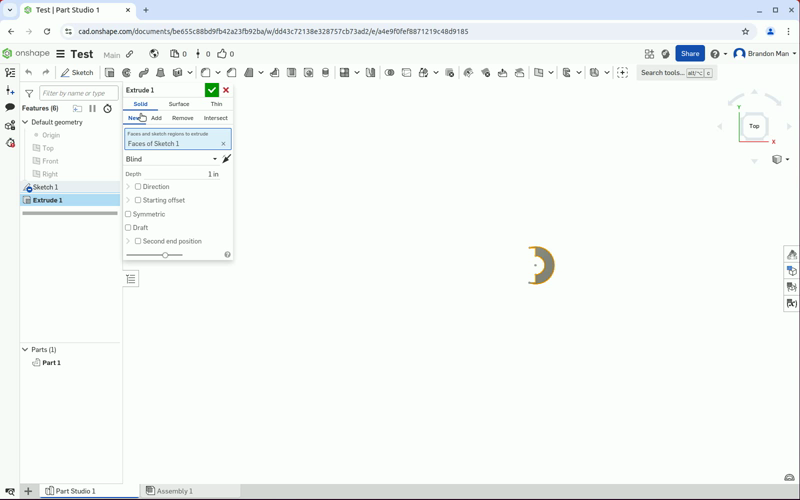
mouse_move(137, 120)
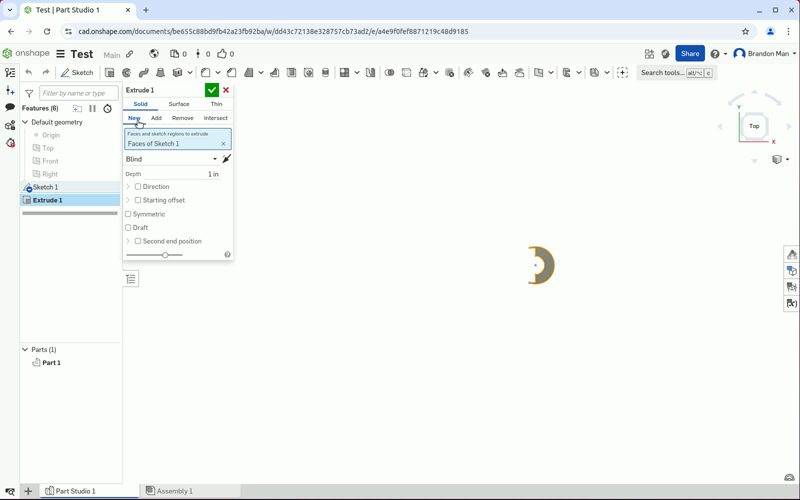
click(137, 120)
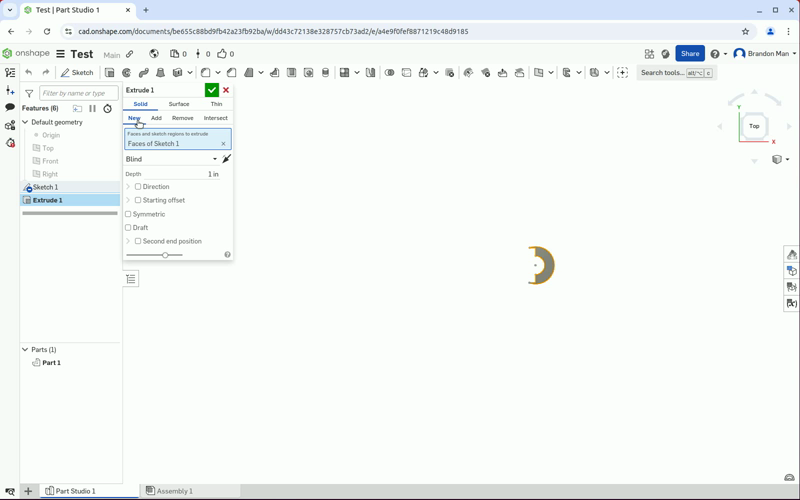
key(tab, 4)
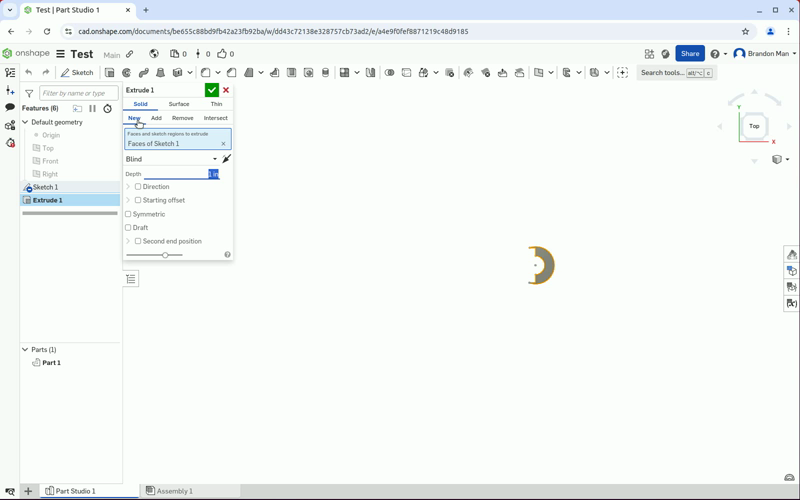
text(23.108)
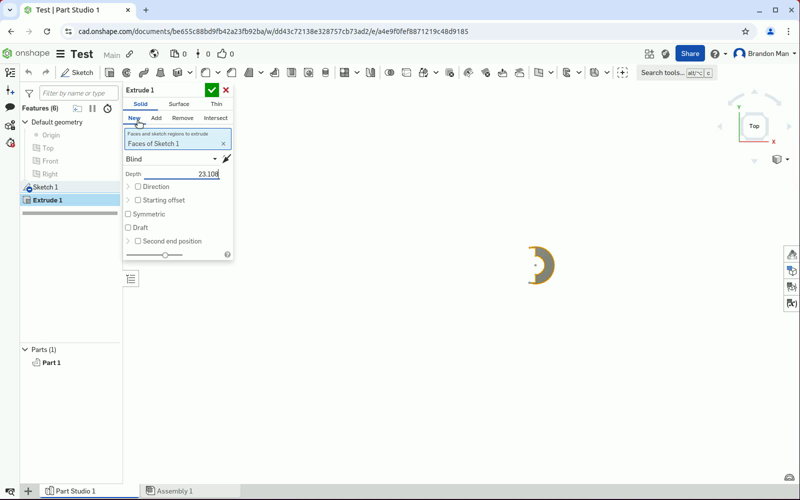
key(enter)
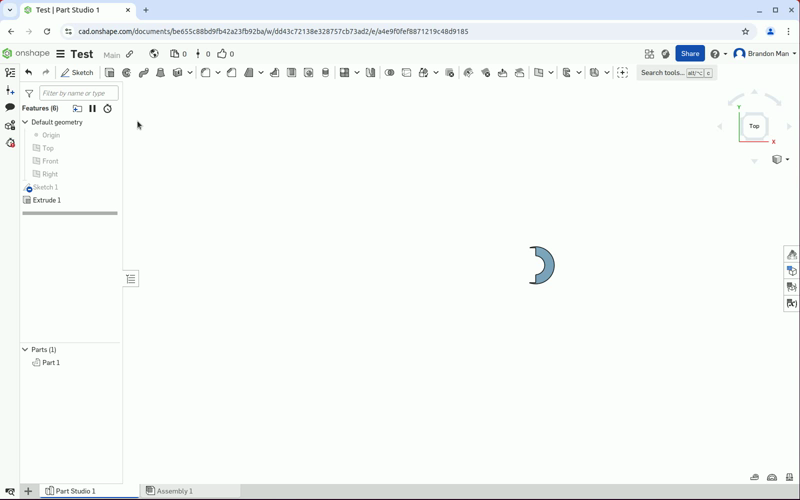
key(shift+h)
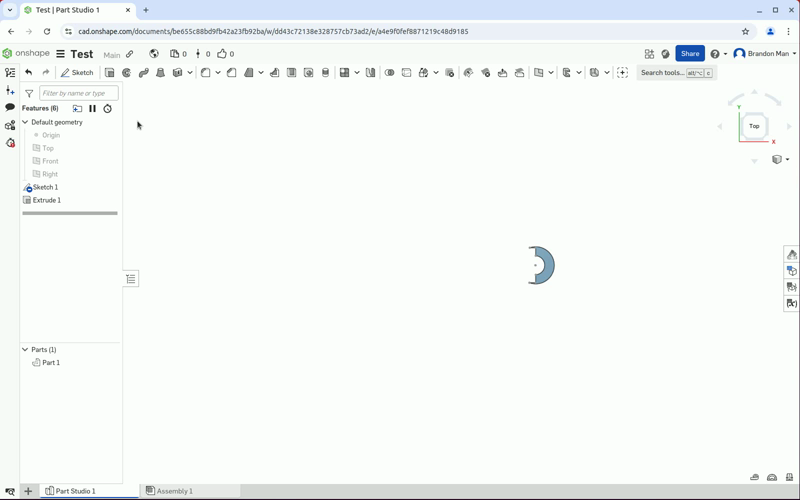
key(shift+h)
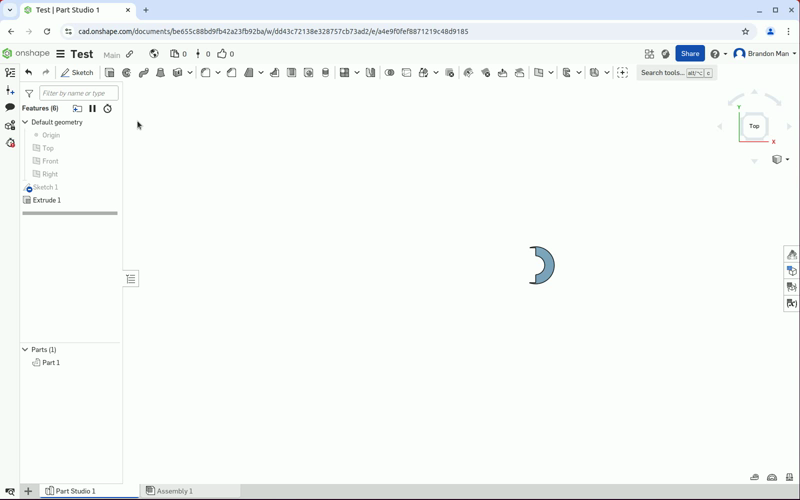
mouse_move(73, 189)
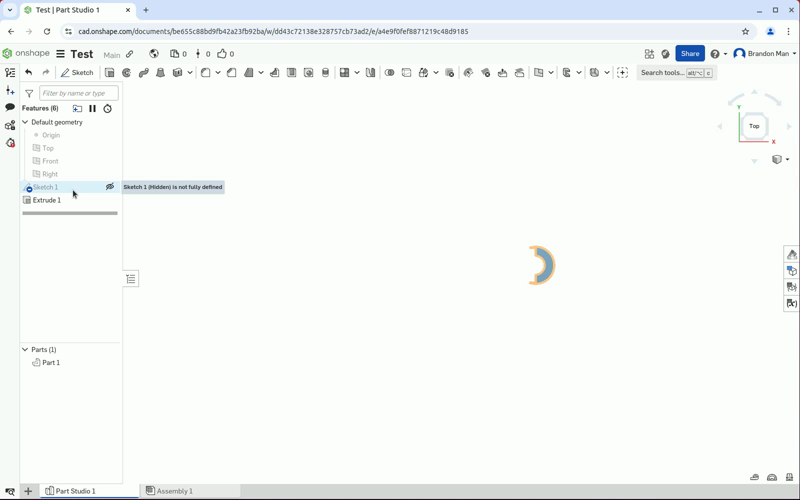
click(73, 189)
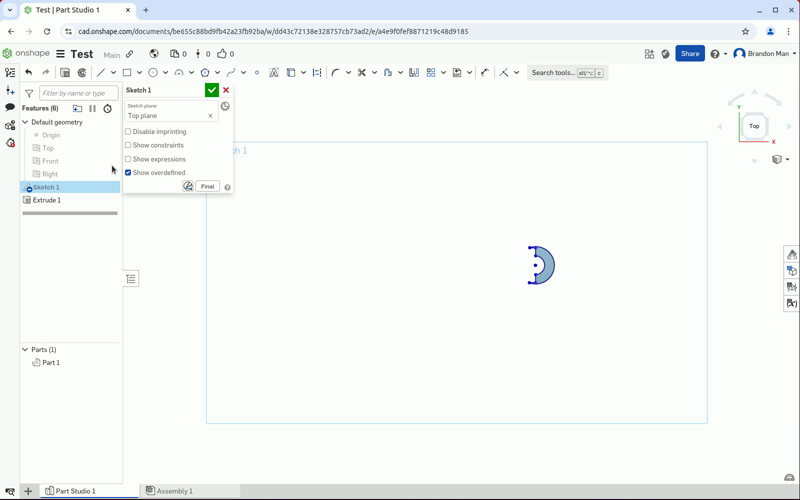
mouse_move(229, 92)
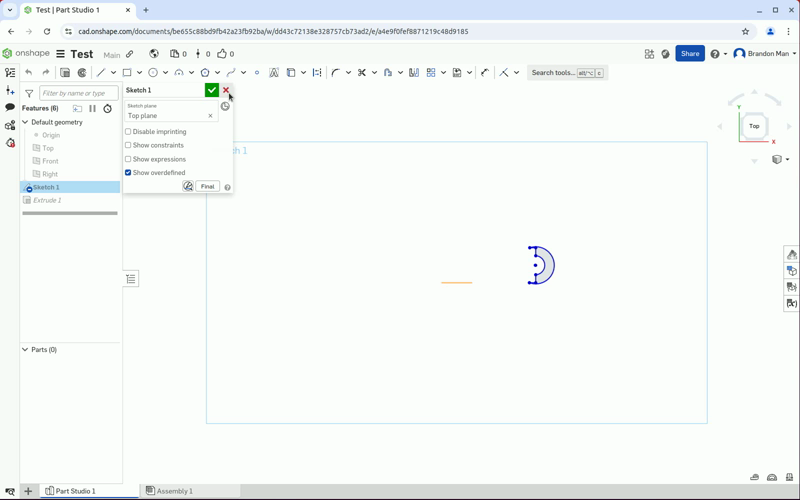
click(229, 92)
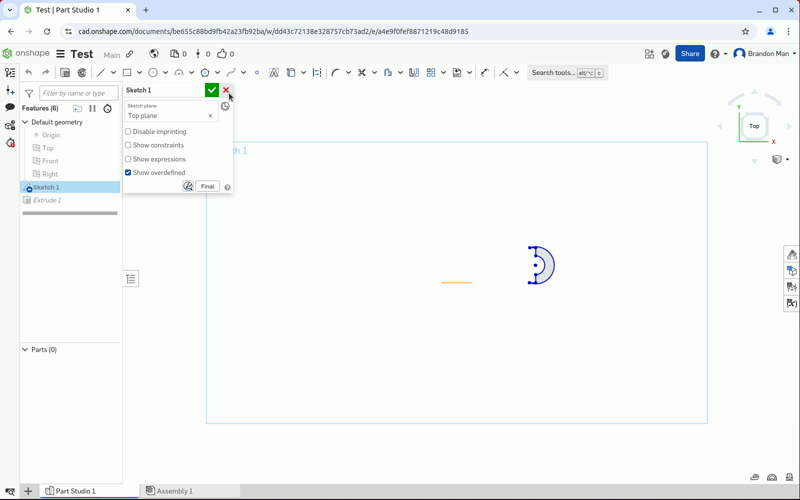
key(shift+s)
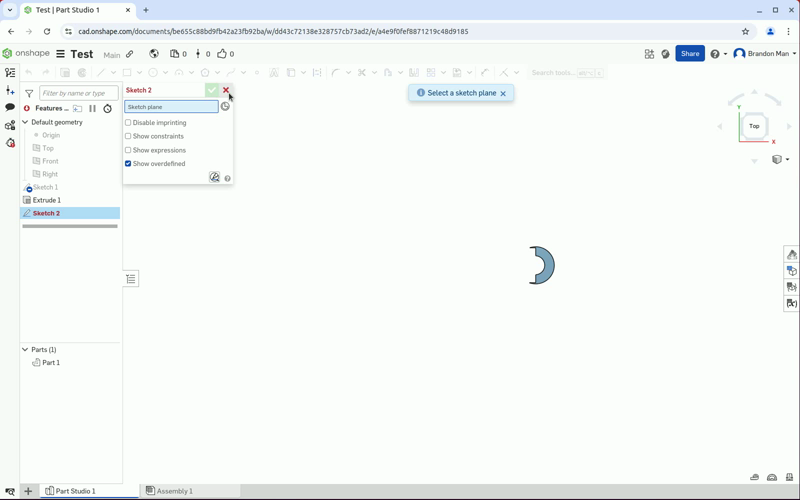
mouse_move(73, 150)
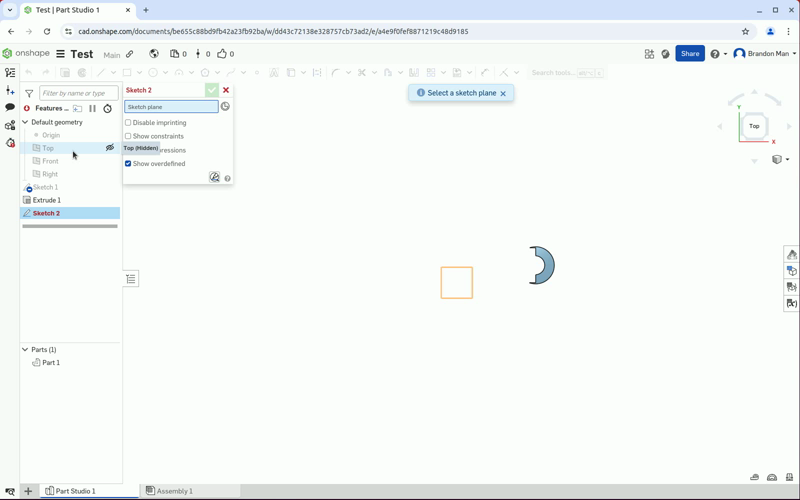
click(73, 150)
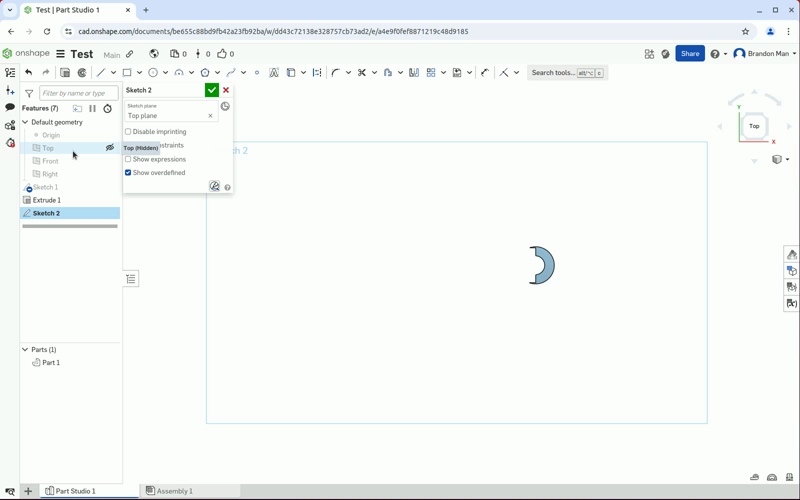
mouse_move(73, 352)
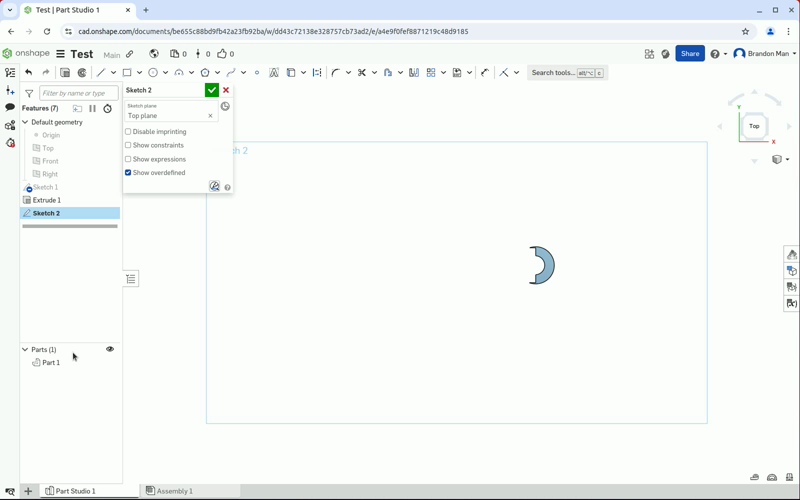
key(y)
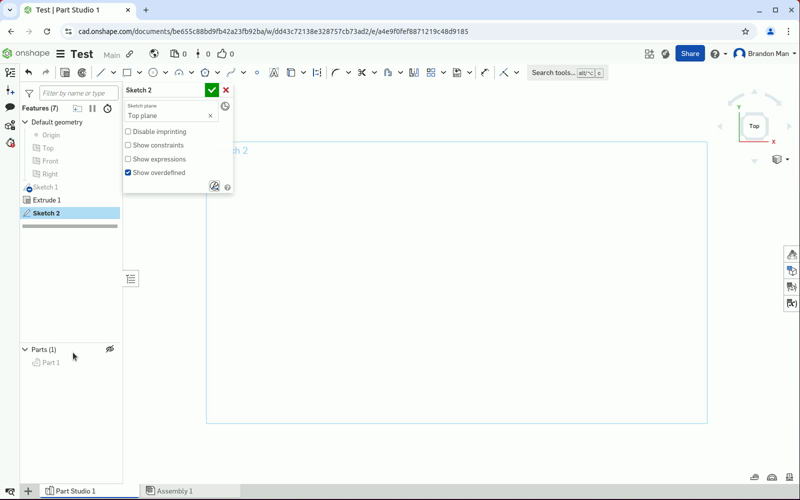
key(l)
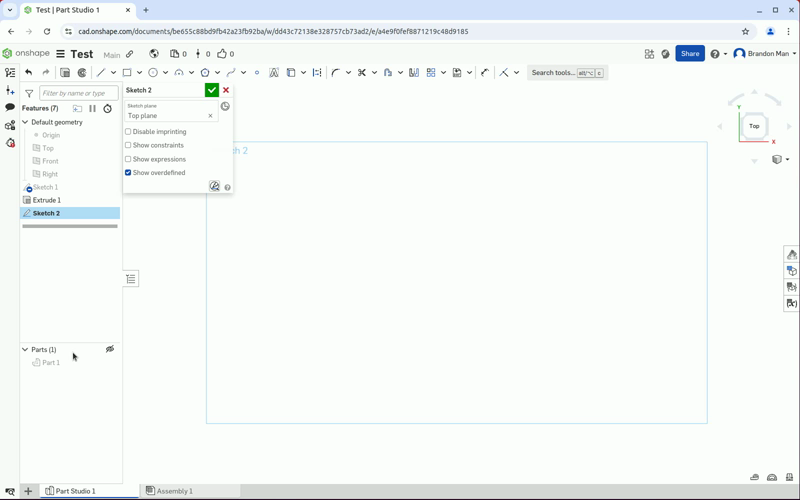
key_down(shift)
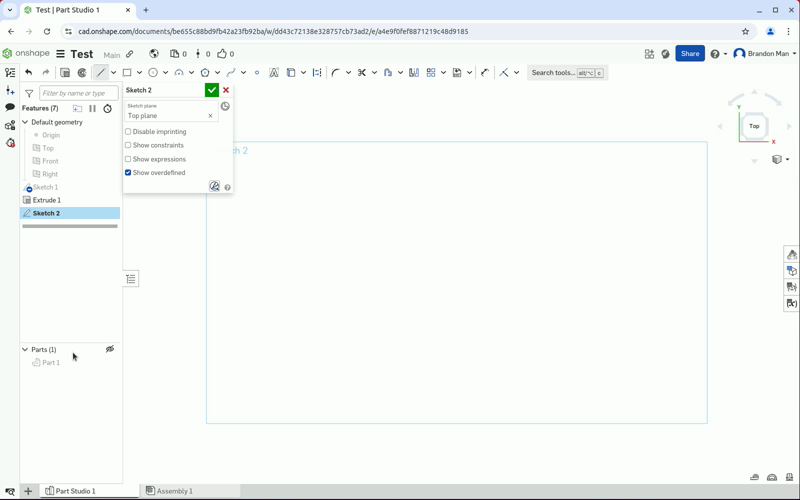
mouse_move(460, 282)
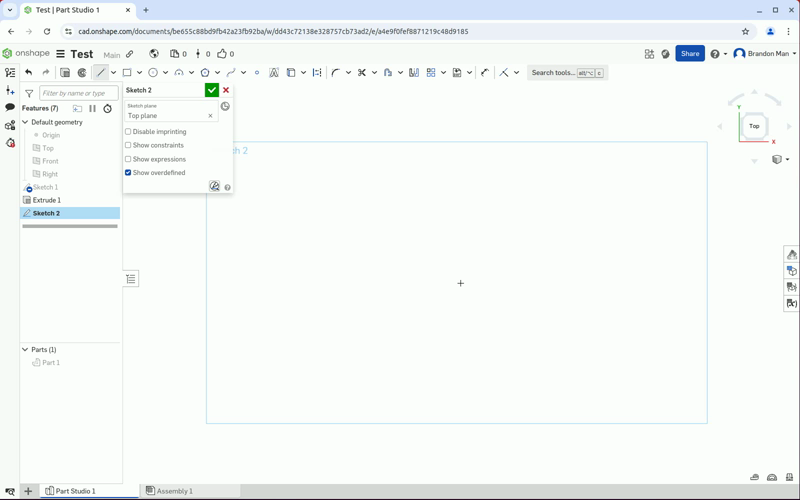
click(460, 282)
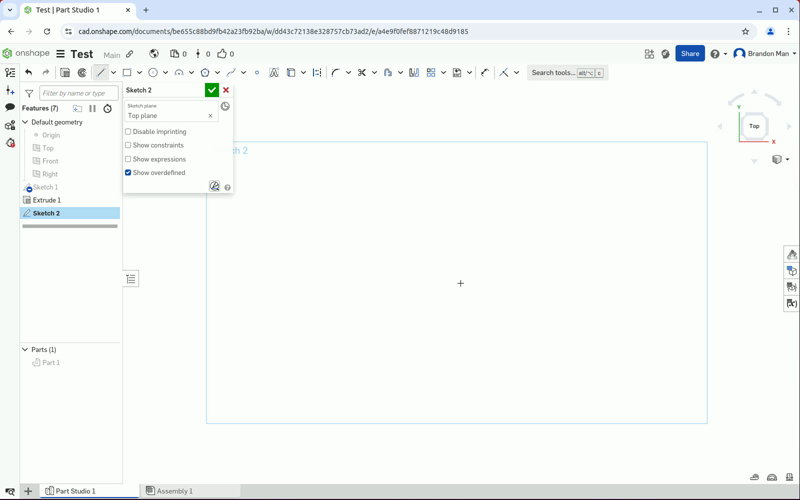
key_up(shift)
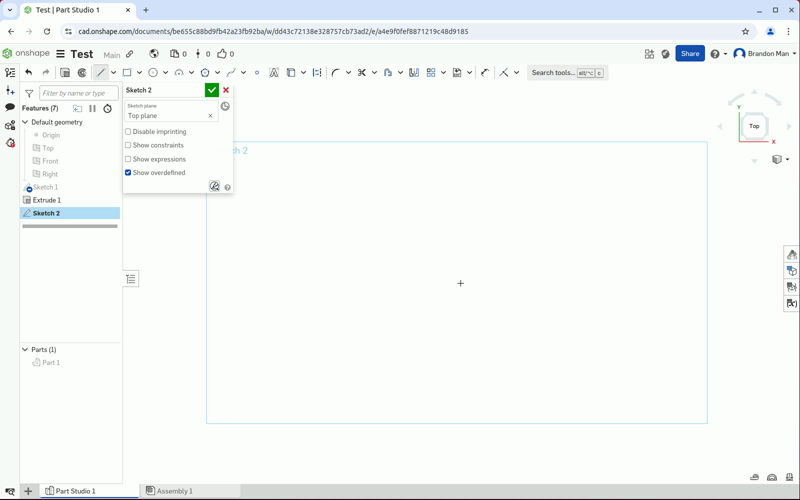
key_down(shift)
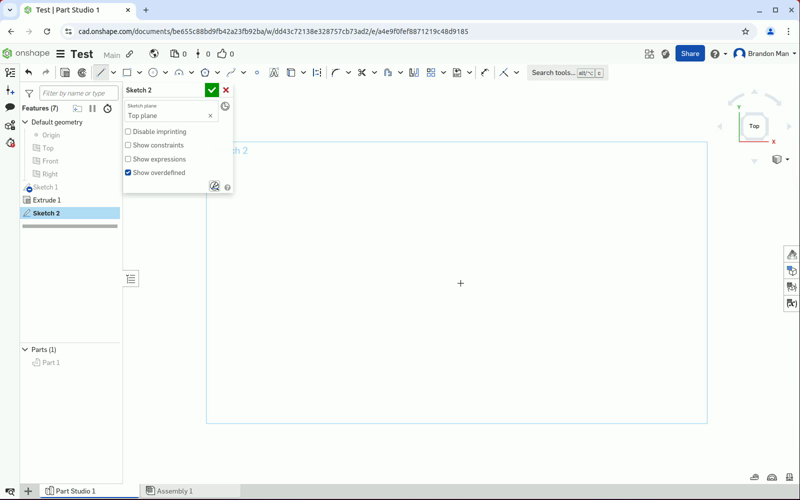
mouse_move(530, 282)
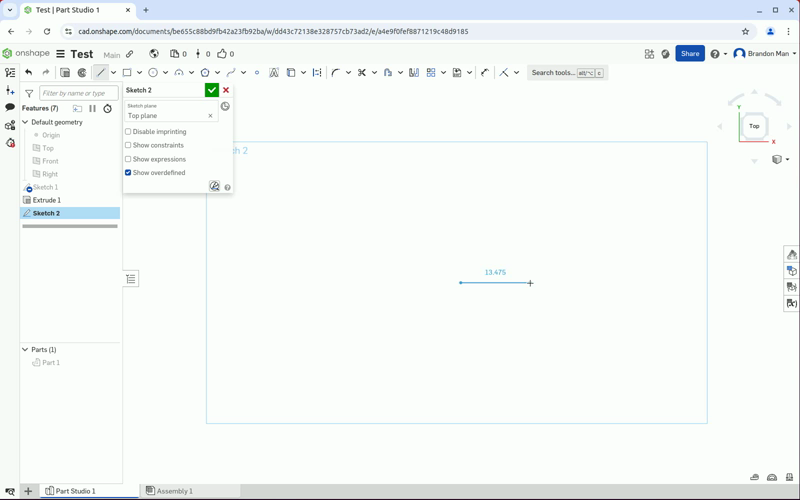
click(530, 282)
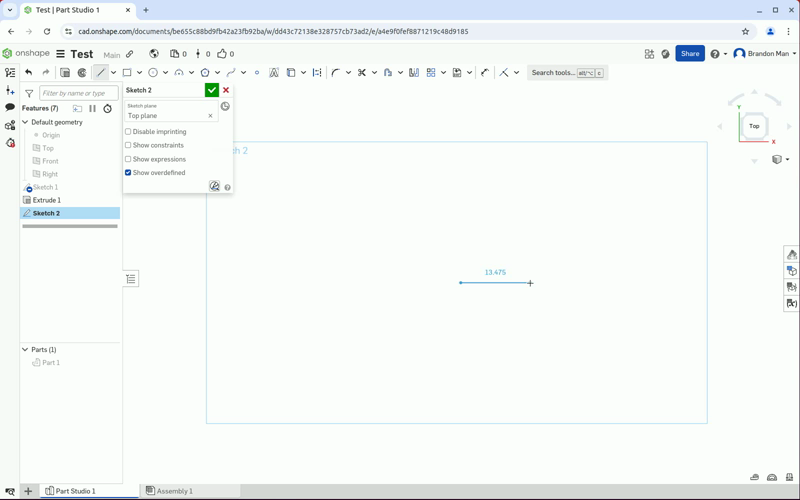
key_up(shift)
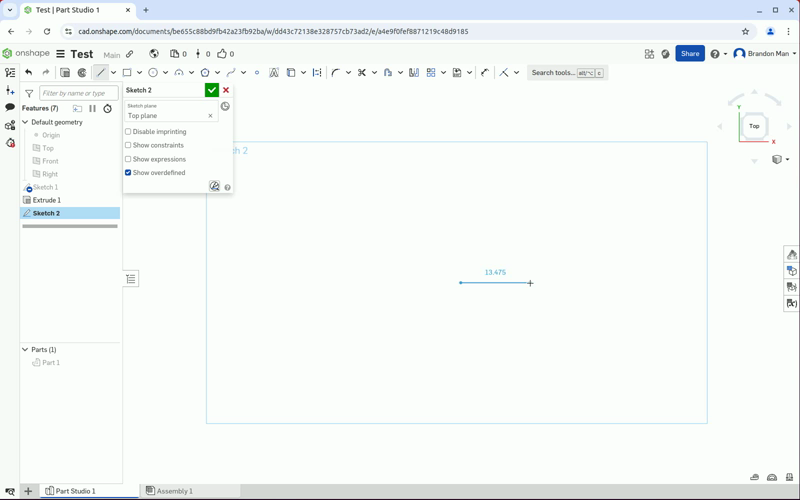
key(esc)
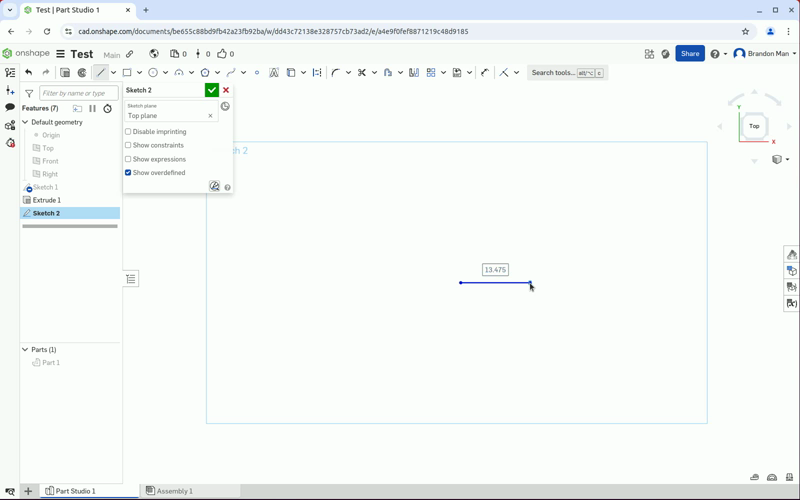
key(a)
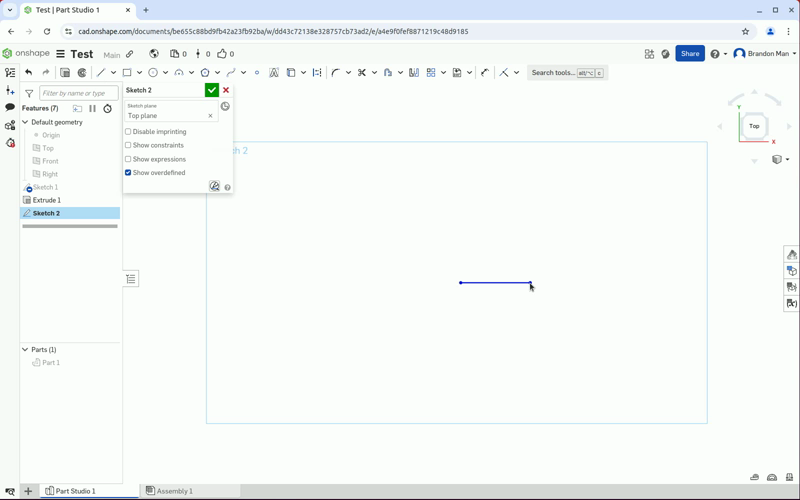
mouse_move(530, 282)
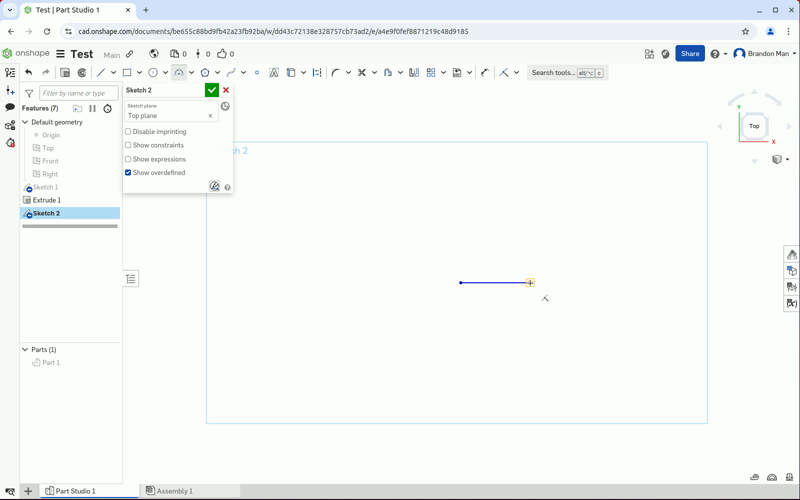
click(530, 282)
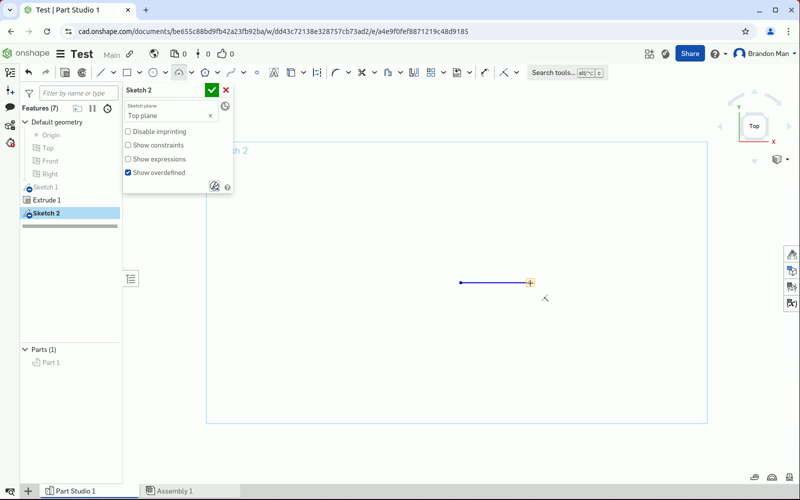
key_down(shift)
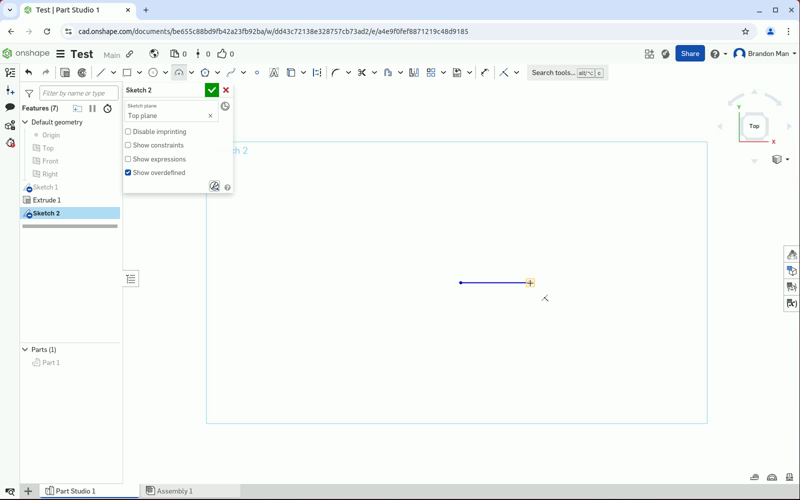
mouse_move(530, 248)
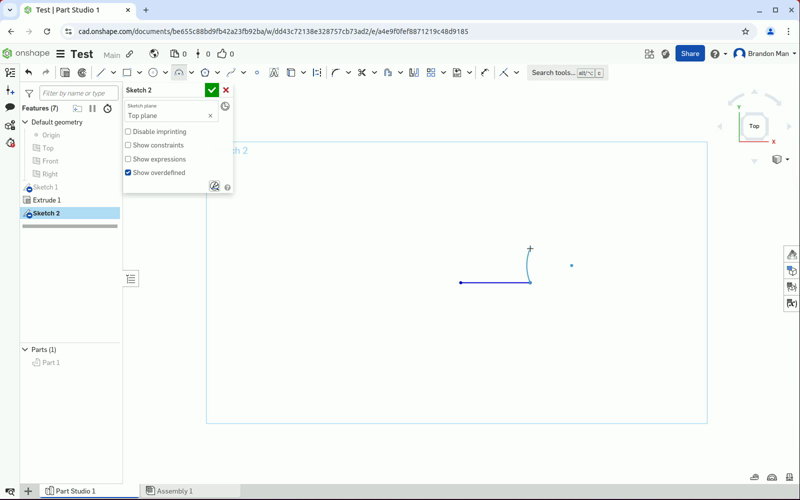
click(530, 248)
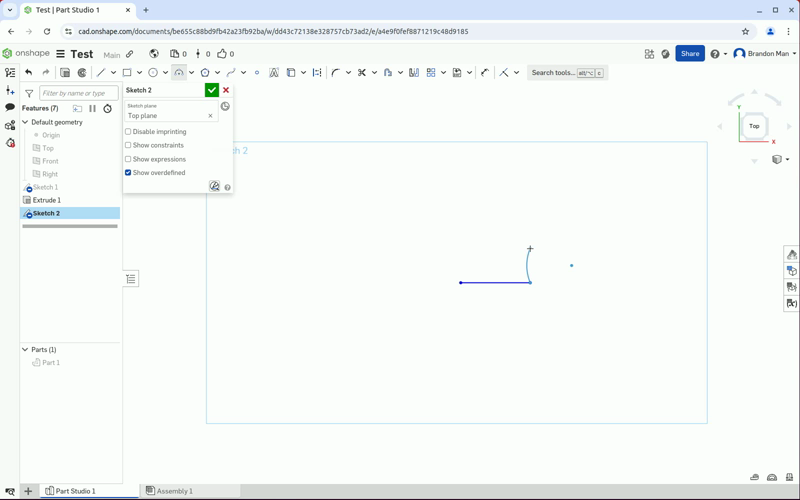
mouse_move(517, 265)
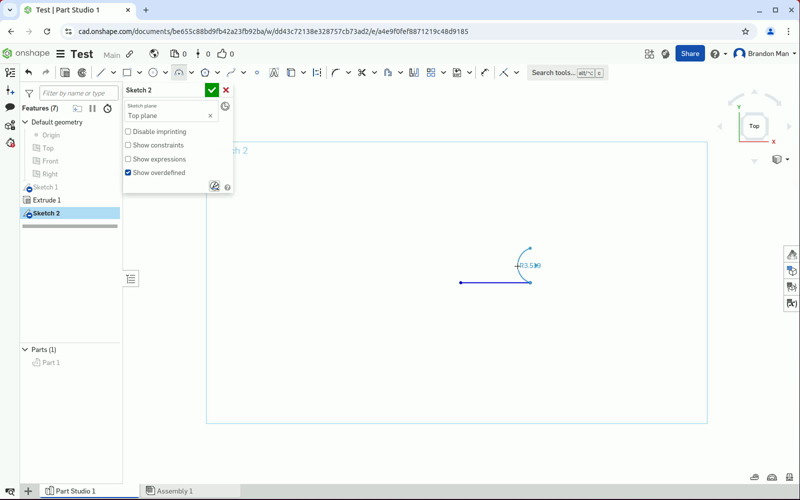
click(517, 265)
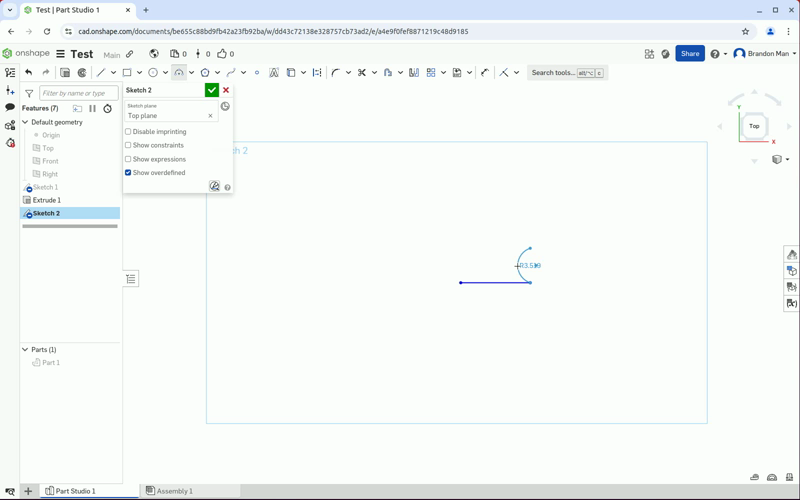
key_up(shift)
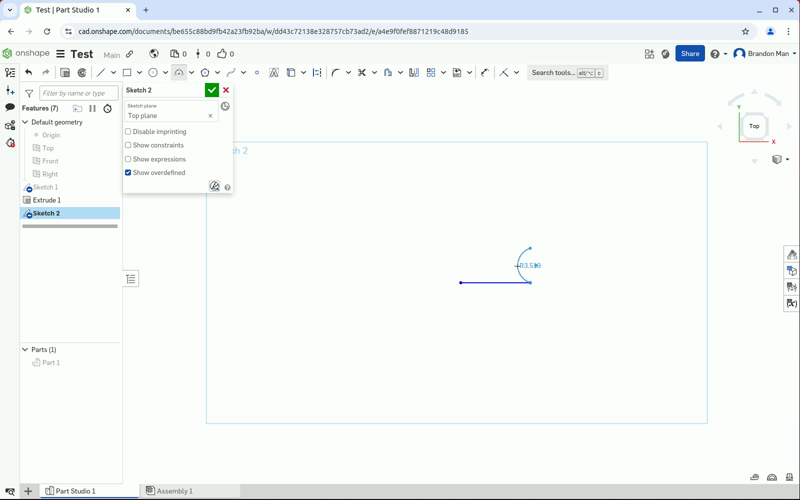
key(esc)
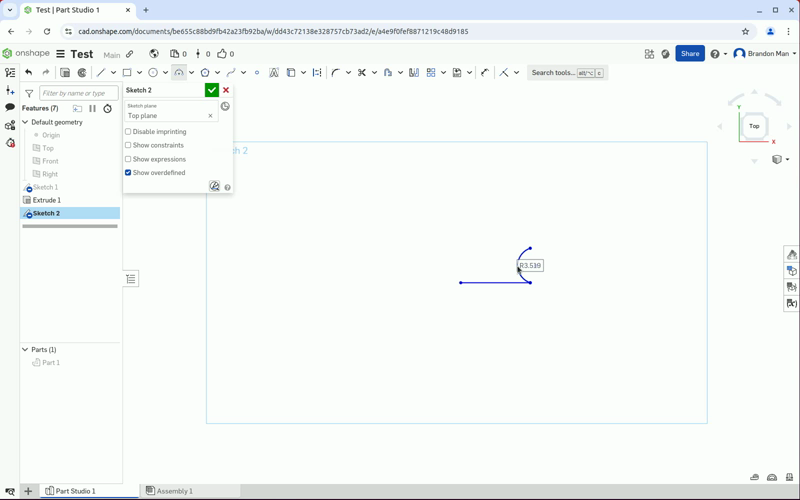
key(l)
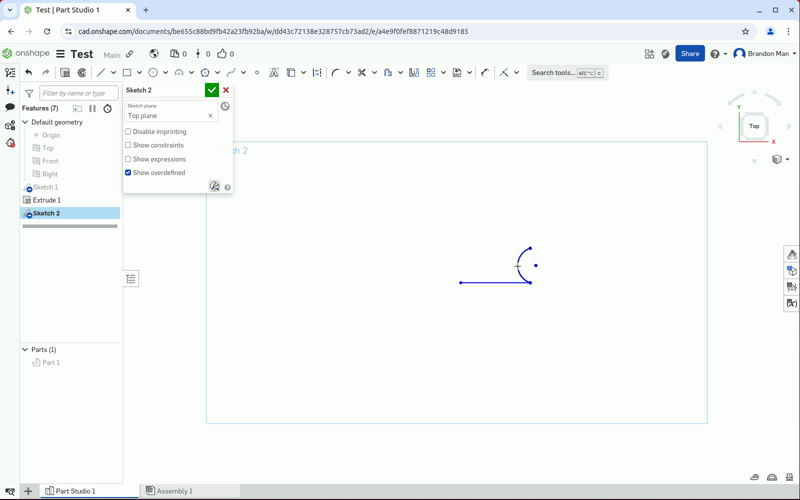
mouse_move(530, 248)
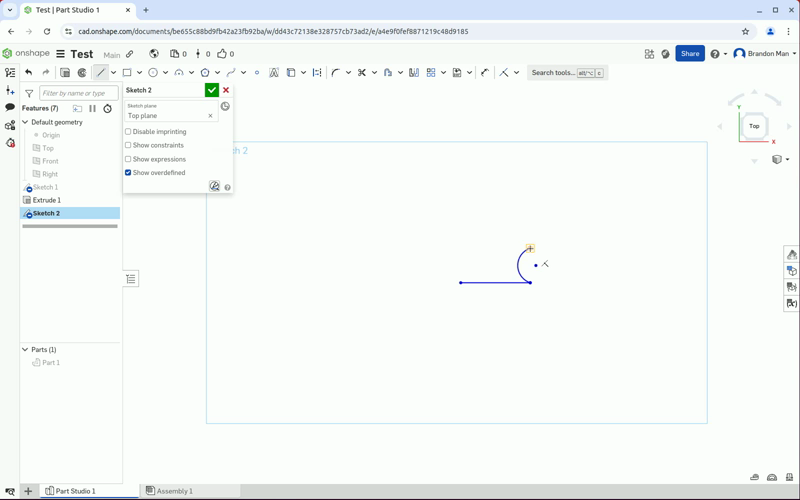
click(530, 248)
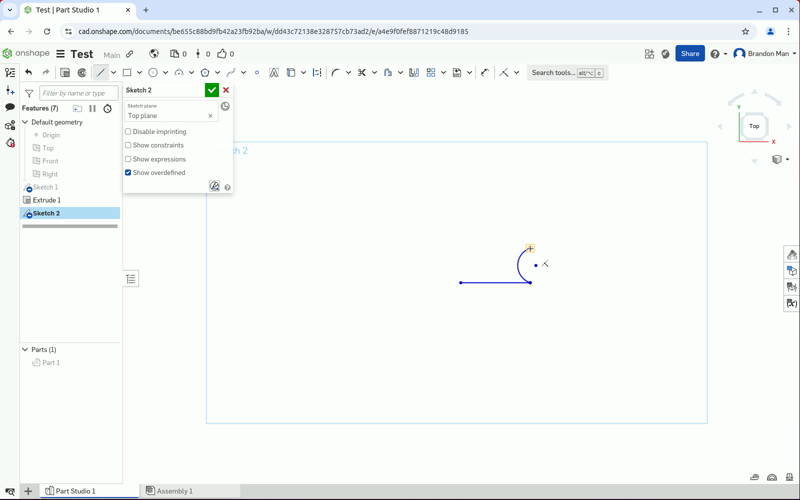
key_down(shift)
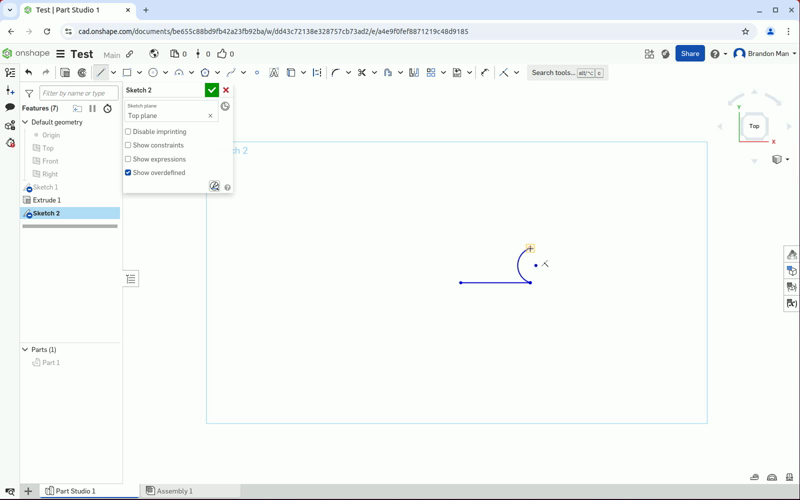
mouse_move(460, 248)
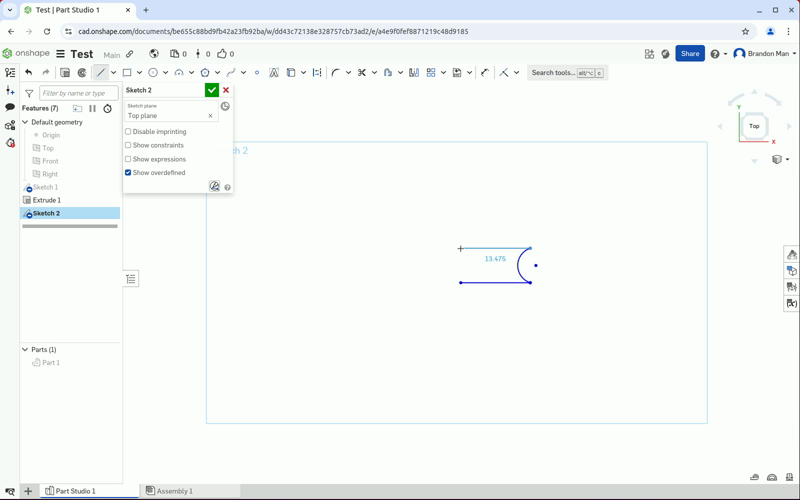
click(460, 248)
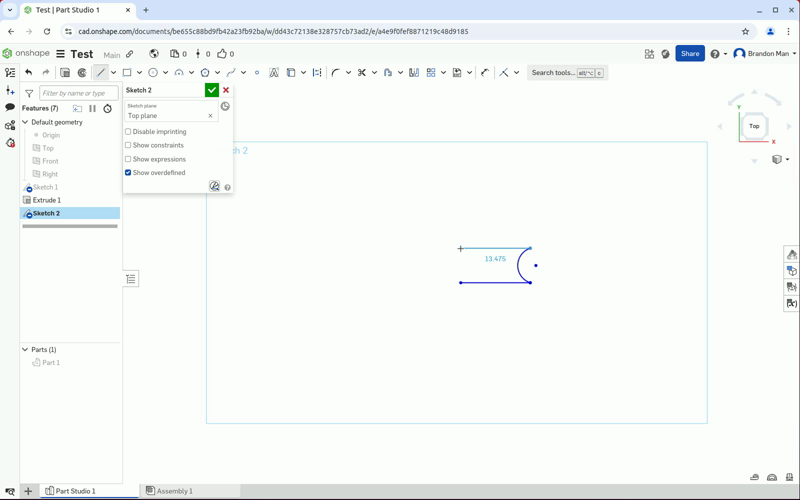
key_up(shift)
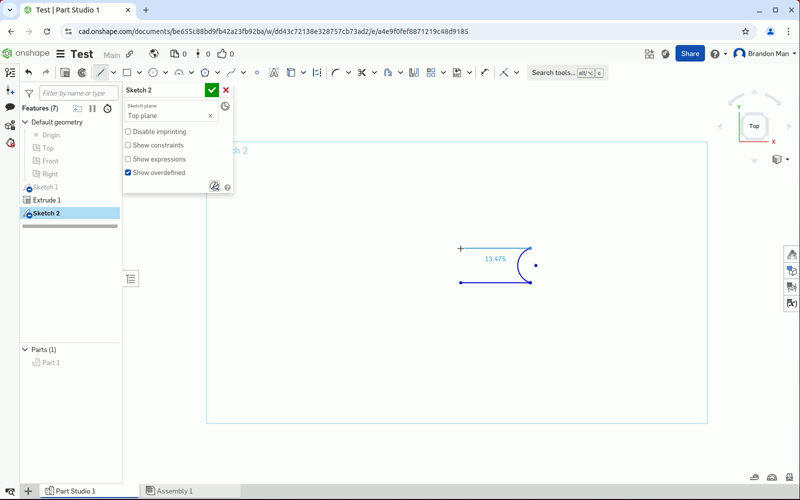
key_down(shift)
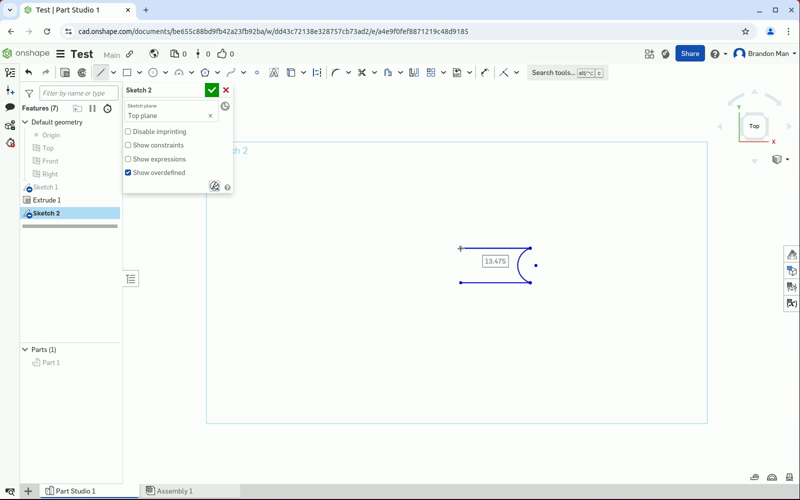
mouse_move(490, 248)
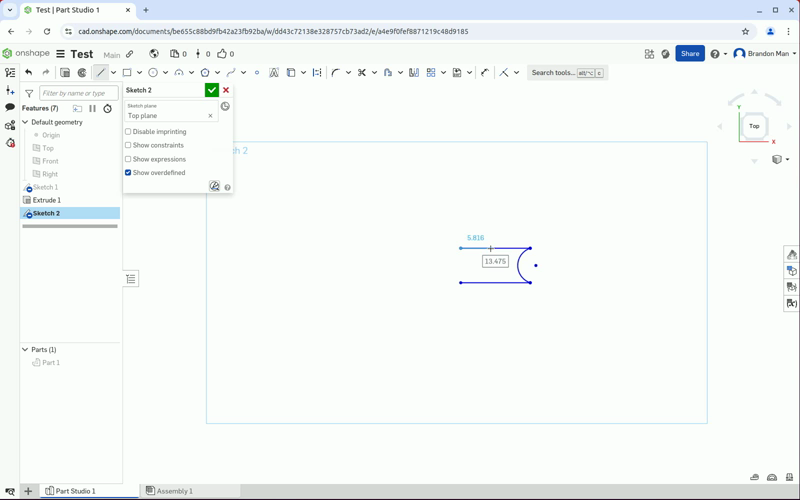
mouse_move(460, 257)
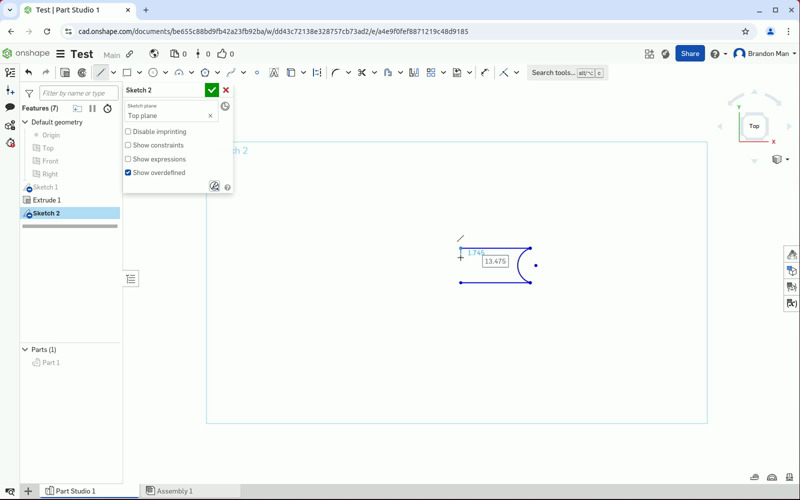
click(460, 257)
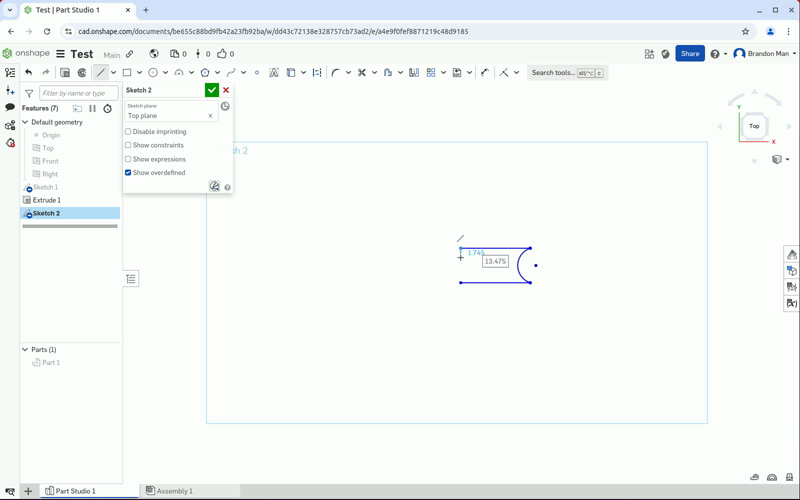
key_up(shift)
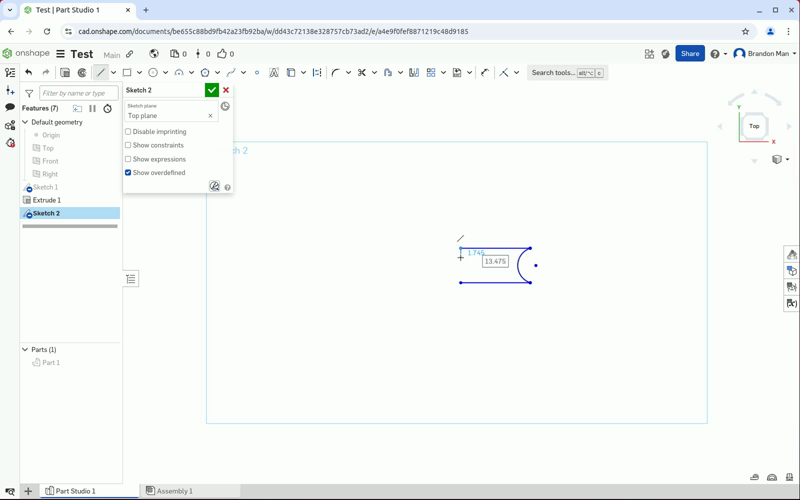
key_down(shift)
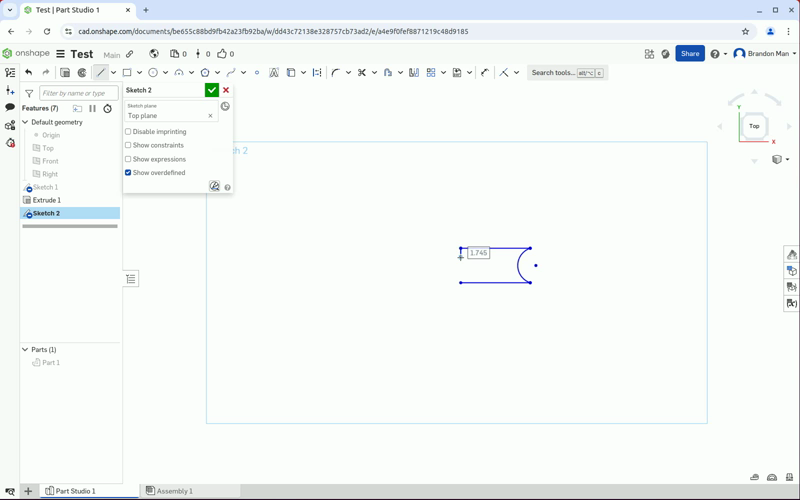
mouse_move(490, 257)
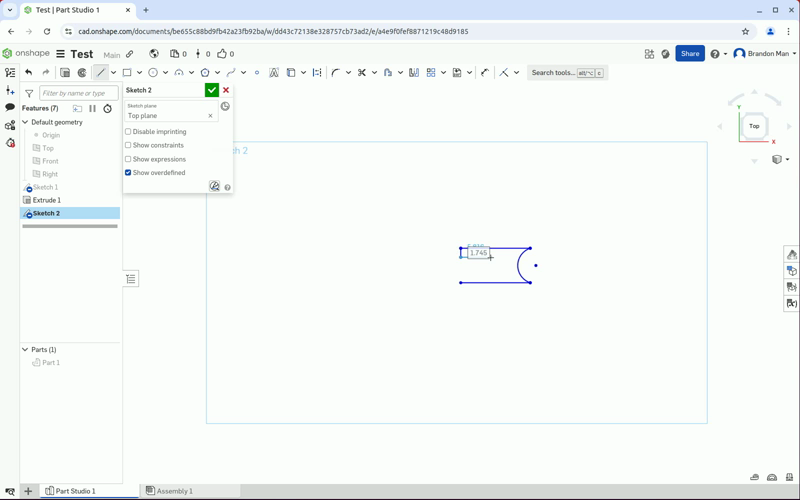
mouse_move(513, 257)
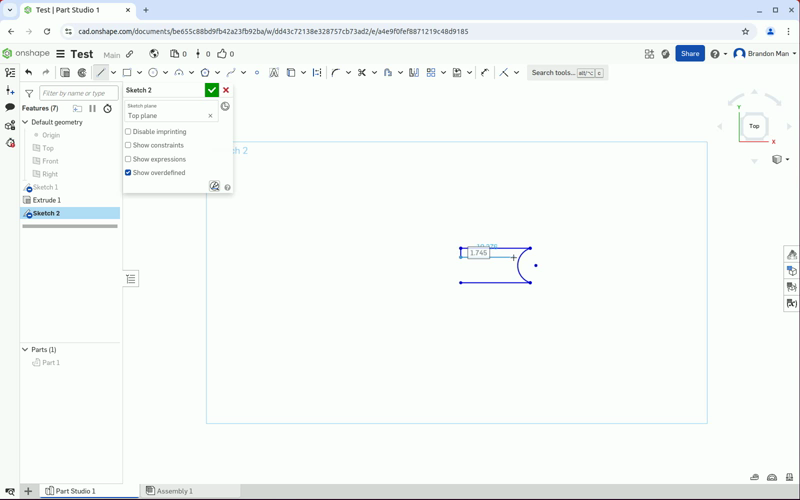
click(513, 257)
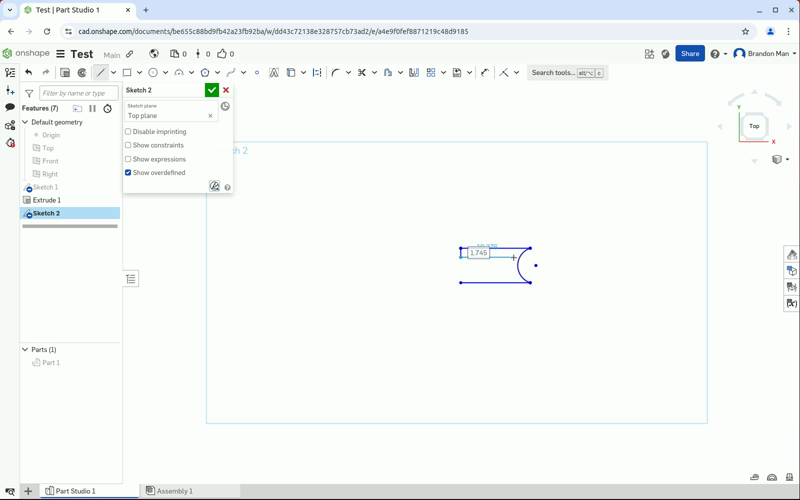
key_up(shift)
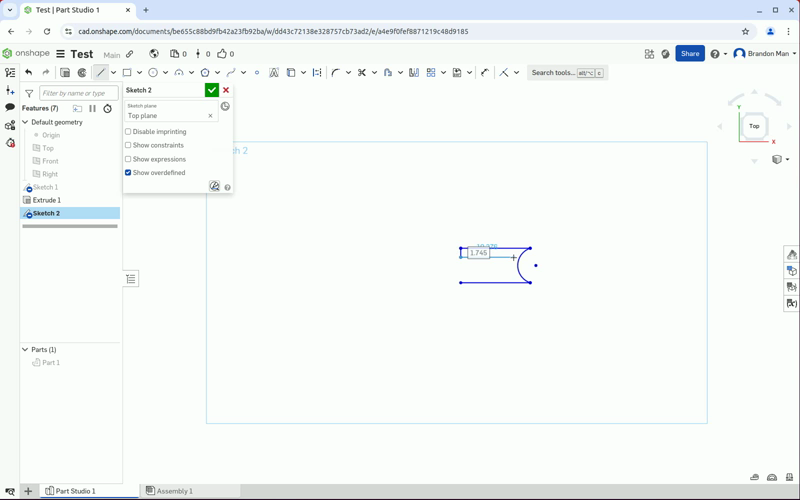
key_down(shift)
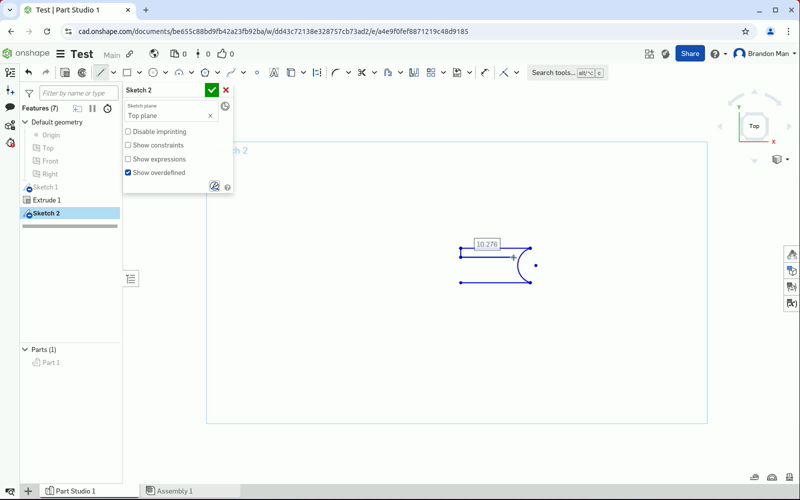
mouse_move(543, 257)
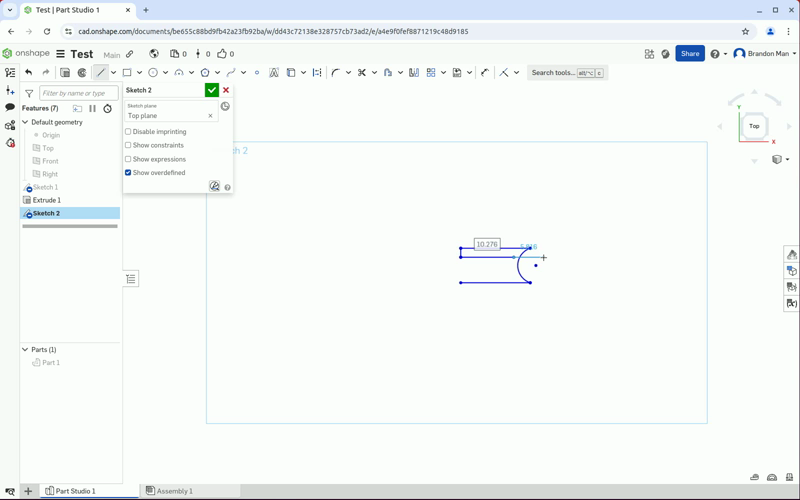
mouse_move(513, 274)
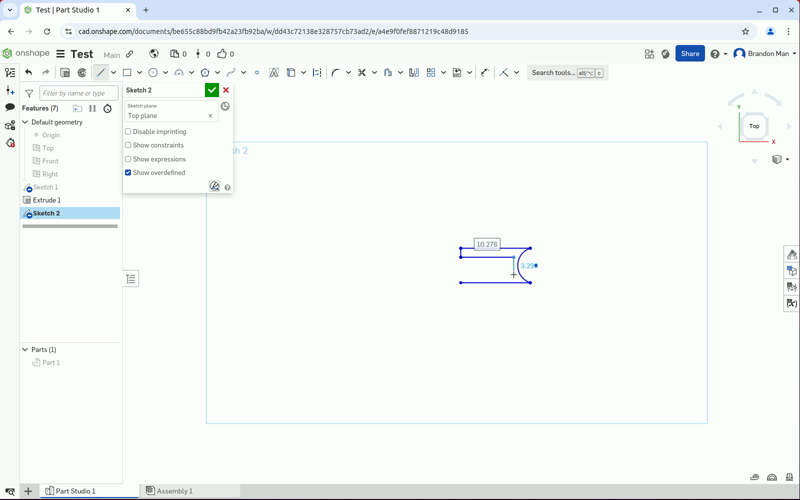
click(513, 274)
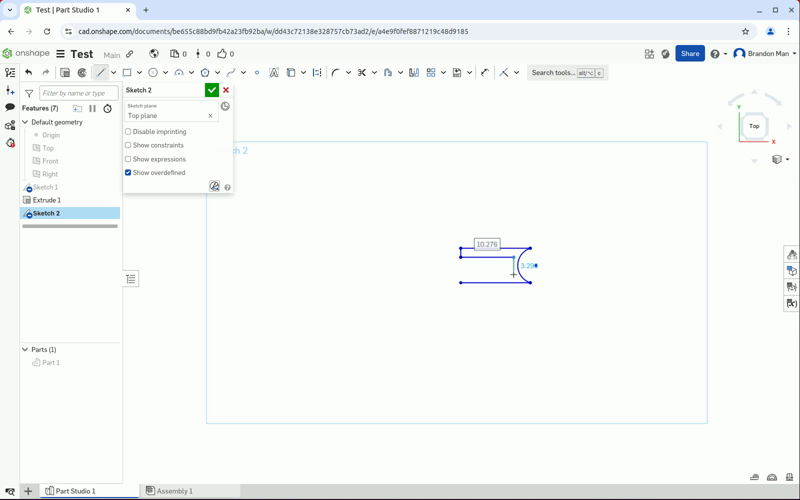
key_up(shift)
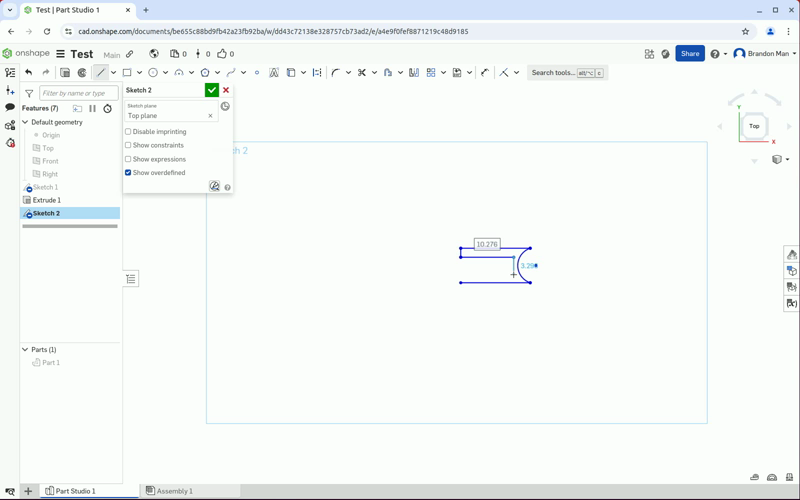
key_down(shift)
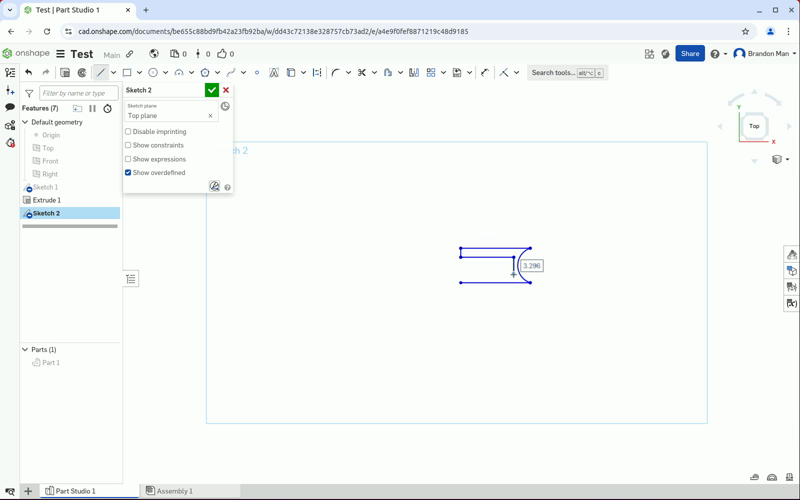
mouse_move(543, 274)
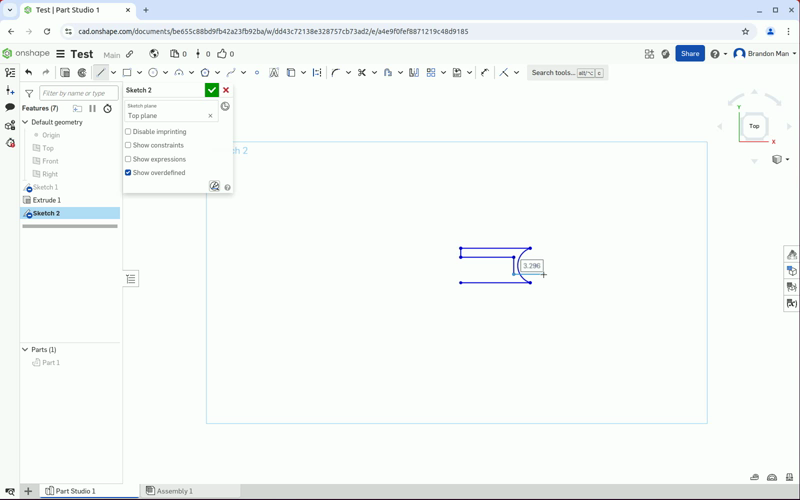
mouse_move(460, 274)
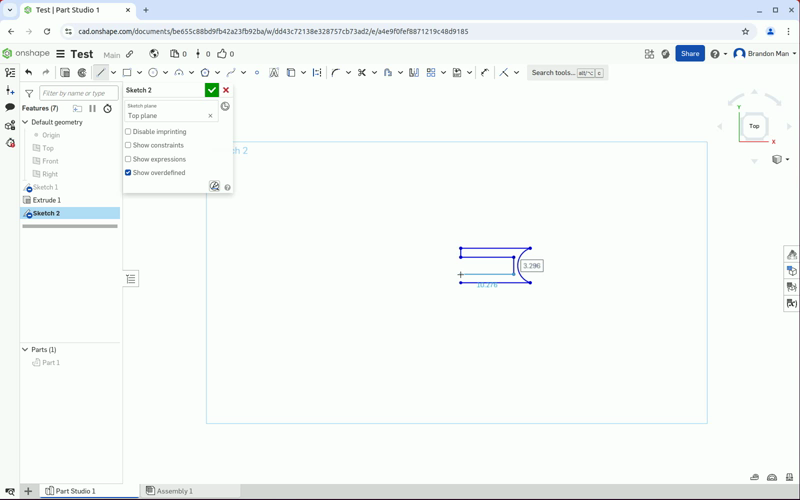
click(460, 274)
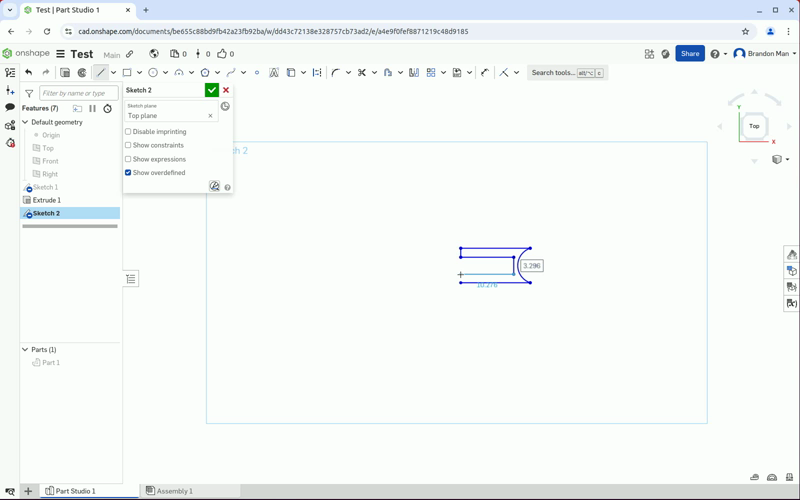
key_up(shift)
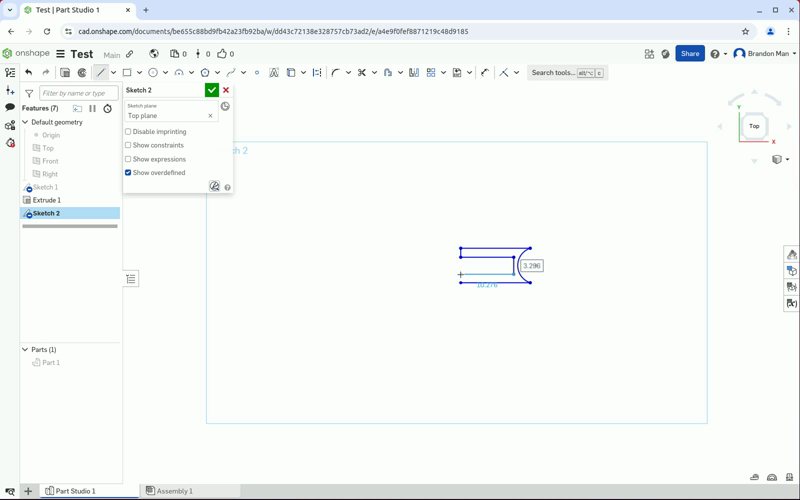
mouse_move(490, 274)
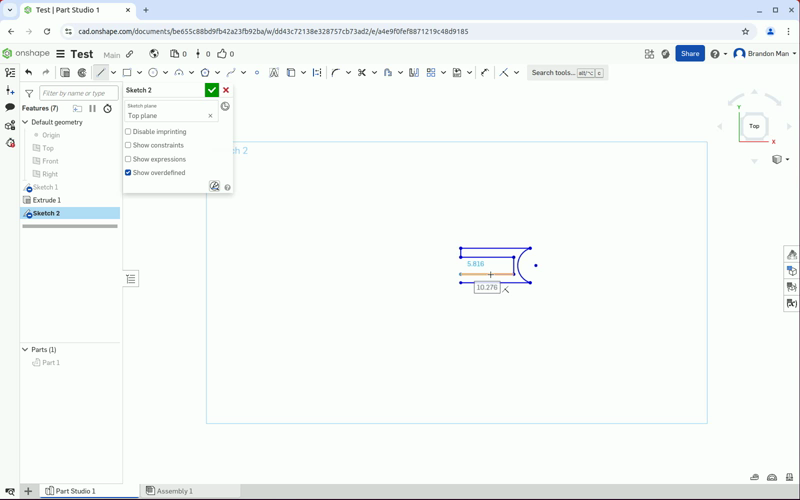
key_down(shift)
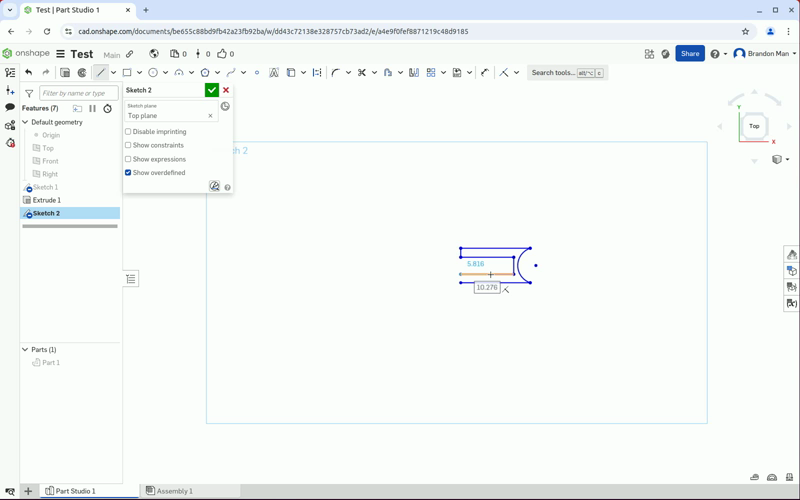
mouse_move(460, 282)
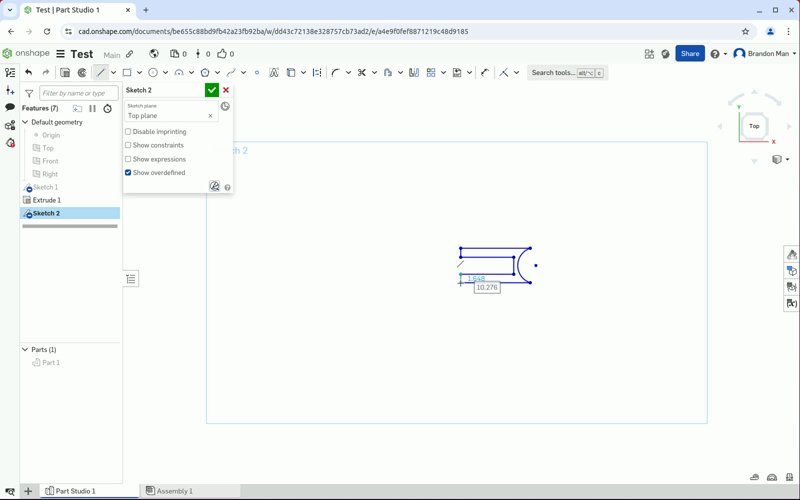
key_up(shift)
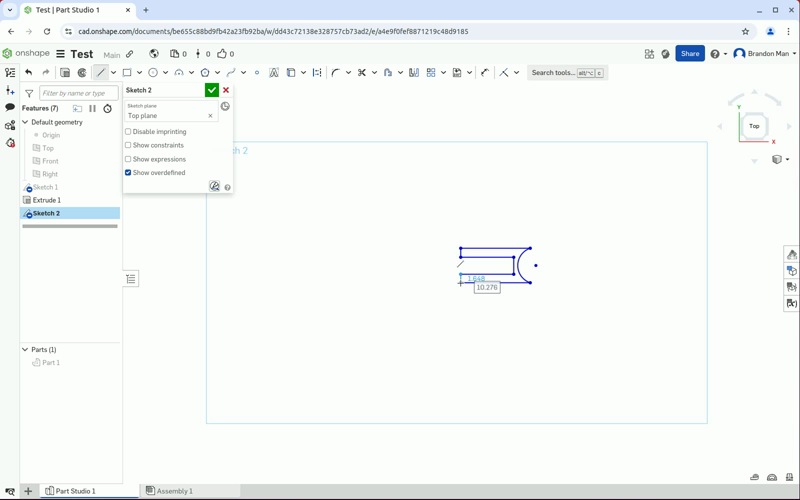
click(460, 282)
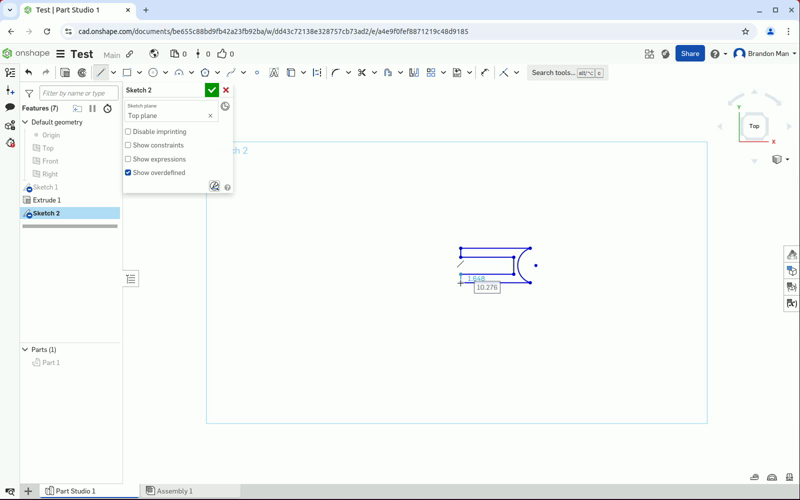
key(esc)
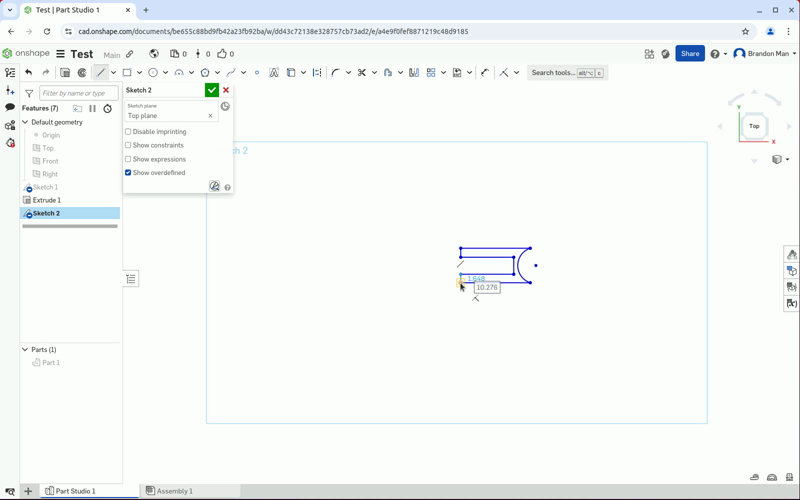
mouse_move(516, 276)
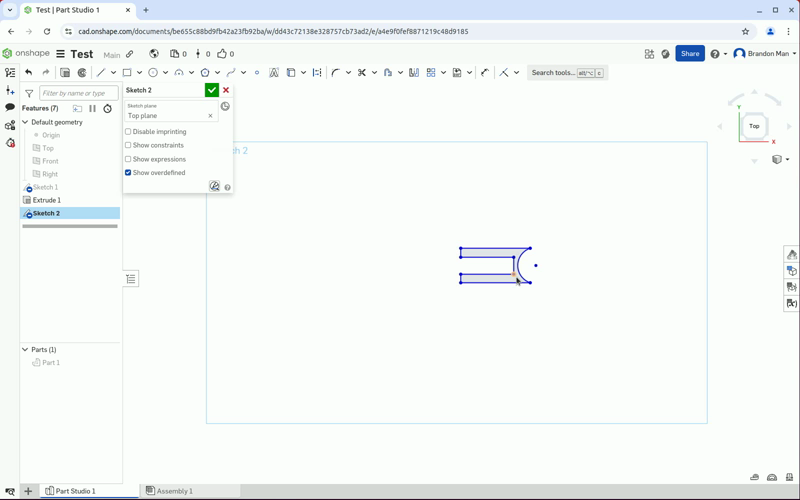
scroll(6)
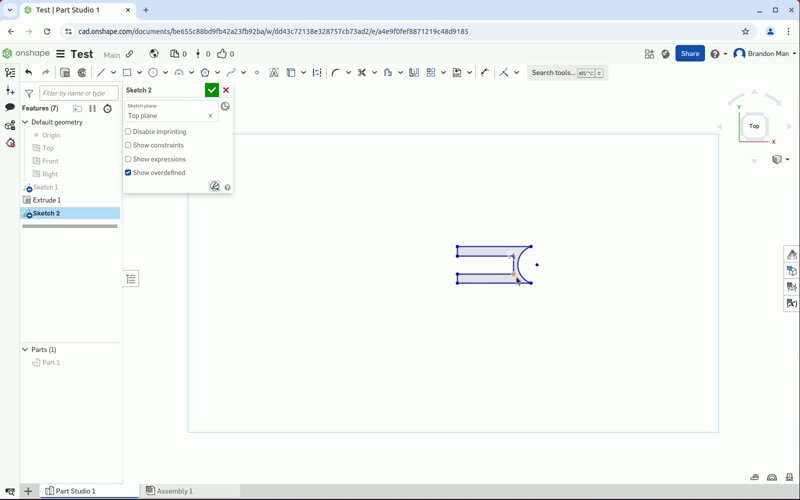
scroll(6)
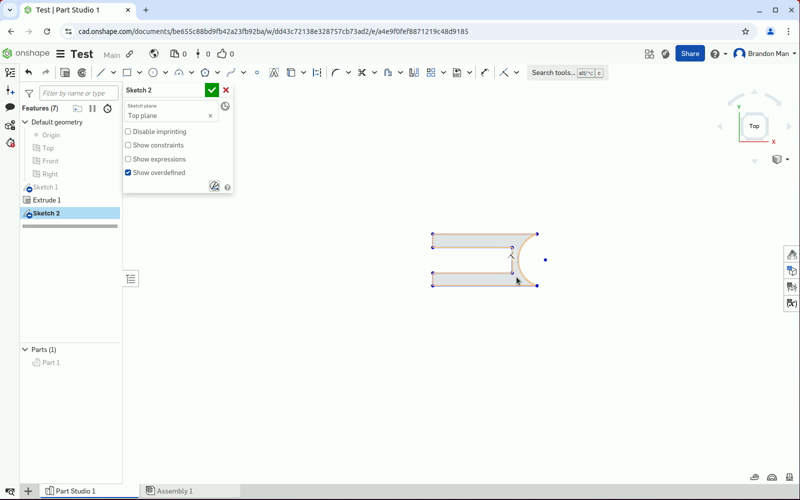
scroll(6)
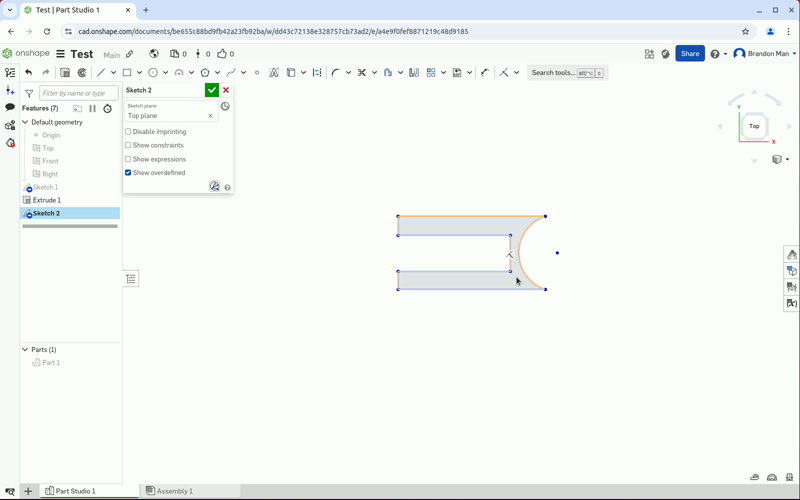
scroll(6)
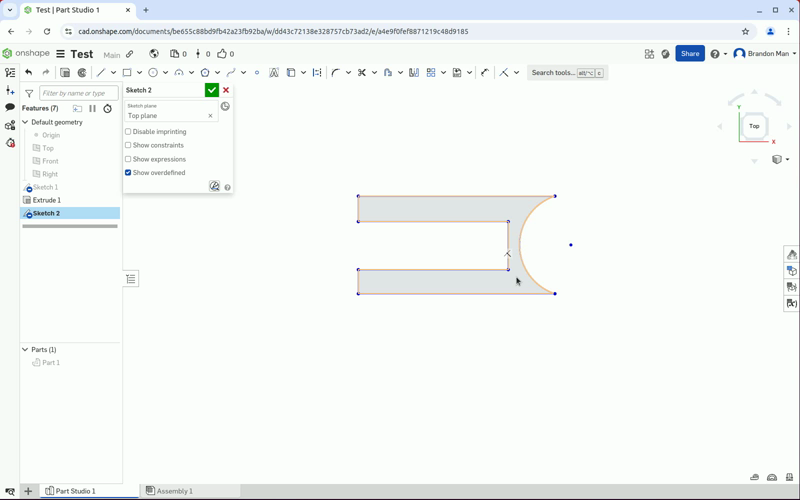
scroll(6)
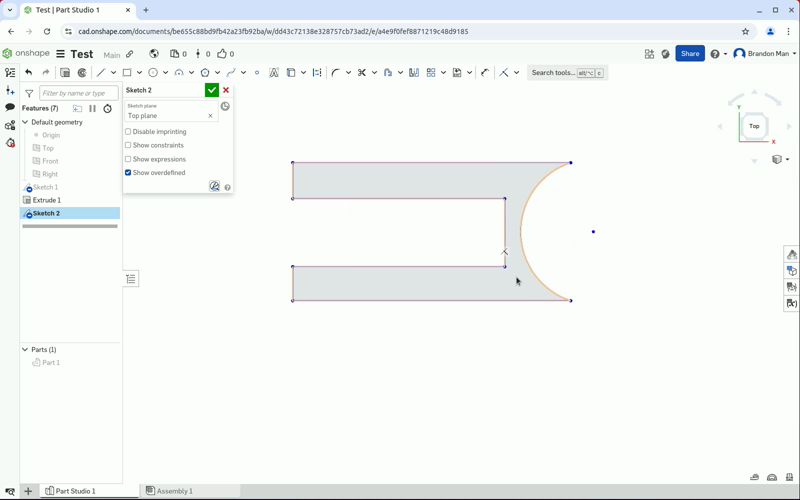
scroll(6)
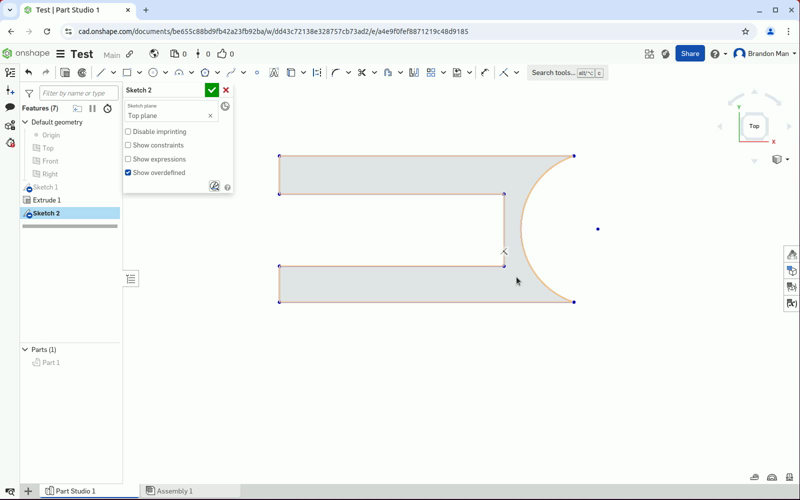
scroll(6)
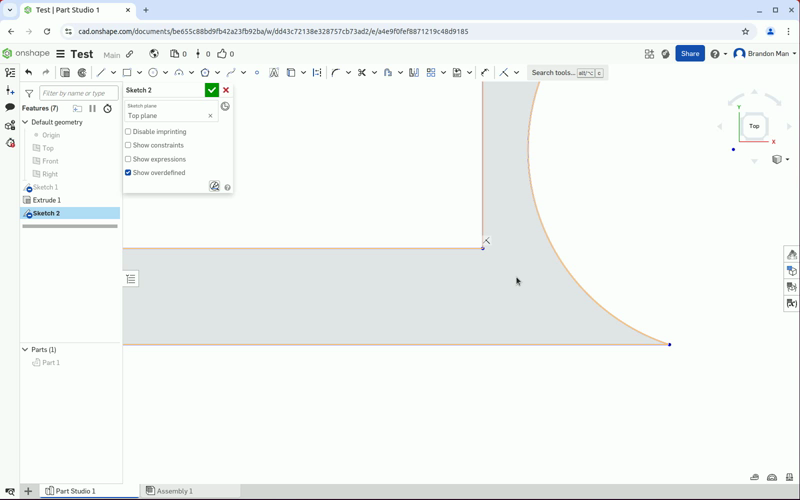
click(516, 276)
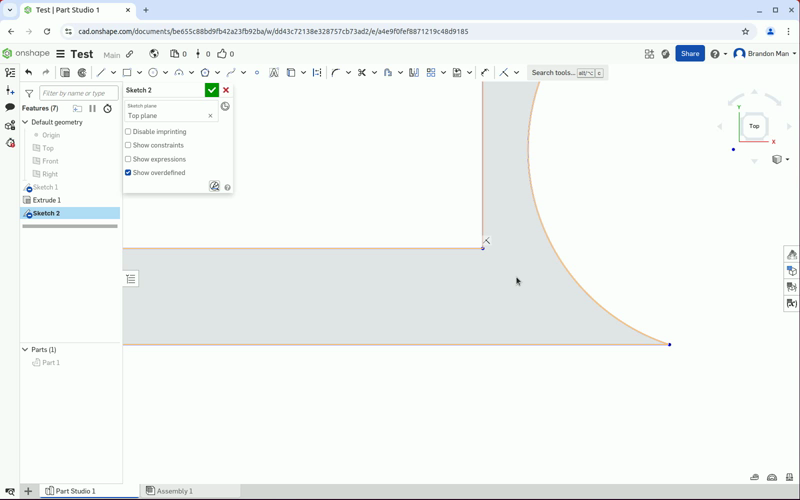
scroll(-6)
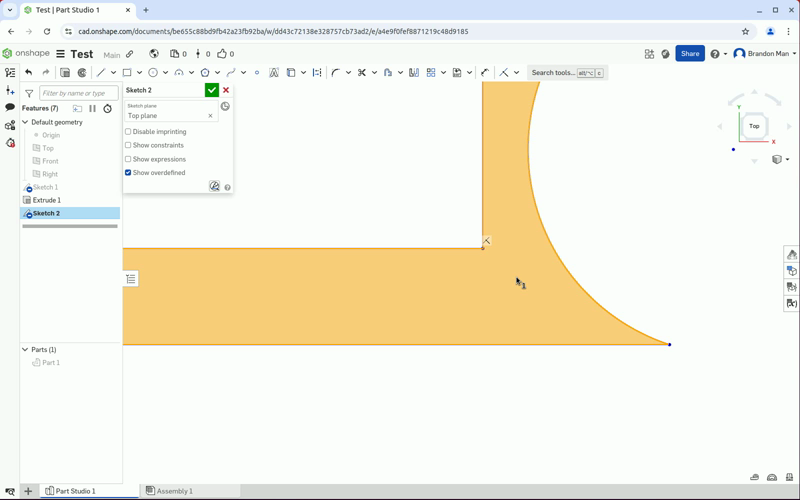
scroll(-6)
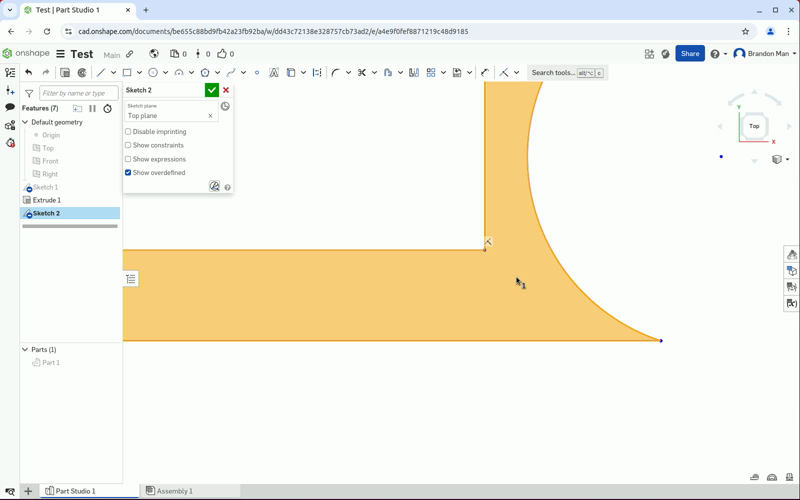
scroll(-6)
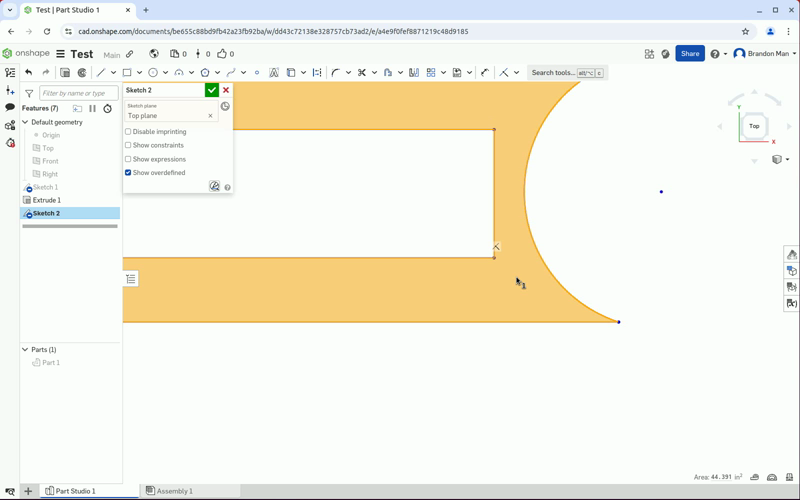
scroll(-6)
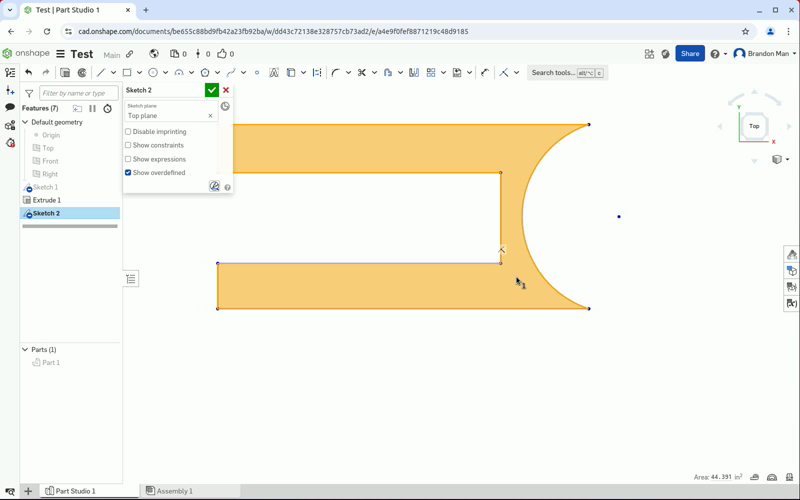
scroll(-6)
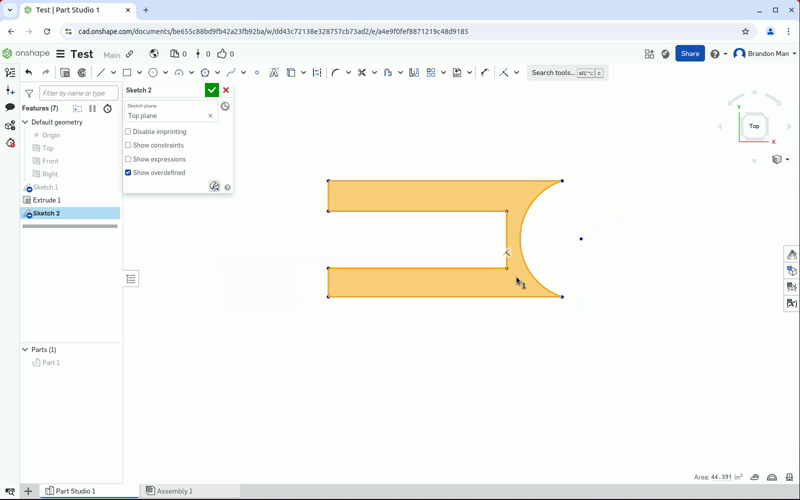
scroll(-6)
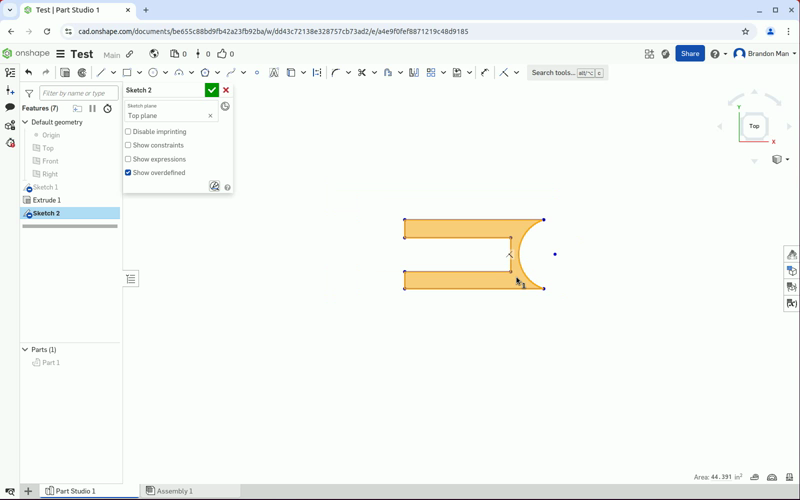
scroll(-6)
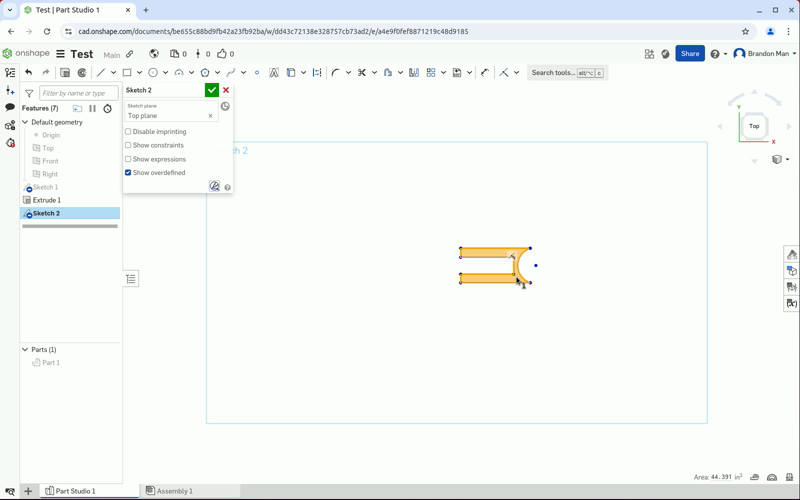
mouse_move(73, 352)
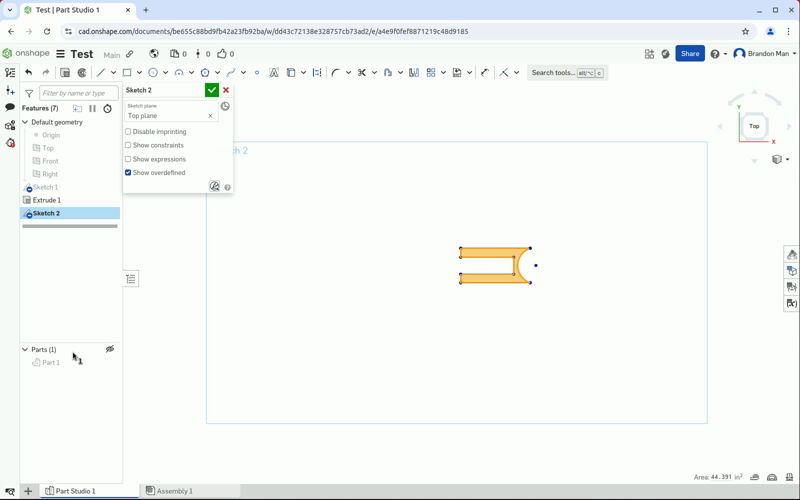
key(shift+y)
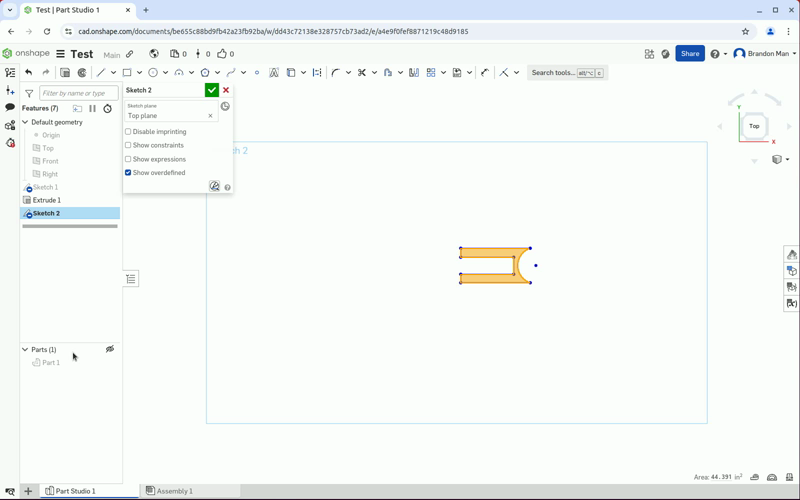
key(shift+e)
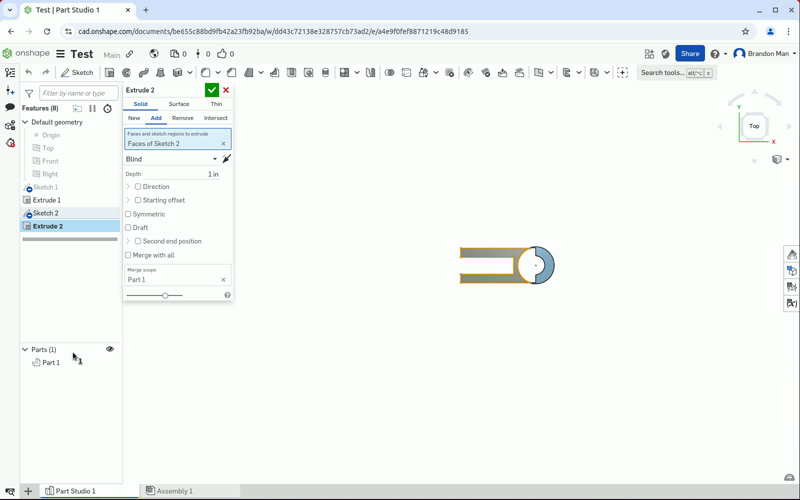
mouse_move(143, 106)
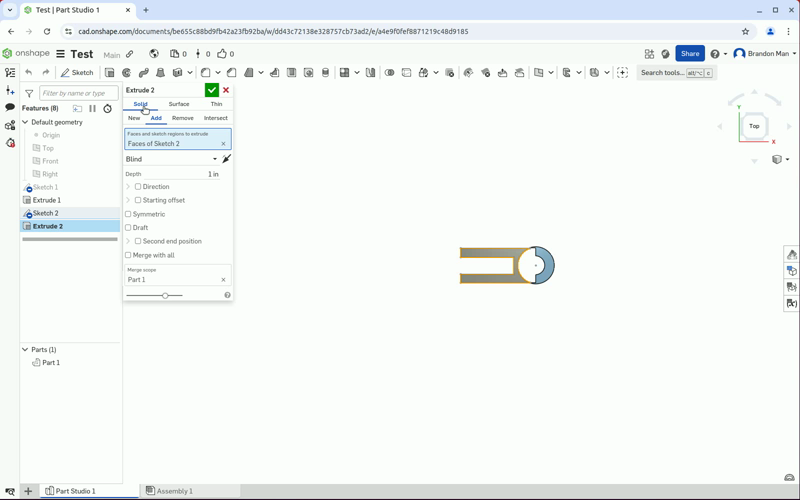
click(143, 106)
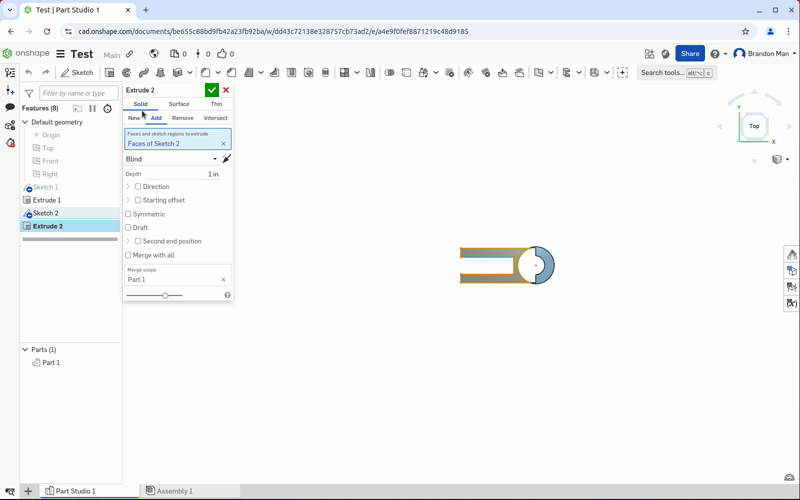
mouse_move(137, 120)
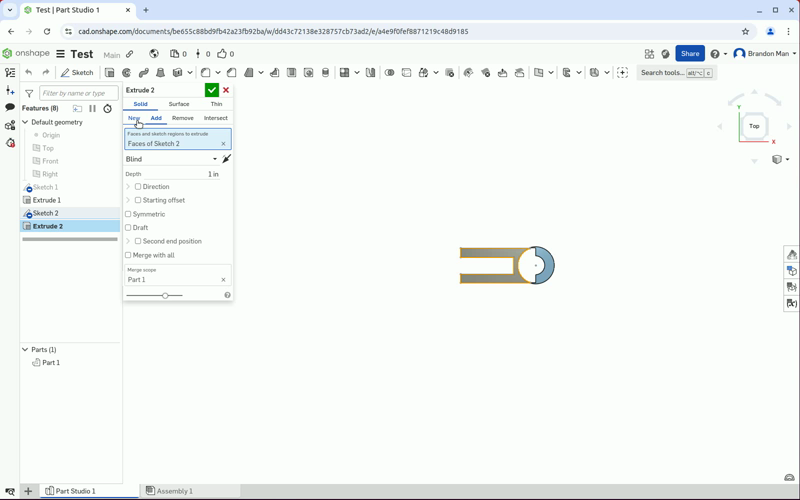
click(137, 120)
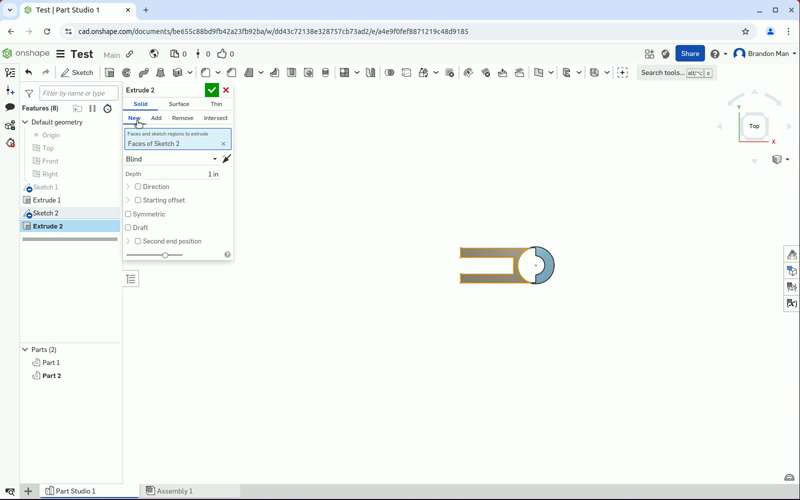
key(tab, 4)
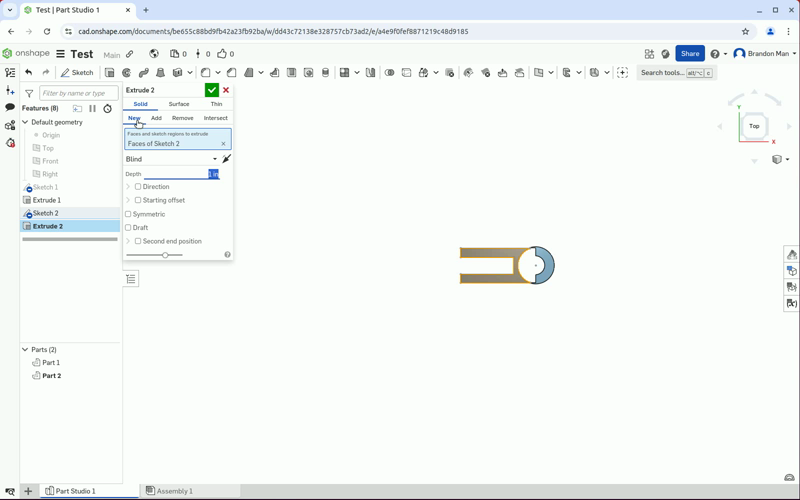
text(23.108)
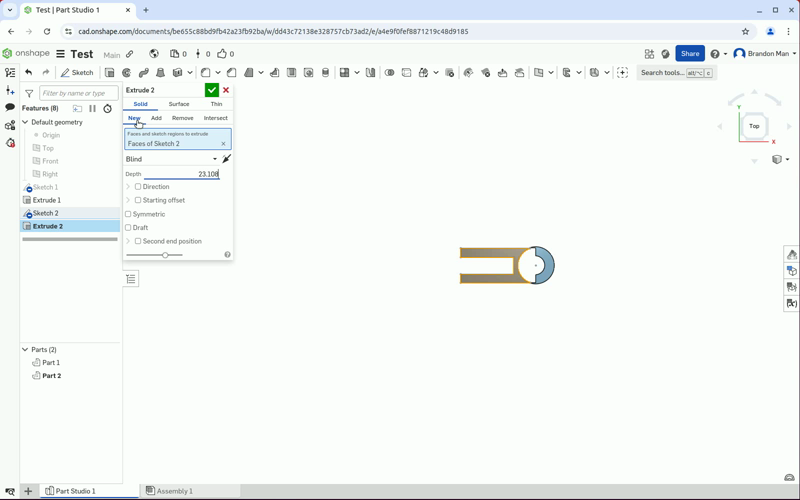
key(enter)
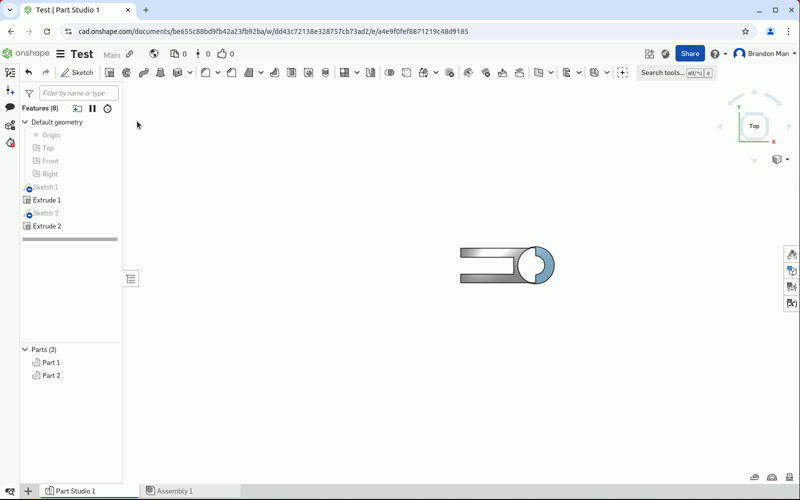
key(shift+h)
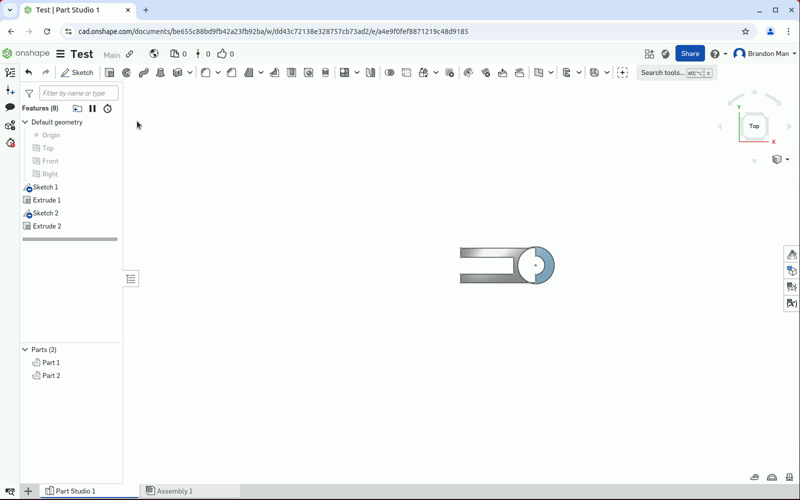
key(shift+h)
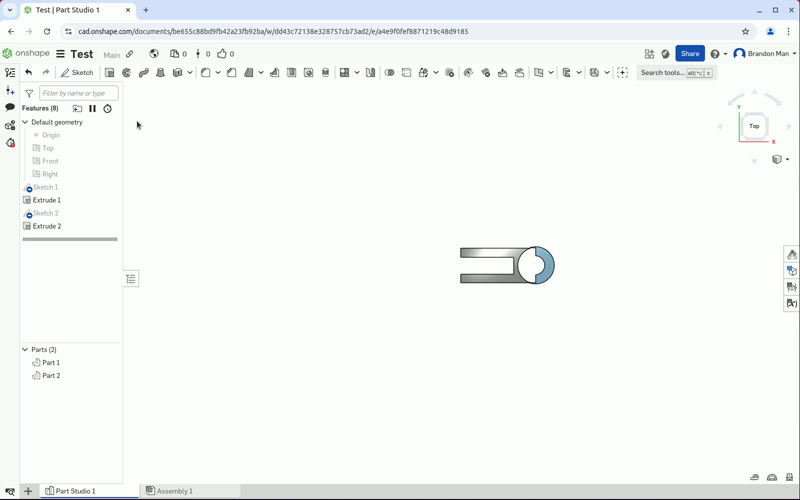
mouse_move(73, 189)
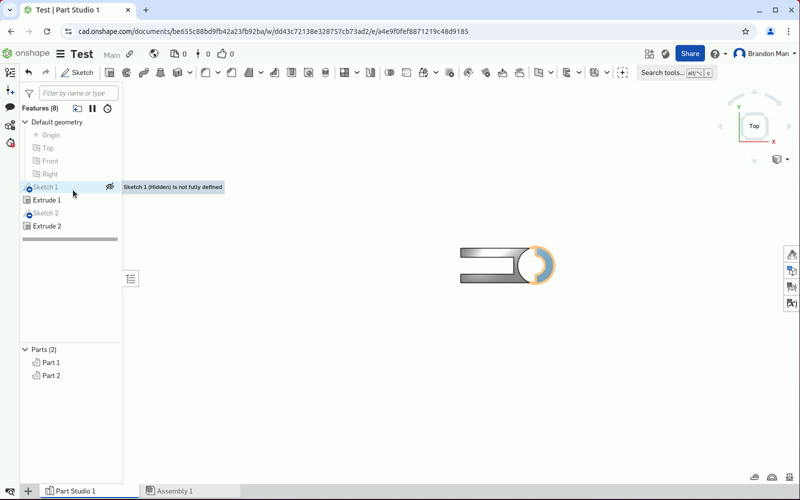
click(73, 189)
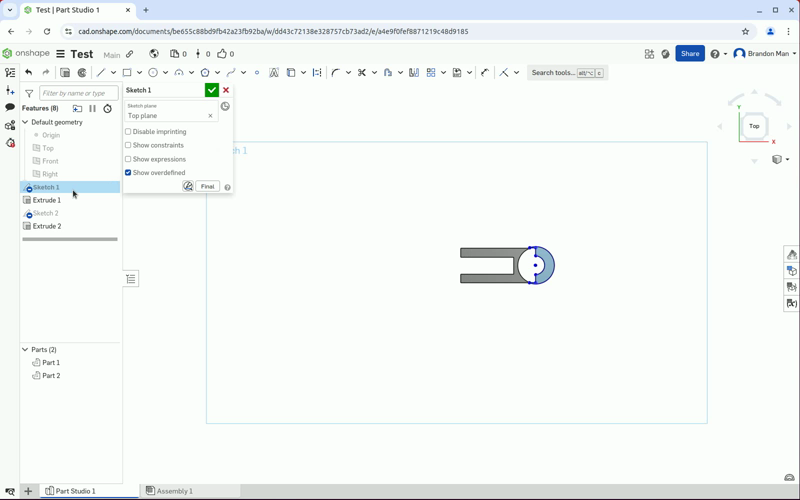
mouse_move(229, 92)
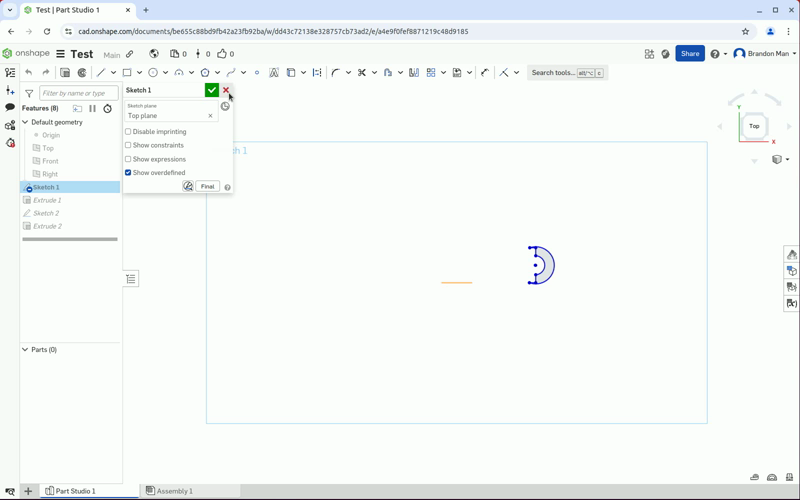
click(229, 92)
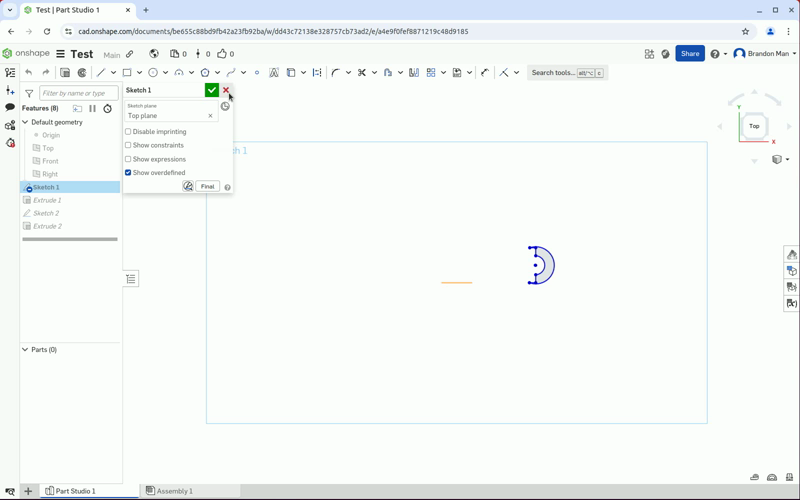
key(shift+s)
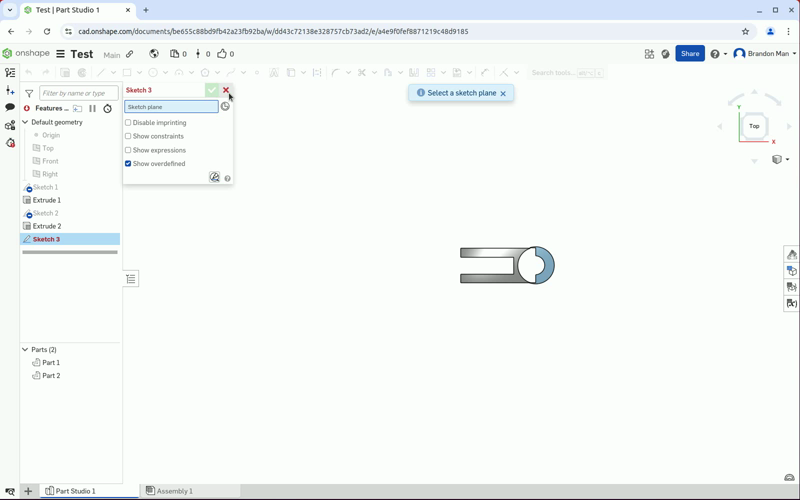
mouse_move(73, 150)
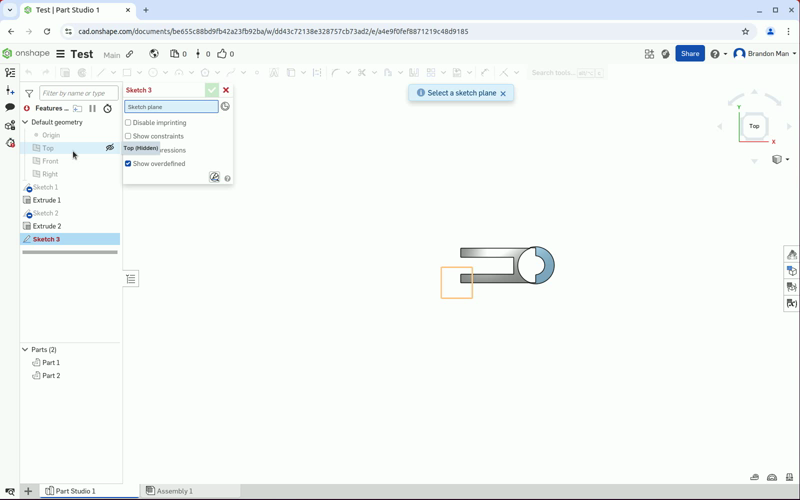
click(73, 150)
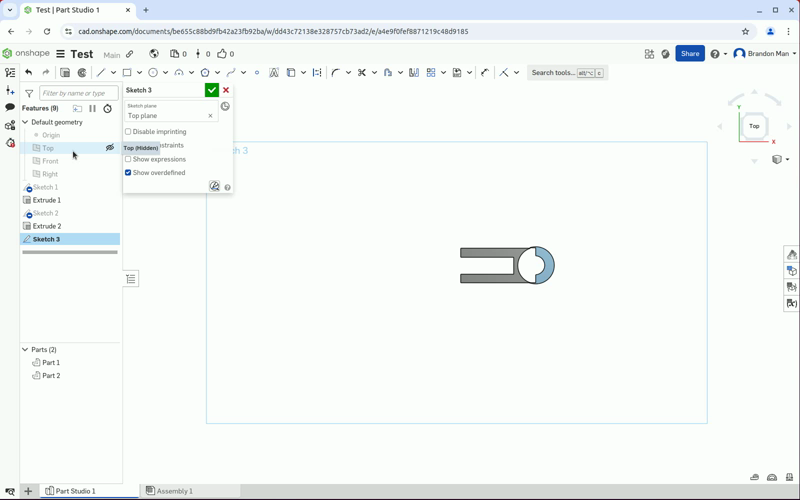
mouse_move(73, 352)
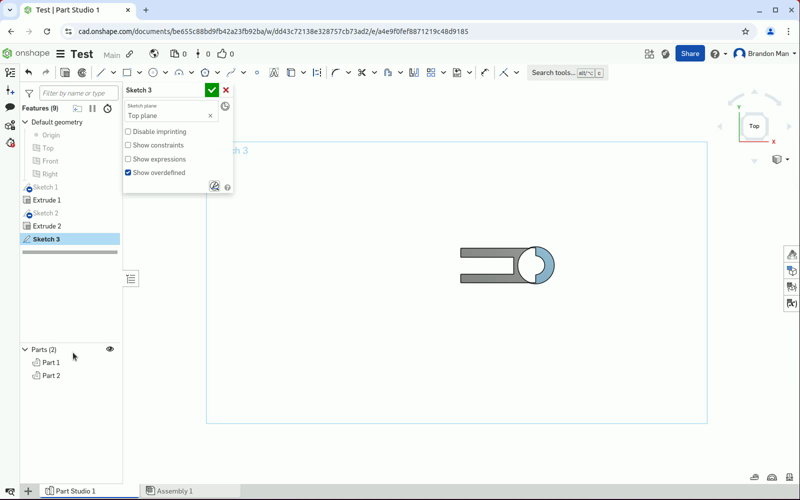
key(y)
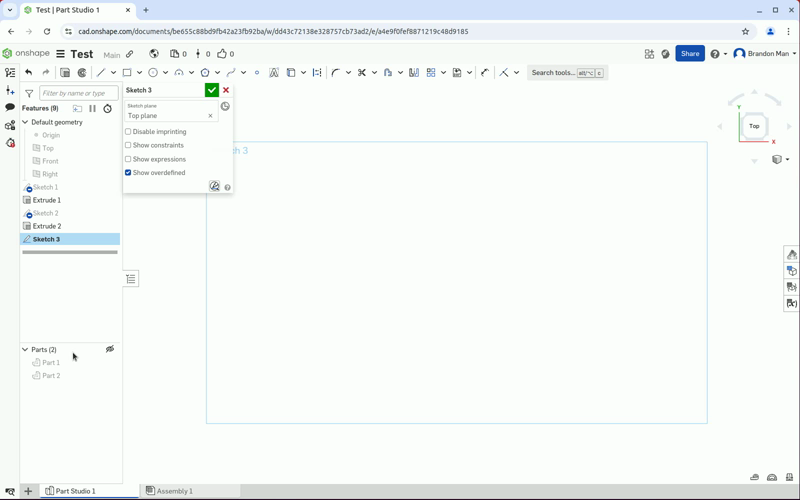
key(l)
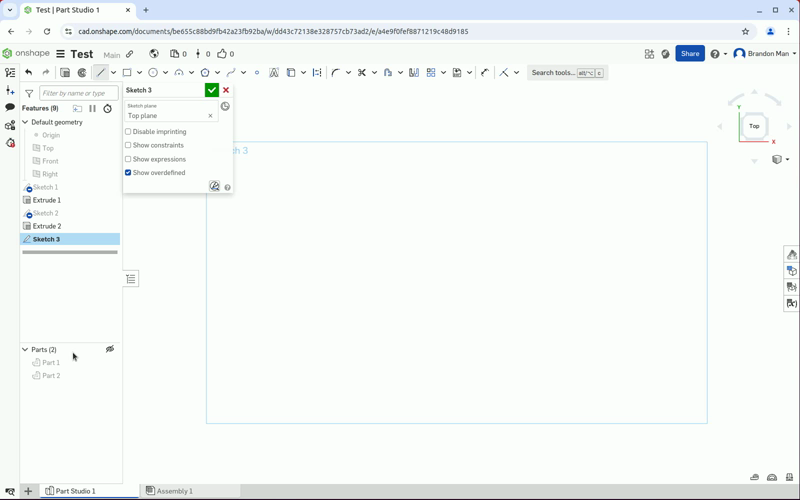
key_down(shift)
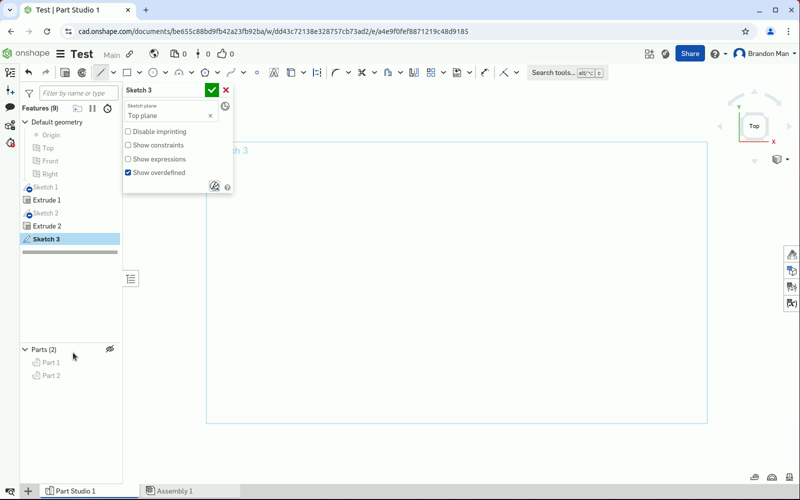
mouse_move(460, 282)
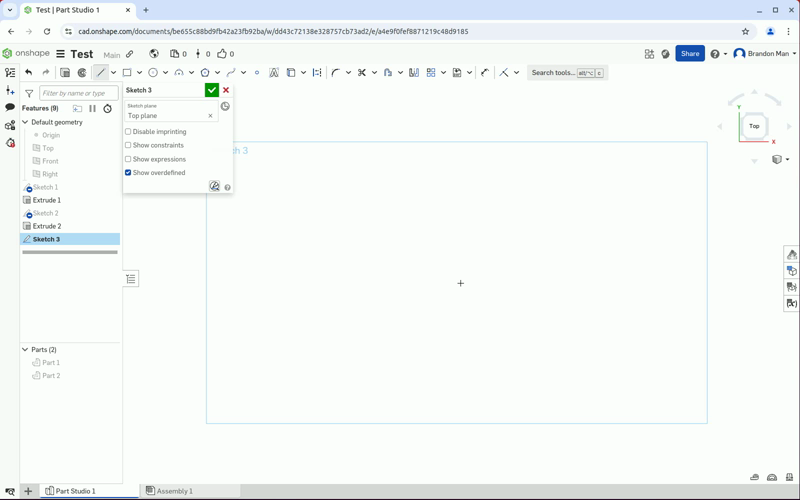
click(460, 282)
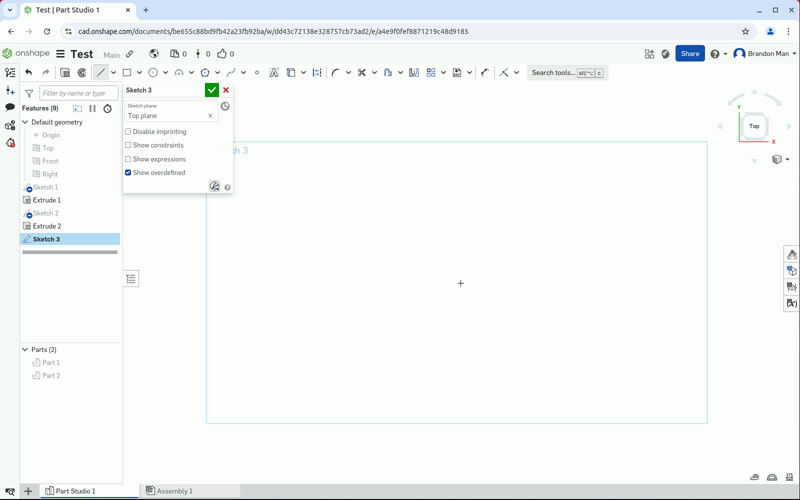
key_up(shift)
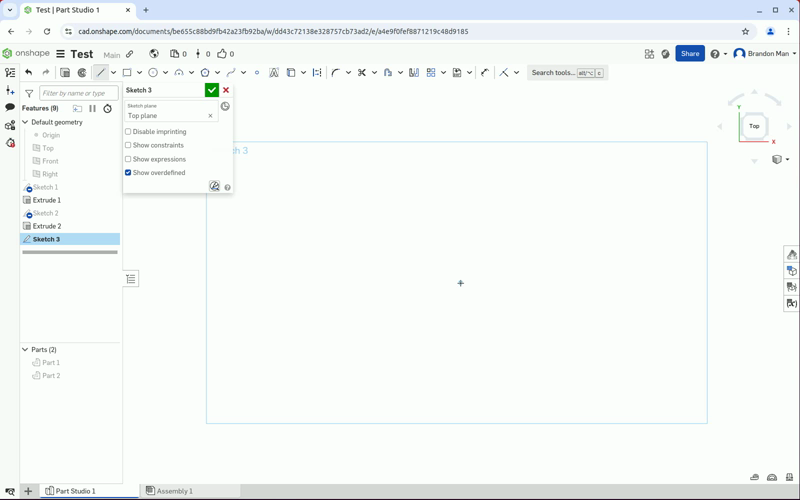
key_down(shift)
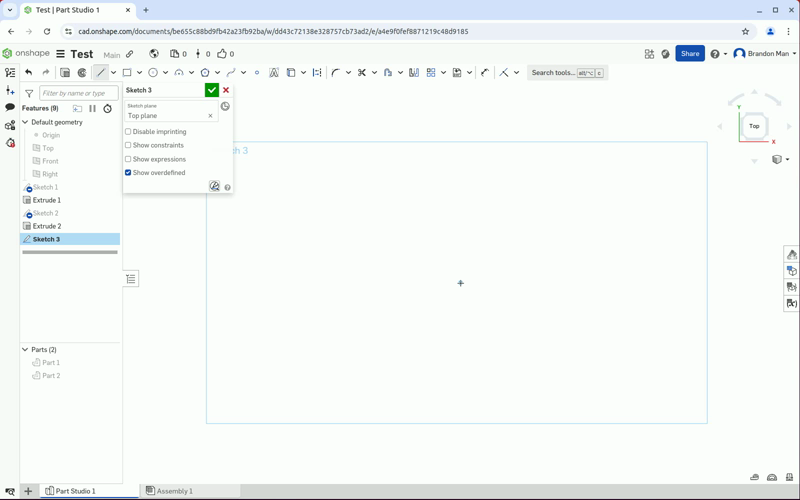
mouse_move(530, 282)
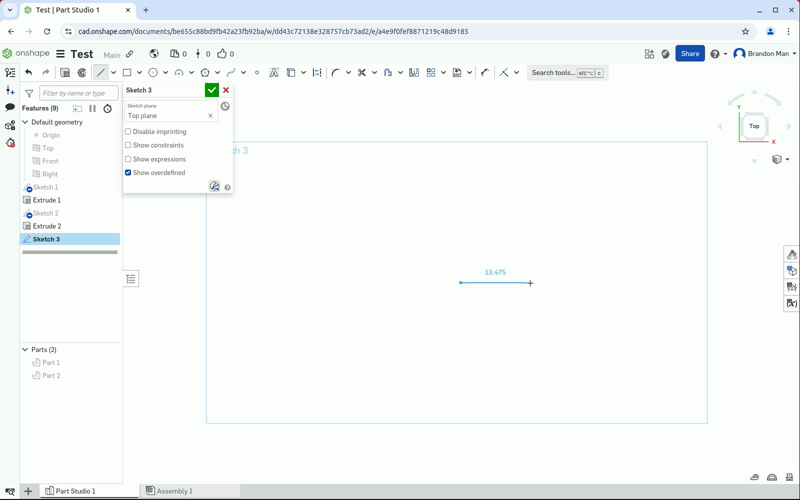
click(530, 282)
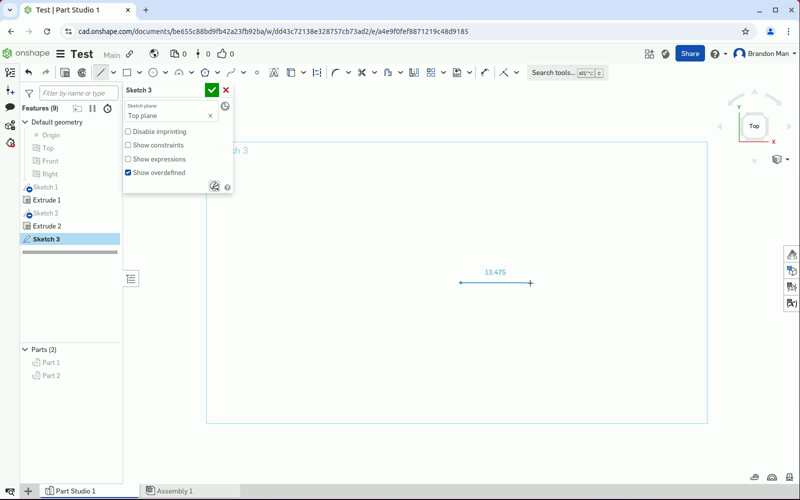
key_up(shift)
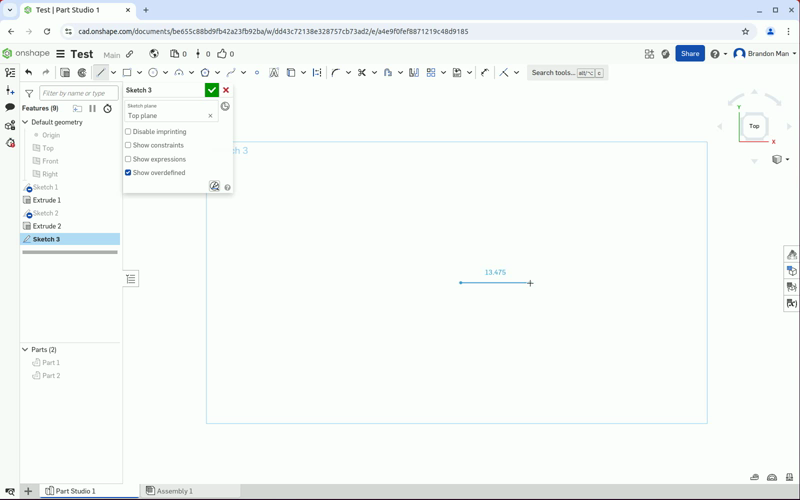
key(esc)
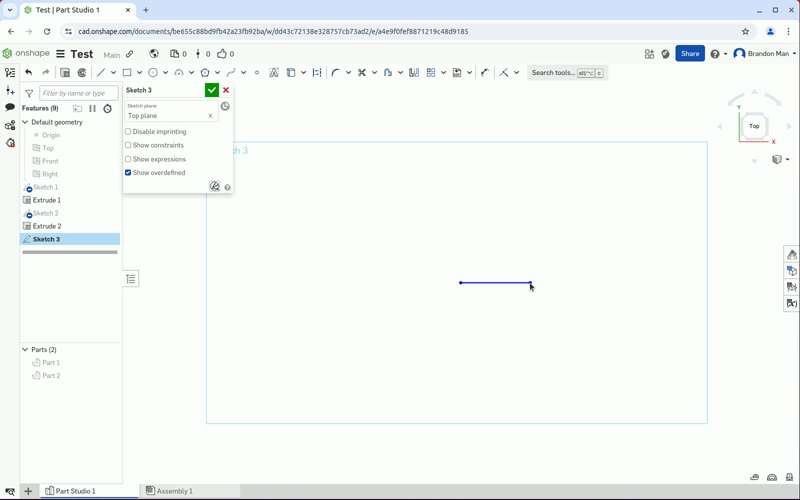
key(a)
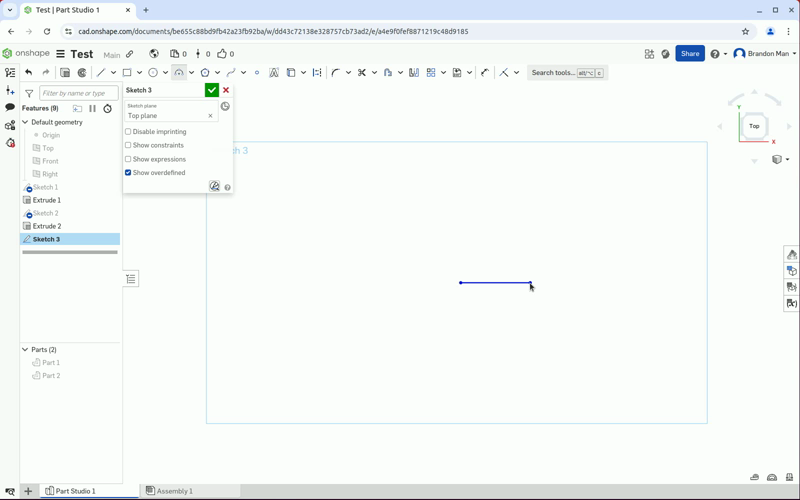
mouse_move(530, 282)
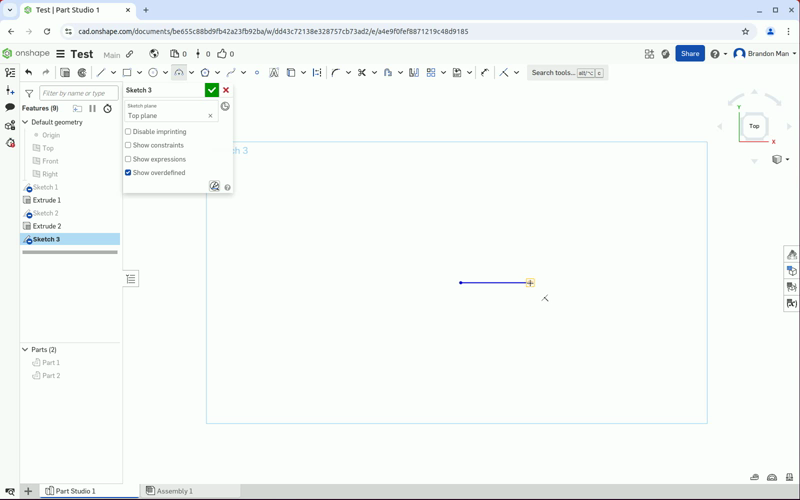
click(530, 282)
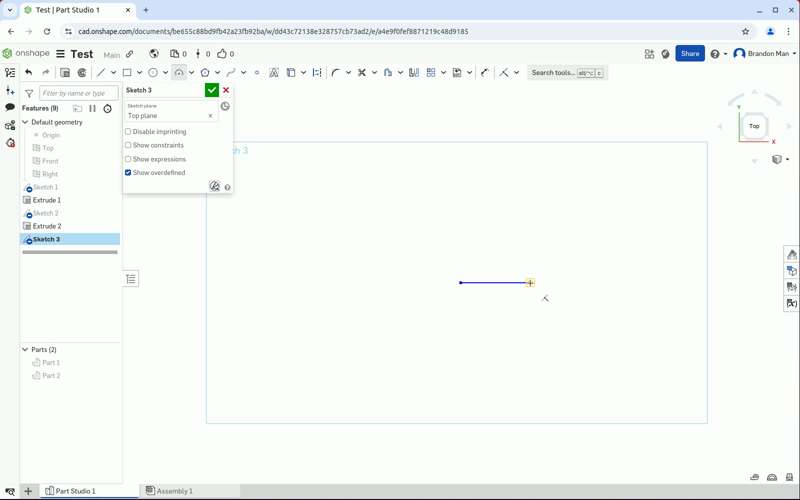
key_down(shift)
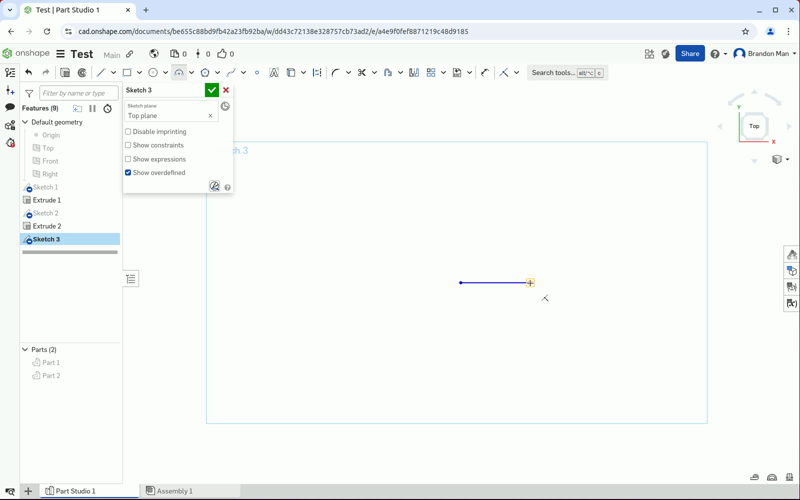
mouse_move(530, 248)
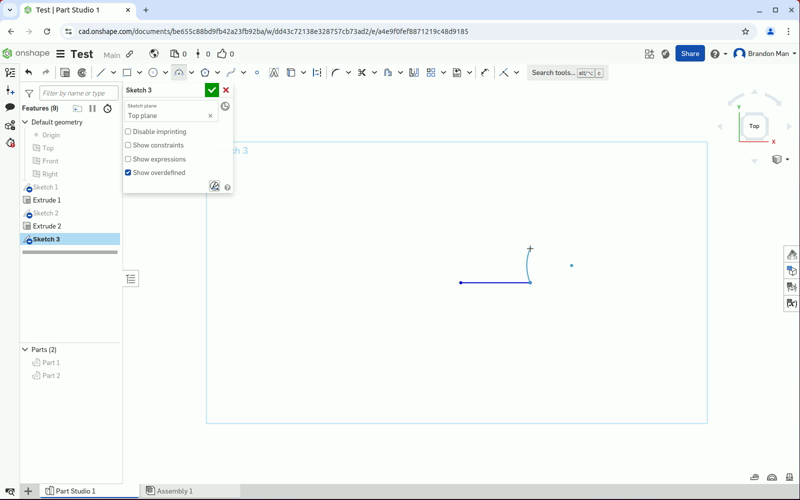
click(530, 248)
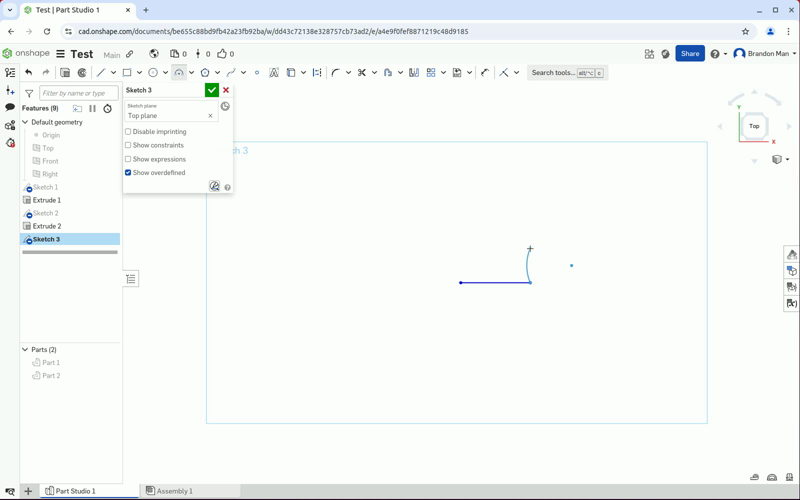
mouse_move(517, 265)
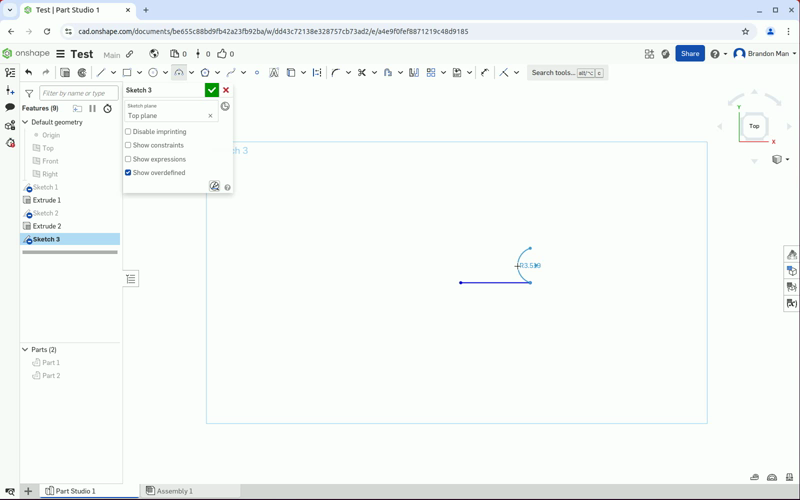
click(517, 265)
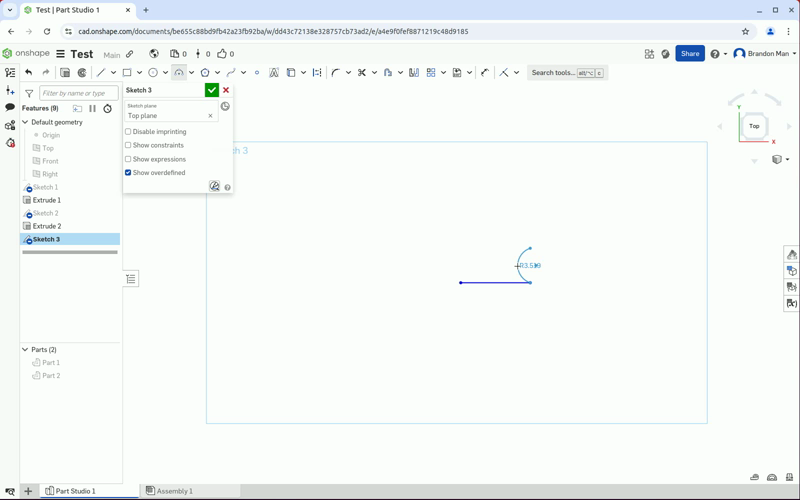
key_up(shift)
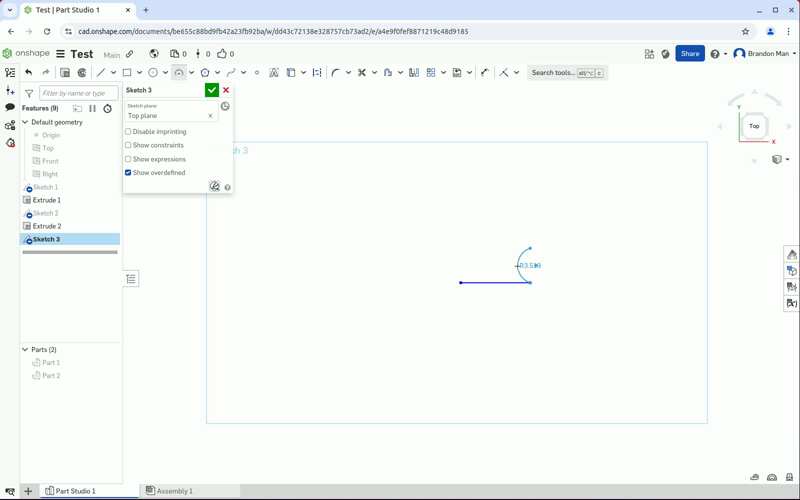
key(esc)
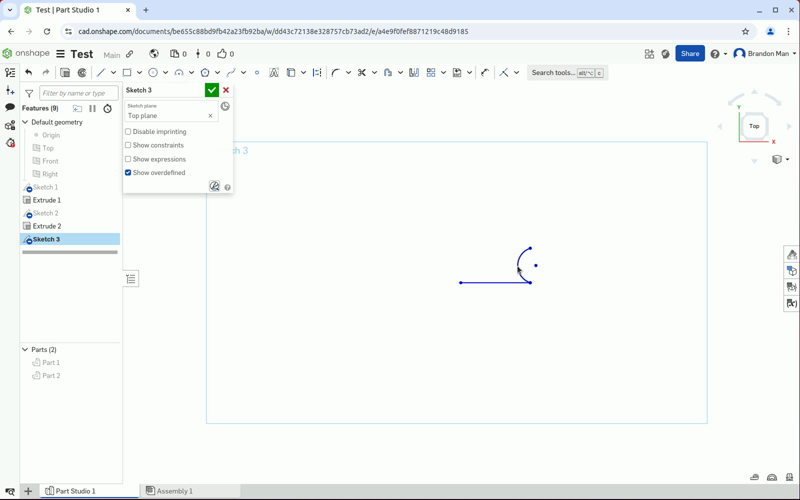
key(l)
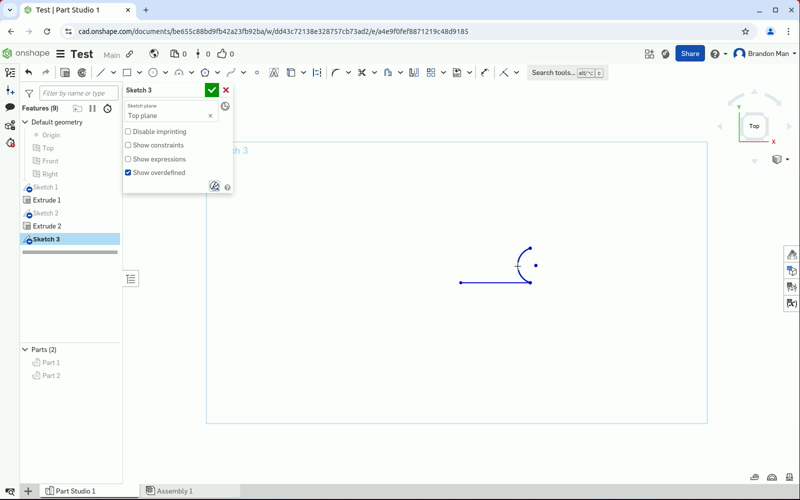
mouse_move(530, 248)
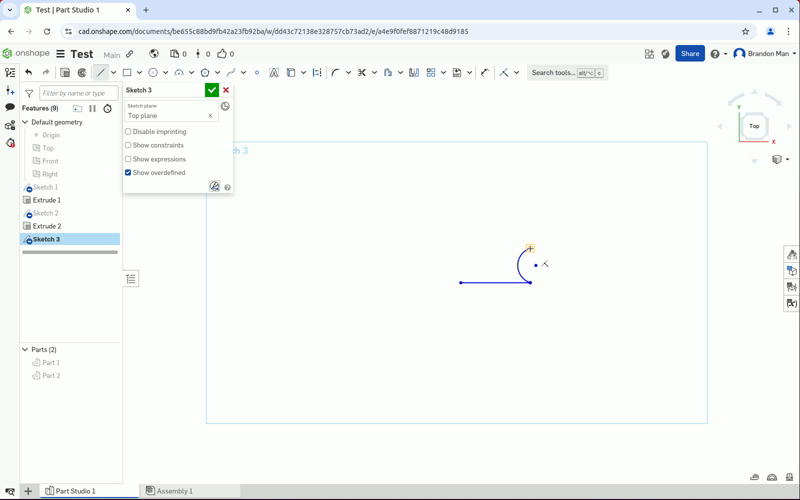
click(530, 248)
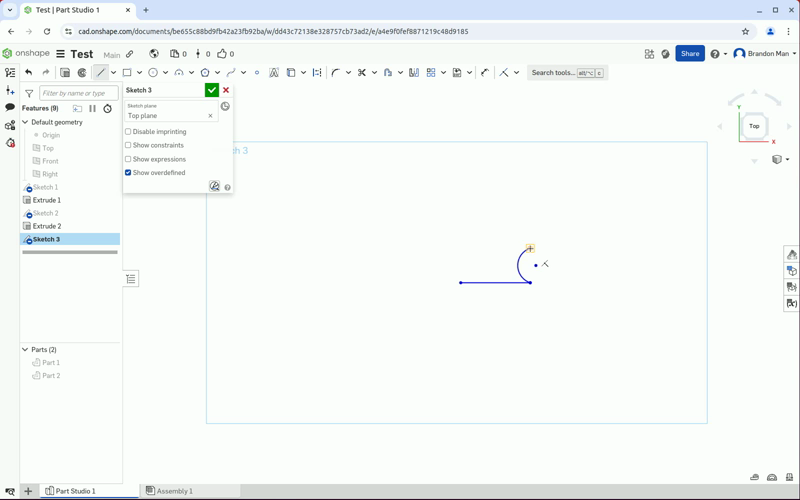
key_down(shift)
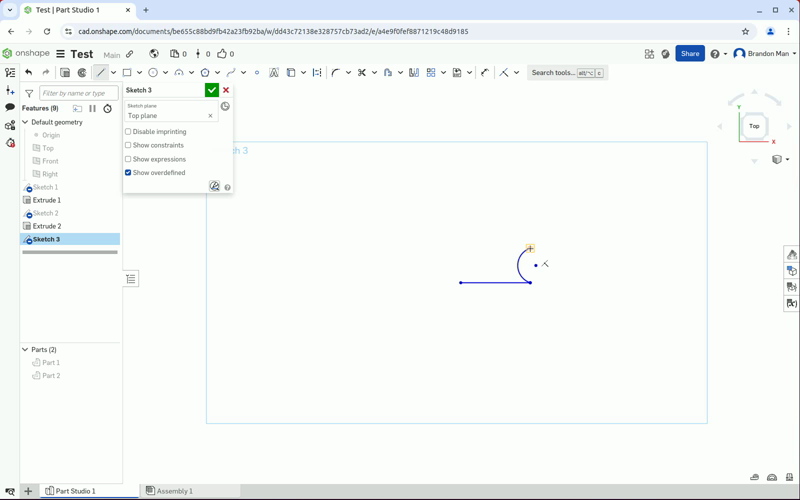
mouse_move(460, 248)
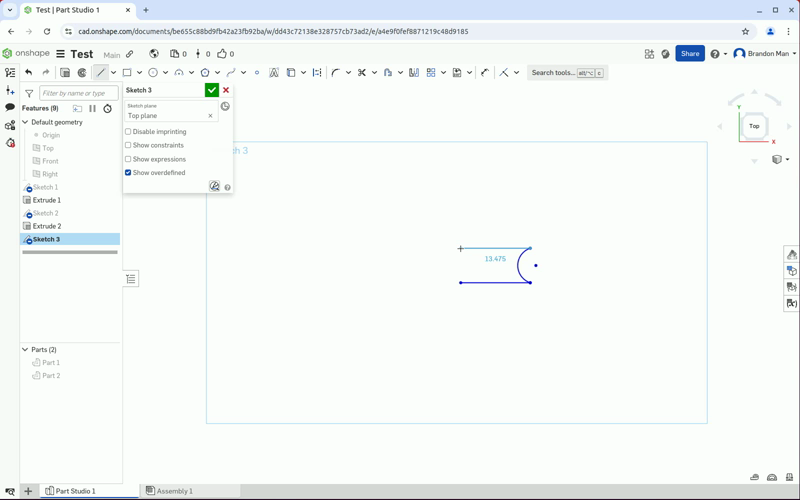
click(460, 248)
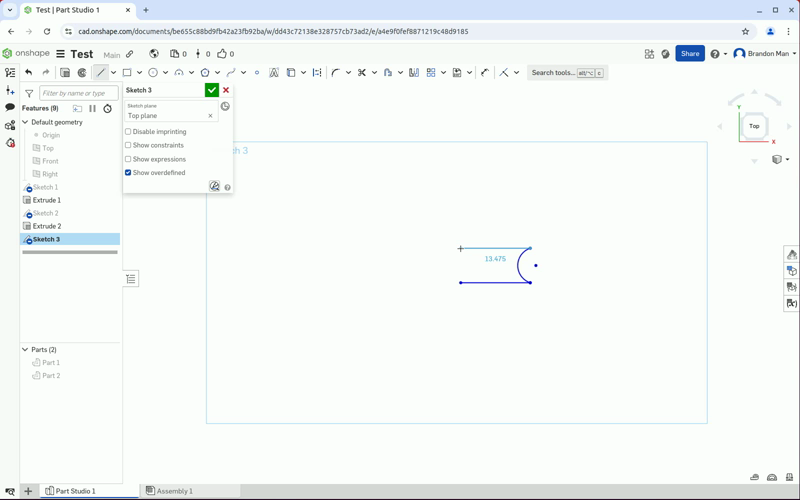
key_up(shift)
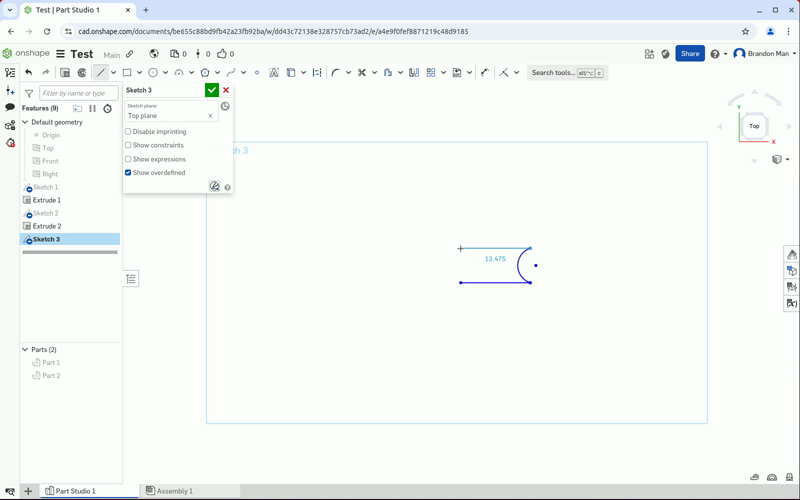
key_down(shift)
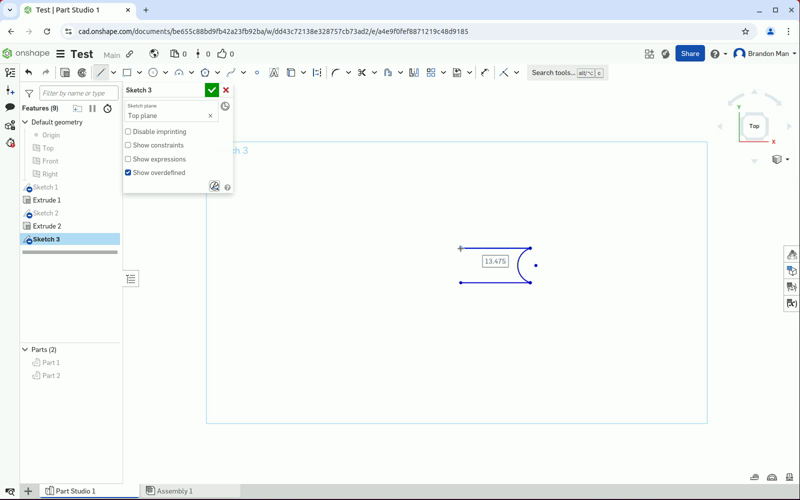
mouse_move(490, 248)
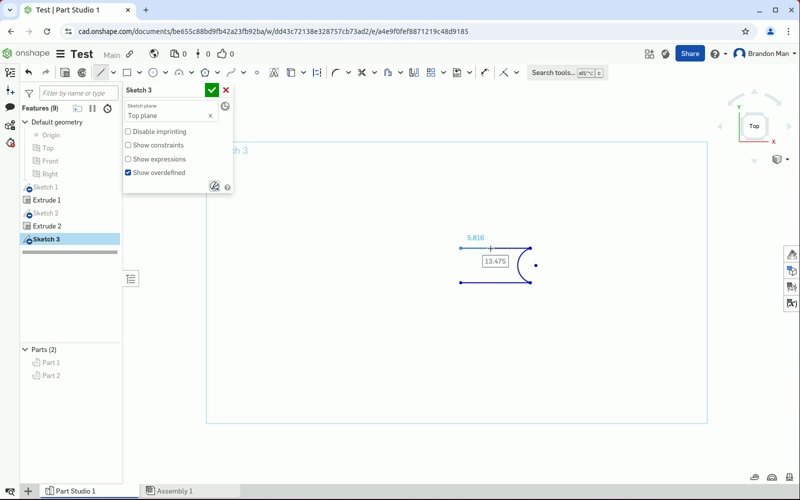
mouse_move(460, 257)
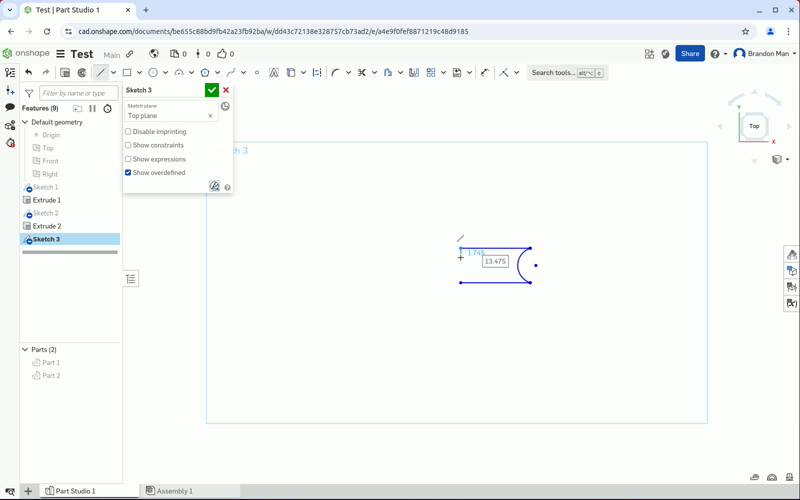
click(460, 257)
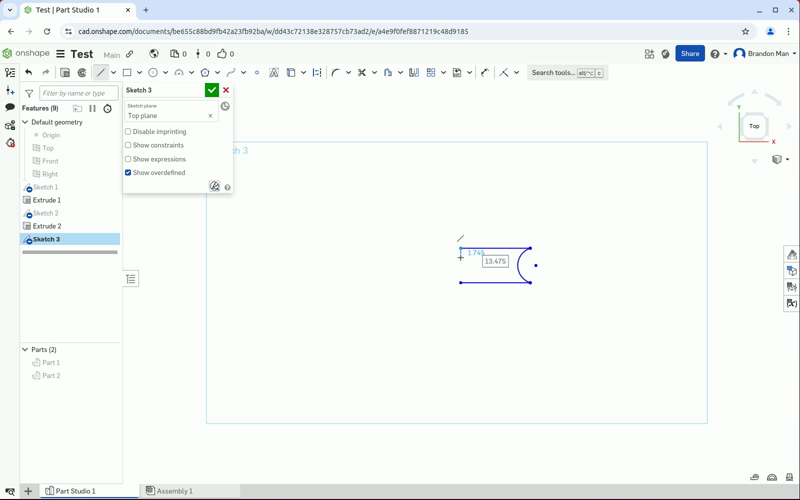
key_up(shift)
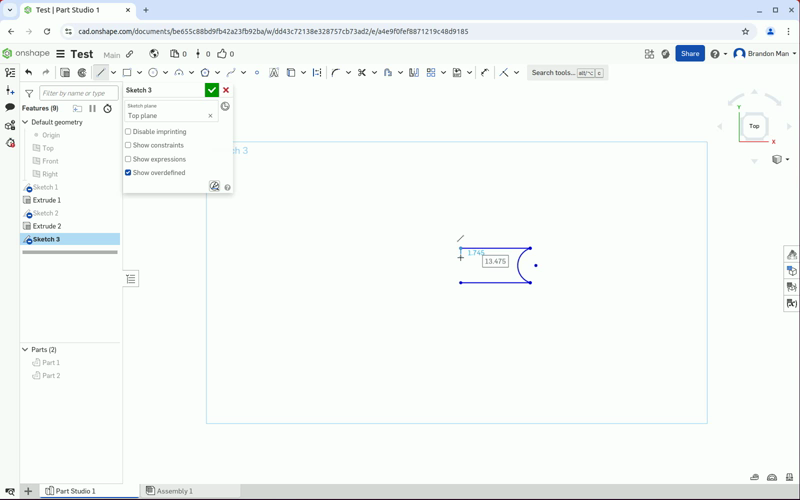
key_down(shift)
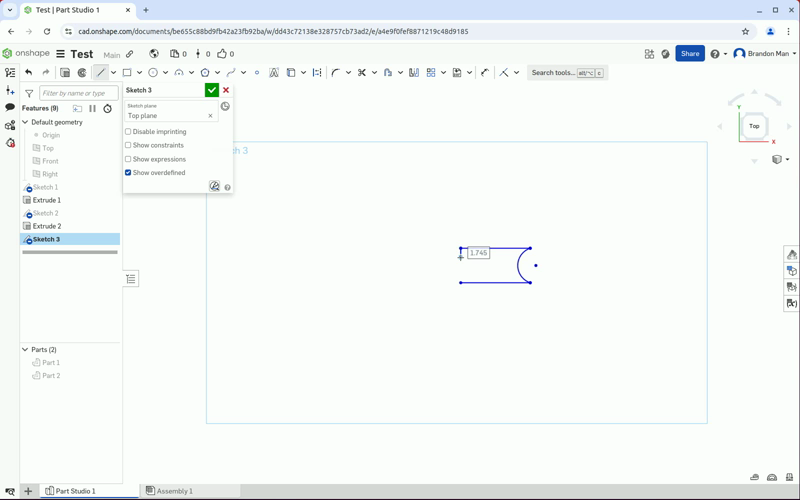
mouse_move(490, 257)
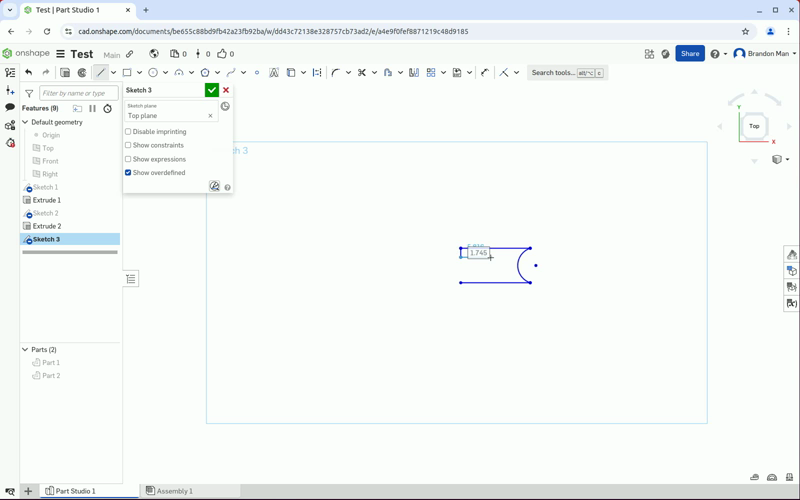
mouse_move(513, 257)
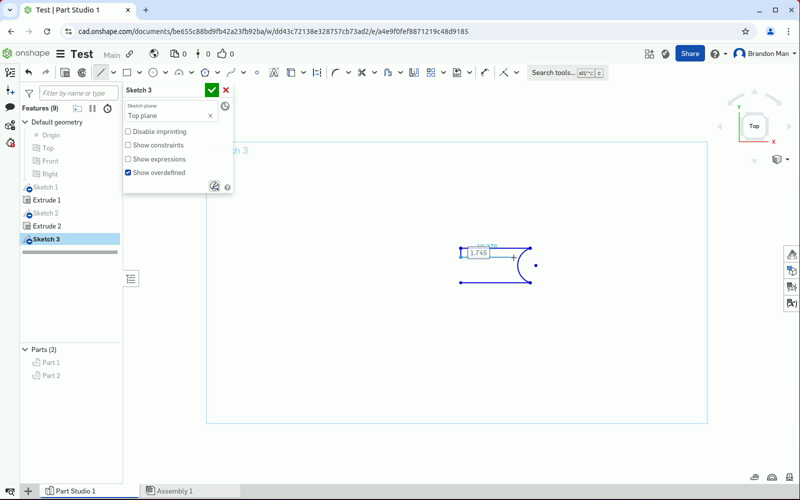
click(513, 257)
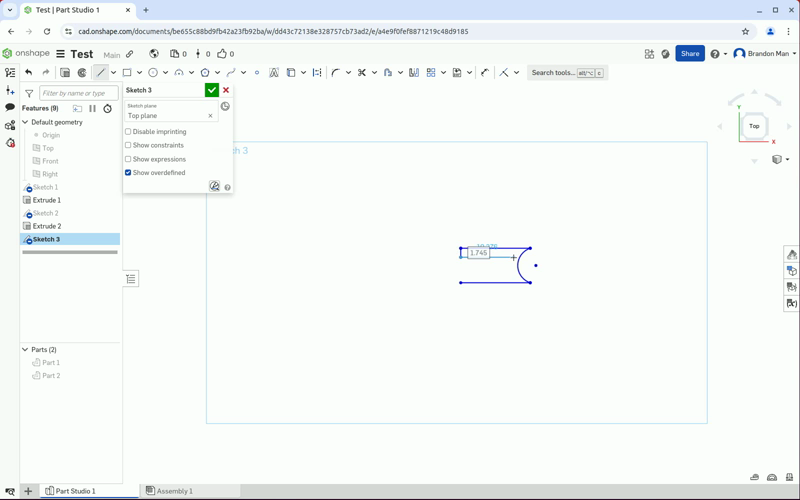
key_up(shift)
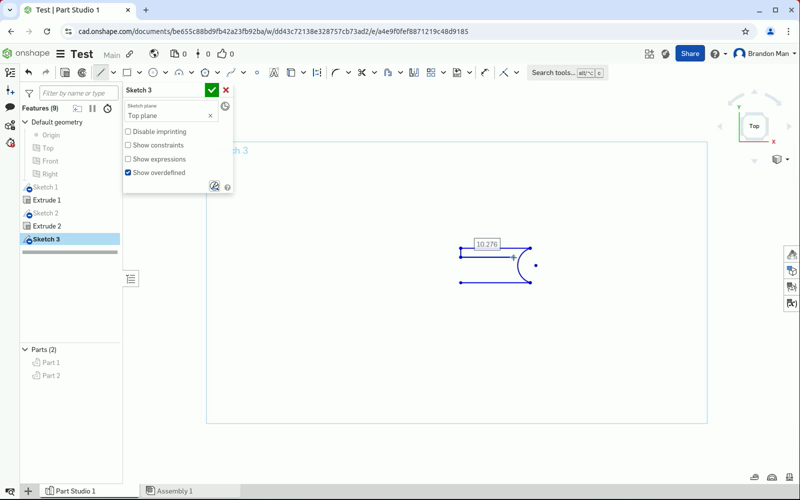
key_down(shift)
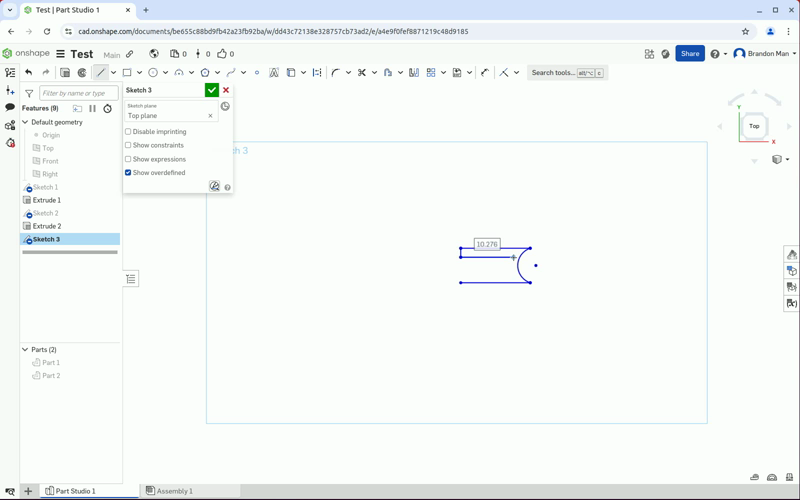
mouse_move(543, 257)
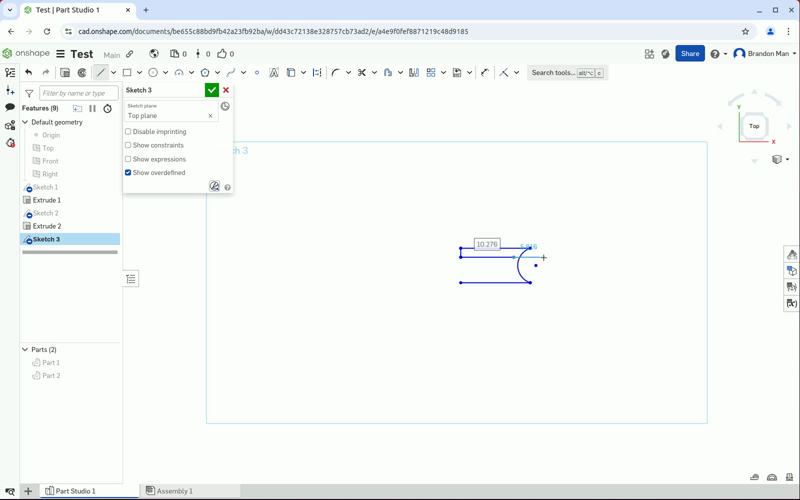
mouse_move(513, 274)
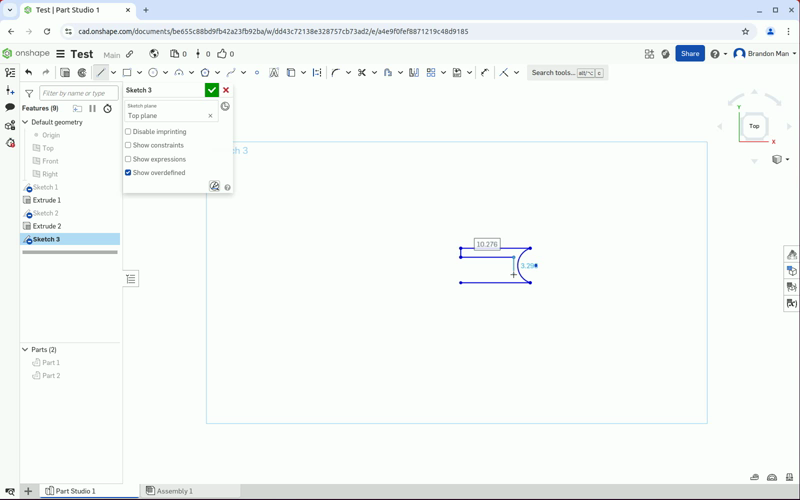
click(513, 274)
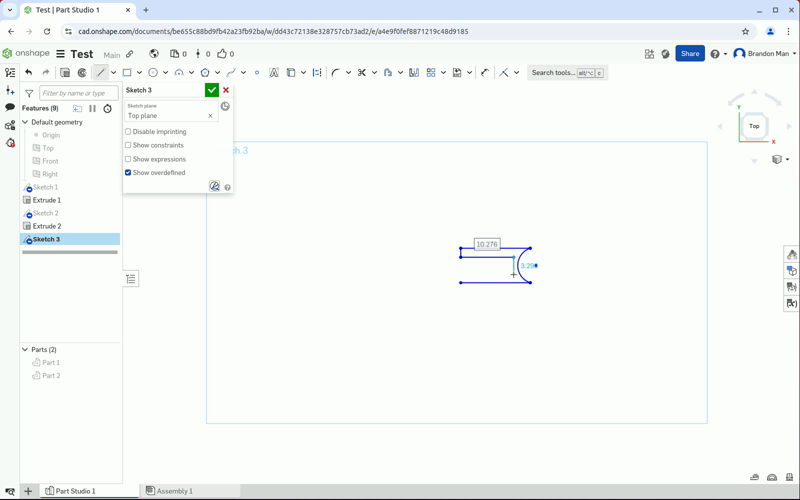
key_up(shift)
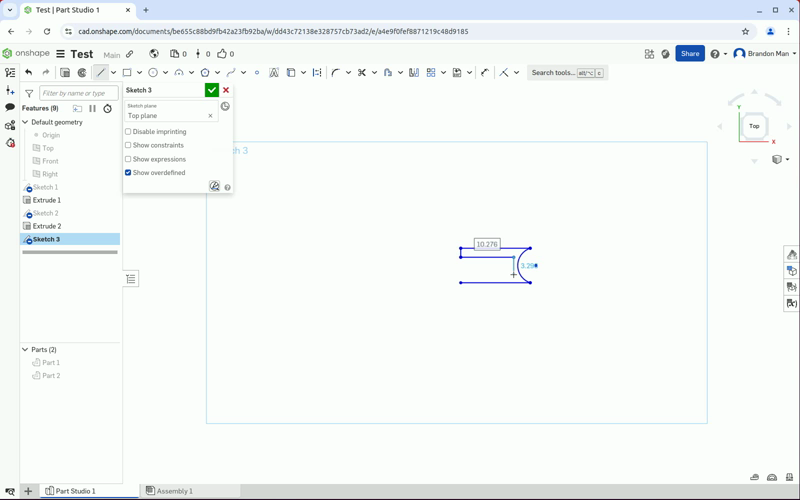
key_down(shift)
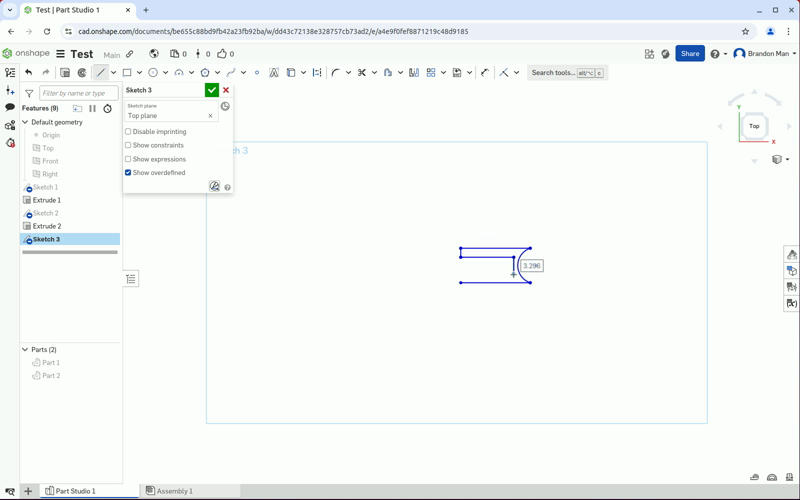
mouse_move(543, 274)
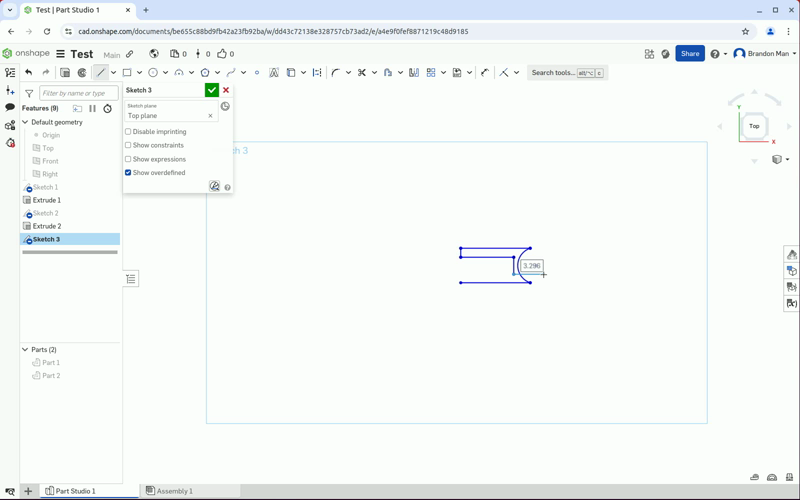
mouse_move(460, 274)
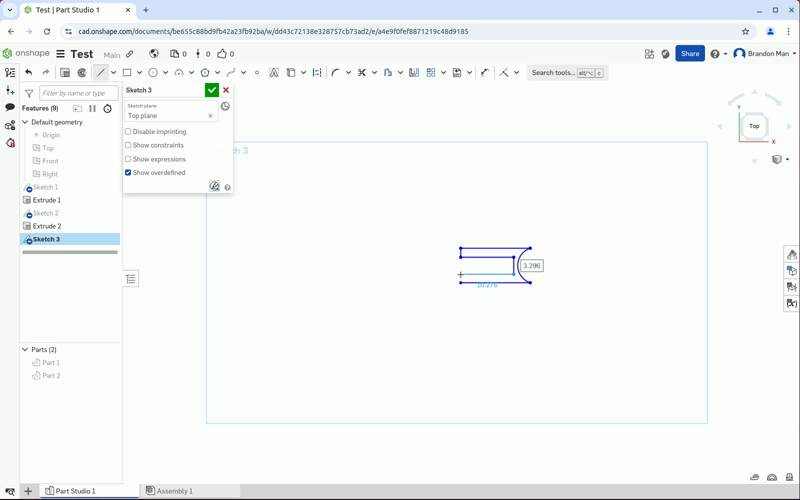
click(460, 274)
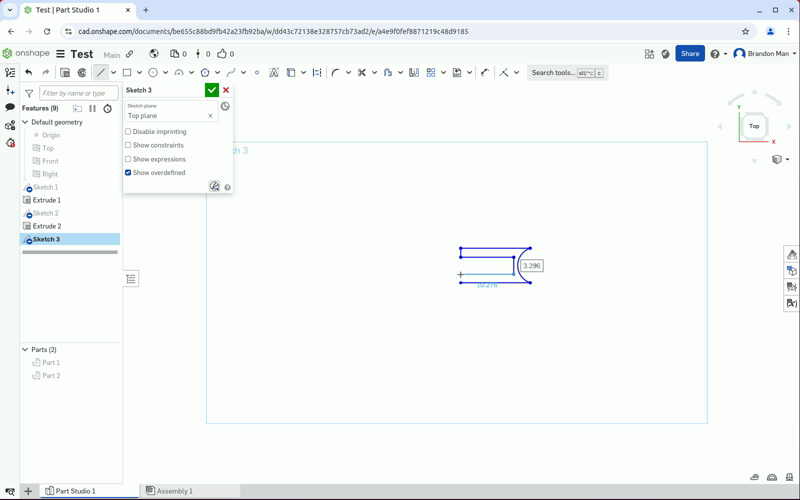
key_up(shift)
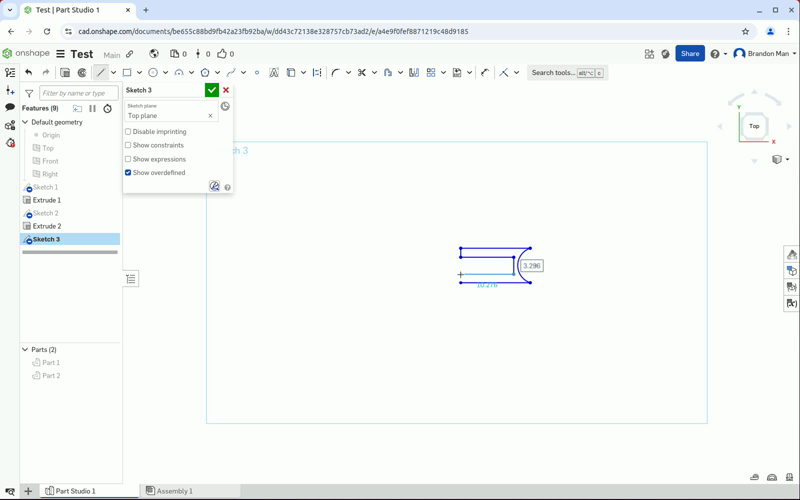
mouse_move(490, 274)
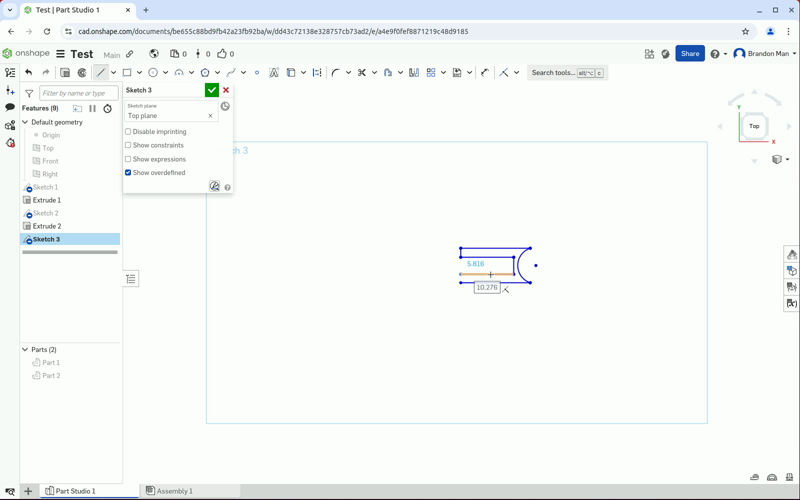
key_down(shift)
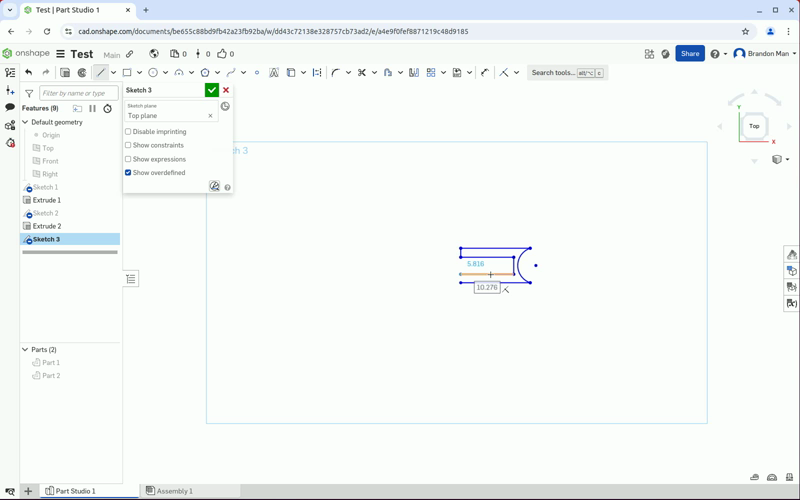
mouse_move(460, 282)
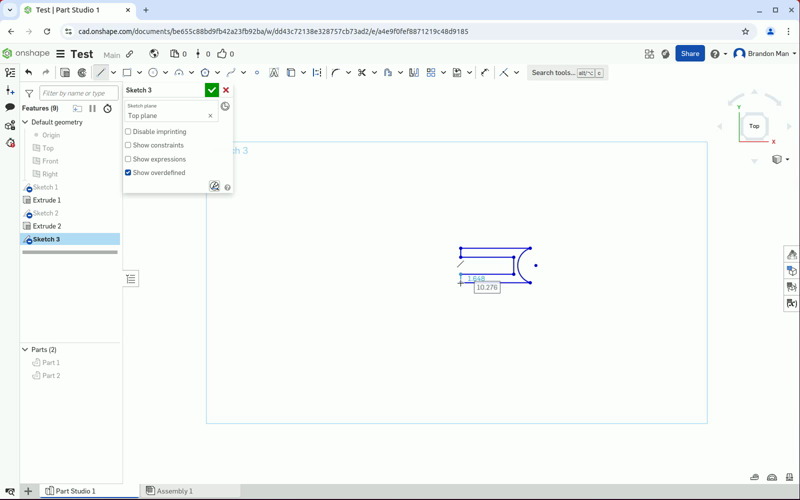
key_up(shift)
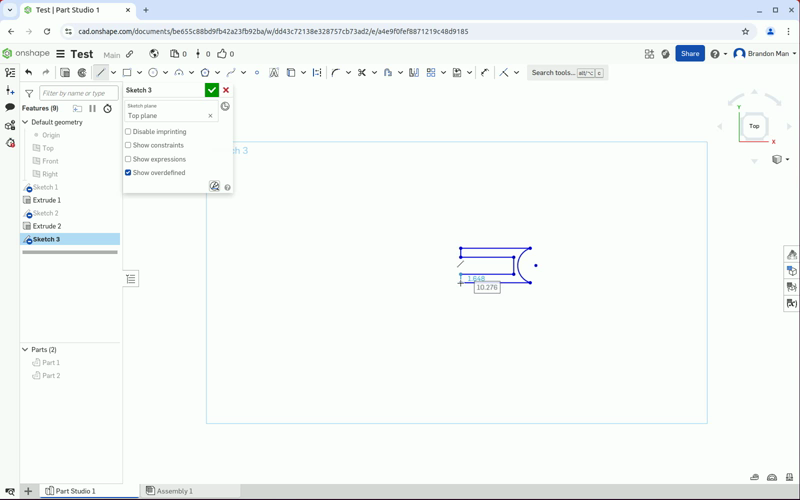
click(460, 282)
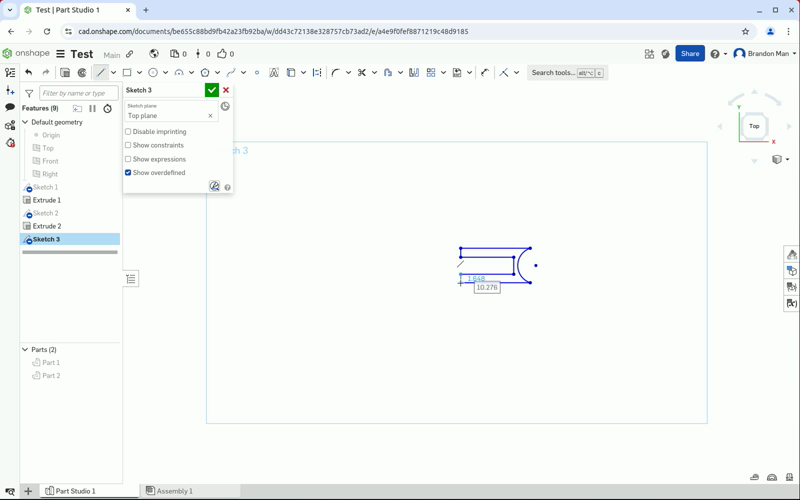
key(esc)
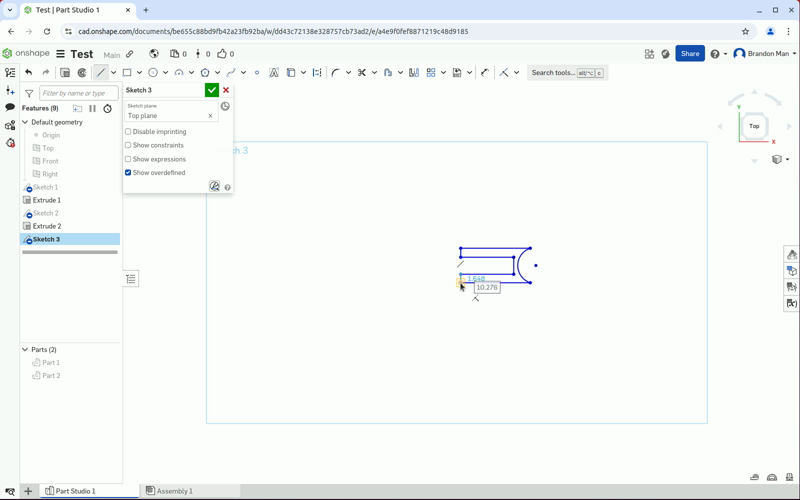
mouse_move(482, 253)
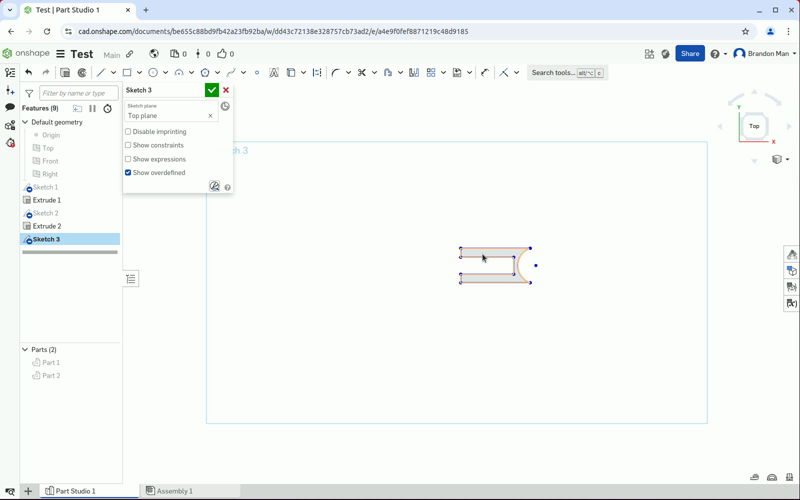
scroll(6)
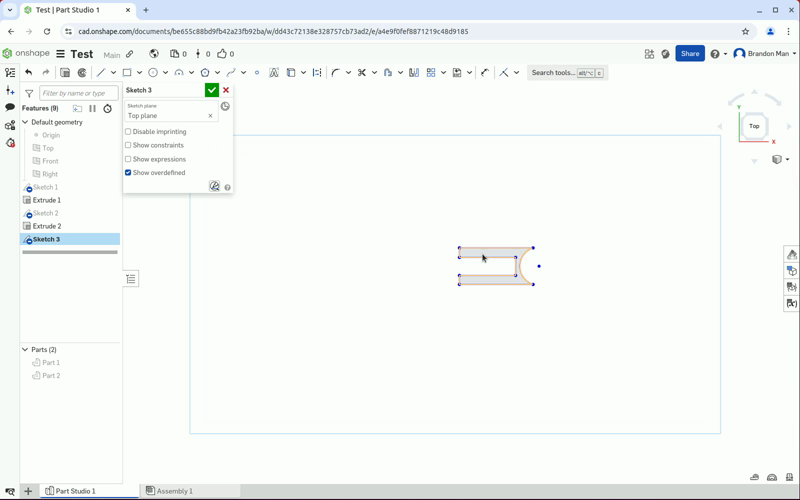
scroll(6)
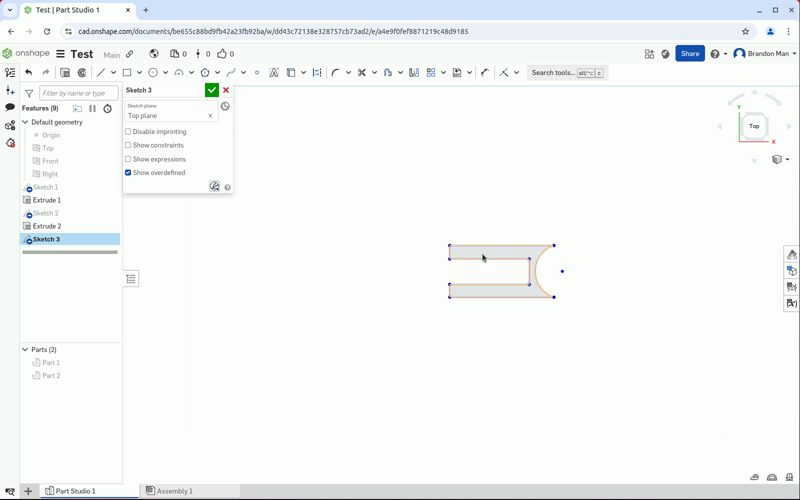
scroll(6)
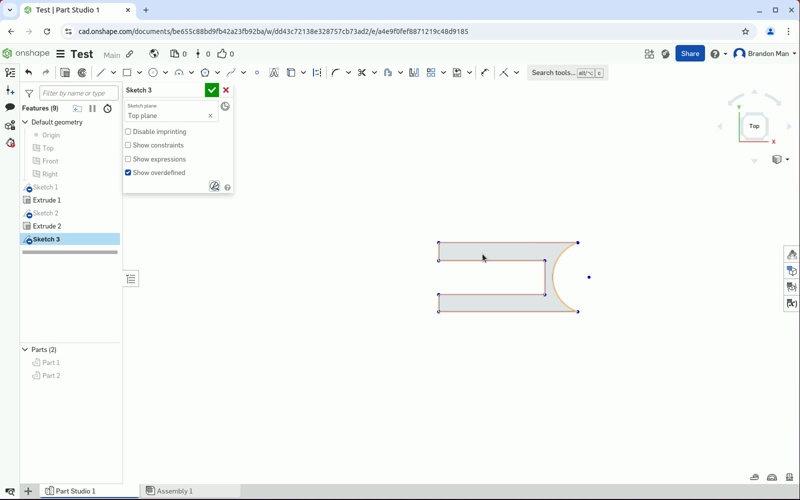
scroll(6)
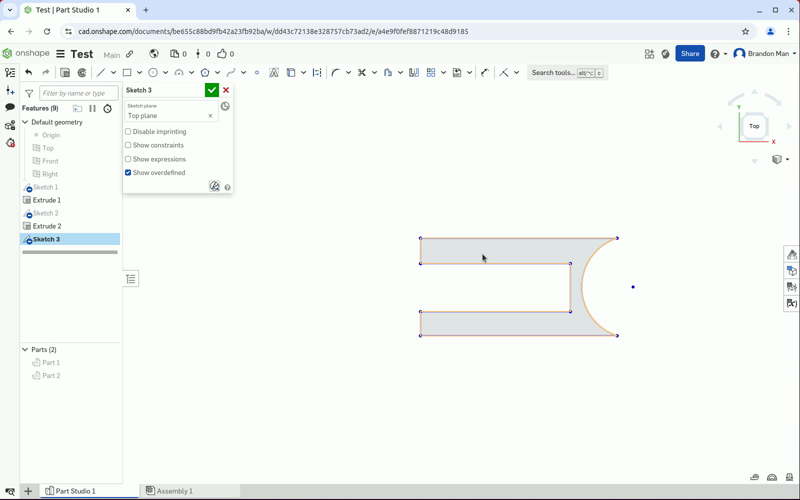
scroll(6)
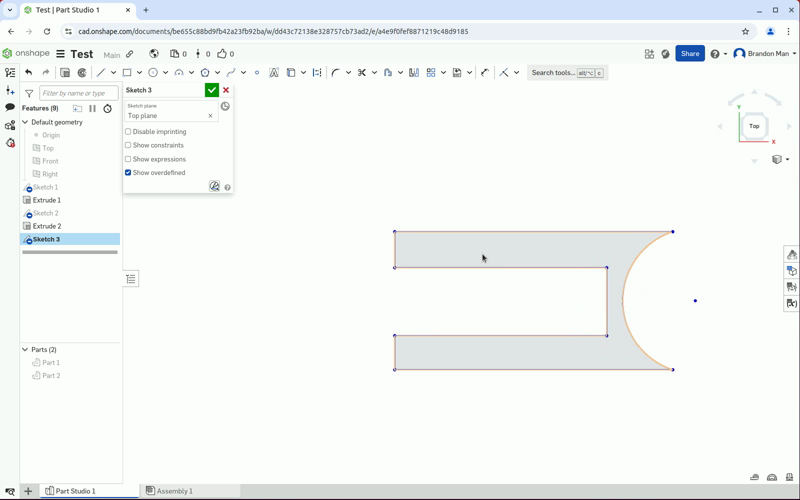
scroll(6)
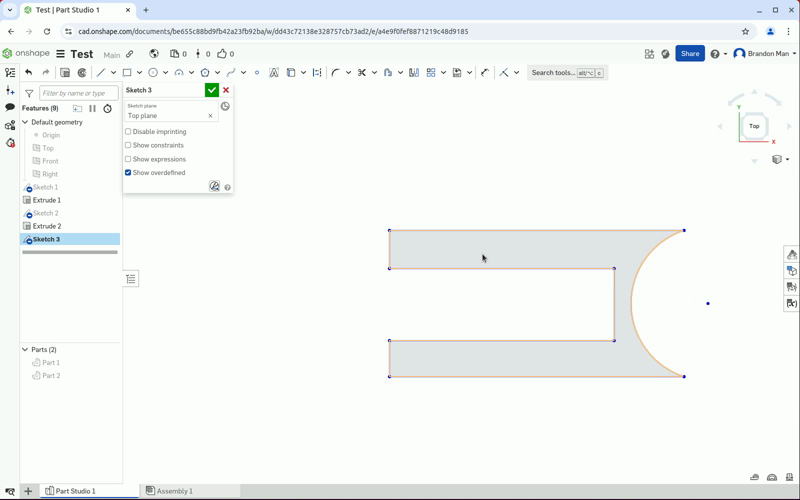
scroll(6)
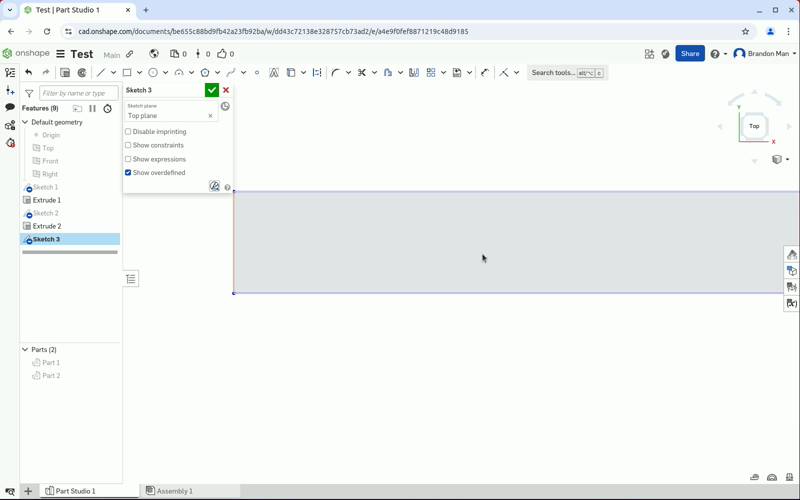
click(482, 253)
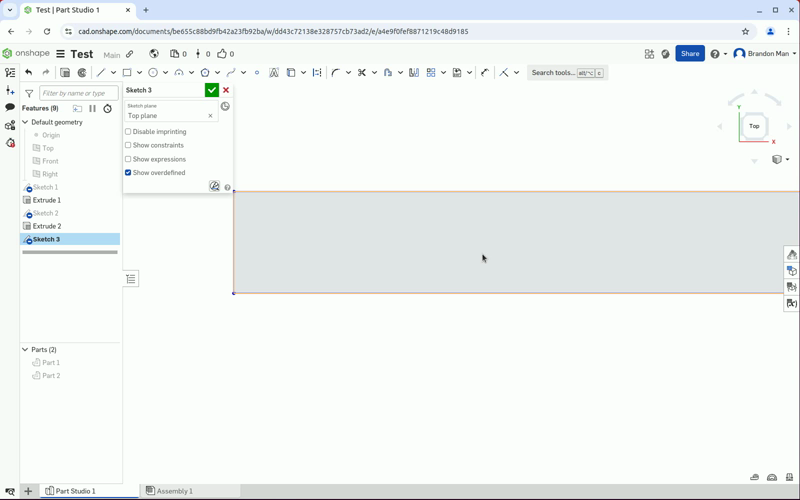
scroll(-6)
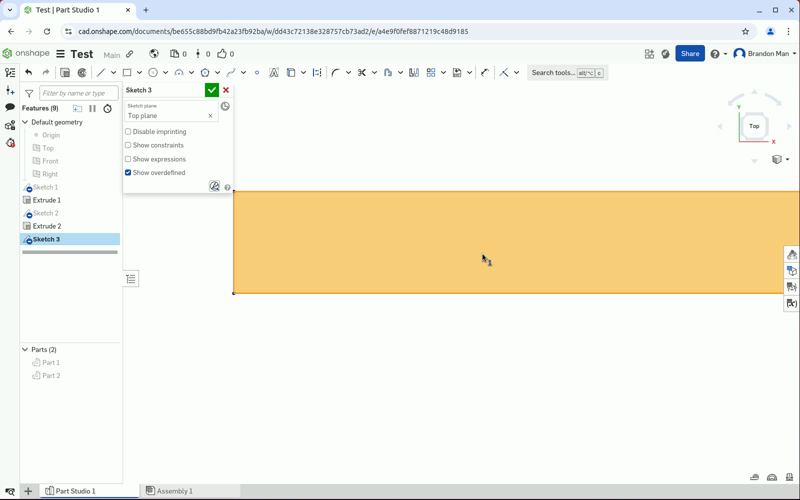
scroll(-6)
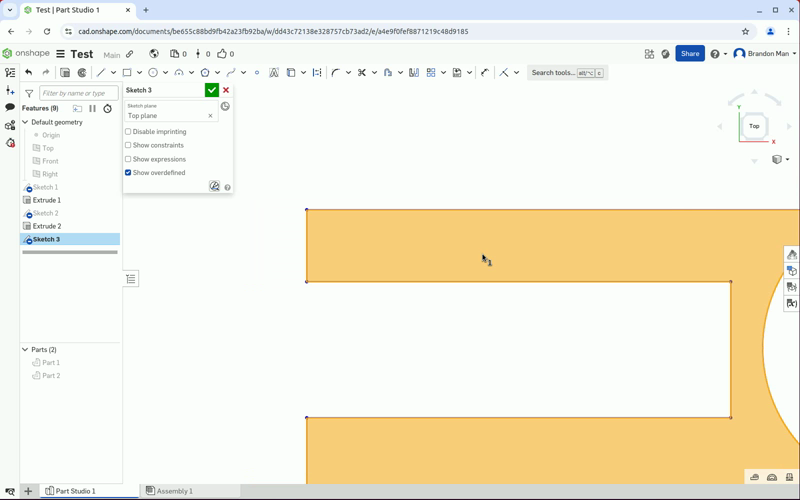
scroll(-6)
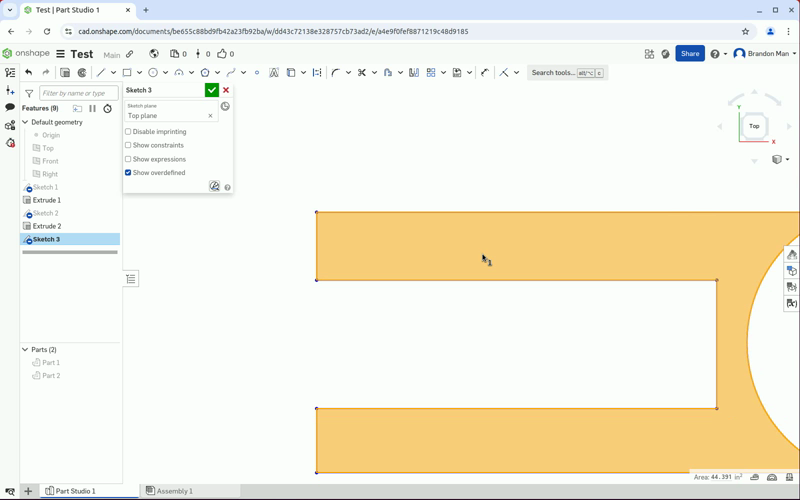
scroll(-6)
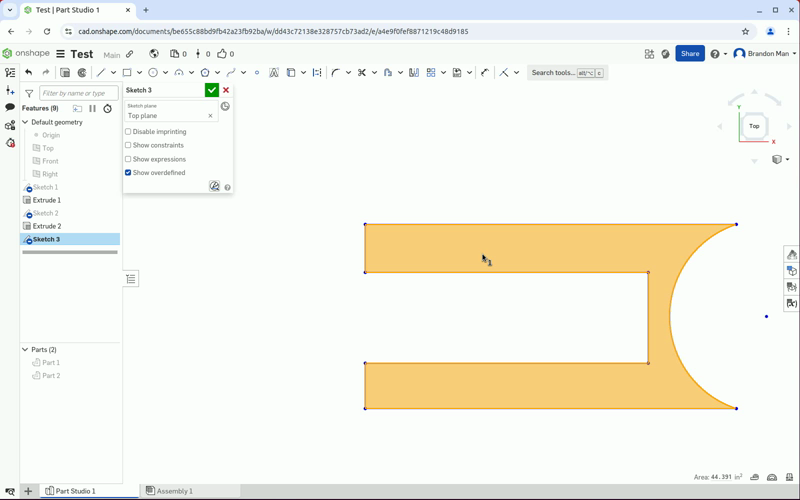
scroll(-6)
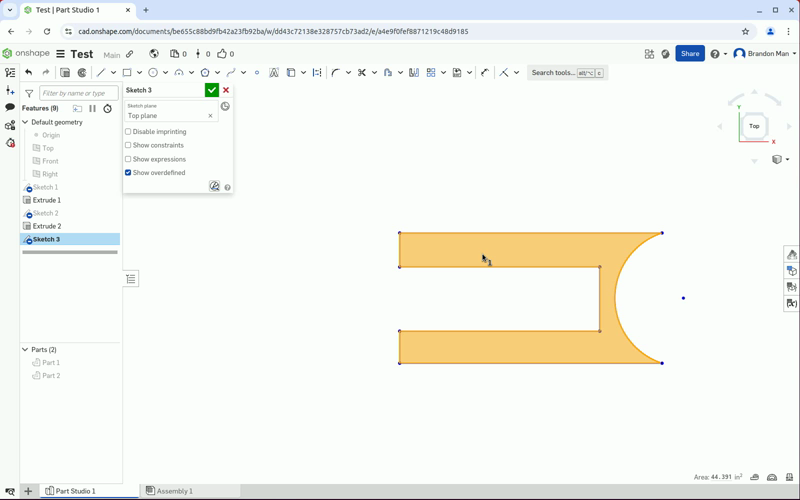
scroll(-6)
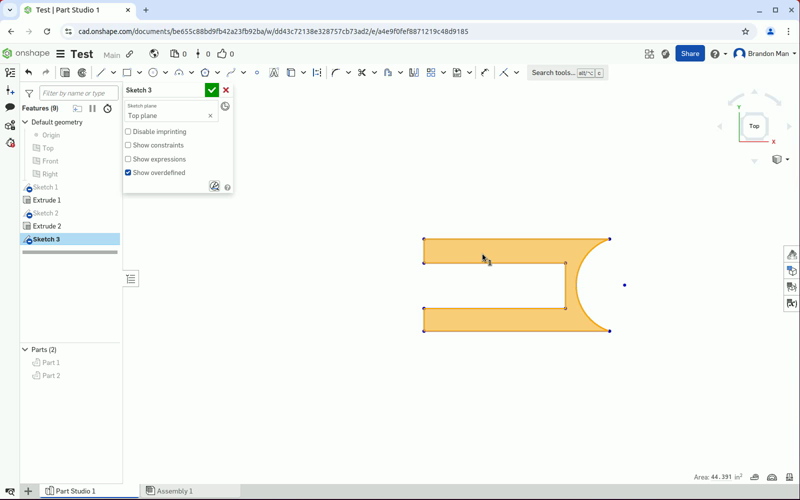
scroll(-6)
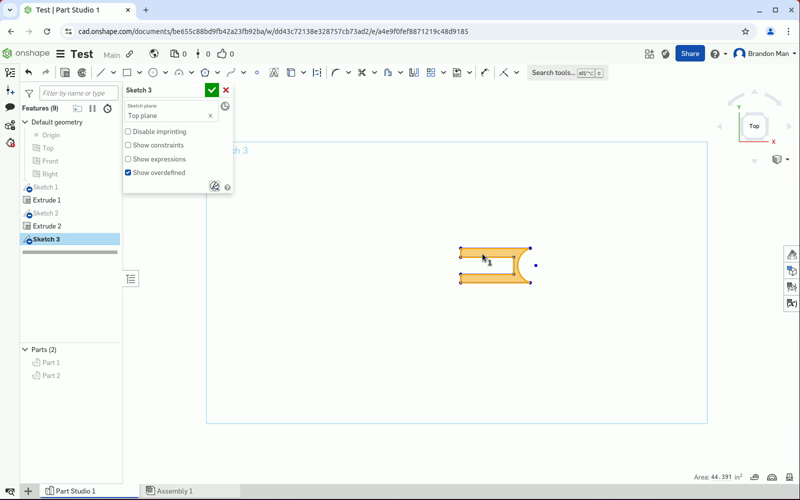
mouse_move(73, 352)
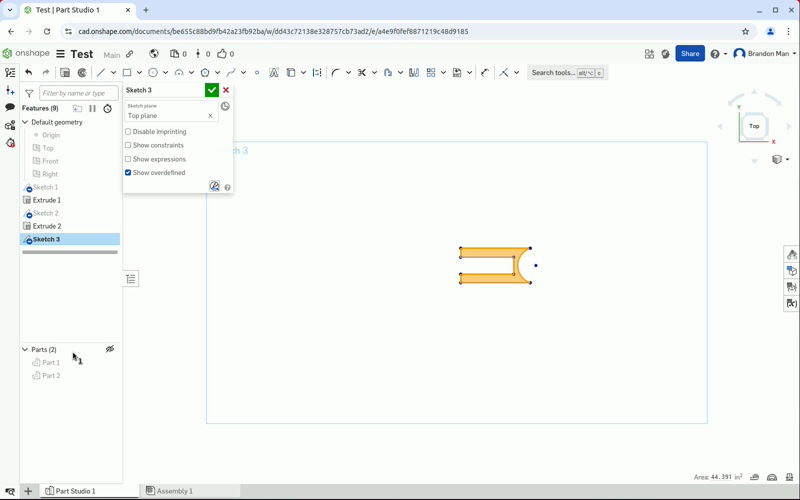
key(shift+y)
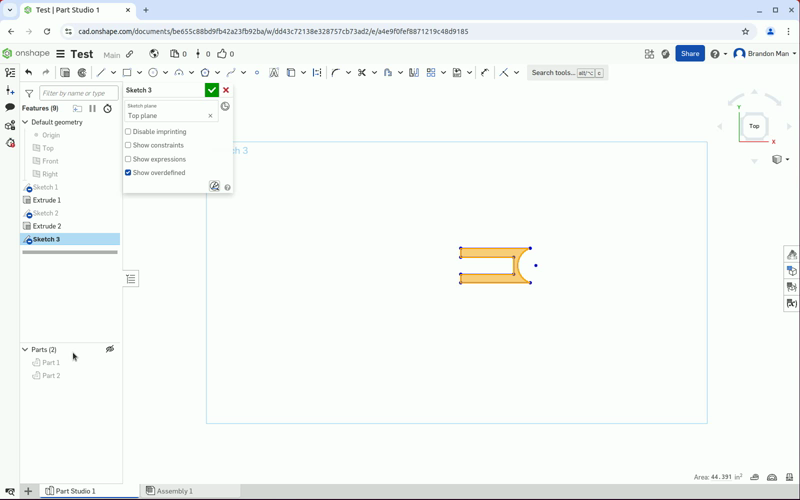
key(shift+e)
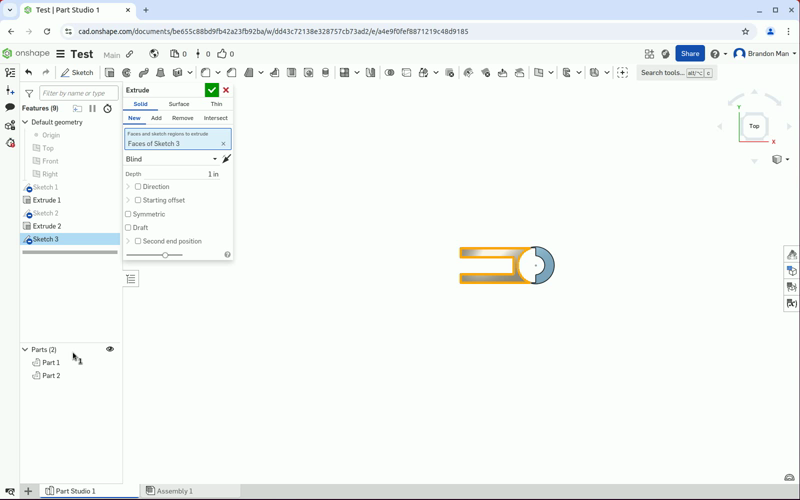
mouse_move(143, 106)
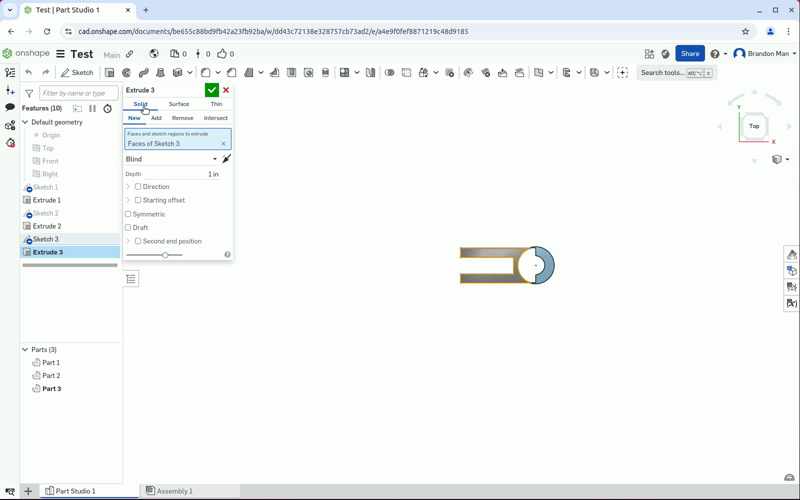
click(143, 106)
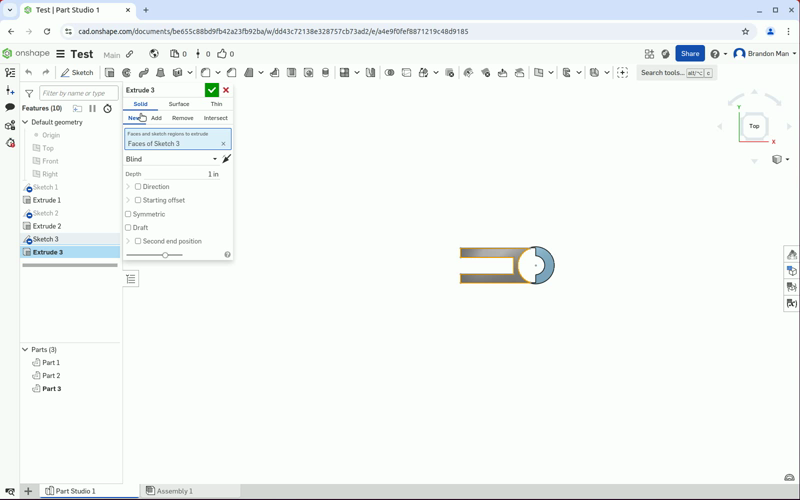
mouse_move(137, 120)
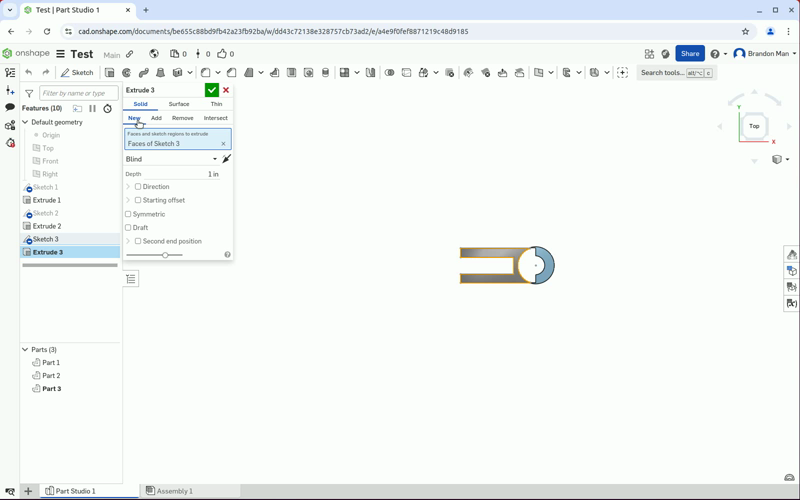
click(137, 120)
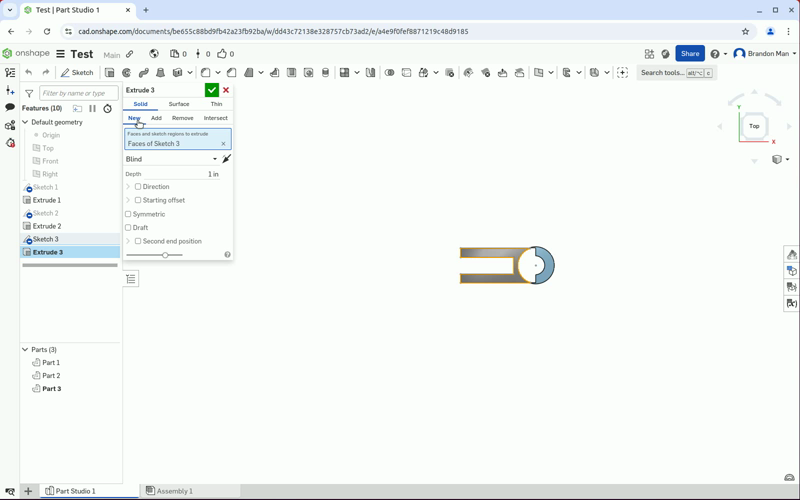
key(tab, 4)
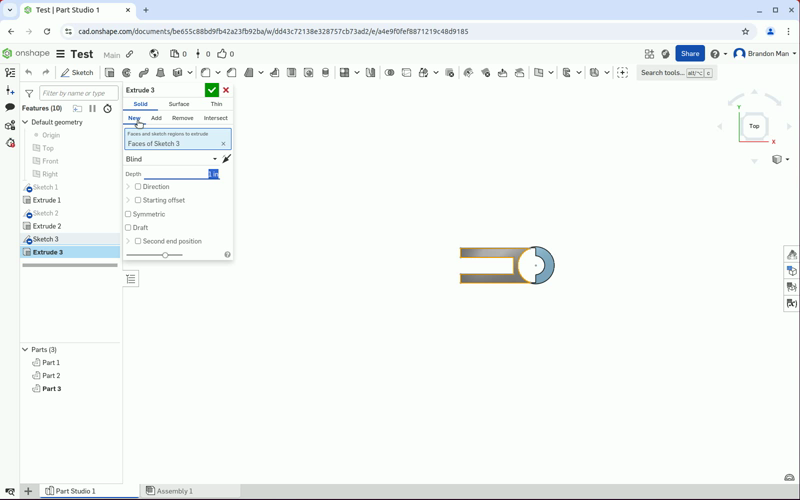
text(23.108)
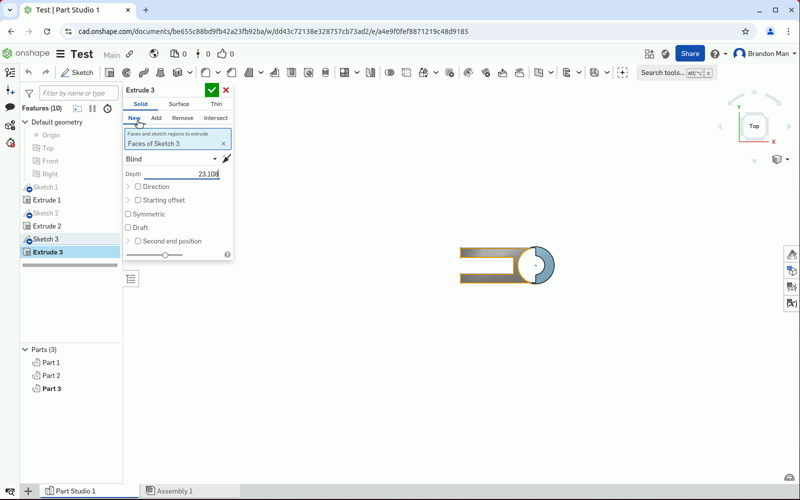
key(enter)
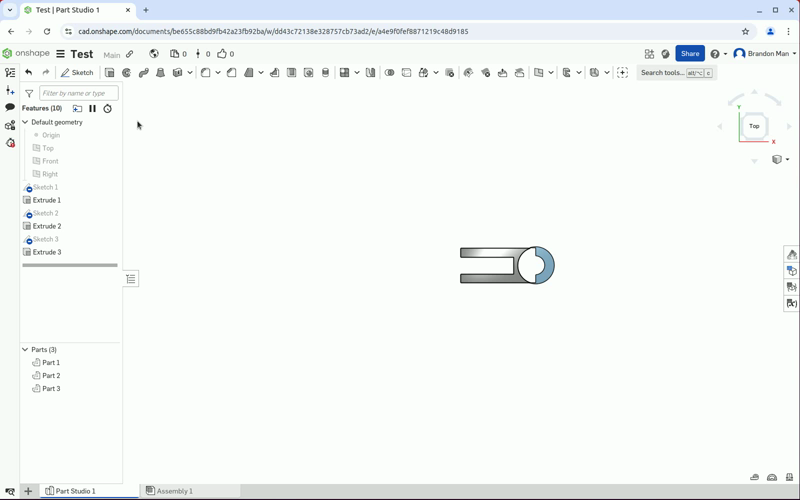
key(shift+h)
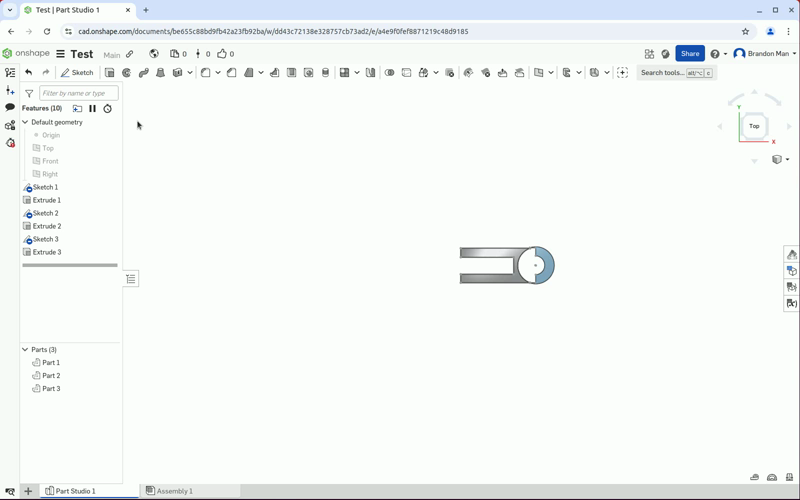
key(shift+h)
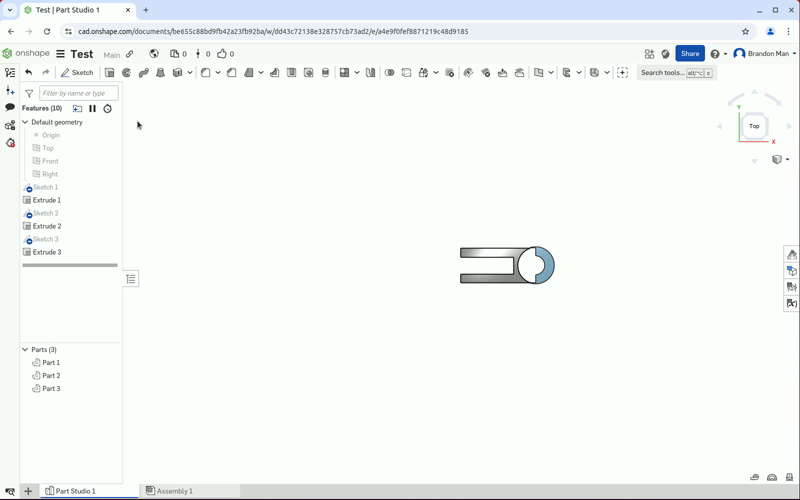
mouse_move(73, 189)
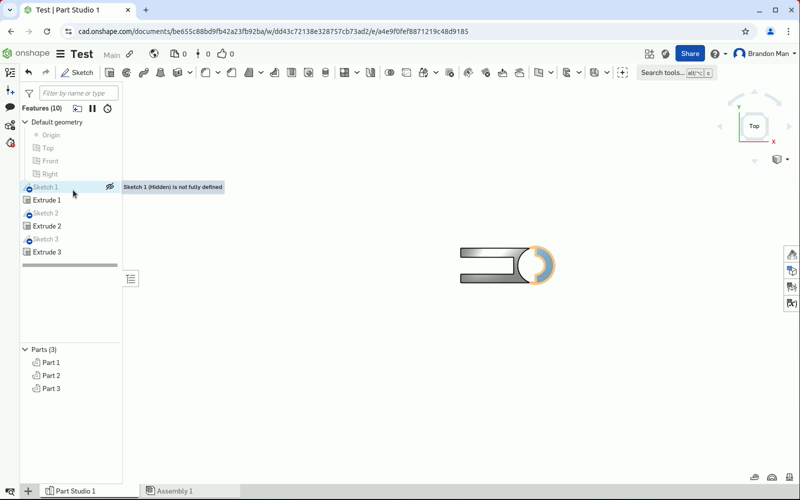
click(73, 189)
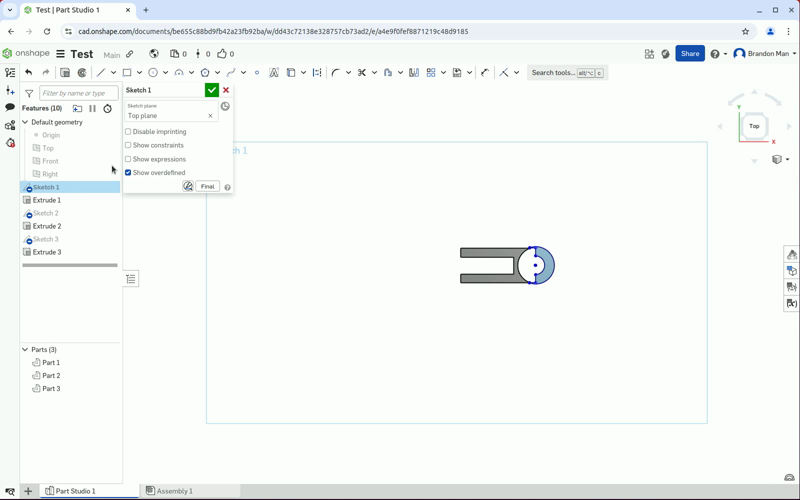
mouse_move(229, 92)
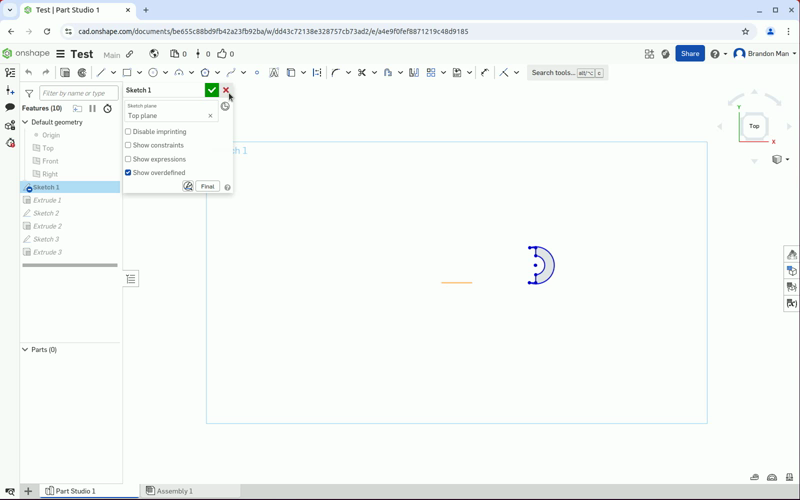
click(229, 92)
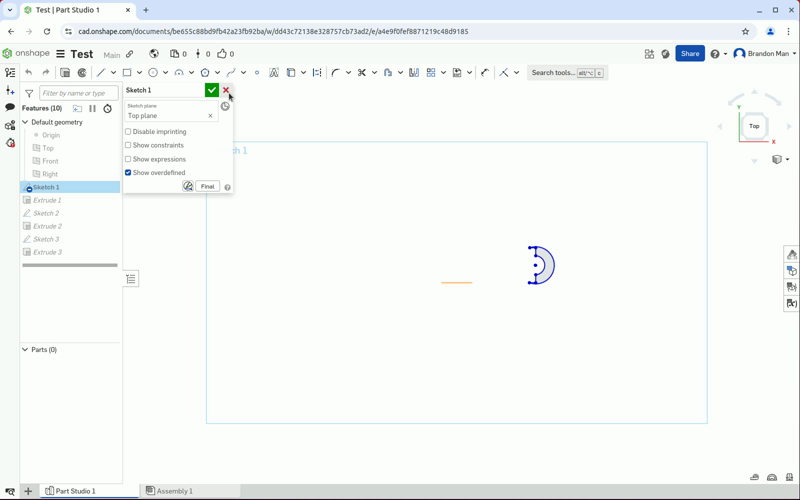
key(shift+s)
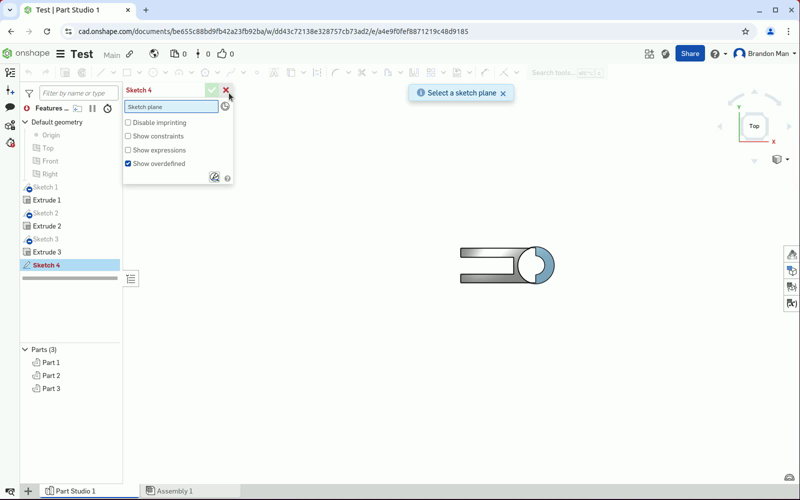
mouse_move(73, 150)
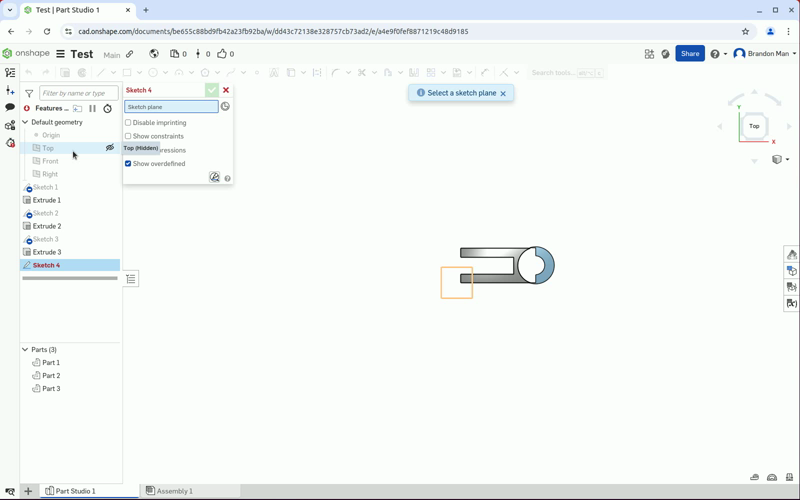
click(73, 150)
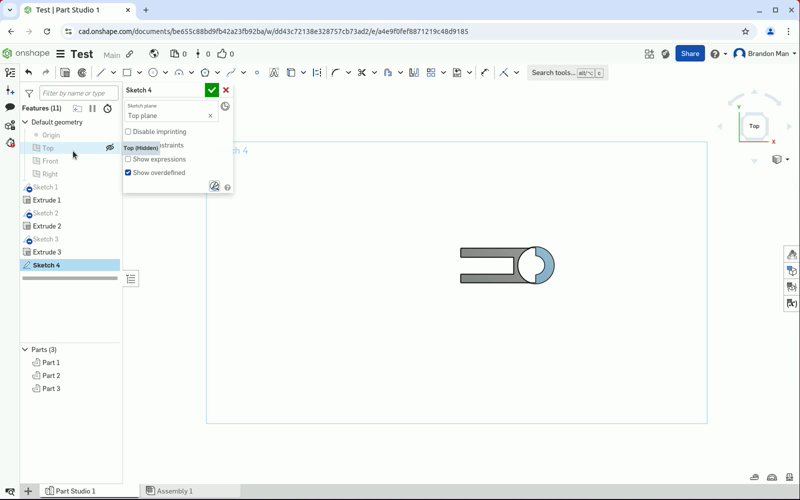
mouse_move(73, 352)
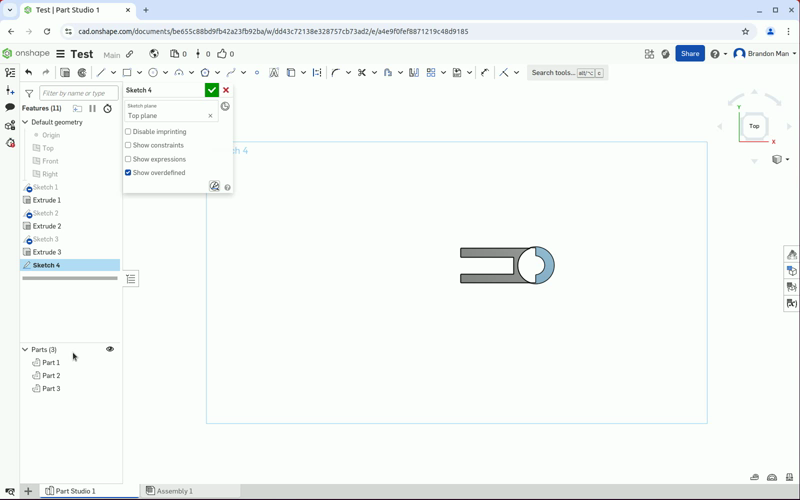
key(y)
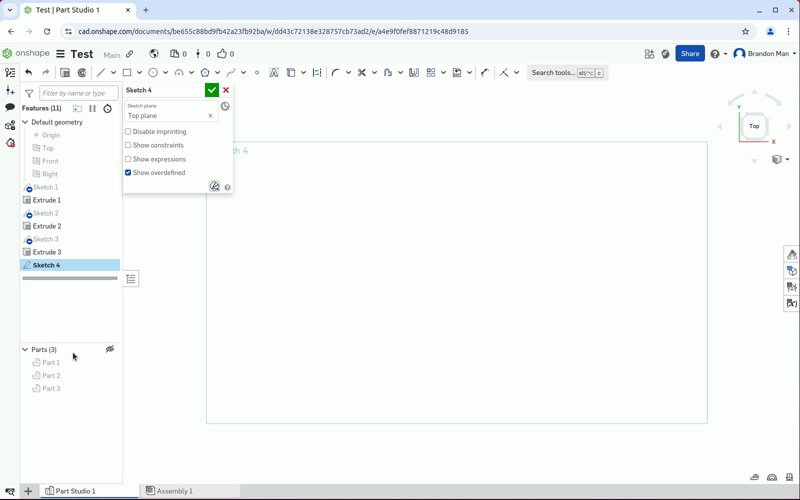
key(l)
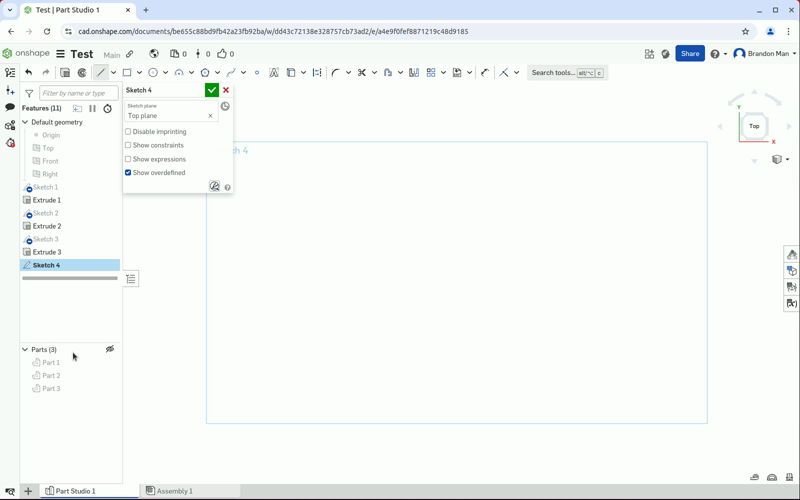
key_down(shift)
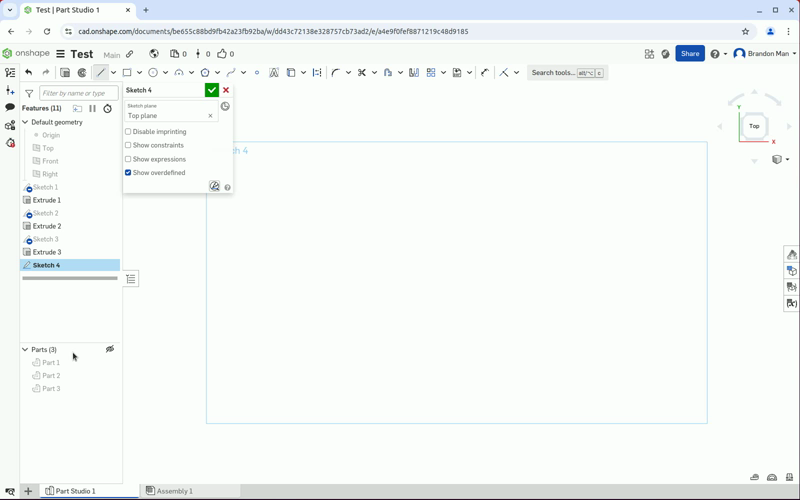
mouse_move(460, 282)
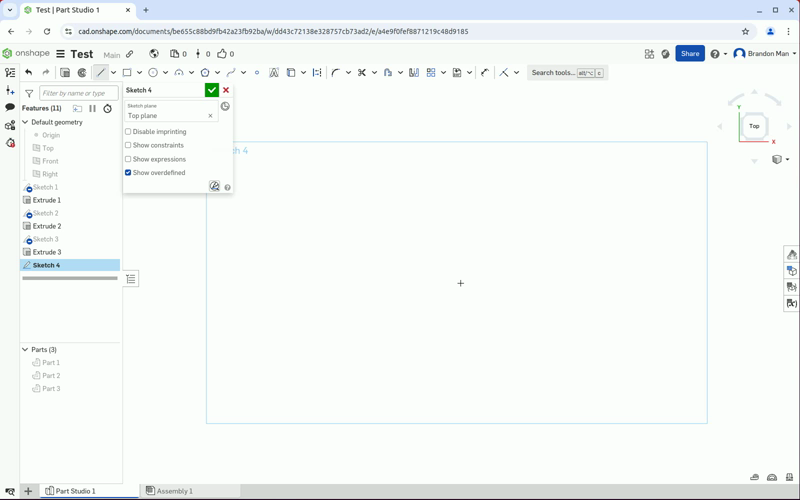
click(460, 282)
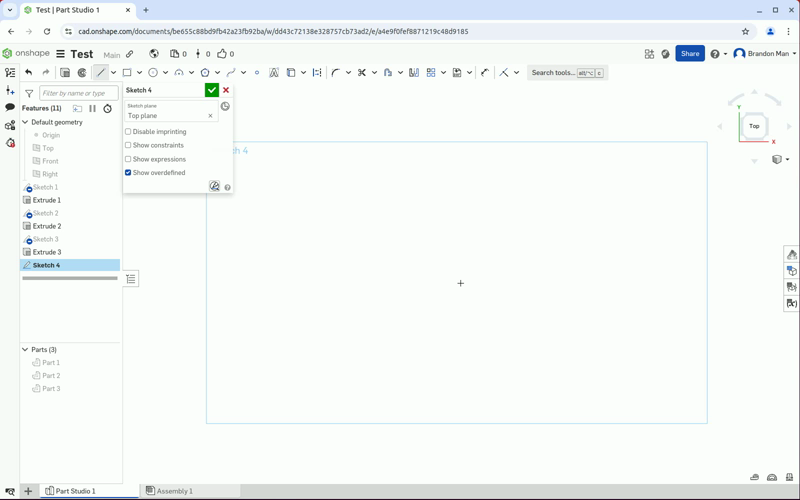
key_up(shift)
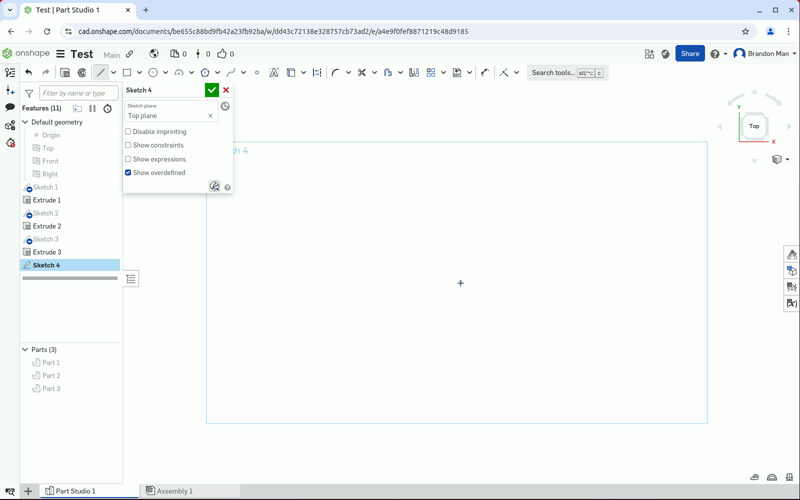
key_down(shift)
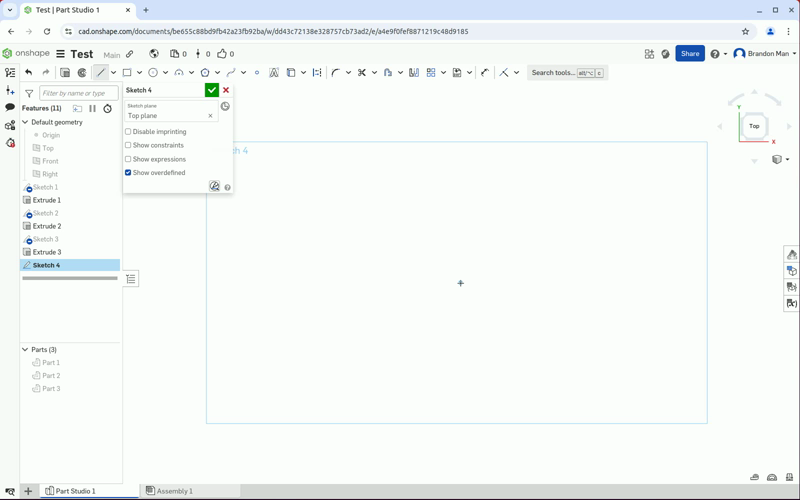
mouse_move(530, 282)
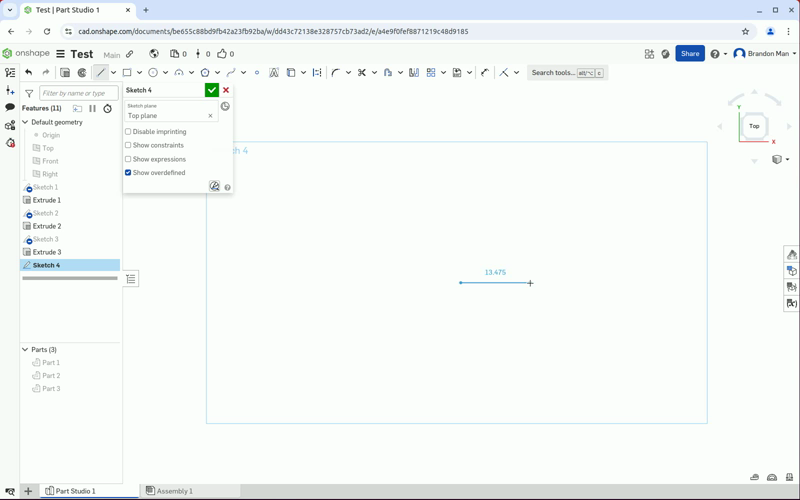
click(530, 282)
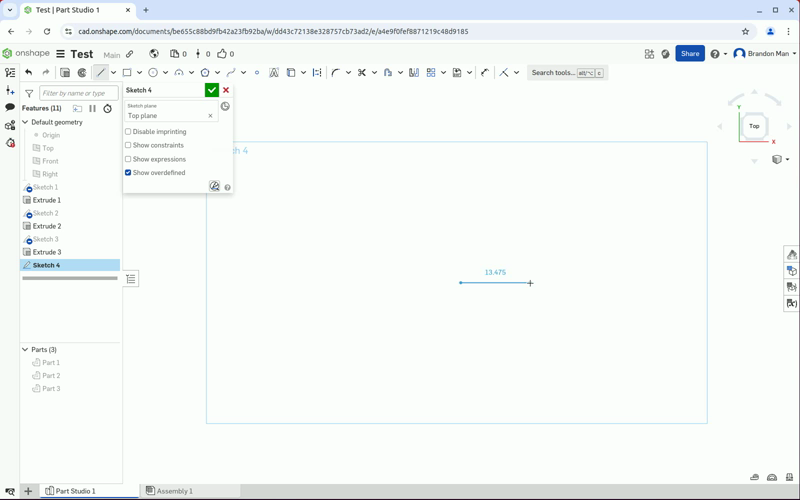
key_up(shift)
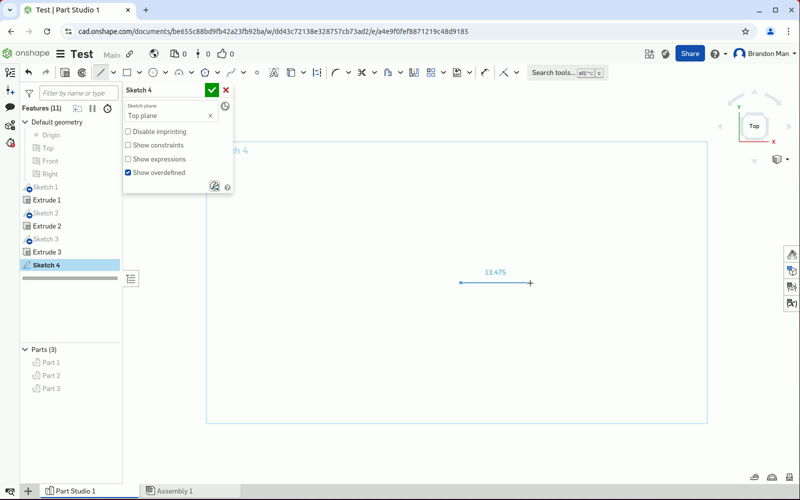
key(esc)
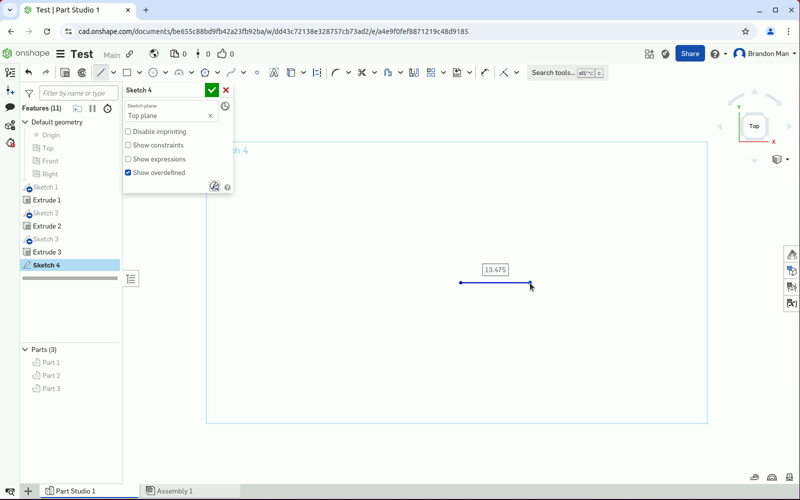
key(a)
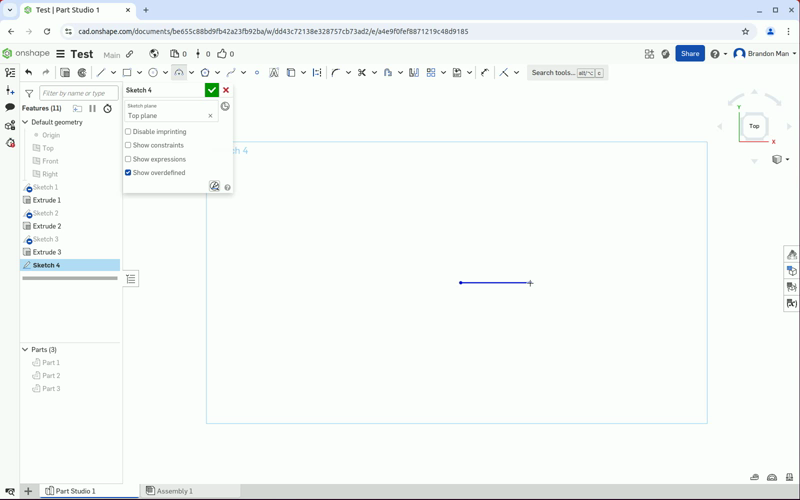
mouse_move(530, 282)
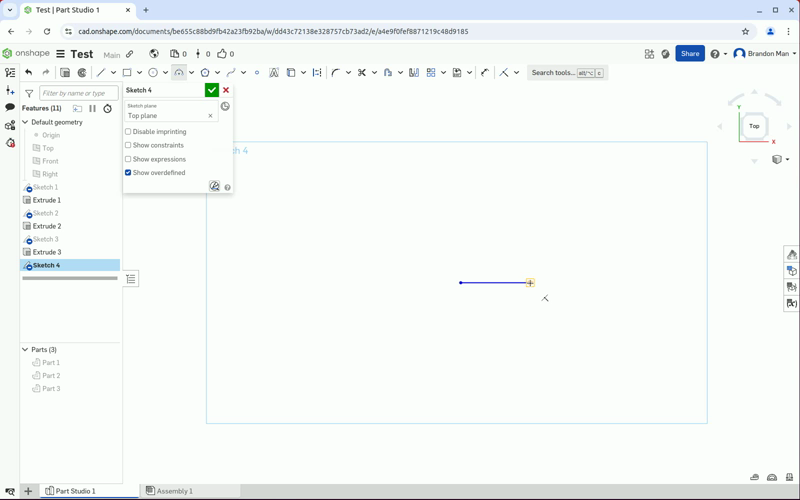
click(530, 282)
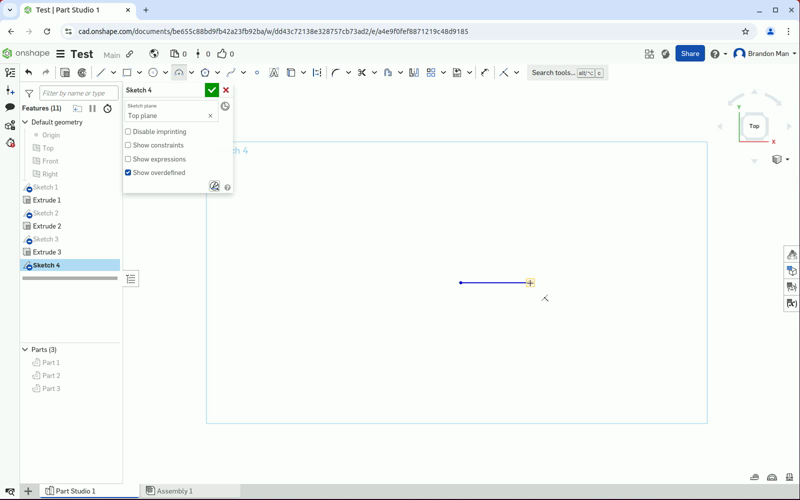
key_down(shift)
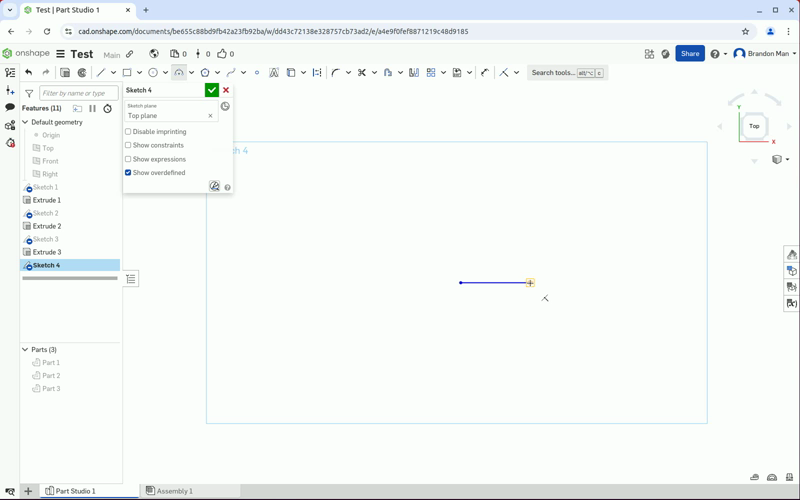
mouse_move(530, 248)
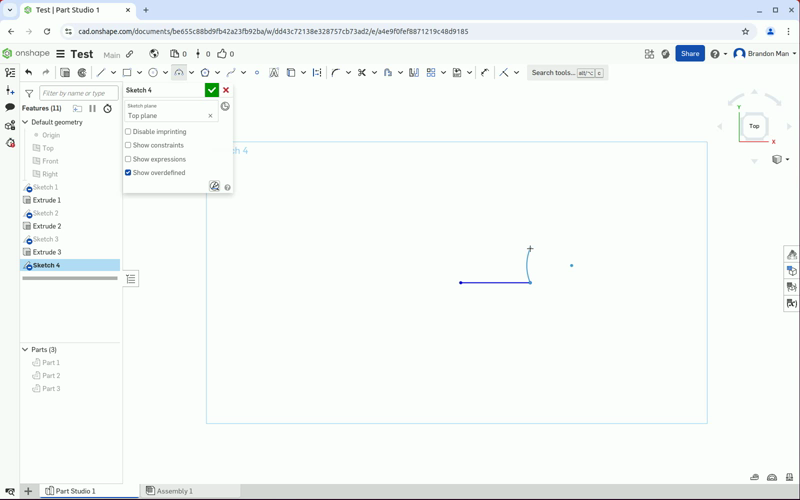
click(530, 248)
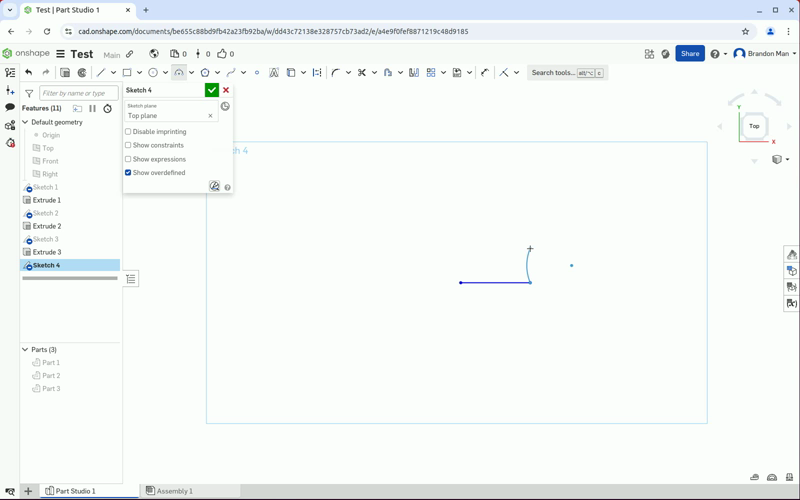
mouse_move(517, 265)
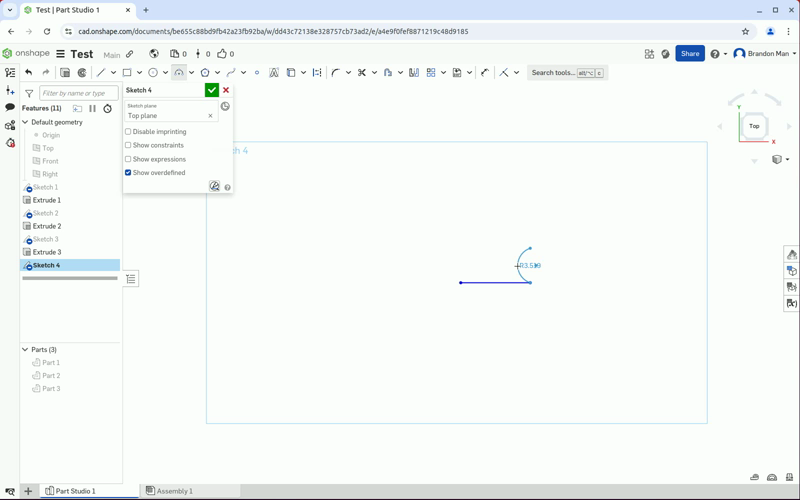
click(517, 265)
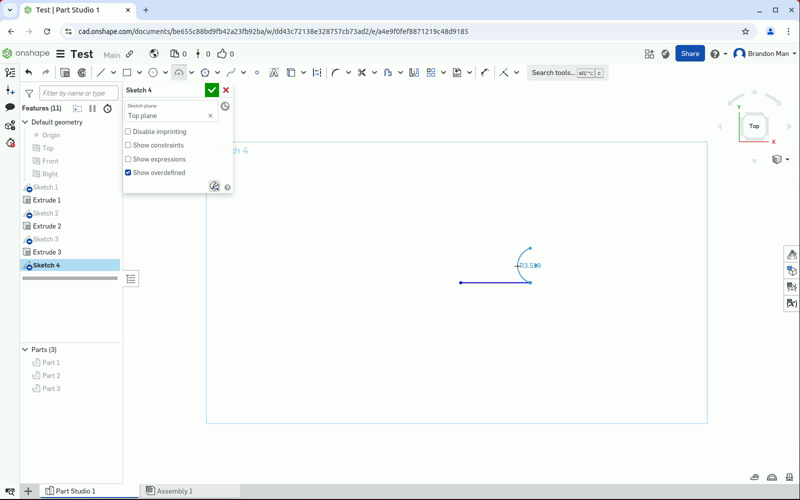
key_up(shift)
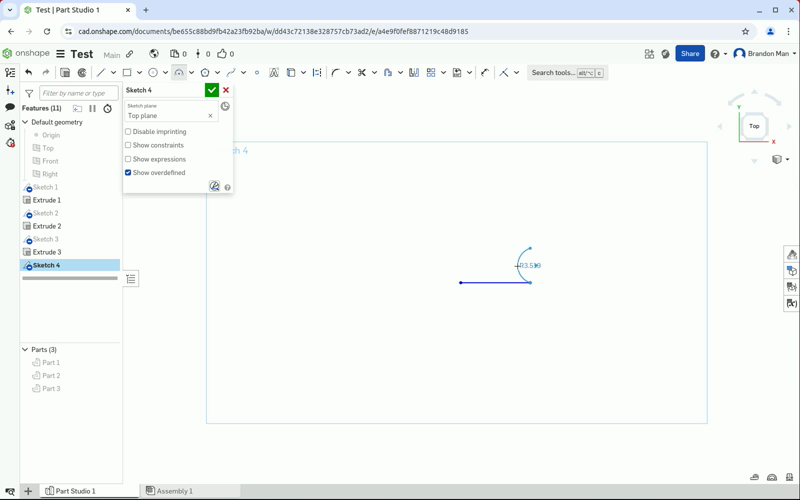
key(esc)
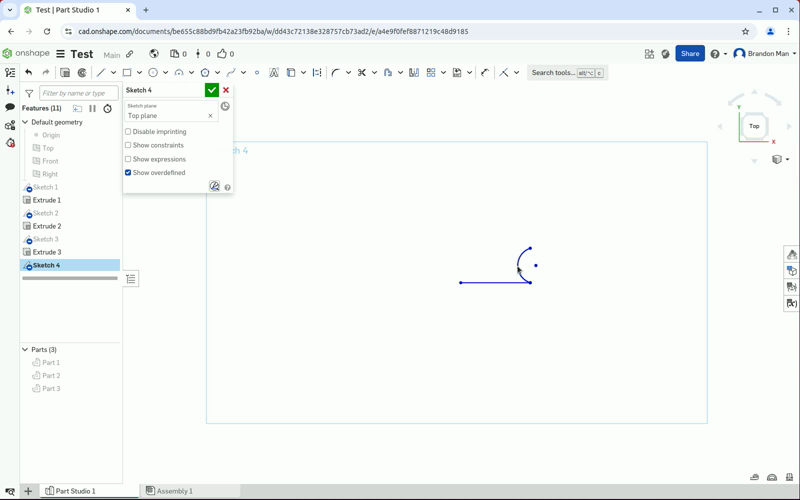
key(l)
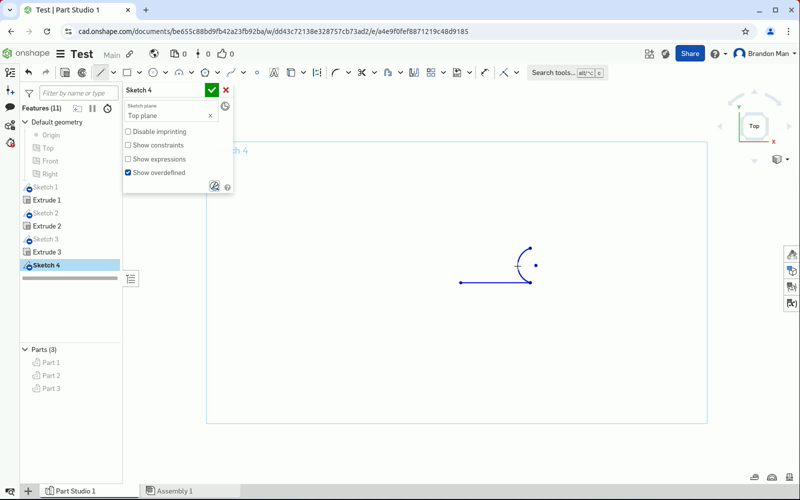
mouse_move(530, 248)
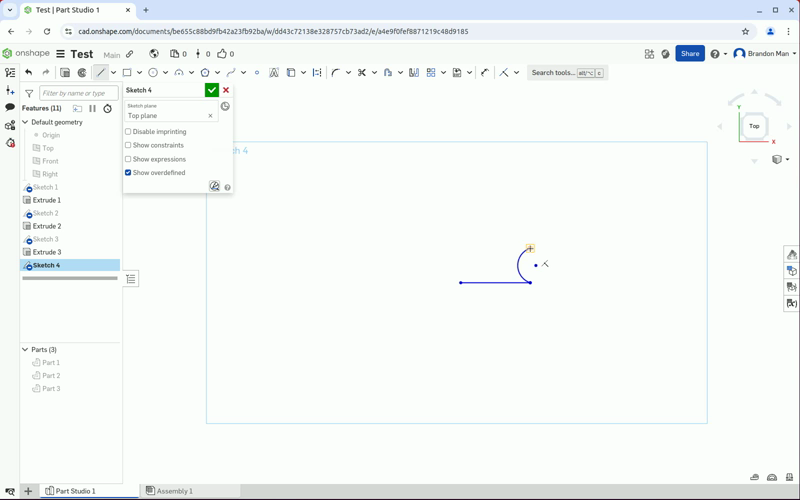
click(530, 248)
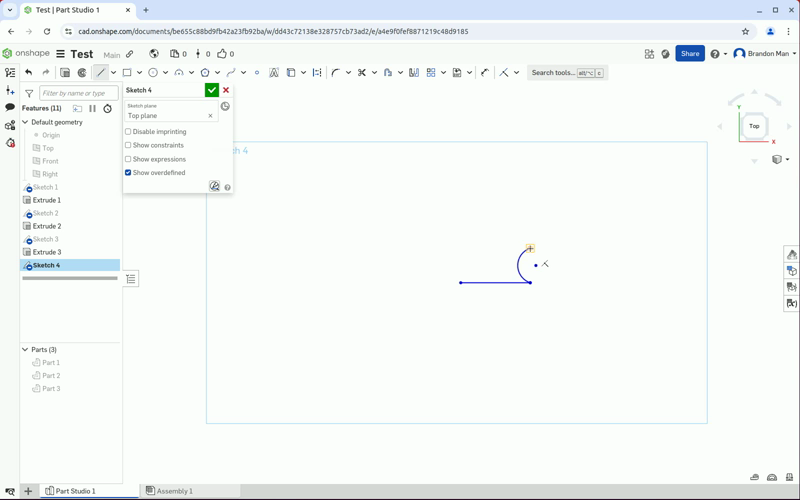
key_down(shift)
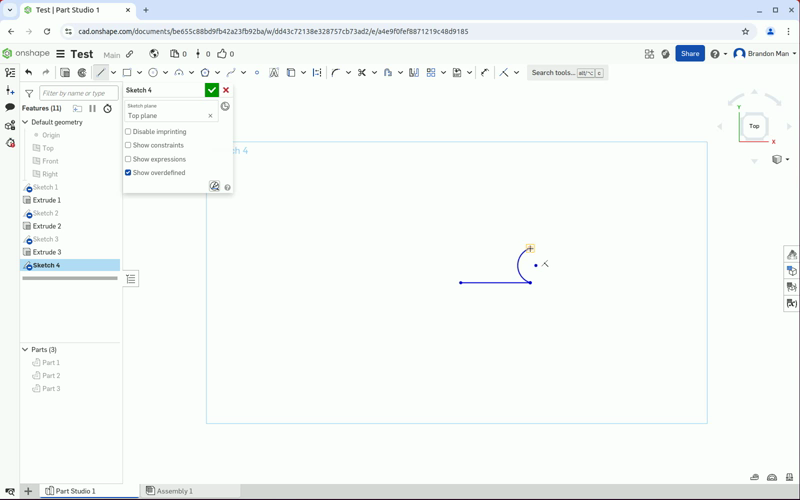
mouse_move(460, 248)
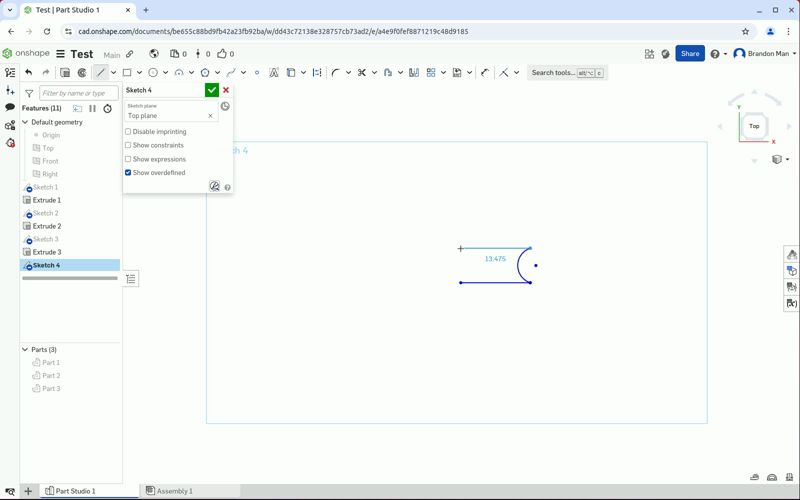
click(460, 248)
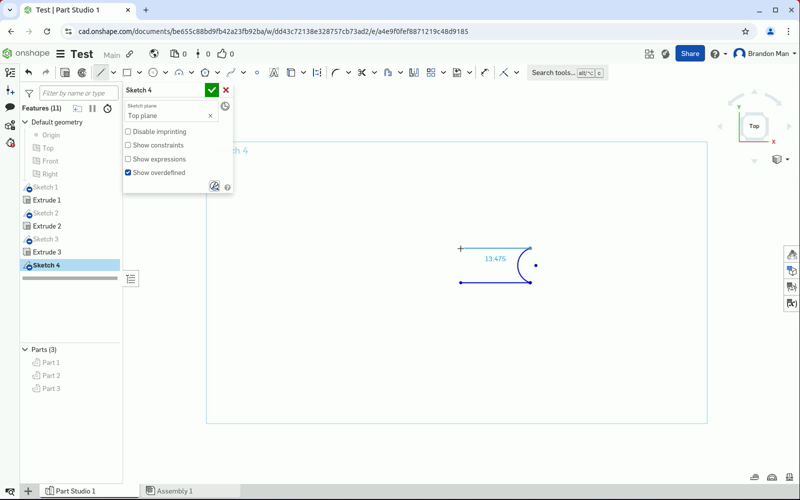
key_up(shift)
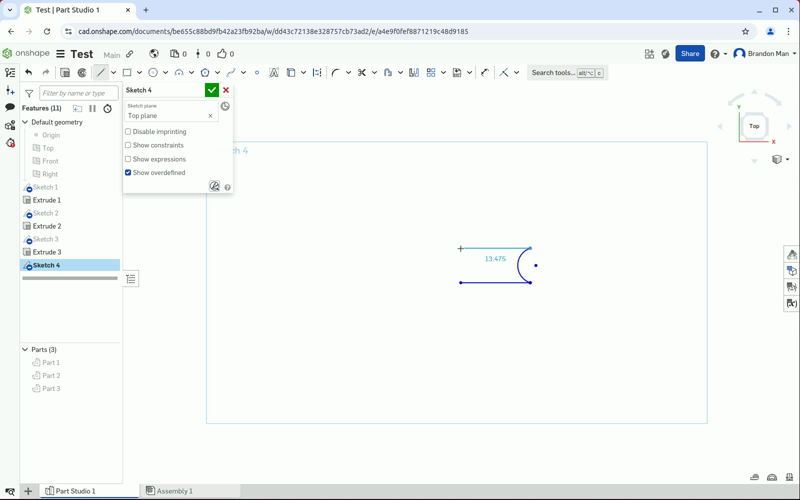
key_down(shift)
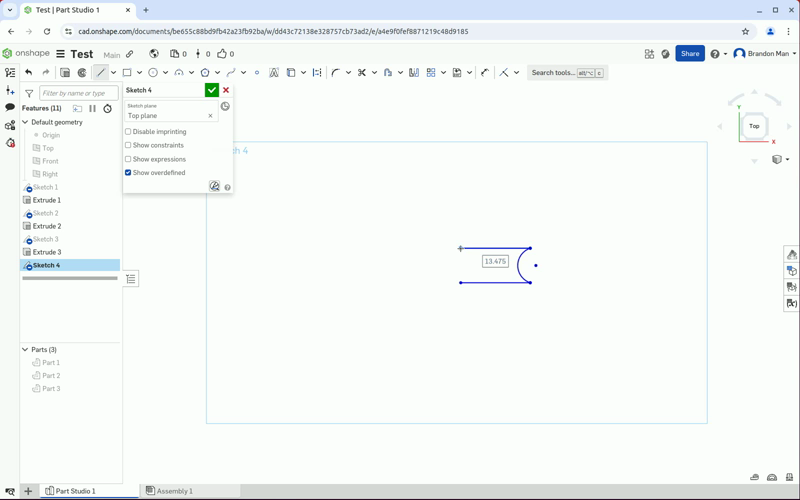
mouse_move(490, 248)
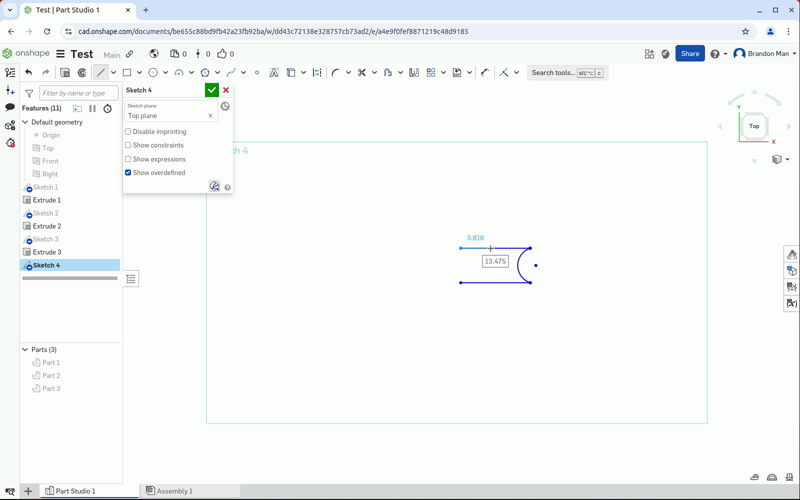
mouse_move(460, 257)
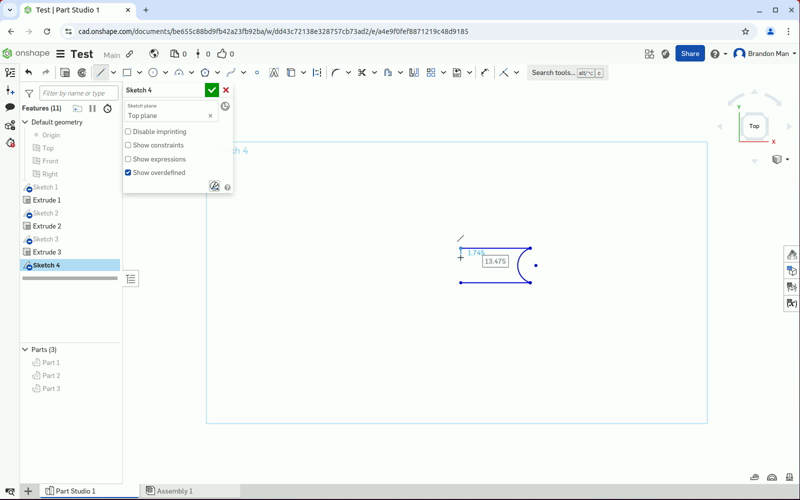
click(460, 257)
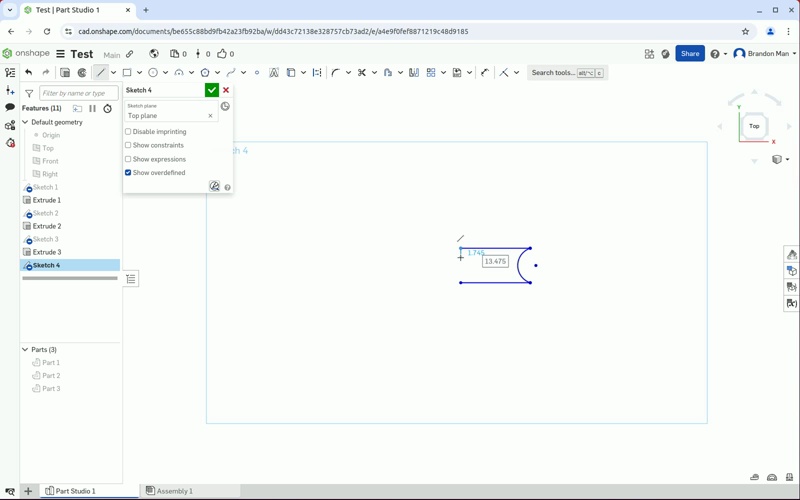
key_up(shift)
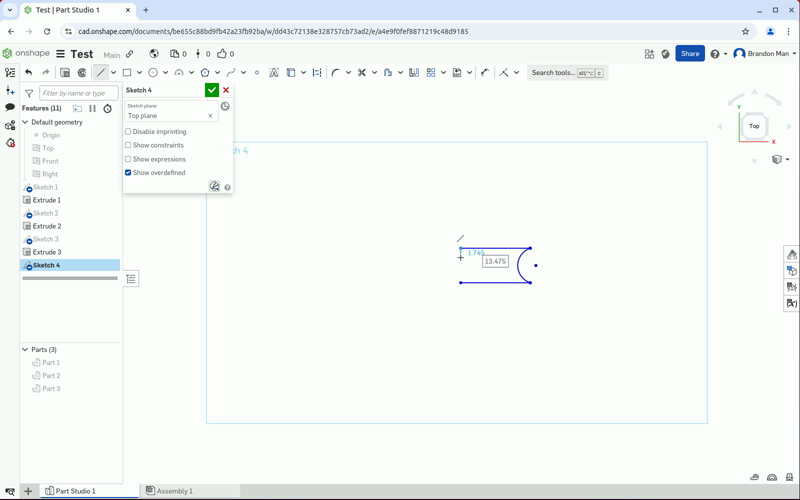
key_down(shift)
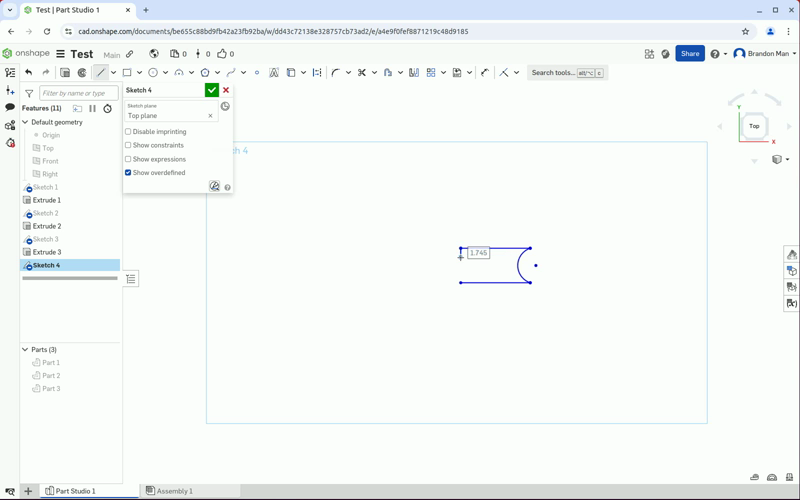
mouse_move(490, 257)
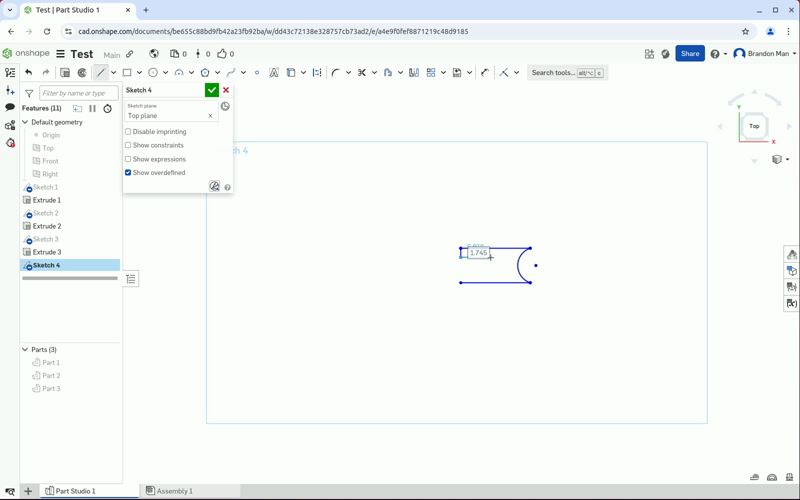
mouse_move(513, 257)
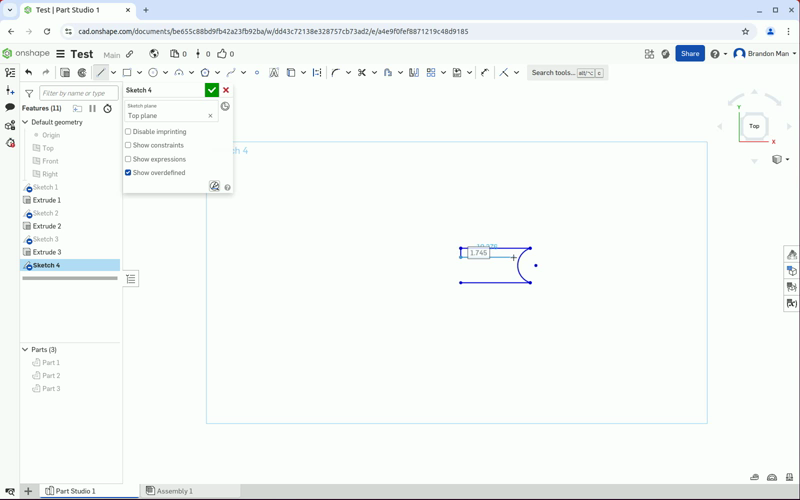
click(513, 257)
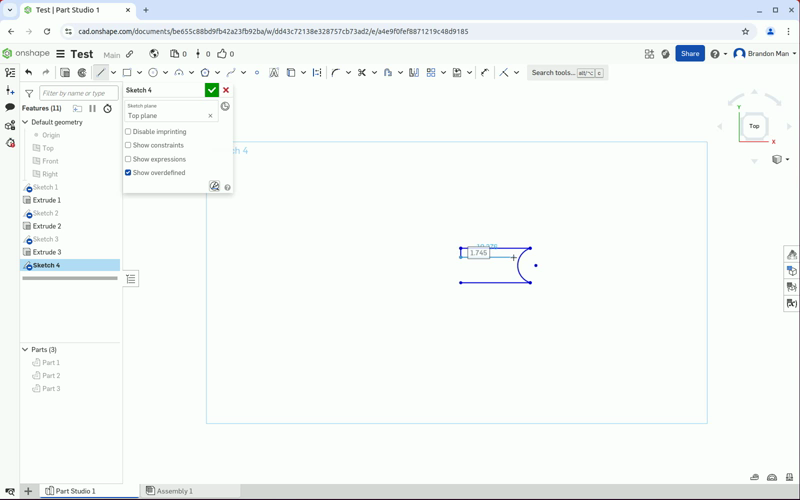
key_up(shift)
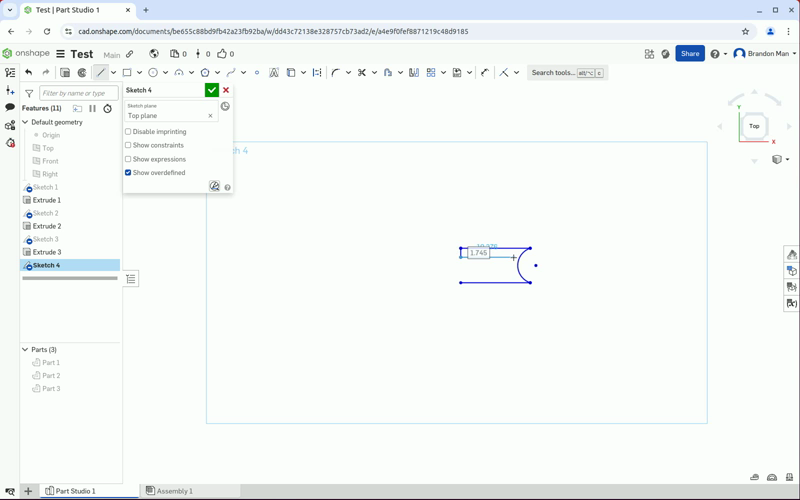
key_down(shift)
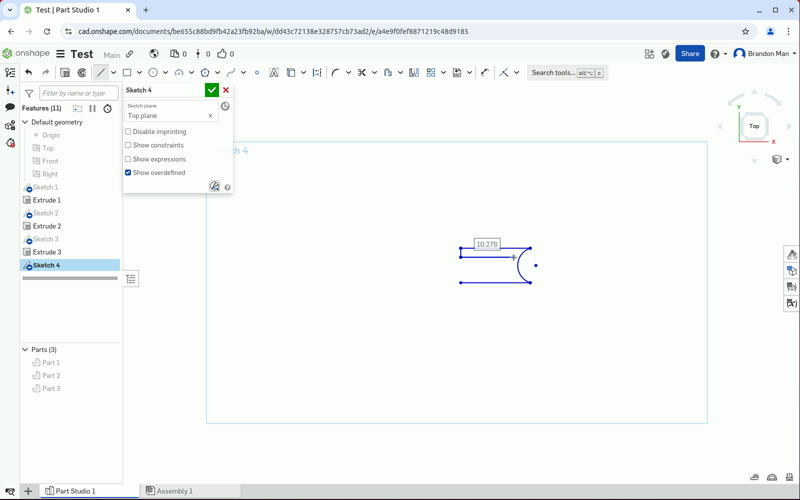
mouse_move(543, 257)
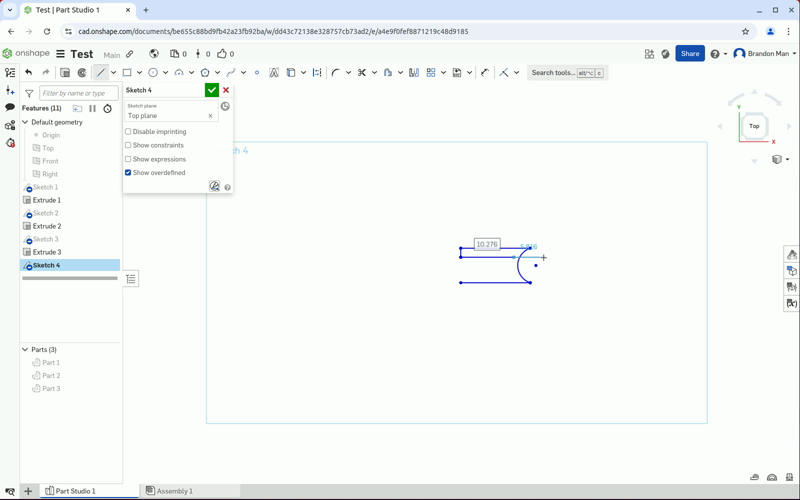
mouse_move(513, 274)
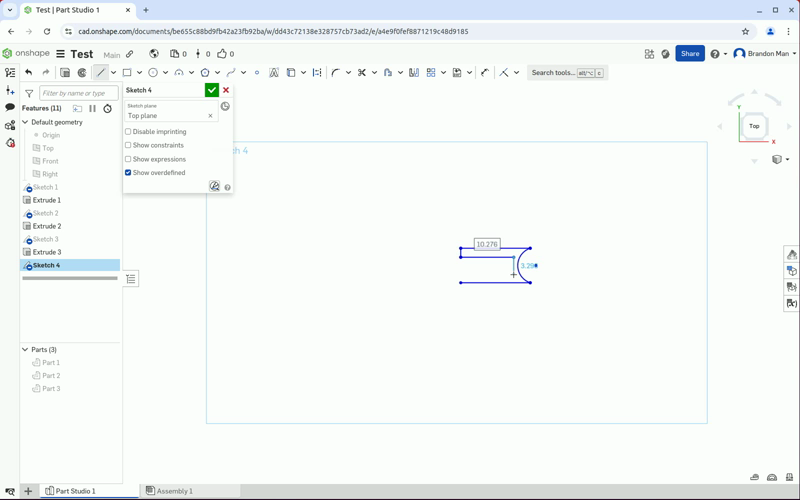
click(513, 274)
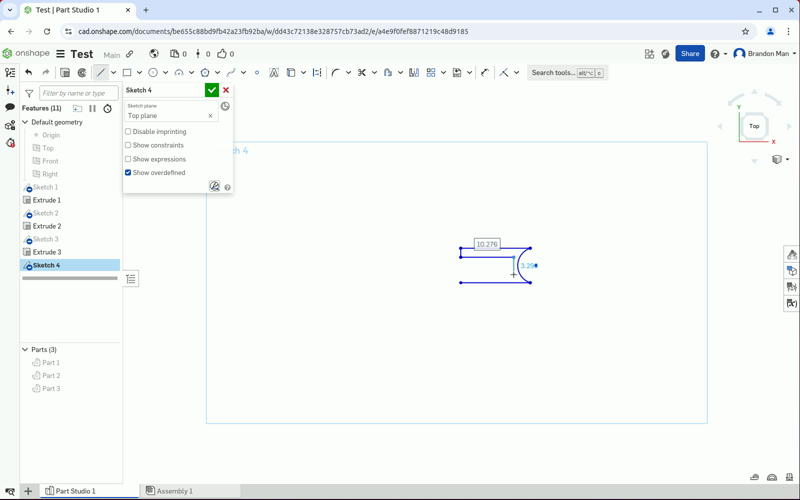
key_up(shift)
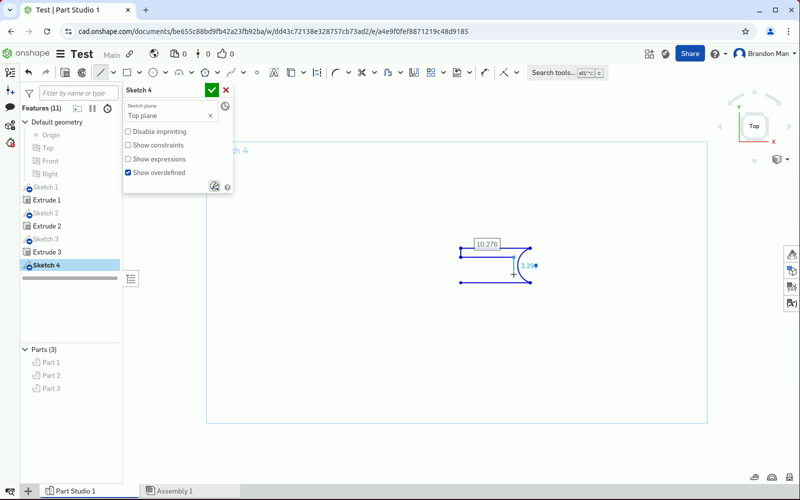
key_down(shift)
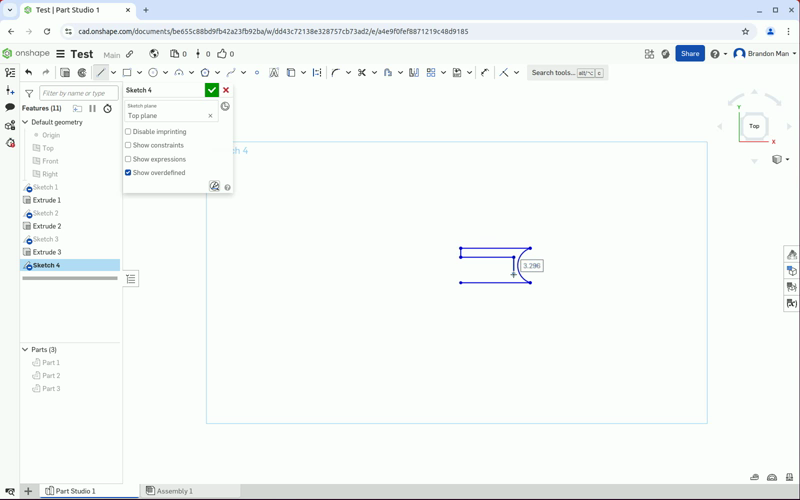
mouse_move(543, 274)
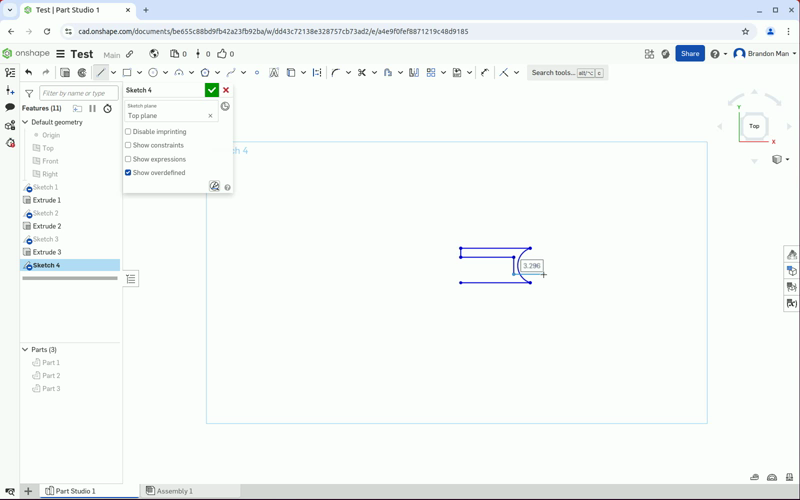
mouse_move(460, 274)
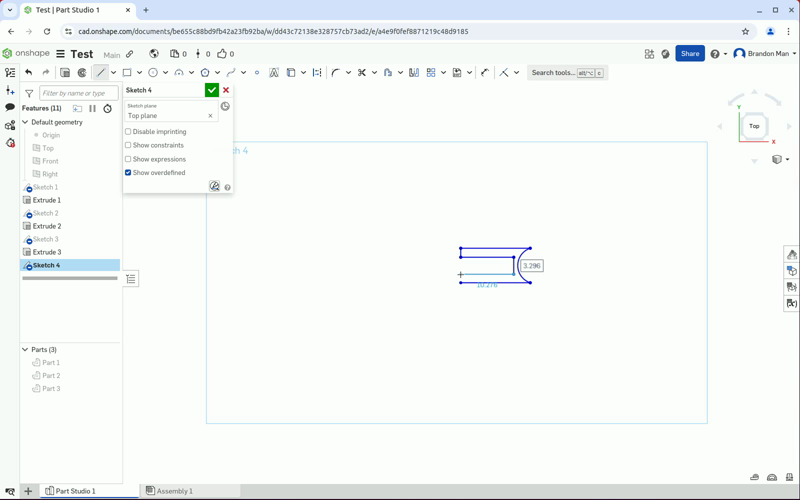
click(460, 274)
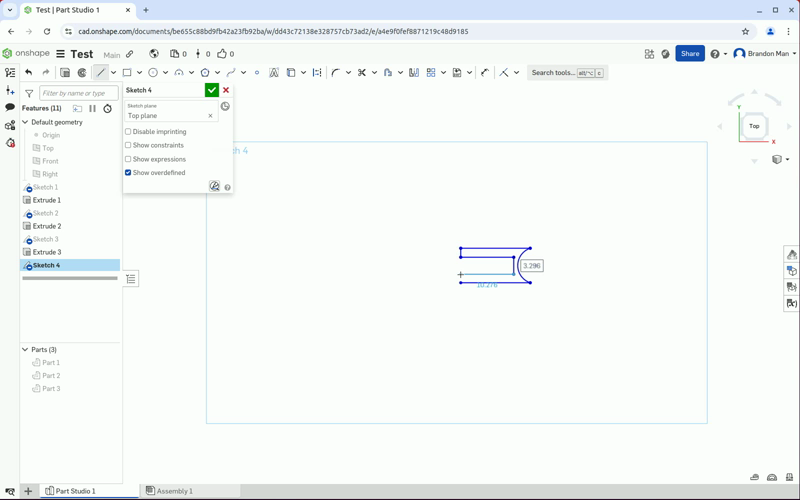
key_up(shift)
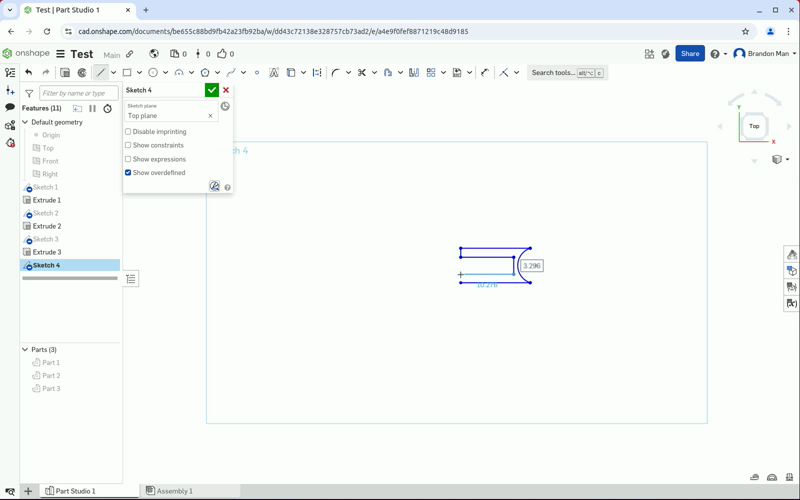
mouse_move(490, 274)
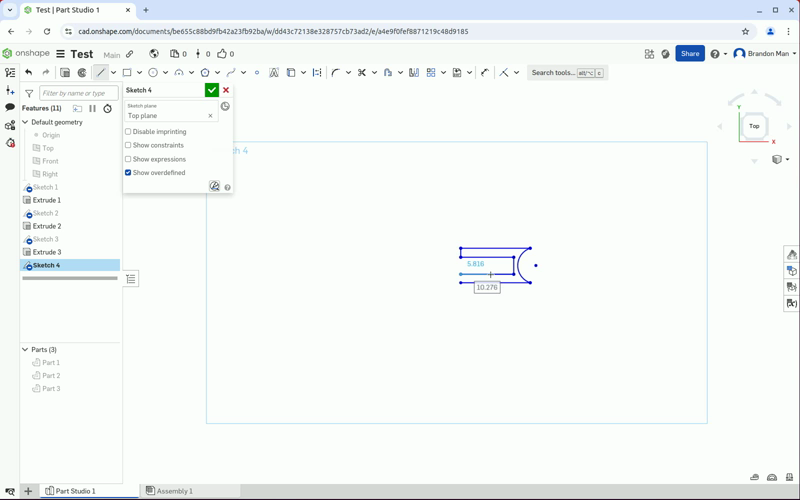
key_down(shift)
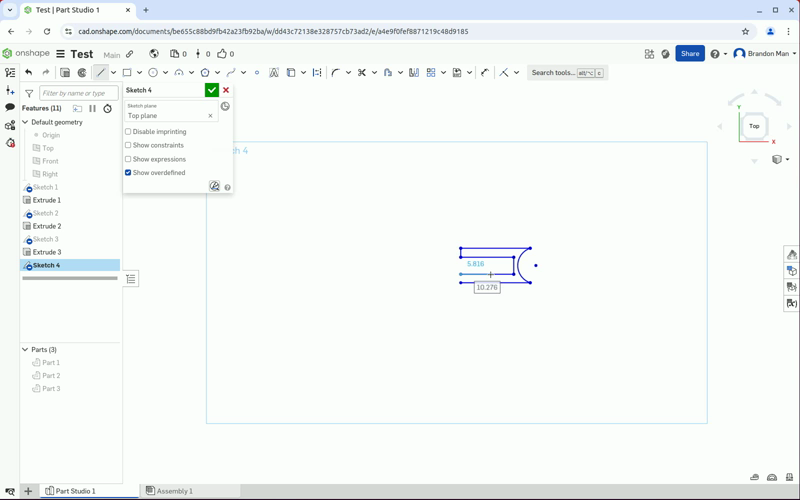
mouse_move(460, 282)
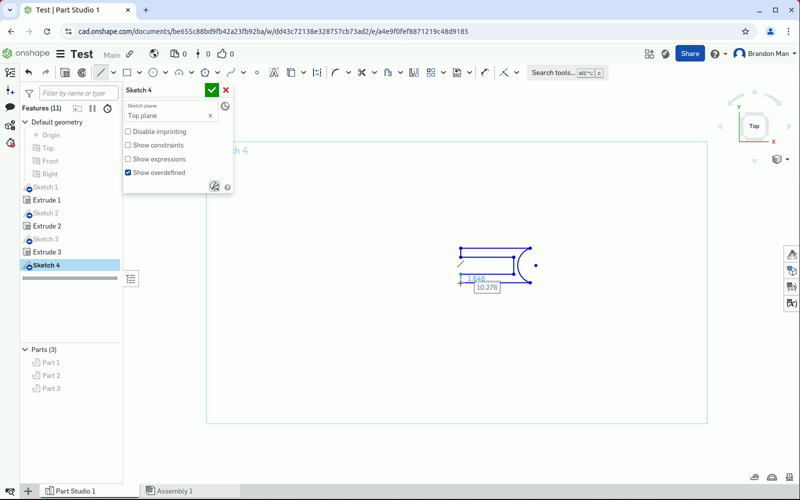
key_up(shift)
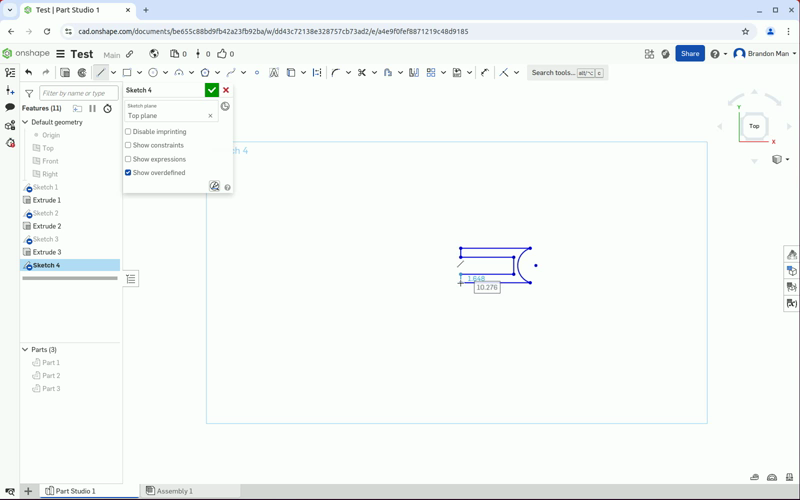
click(460, 282)
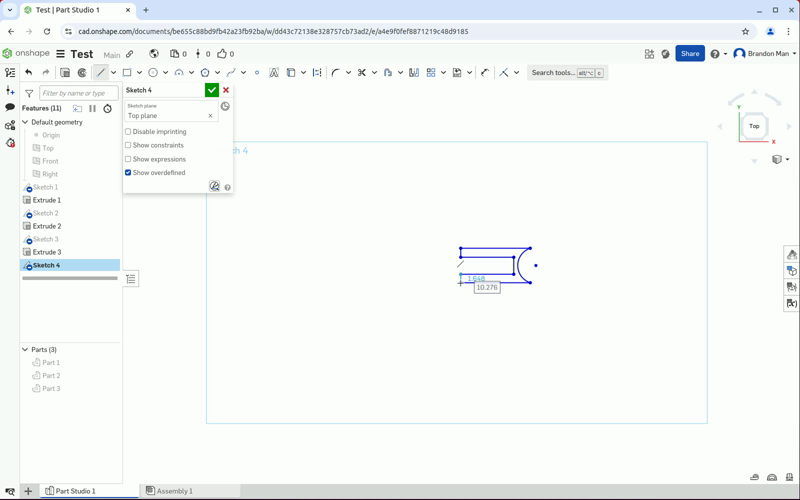
key(esc)
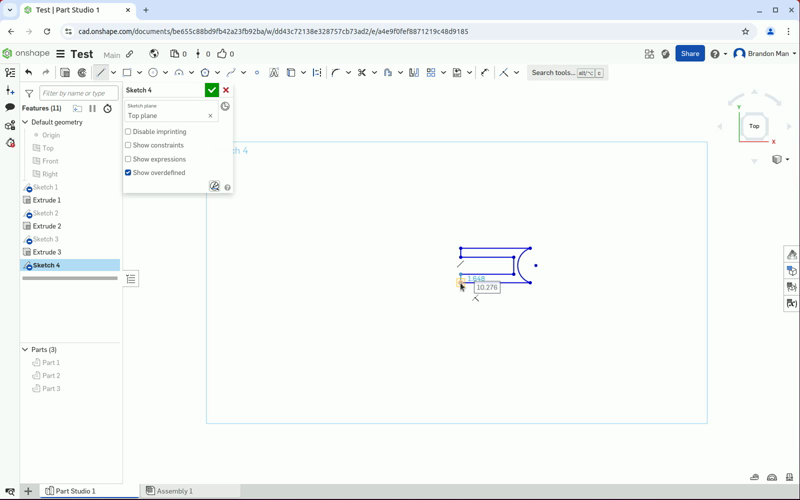
mouse_move(466, 280)
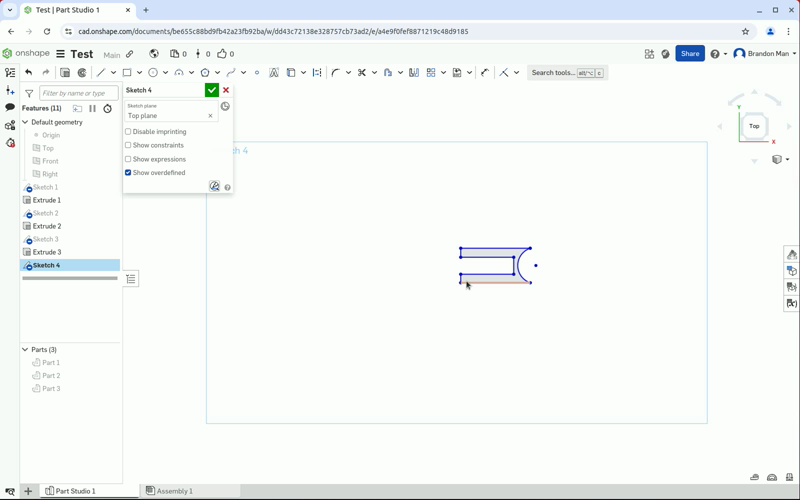
scroll(6)
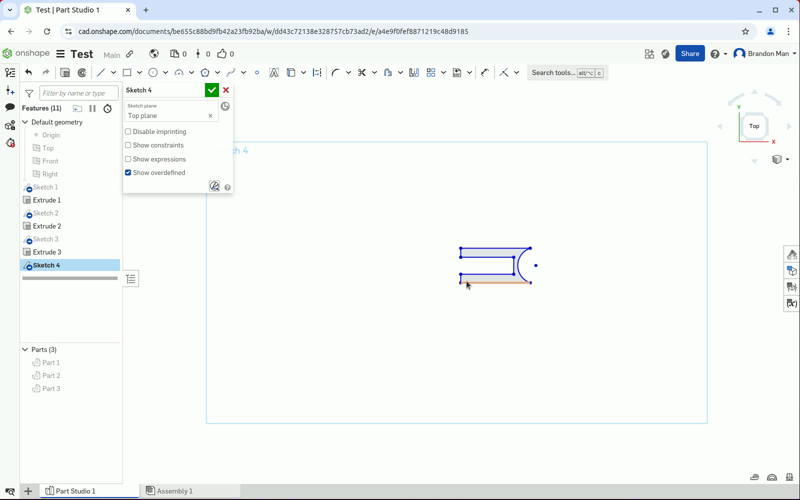
scroll(6)
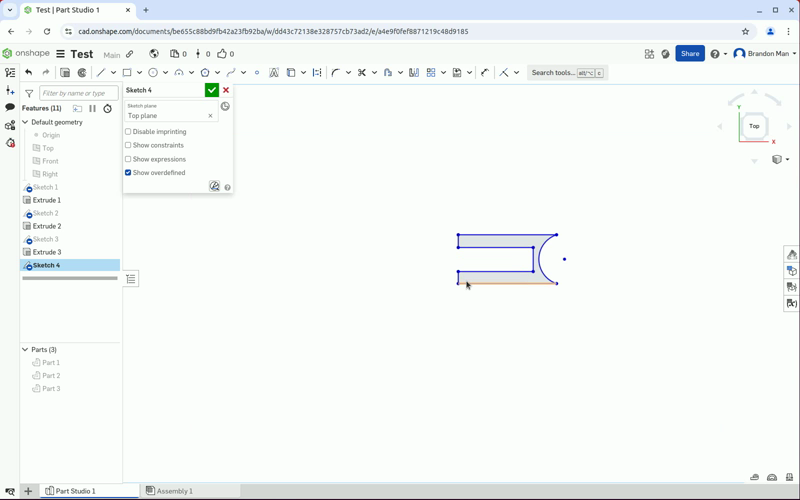
scroll(6)
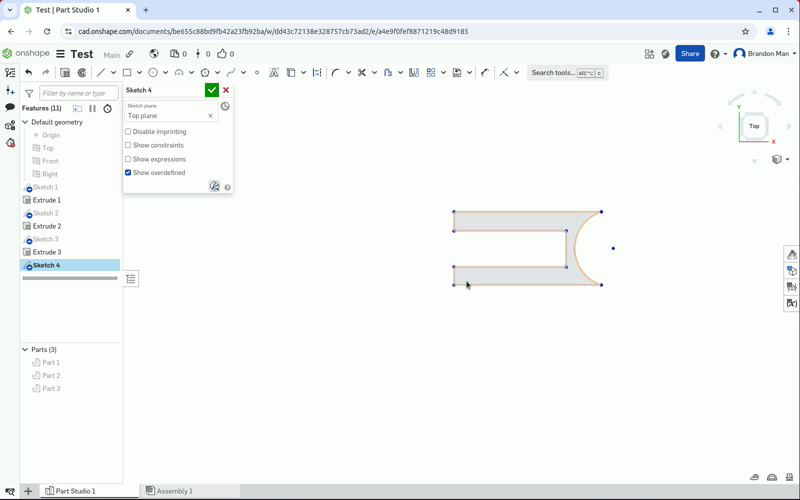
scroll(6)
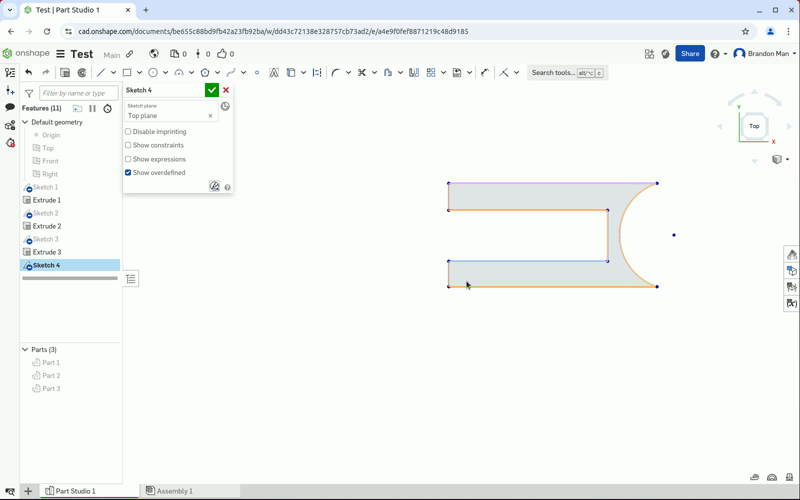
scroll(6)
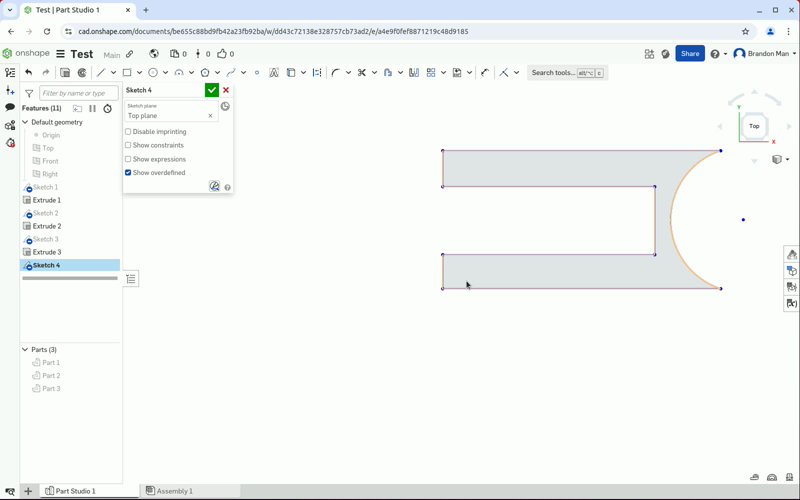
scroll(6)
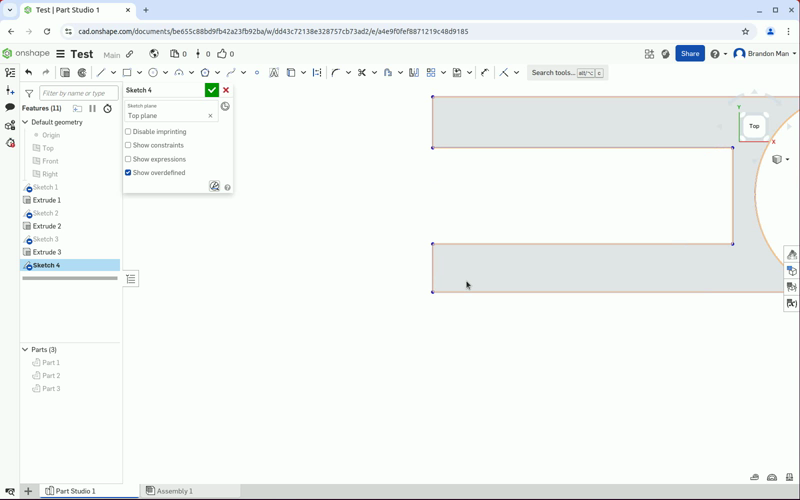
scroll(6)
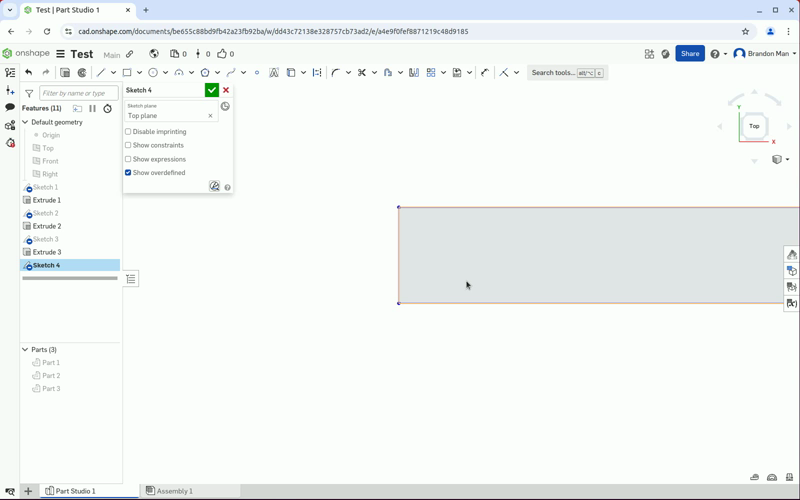
click(466, 280)
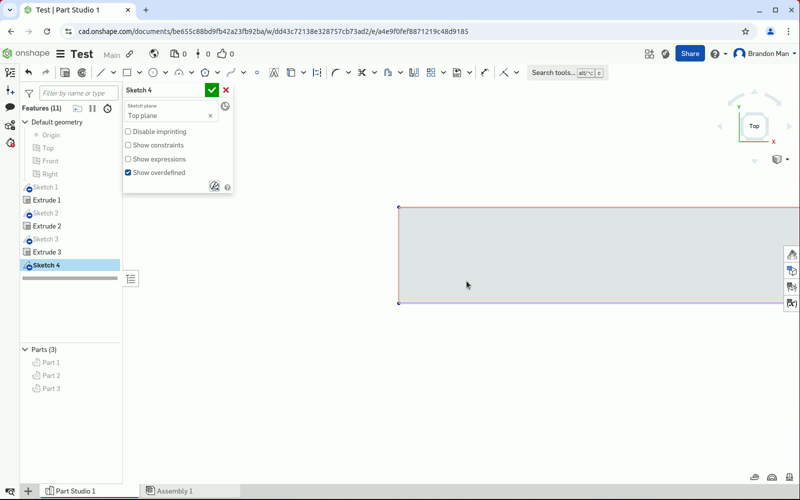
scroll(-6)
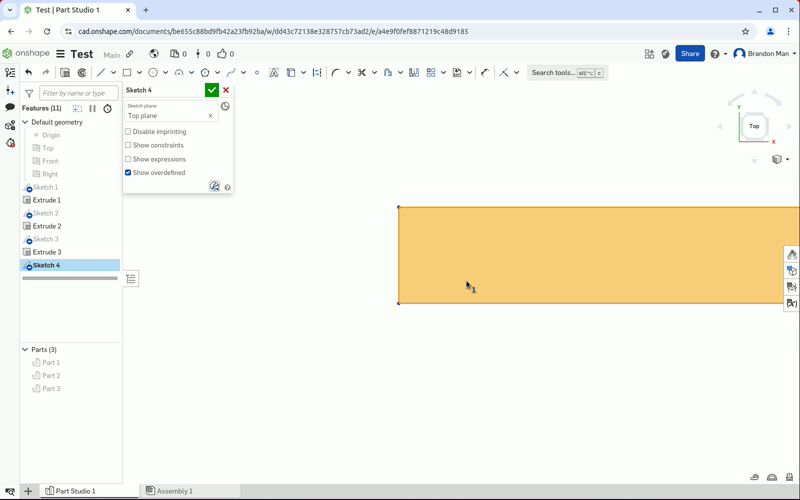
scroll(-6)
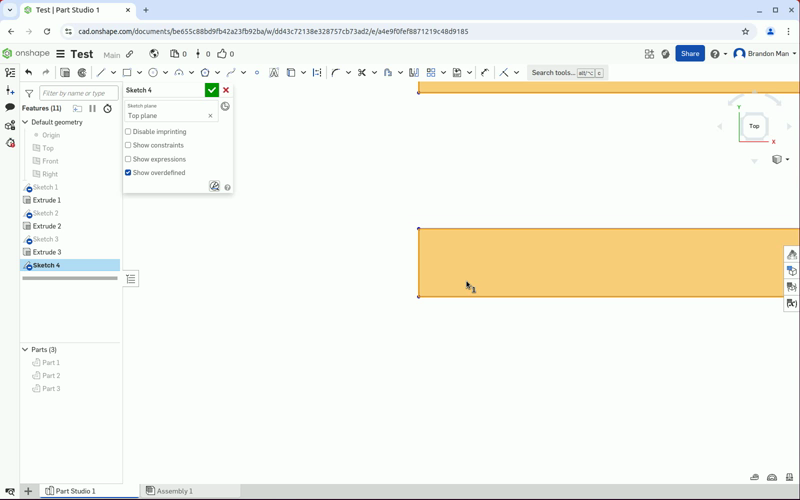
scroll(-6)
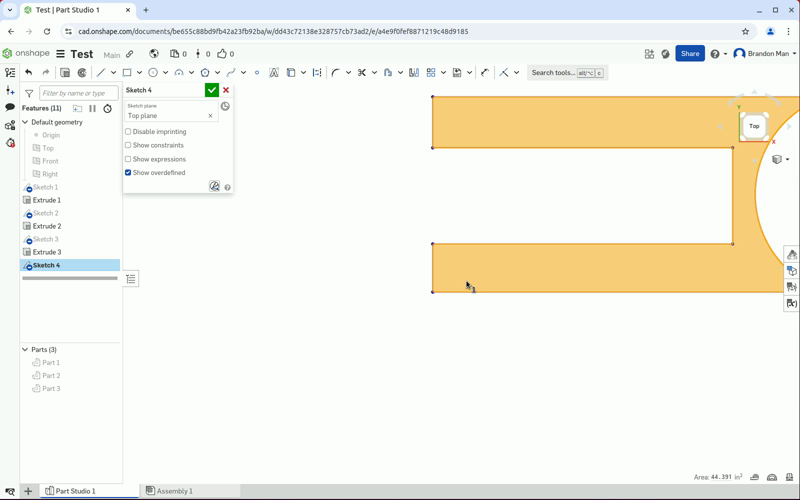
scroll(-6)
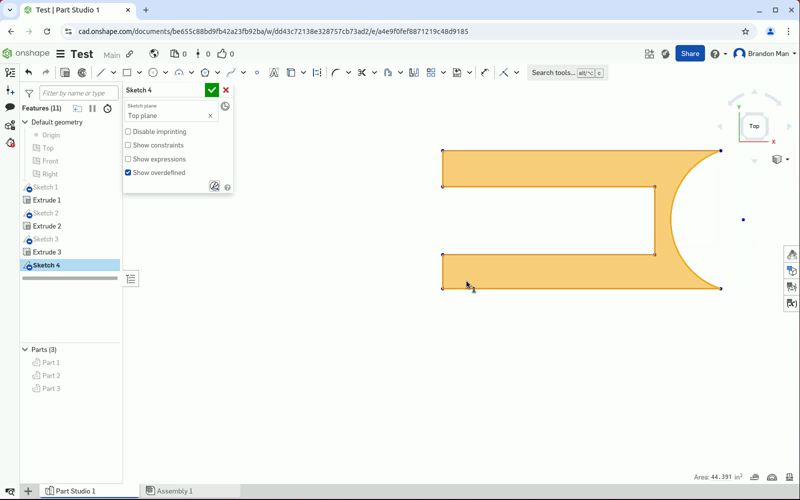
scroll(-6)
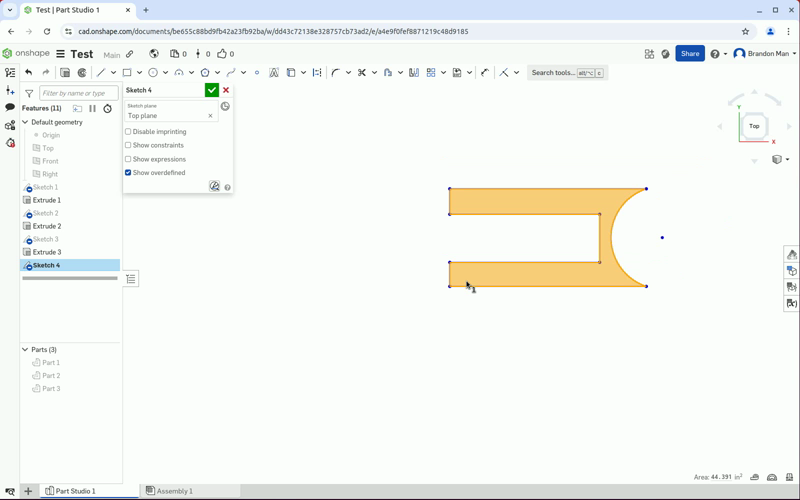
scroll(-6)
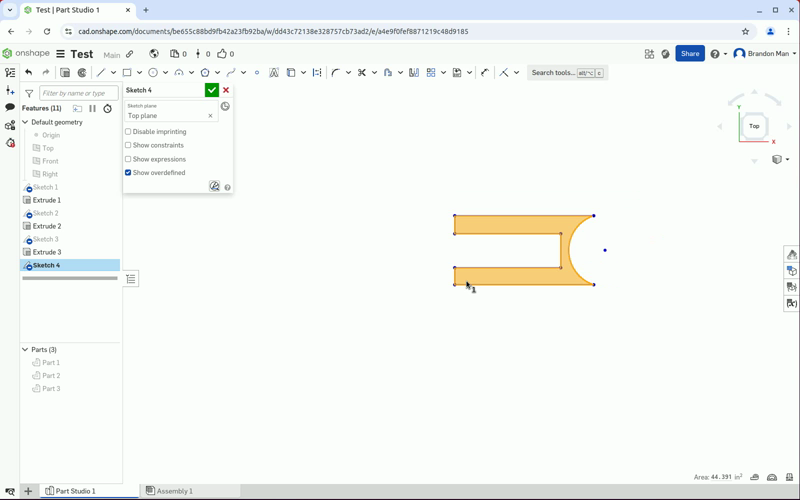
scroll(-6)
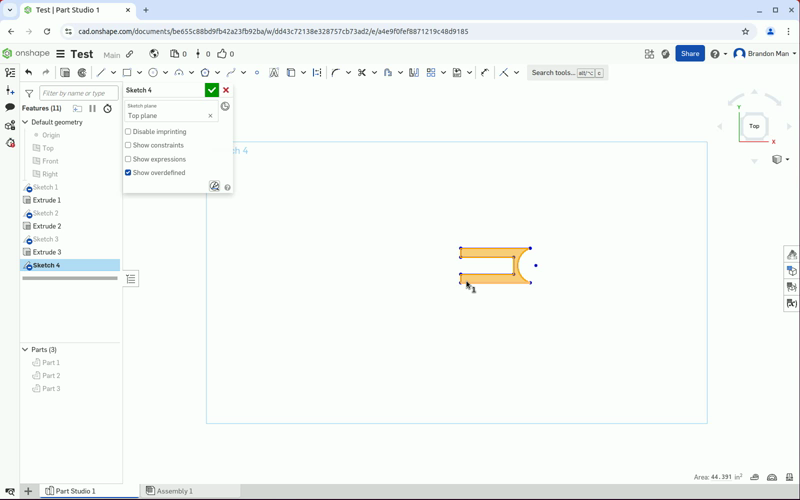
mouse_move(73, 352)
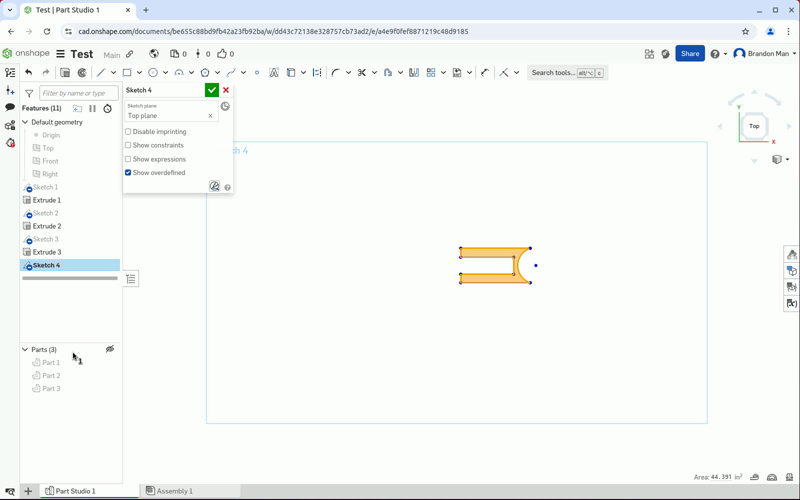
key(shift+y)
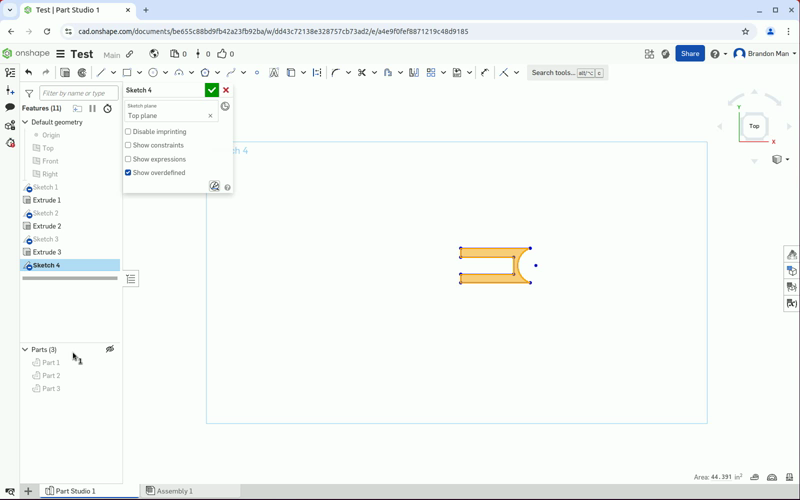
key(shift+e)
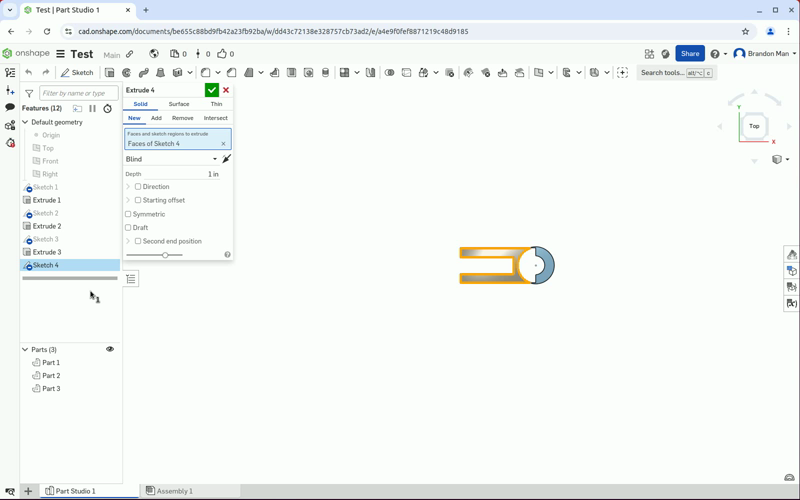
mouse_move(143, 106)
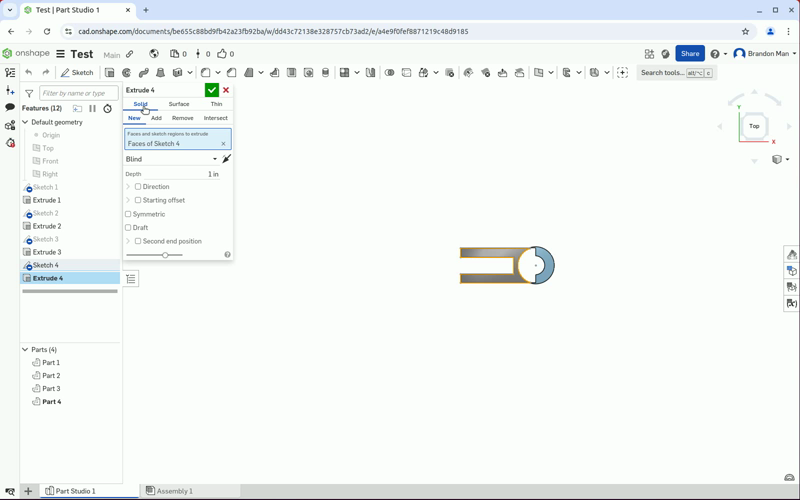
click(143, 106)
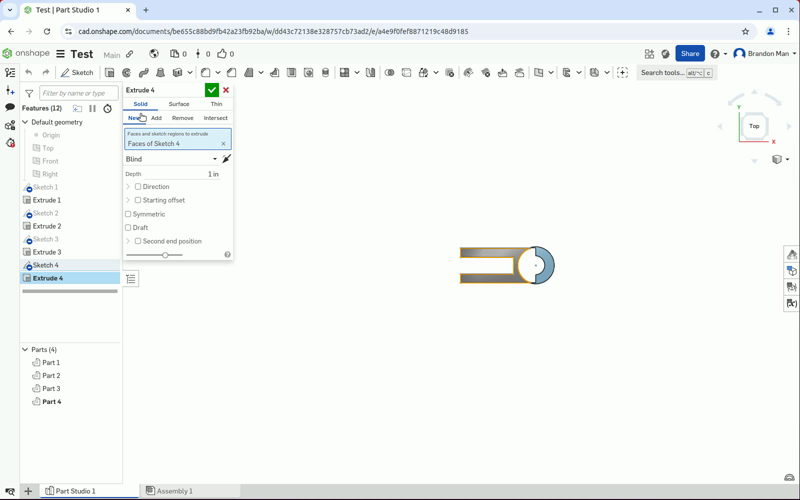
mouse_move(137, 120)
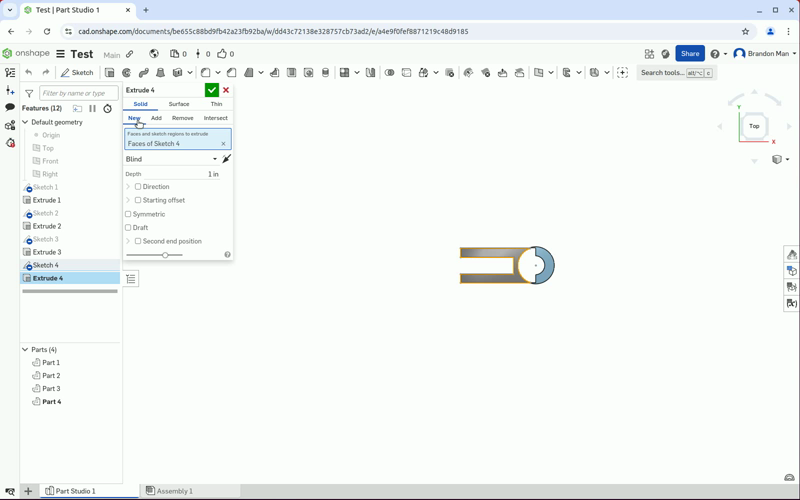
click(137, 120)
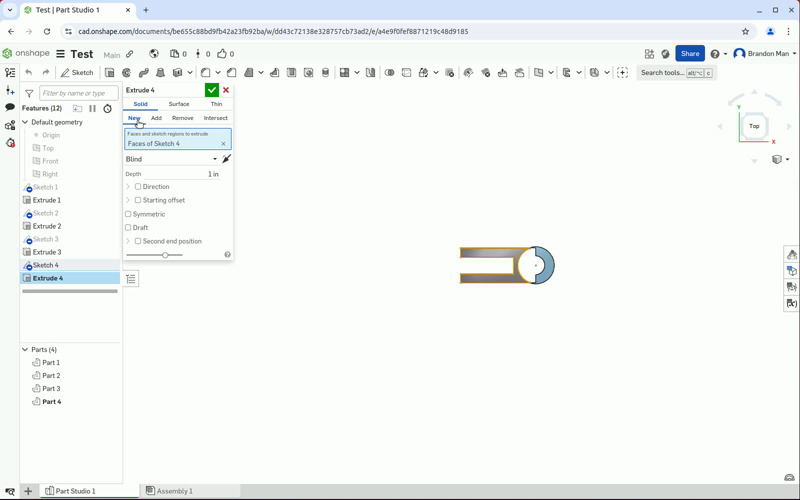
key(tab, 4)
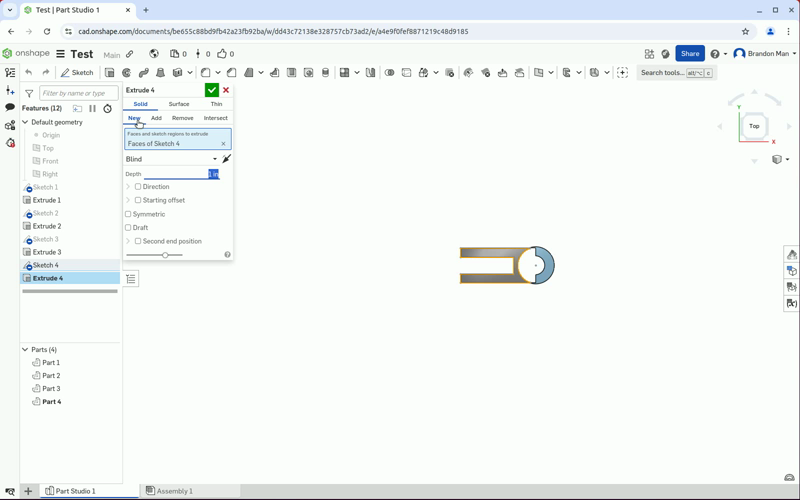
text(23.108)
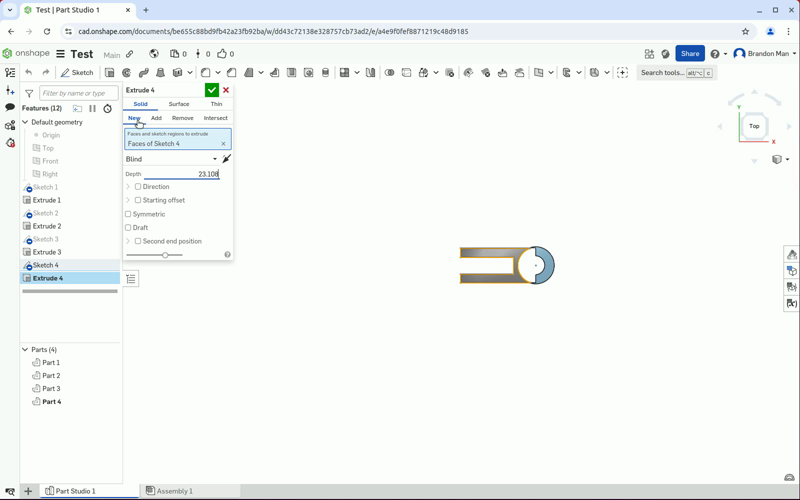
key(enter)
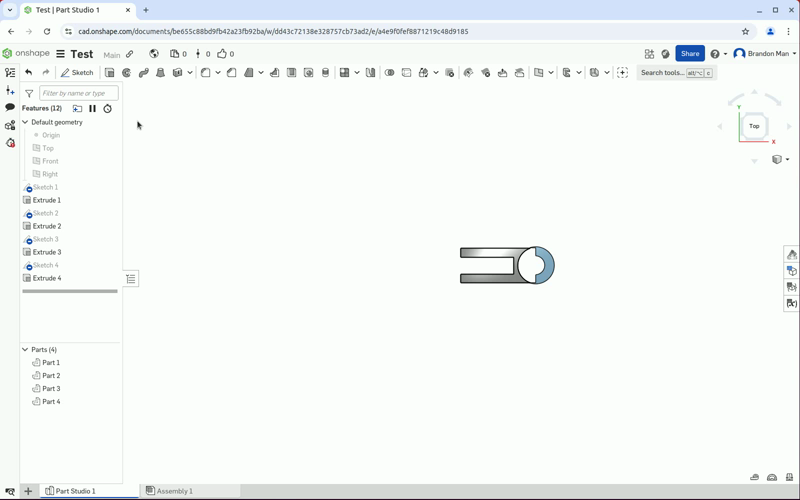
key(shift+h)
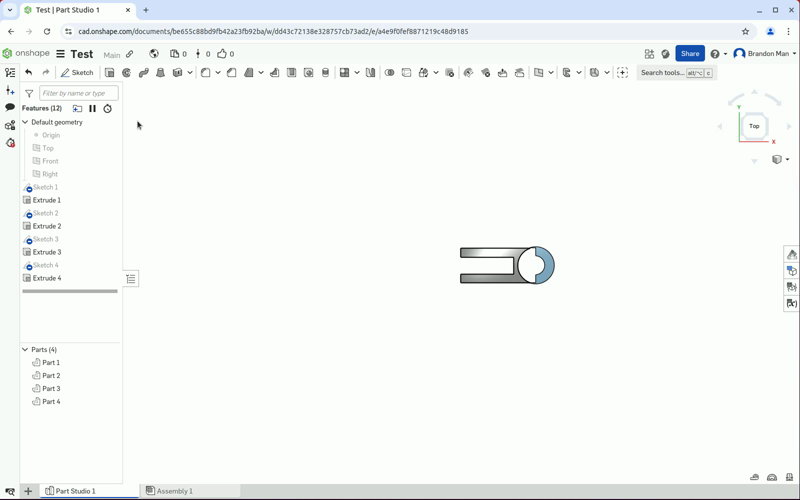
key(shift+h)
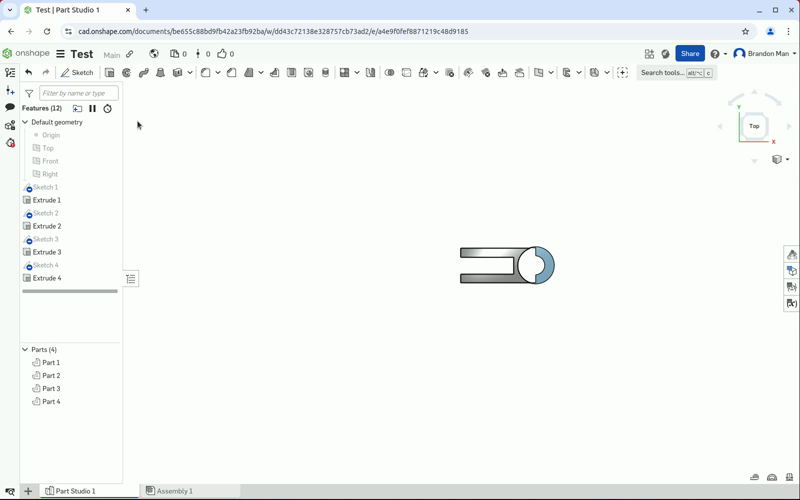
mouse_move(73, 189)
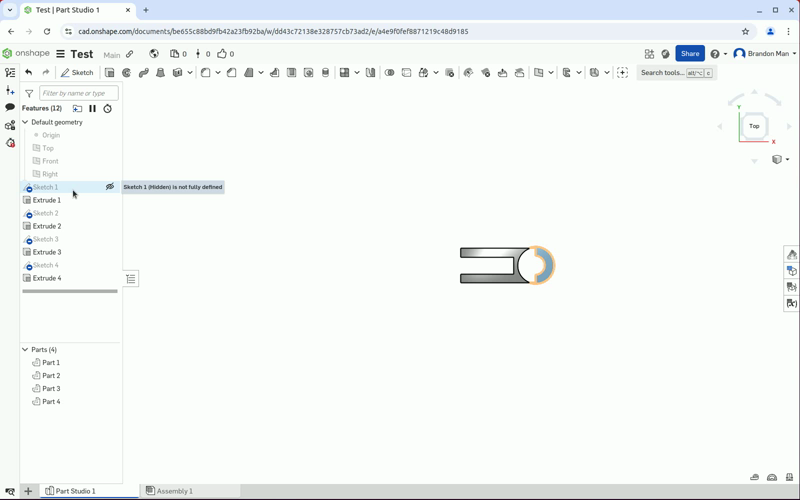
click(73, 189)
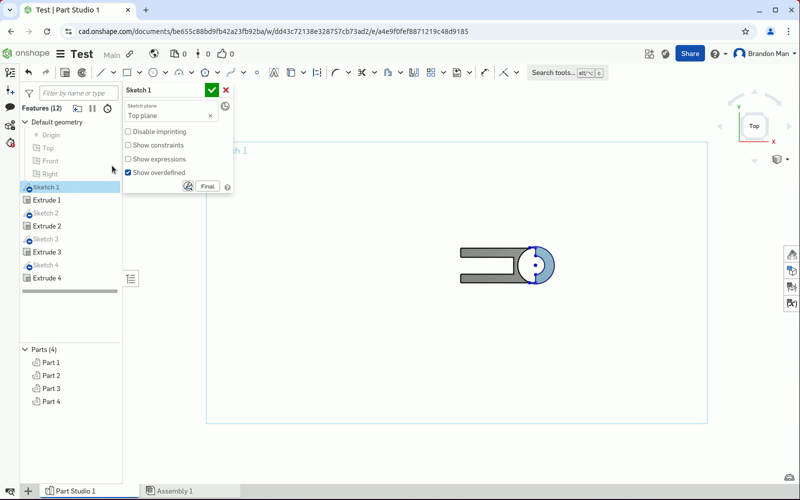
mouse_move(229, 92)
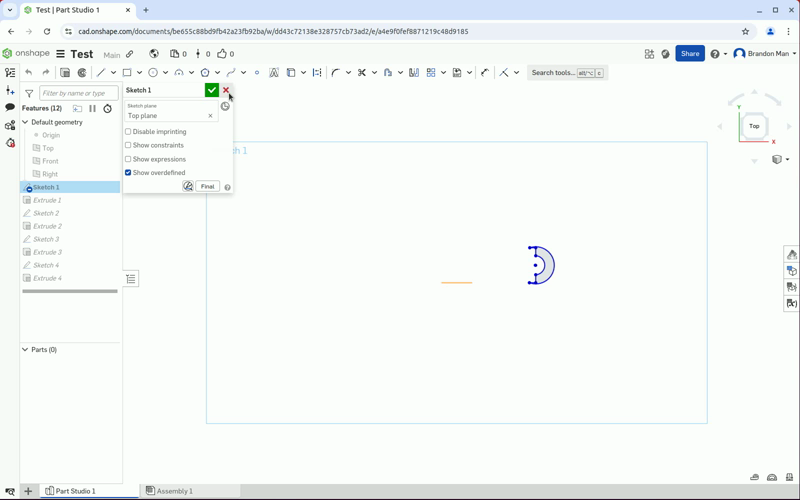
click(229, 92)
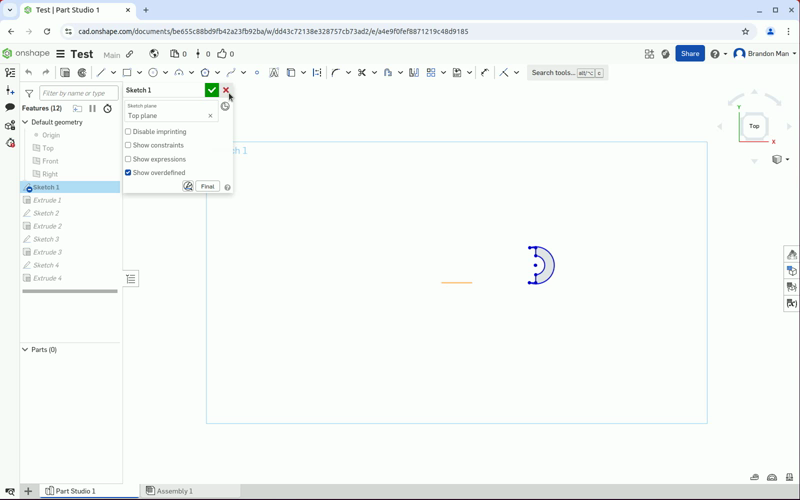
key(shift+s)
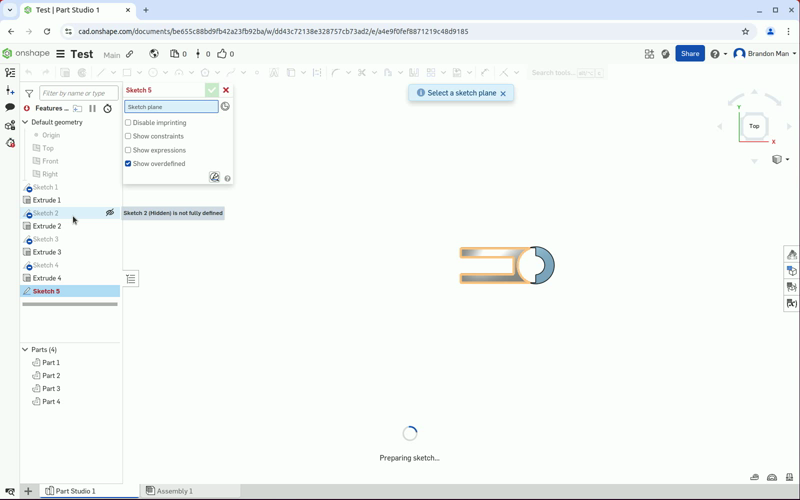
scroll(3)
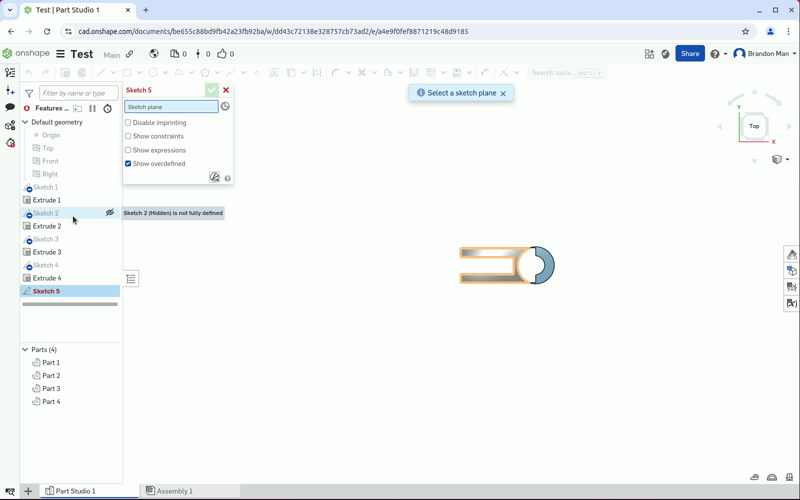
mouse_move(73, 150)
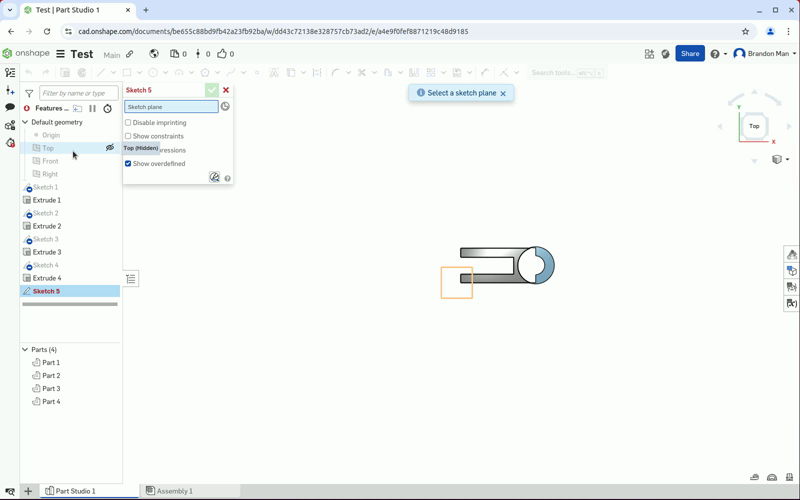
click(73, 150)
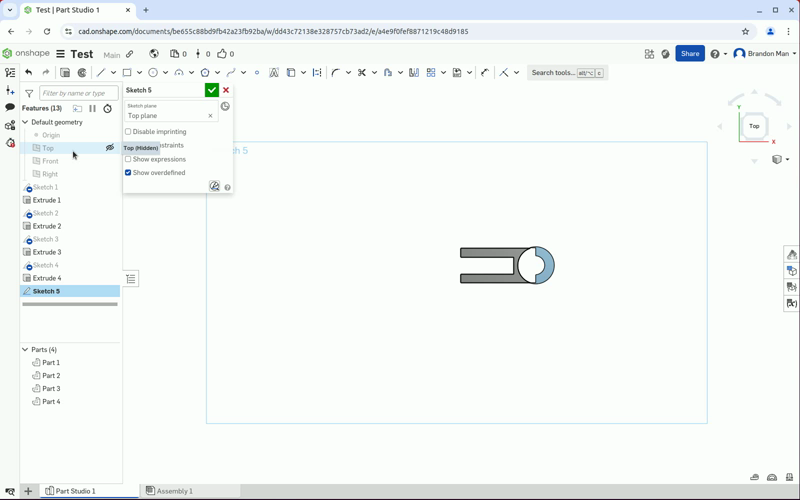
mouse_move(73, 352)
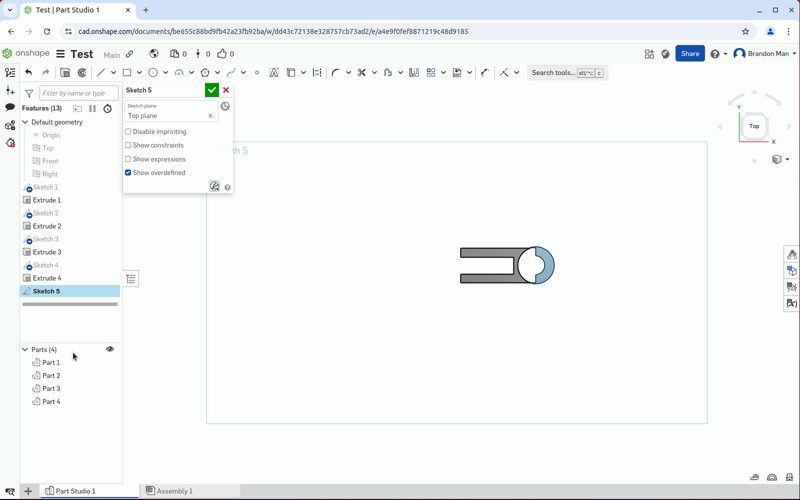
key(y)
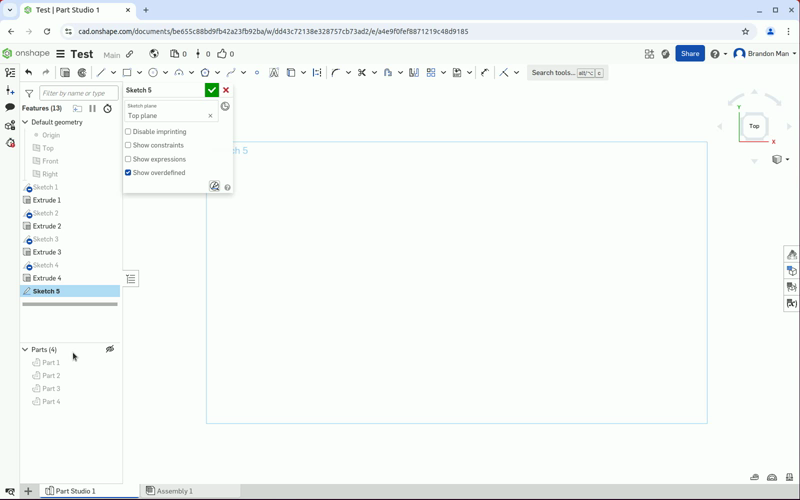
key(l)
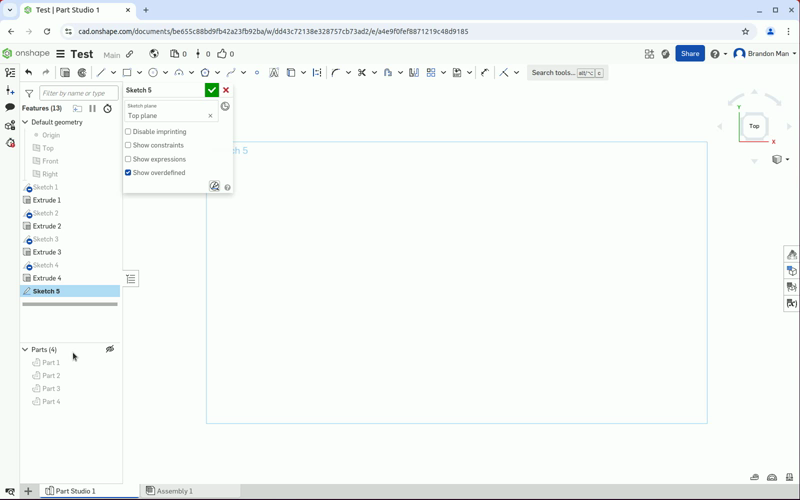
key_down(shift)
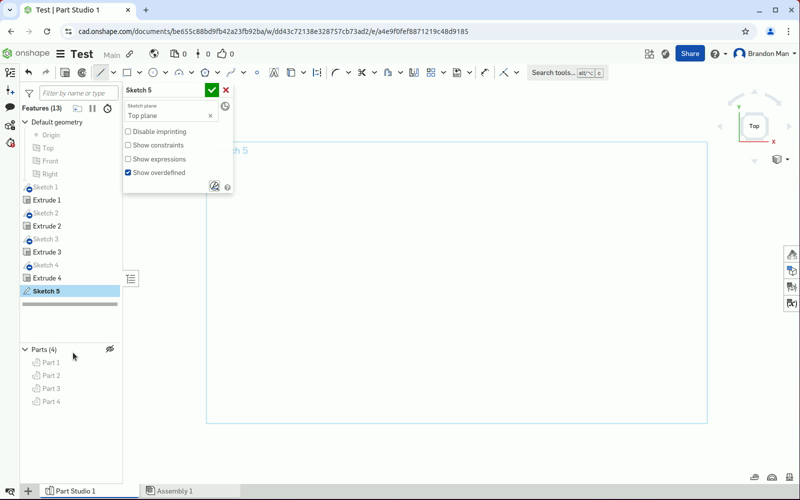
mouse_move(529, 282)
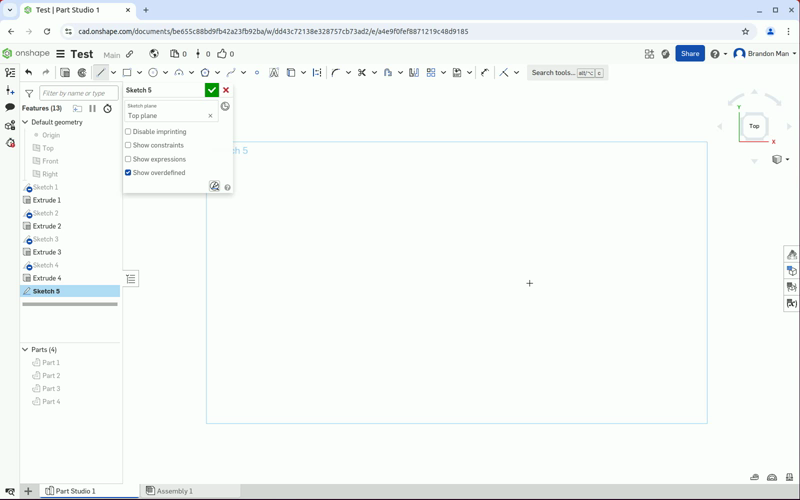
click(529, 282)
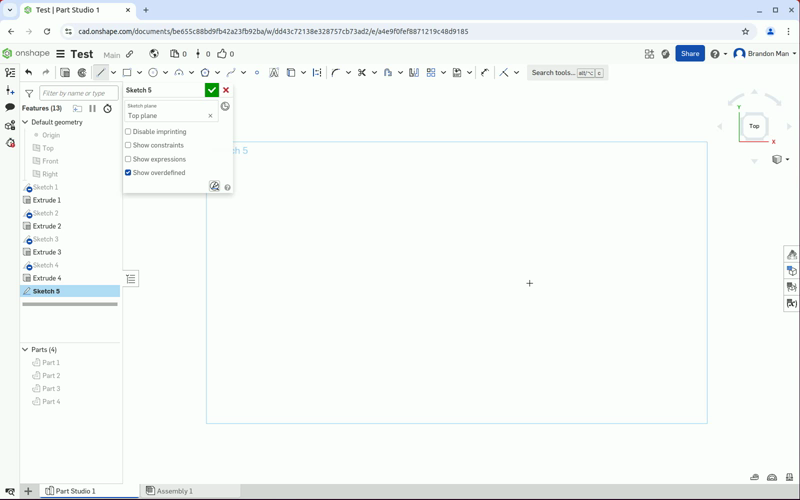
key_up(shift)
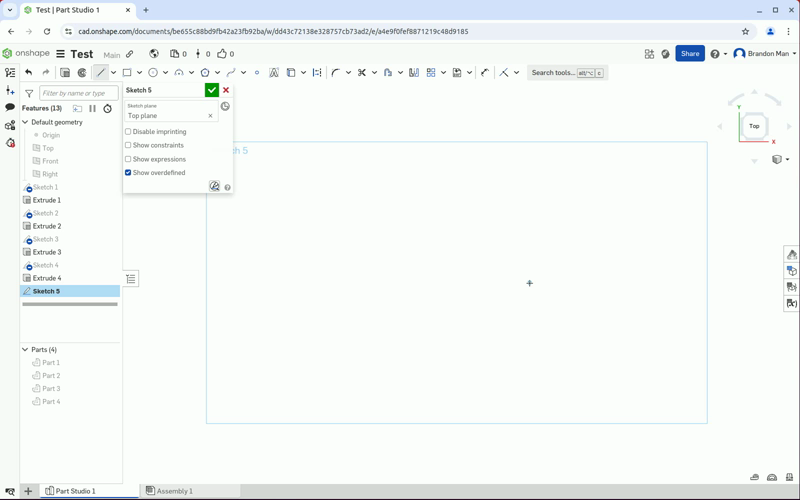
key_down(shift)
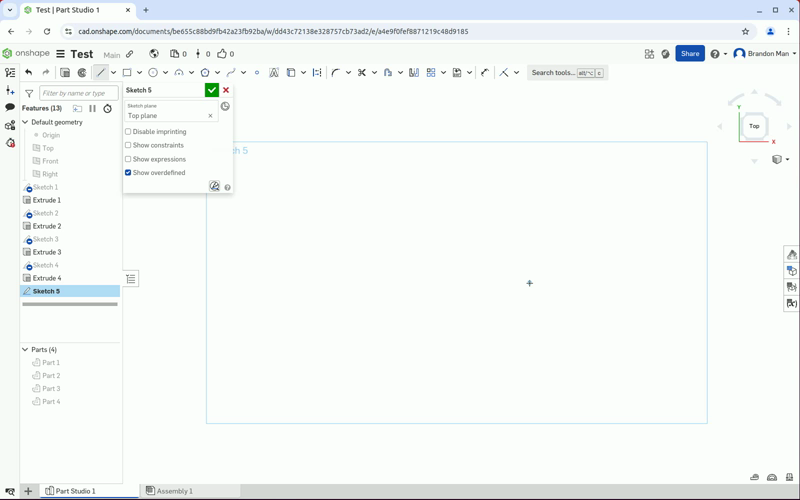
mouse_move(559, 282)
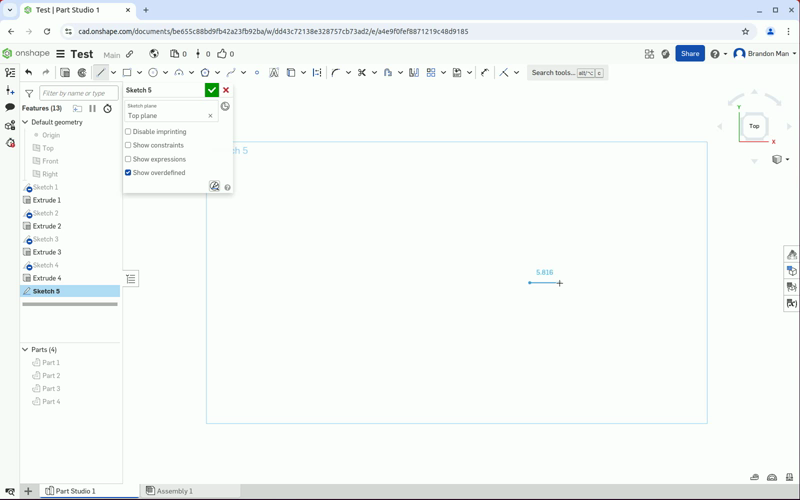
mouse_move(535, 282)
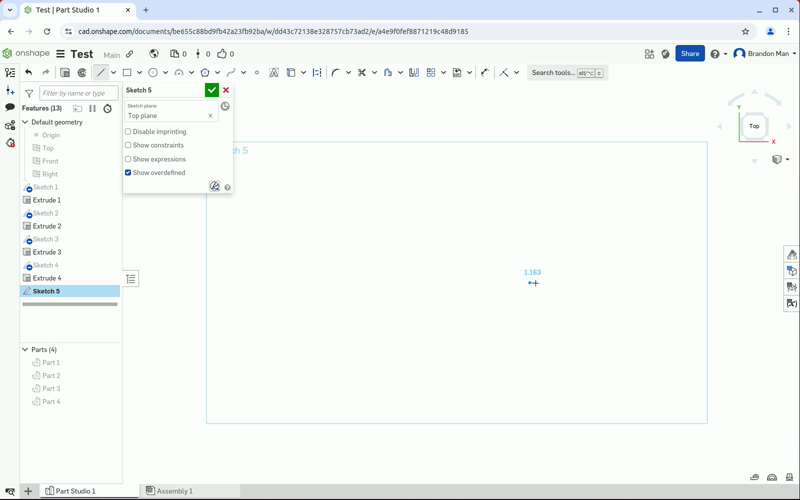
scroll(6)
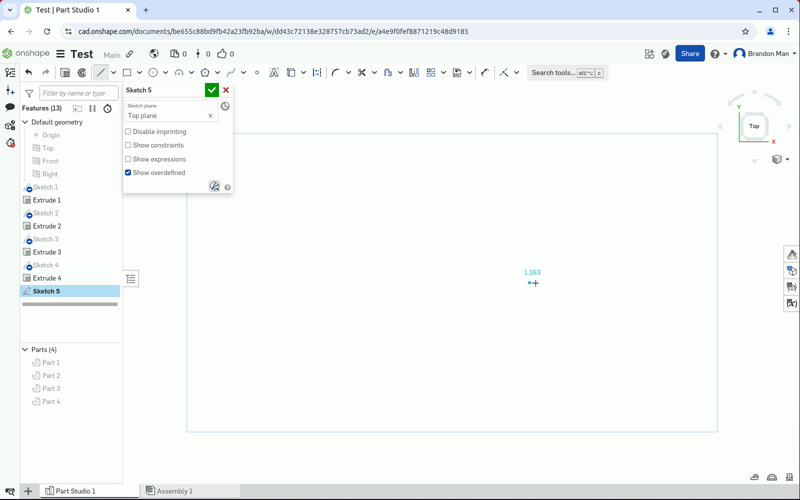
scroll(6)
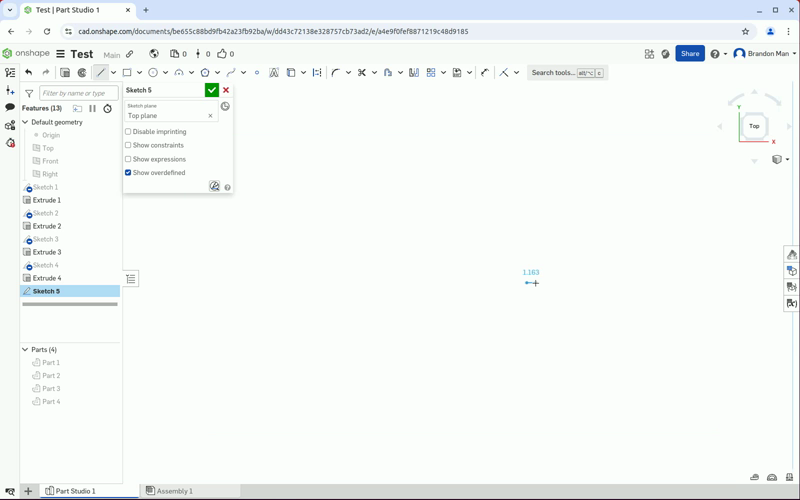
scroll(6)
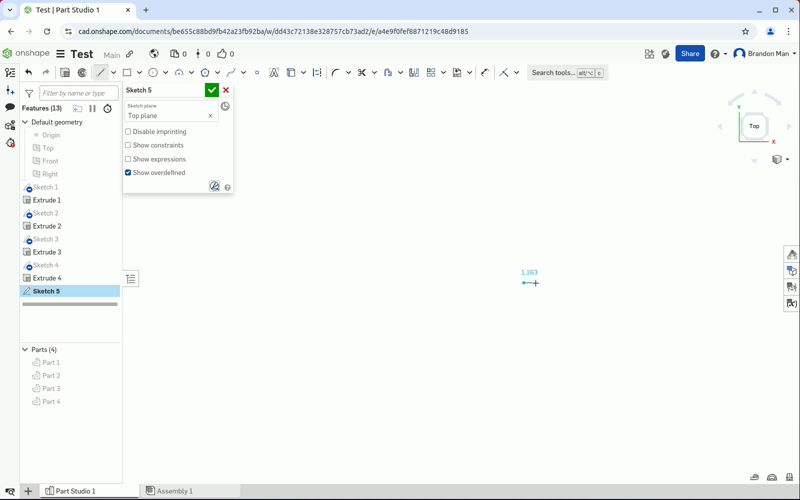
scroll(6)
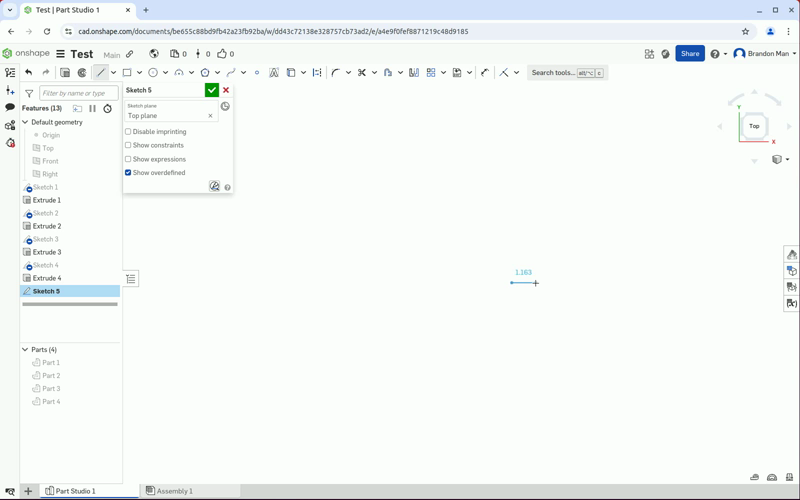
scroll(6)
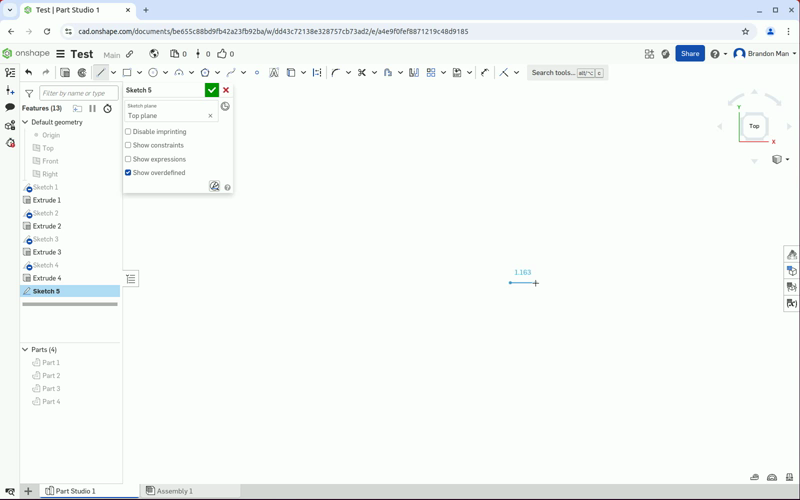
scroll(6)
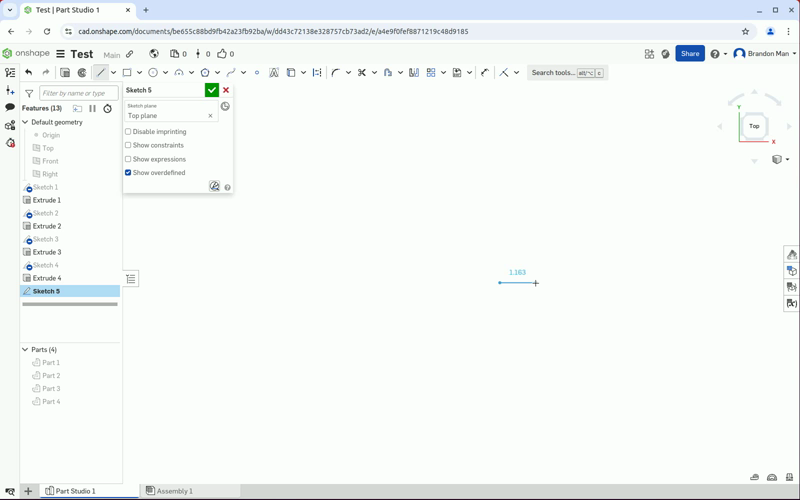
scroll(6)
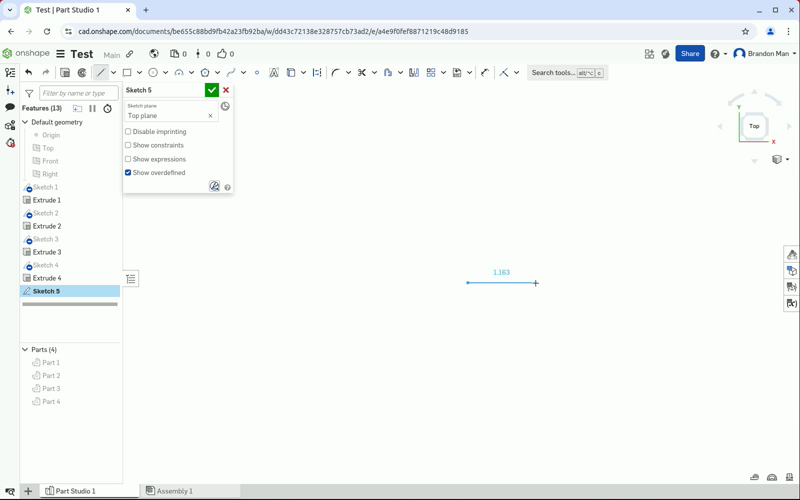
click(535, 282)
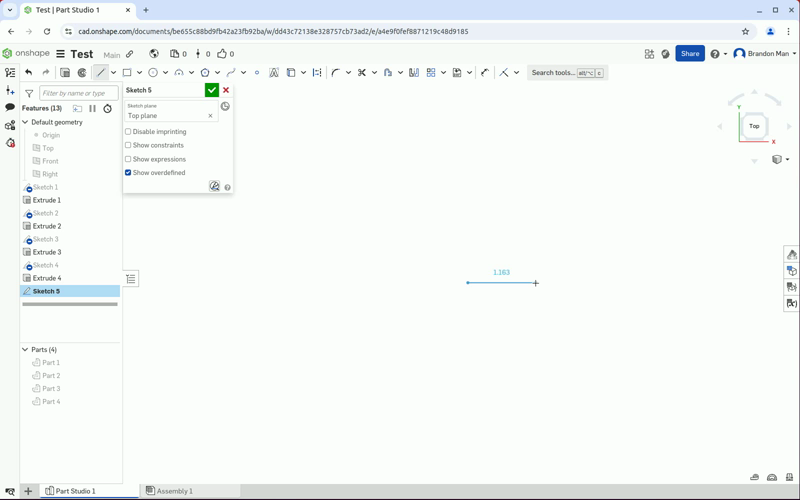
scroll(-6)
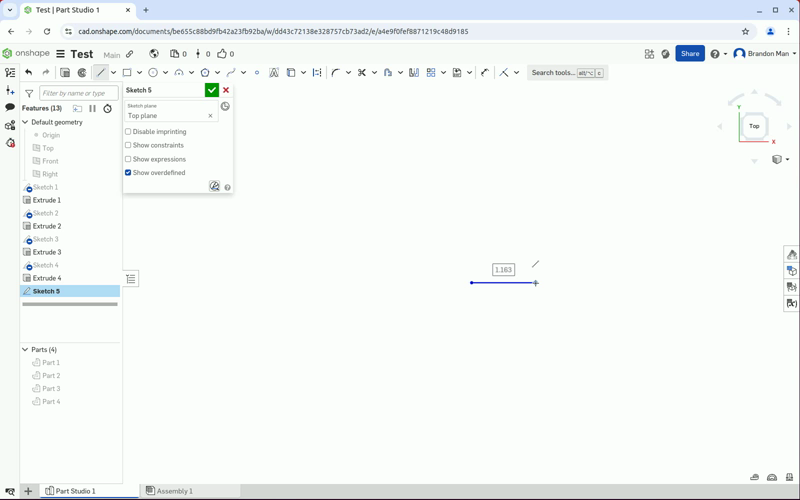
scroll(-6)
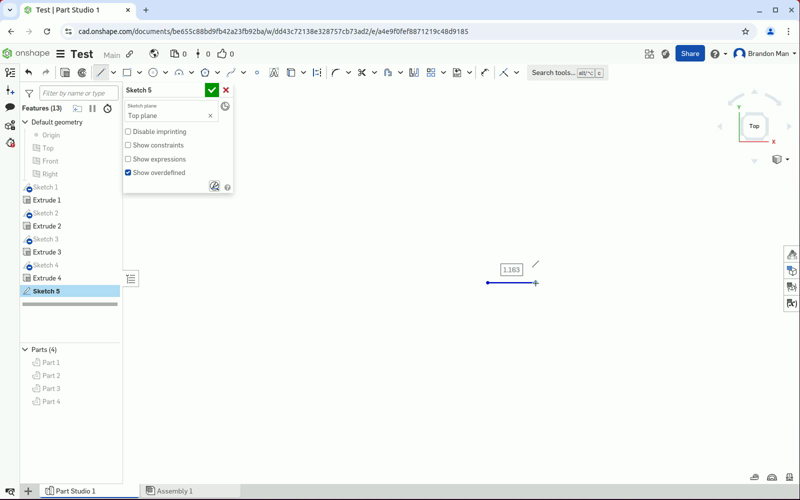
scroll(-6)
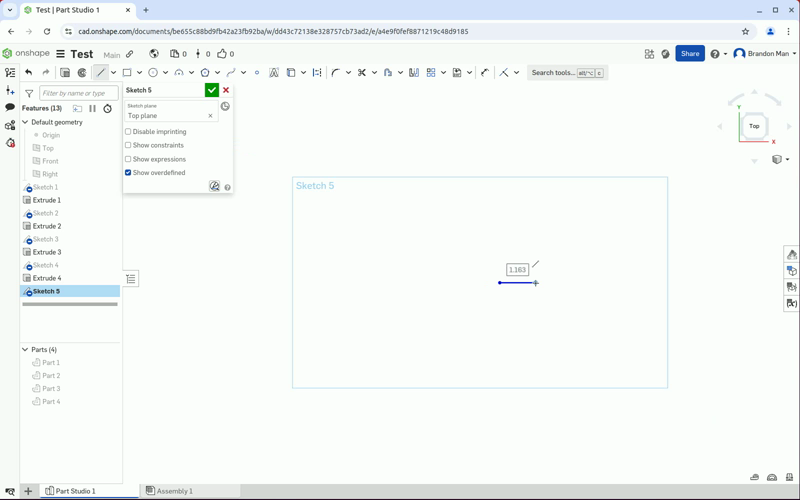
scroll(-6)
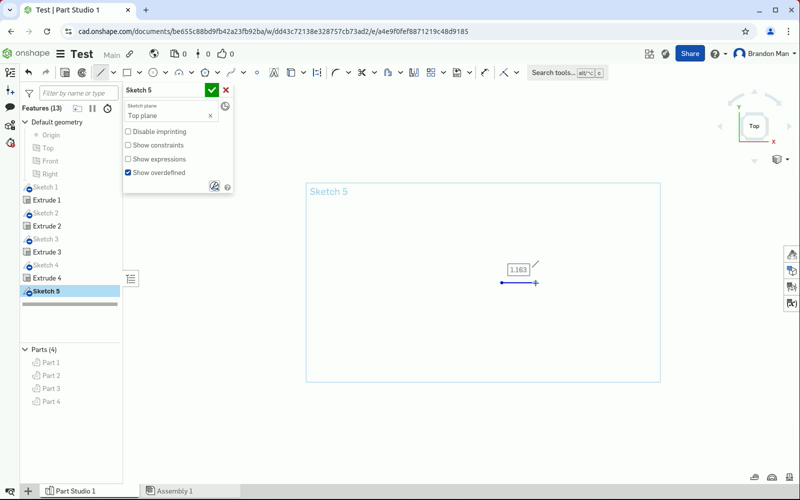
scroll(-6)
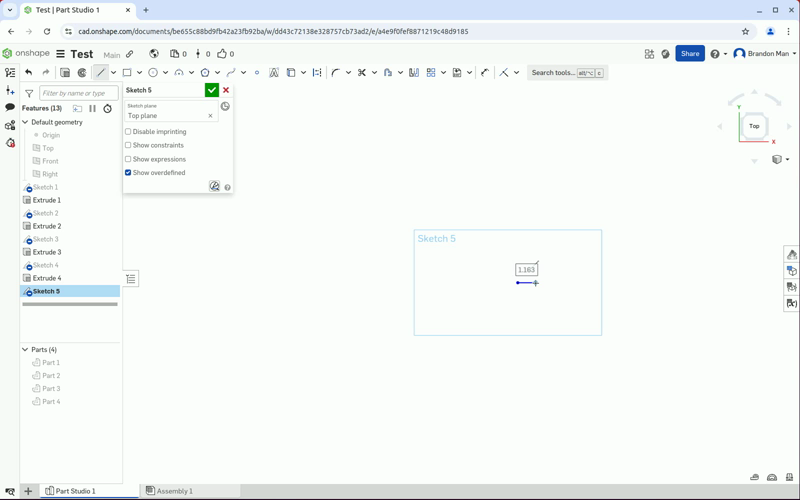
scroll(-6)
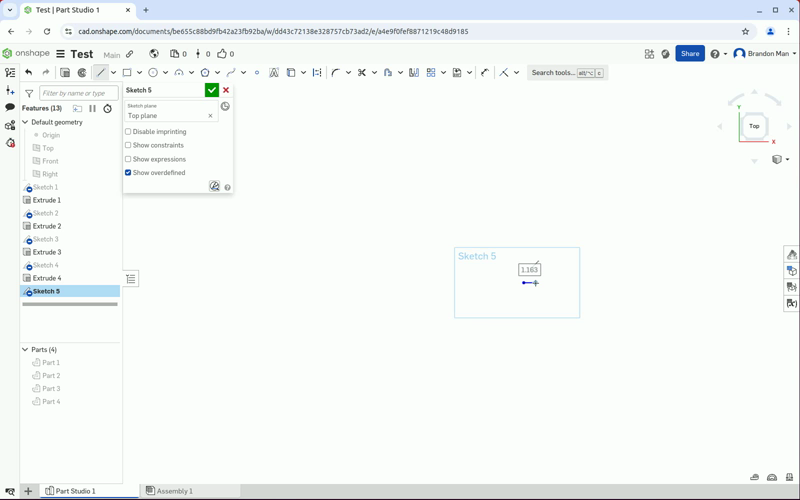
scroll(-6)
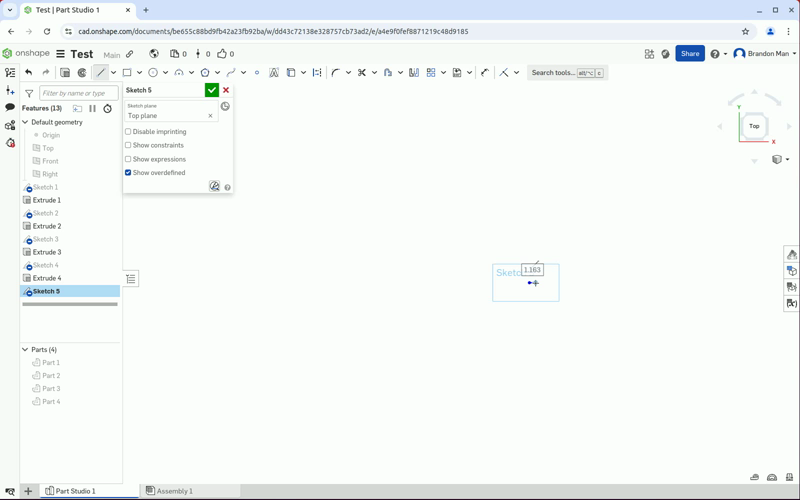
key_up(shift)
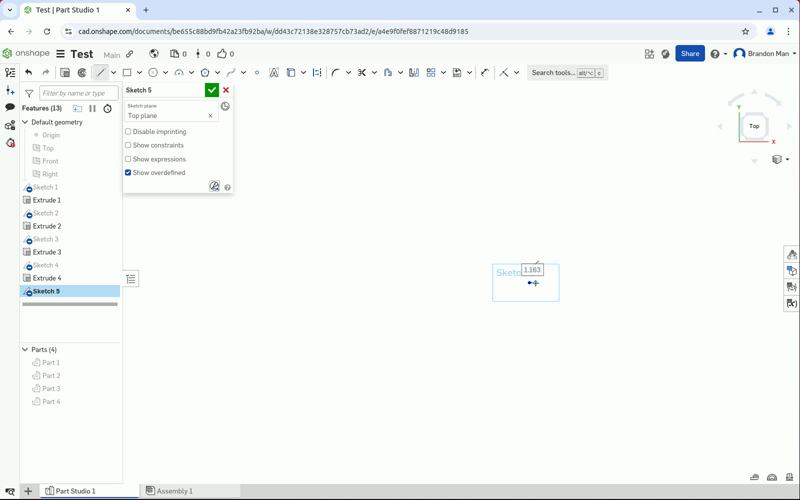
key_down(shift)
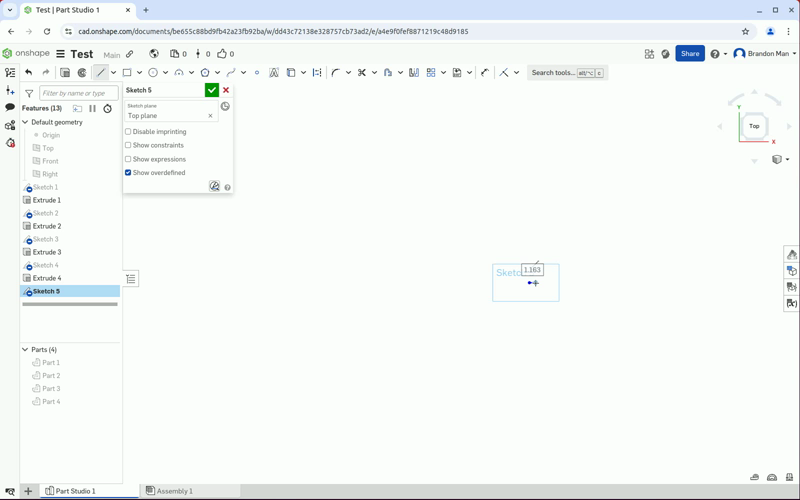
mouse_move(565, 282)
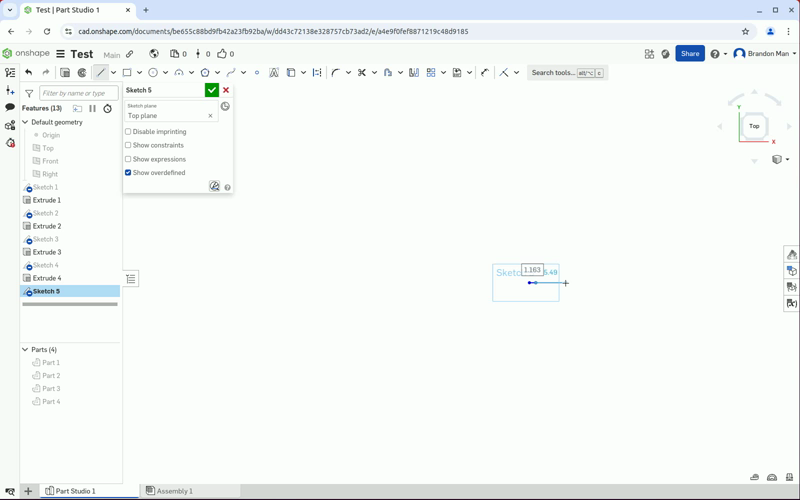
mouse_move(535, 274)
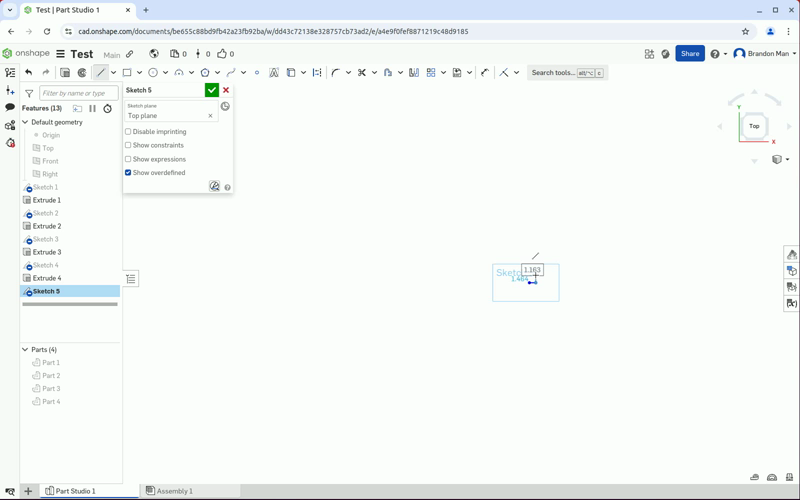
click(535, 274)
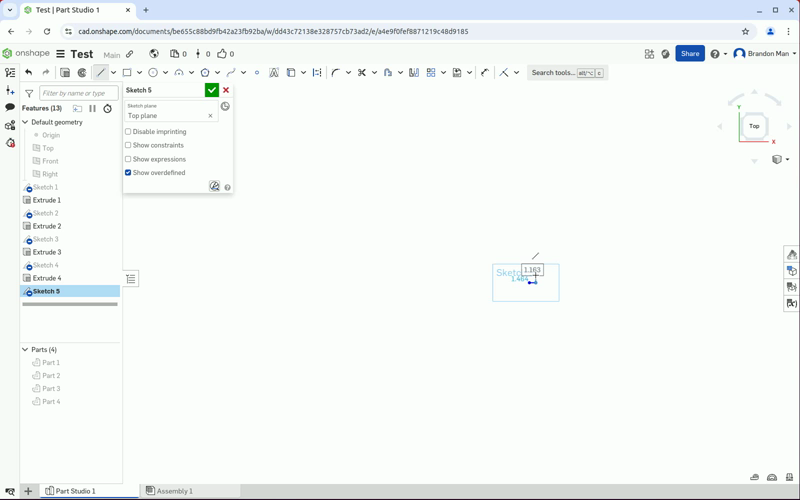
key_up(shift)
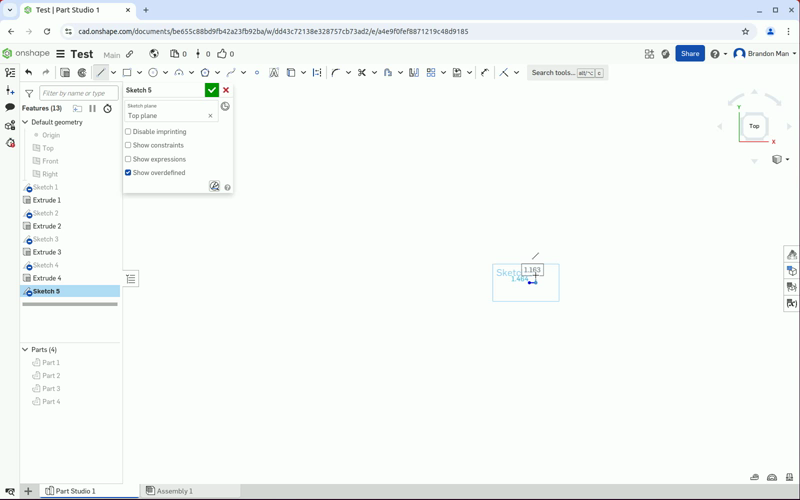
key(esc)
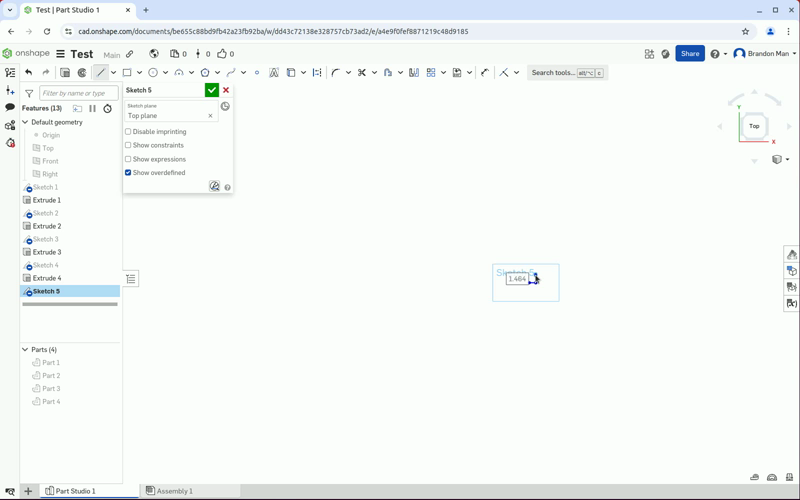
key(a)
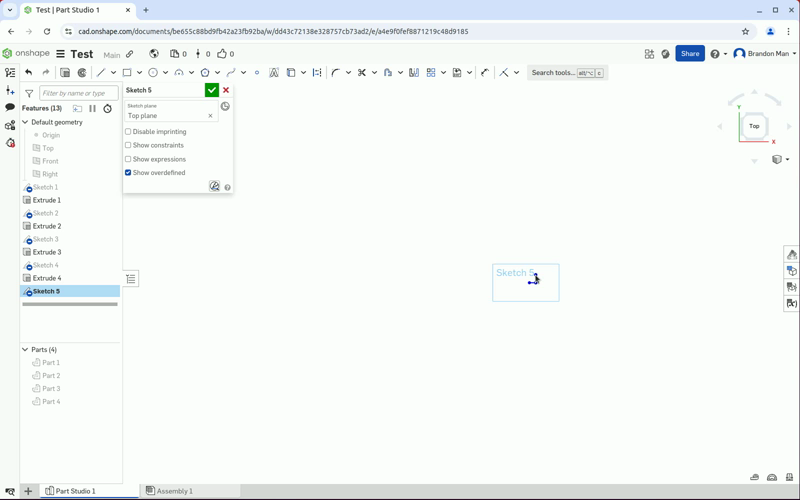
mouse_move(535, 274)
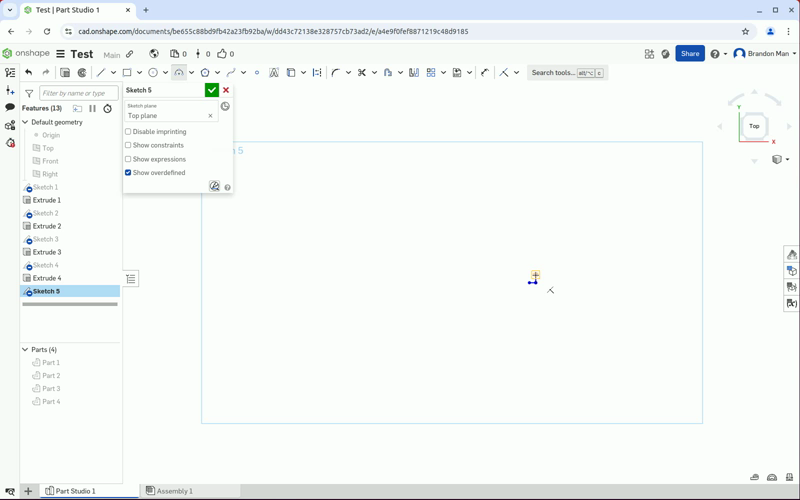
click(535, 274)
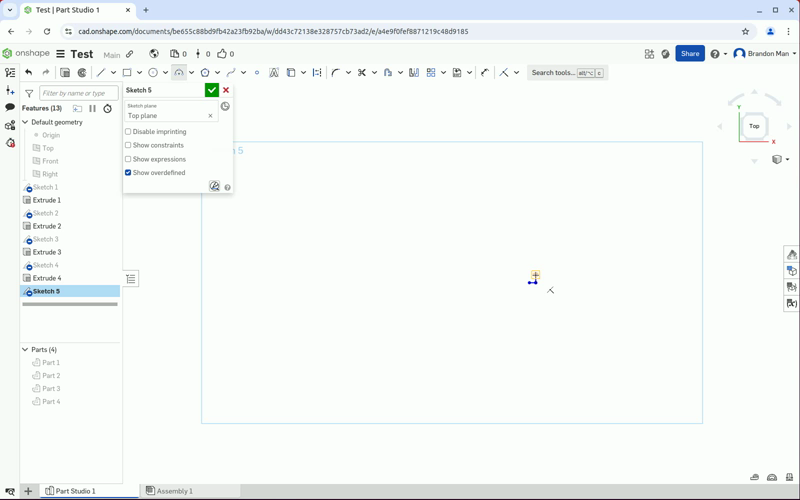
key_down(shift)
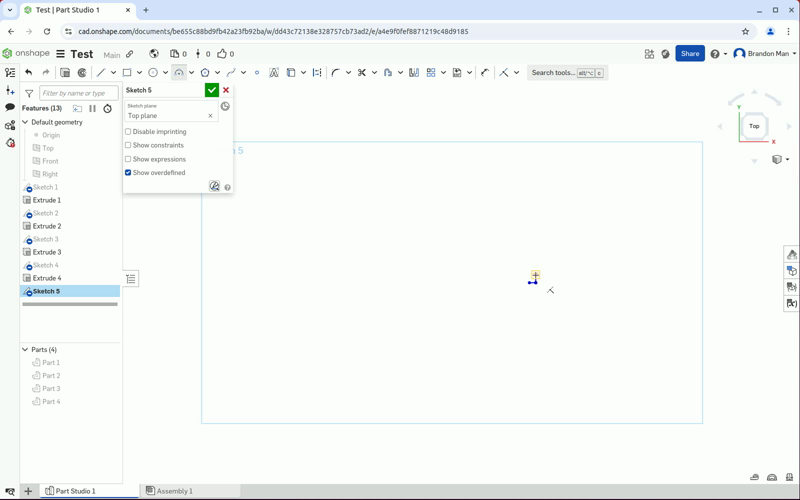
mouse_move(535, 256)
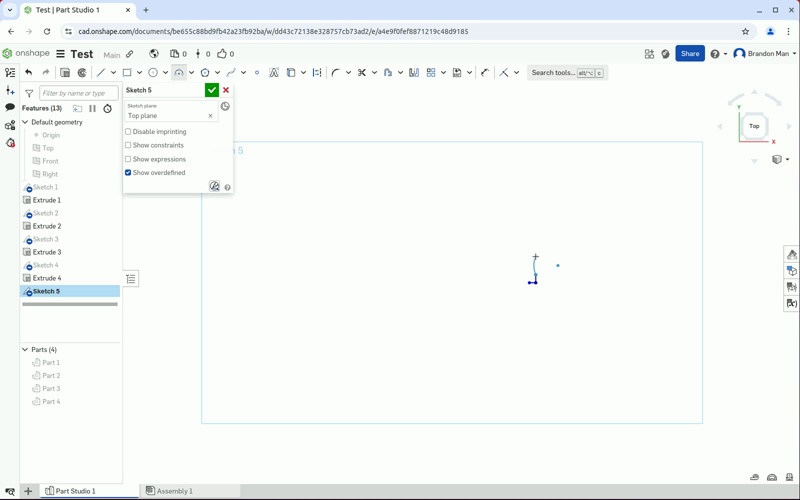
click(535, 256)
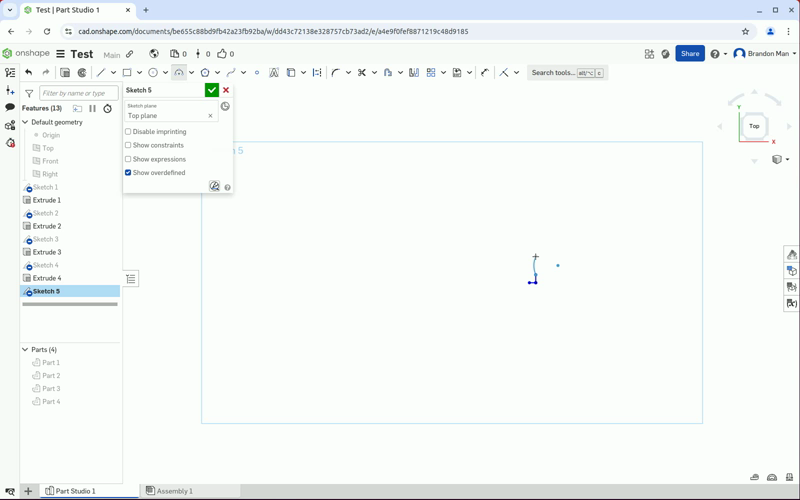
mouse_move(526, 265)
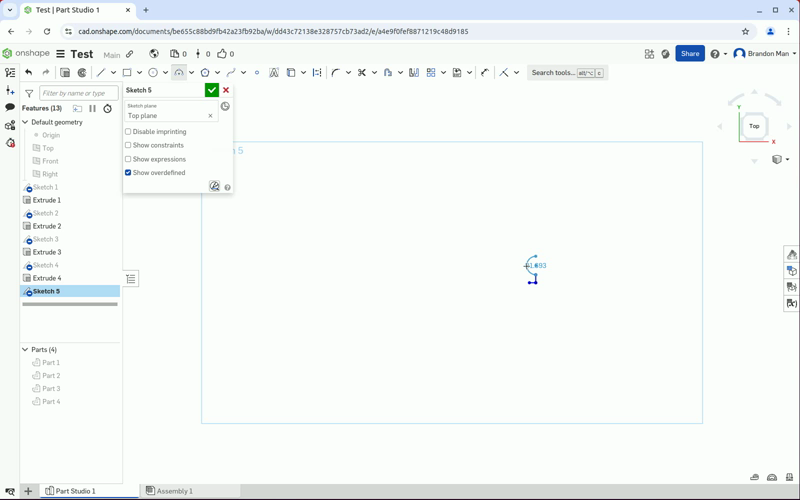
click(526, 265)
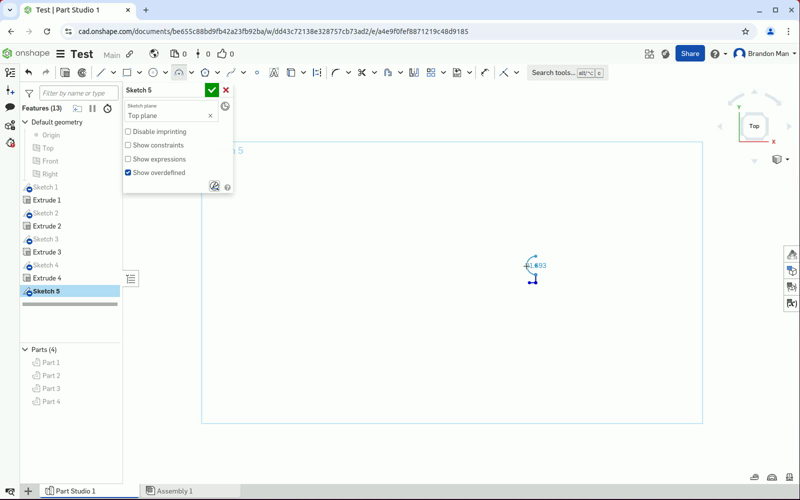
key_up(shift)
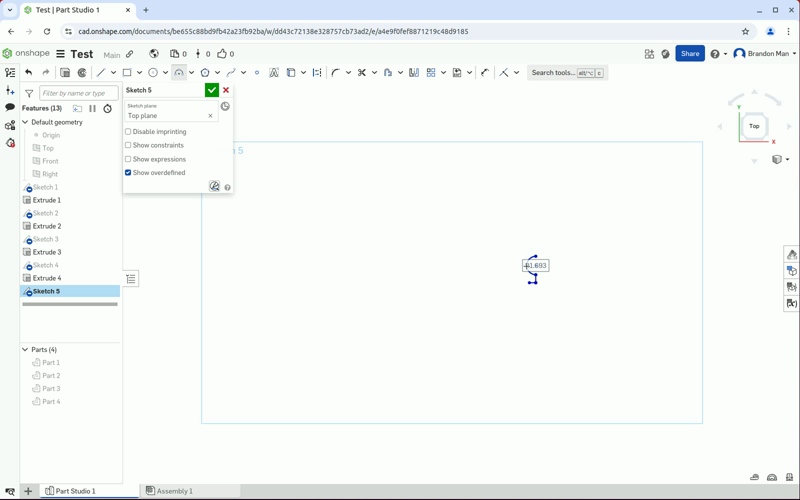
key(esc)
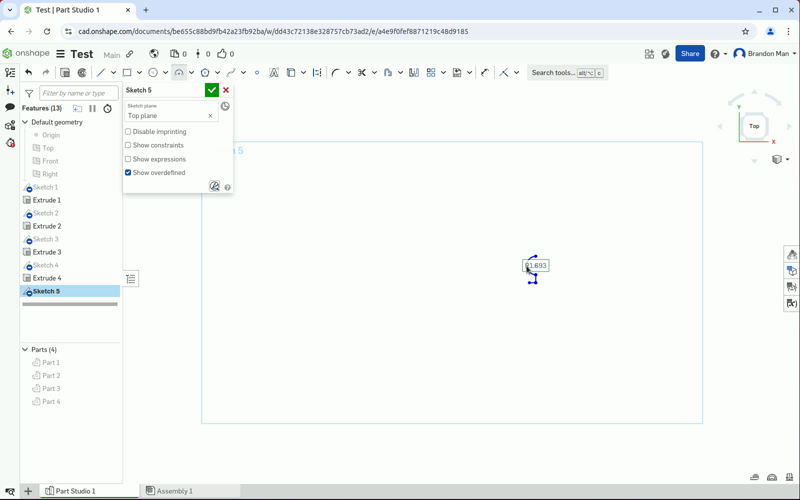
key(l)
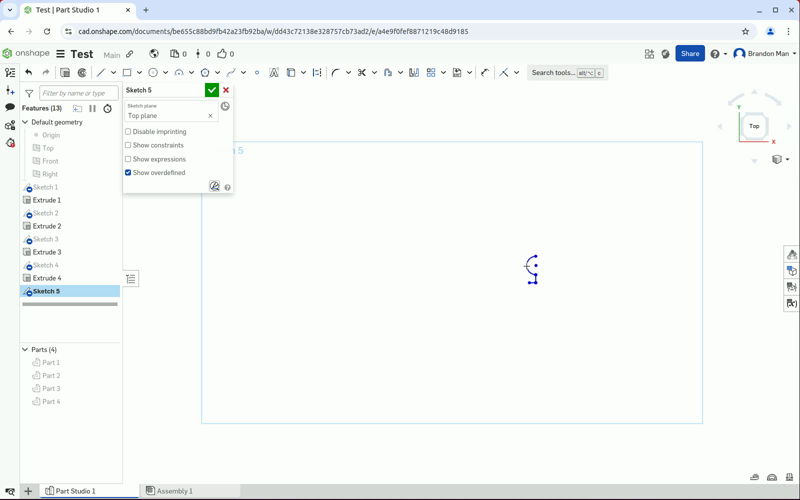
mouse_move(535, 256)
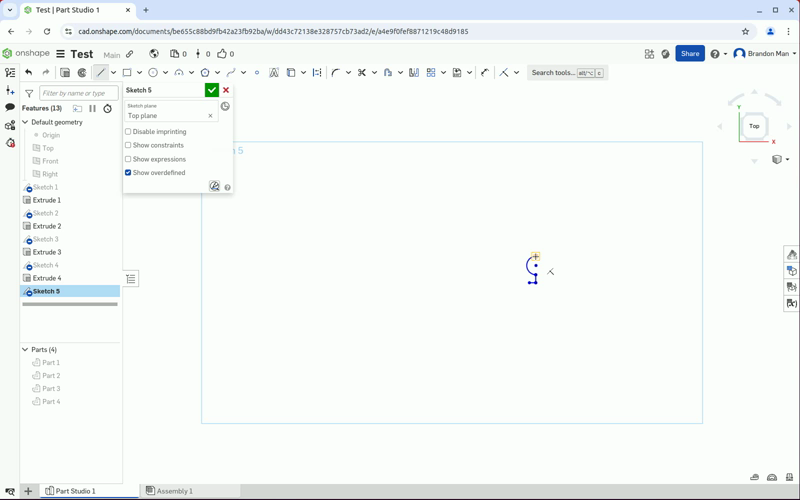
click(535, 256)
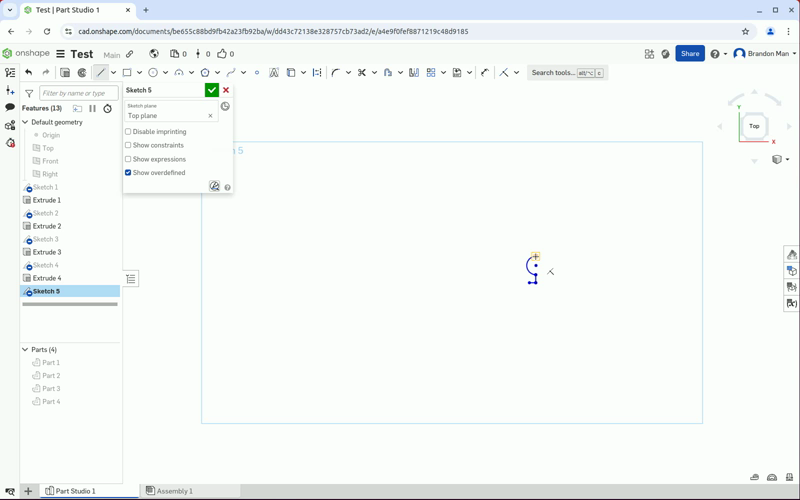
key_down(shift)
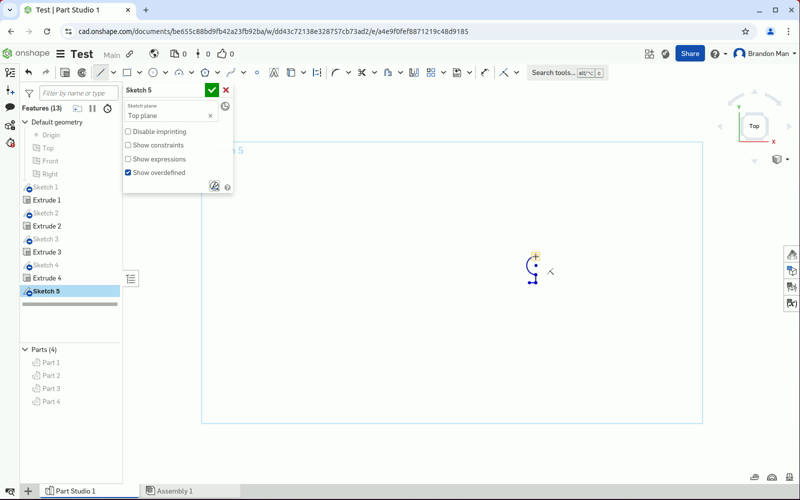
mouse_move(565, 256)
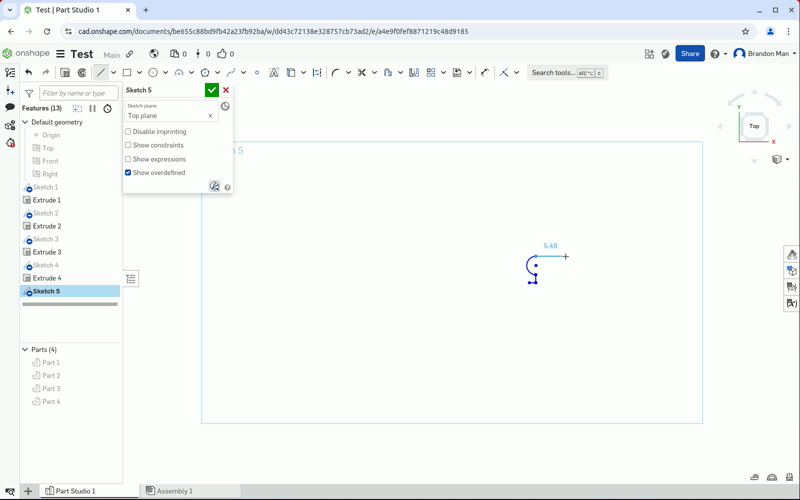
mouse_move(535, 248)
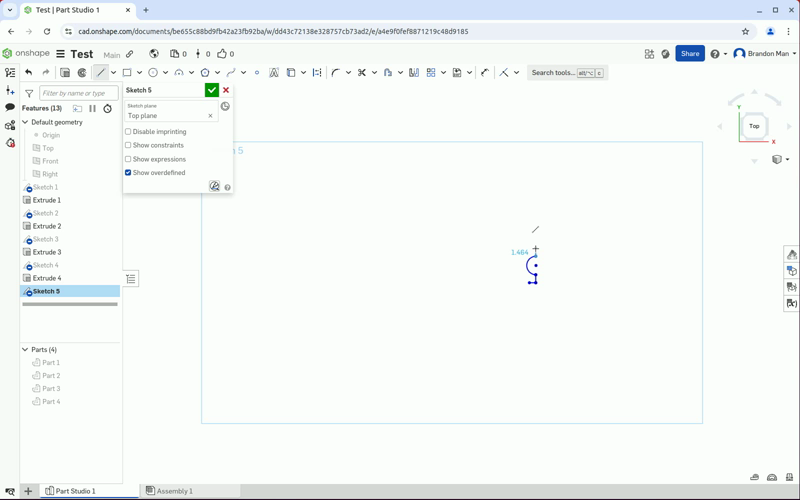
click(535, 248)
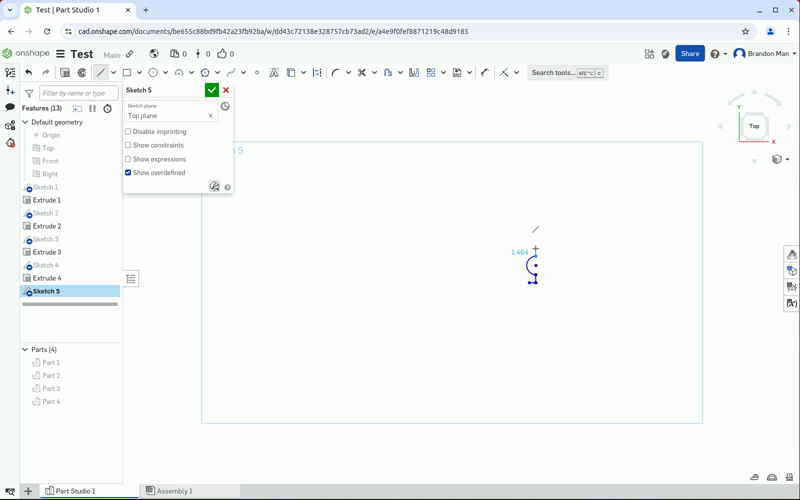
key_up(shift)
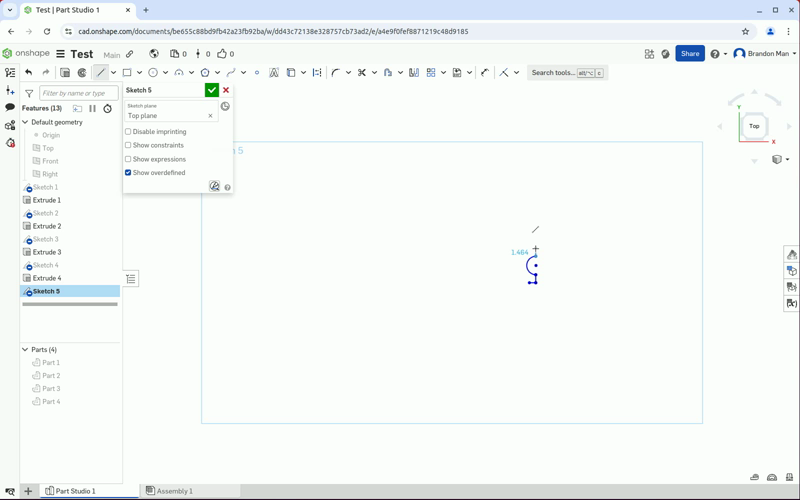
key_down(shift)
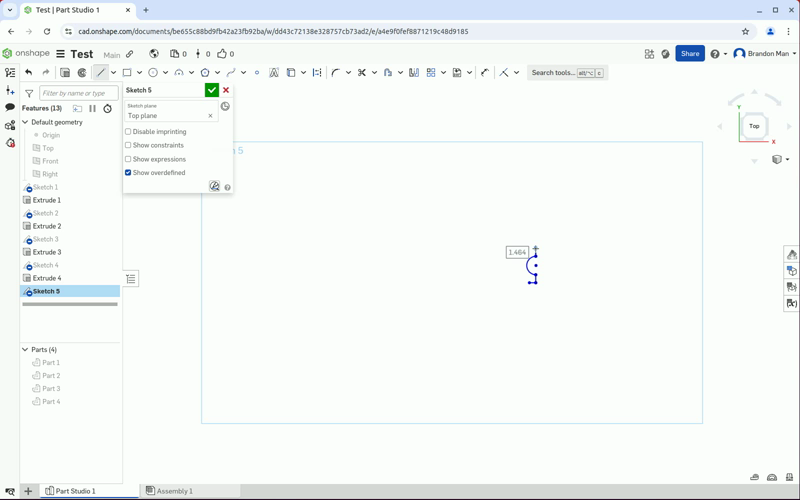
mouse_move(565, 248)
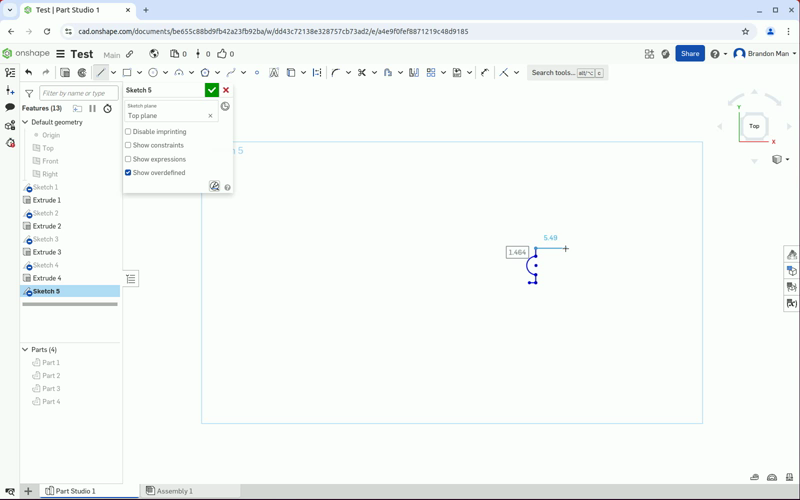
mouse_move(529, 248)
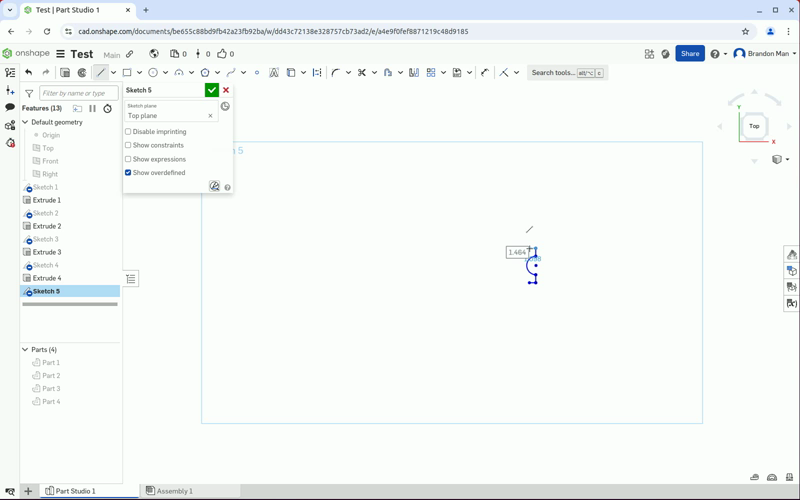
scroll(6)
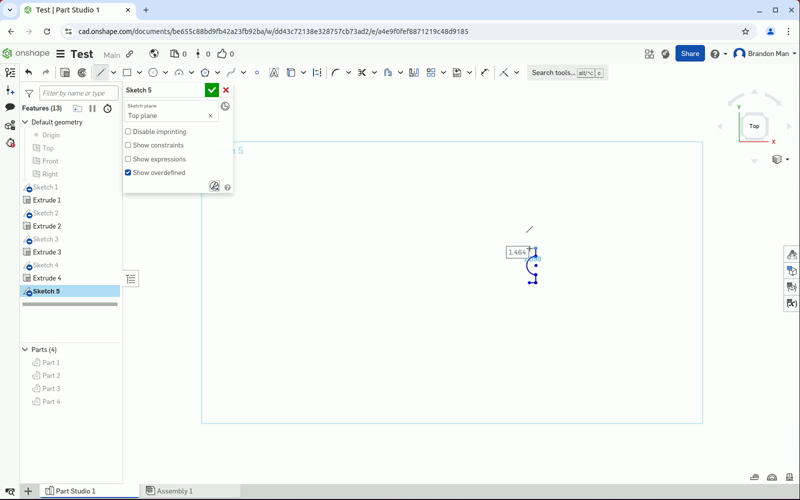
scroll(6)
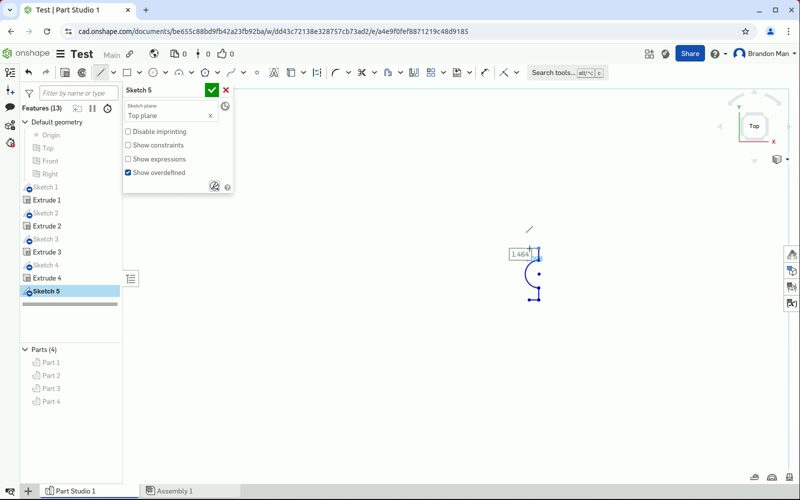
scroll(6)
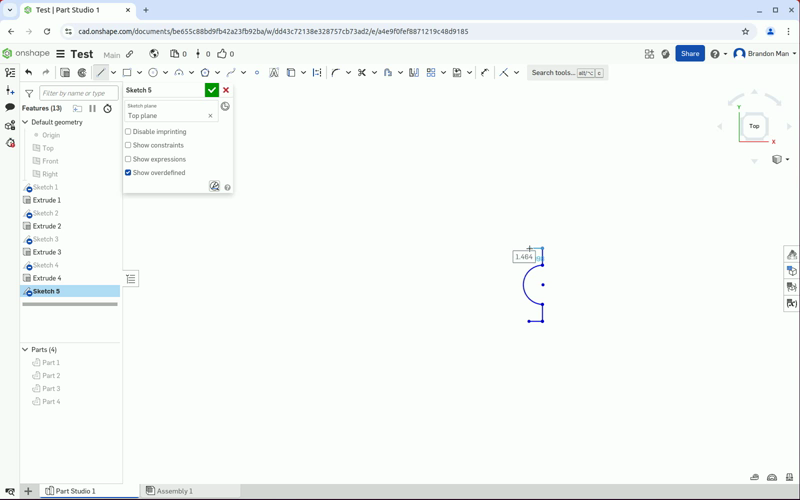
scroll(6)
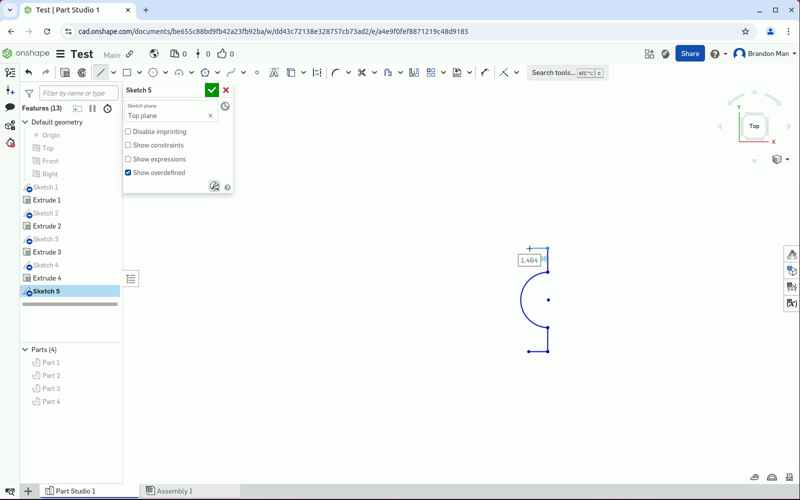
scroll(6)
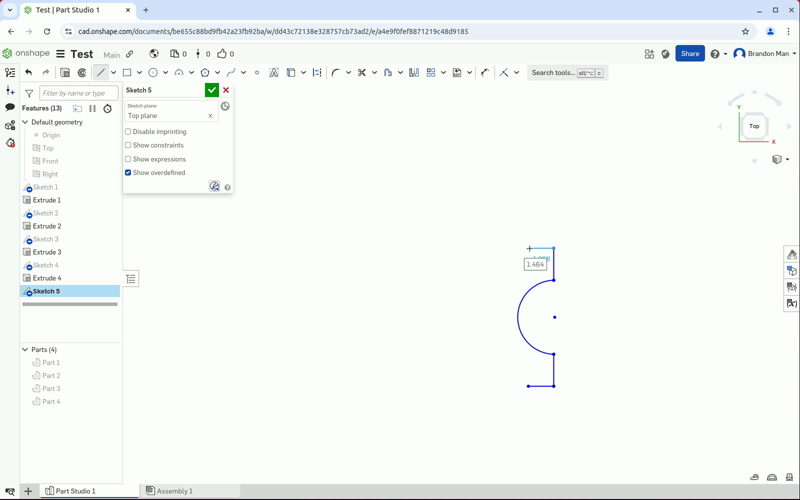
scroll(6)
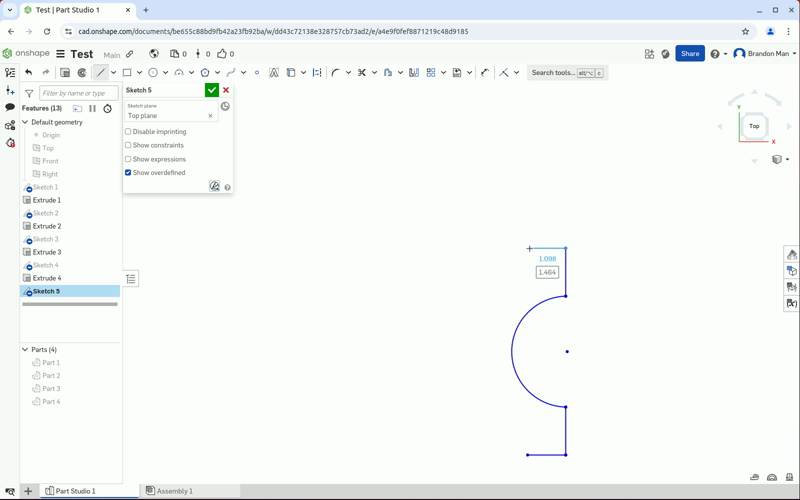
scroll(6)
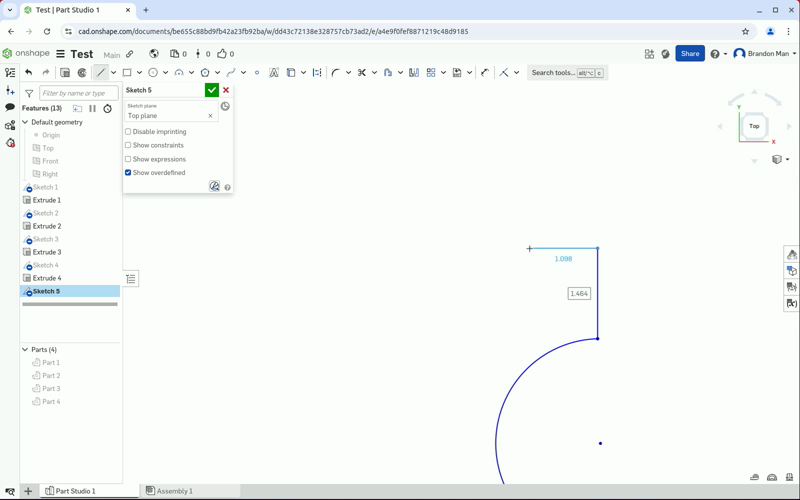
click(529, 248)
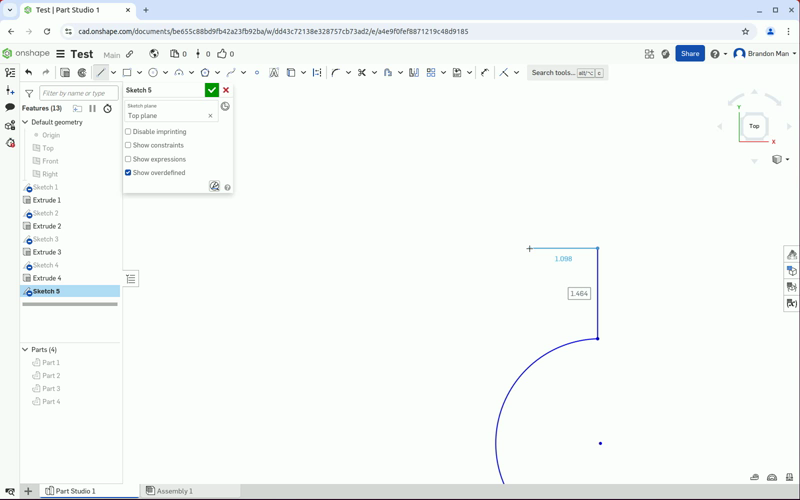
scroll(-6)
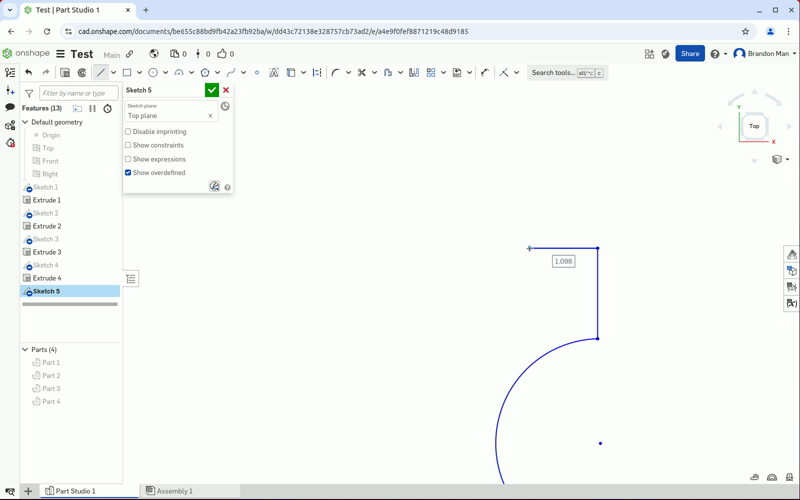
scroll(-6)
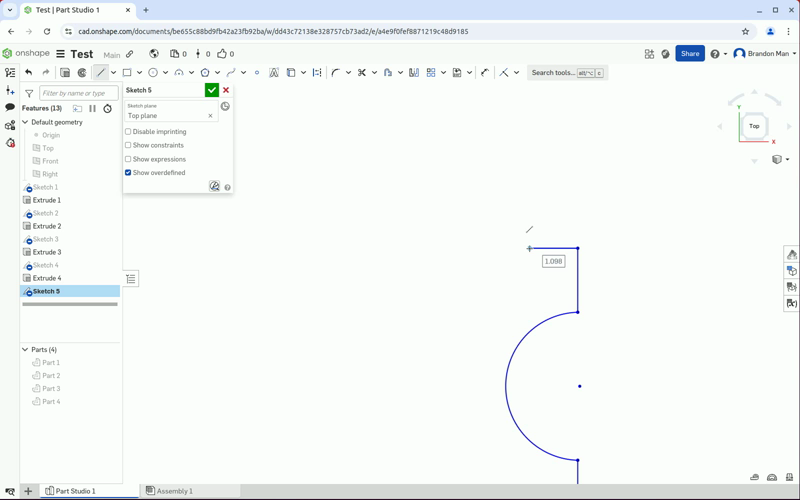
scroll(-6)
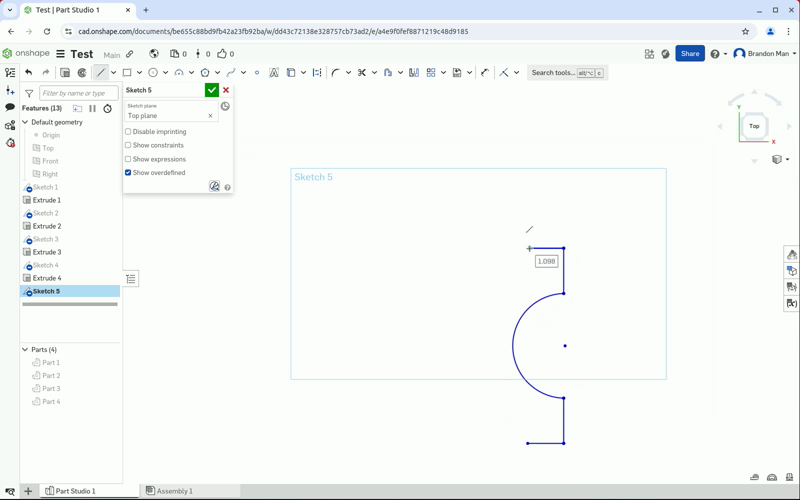
scroll(-6)
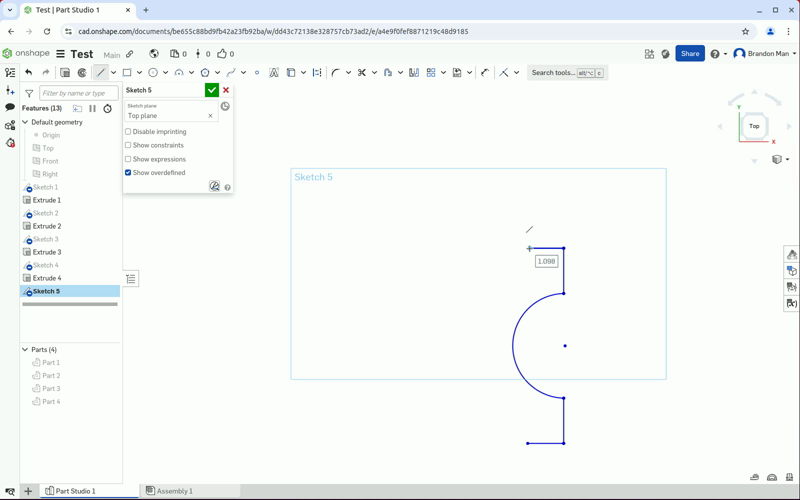
scroll(-6)
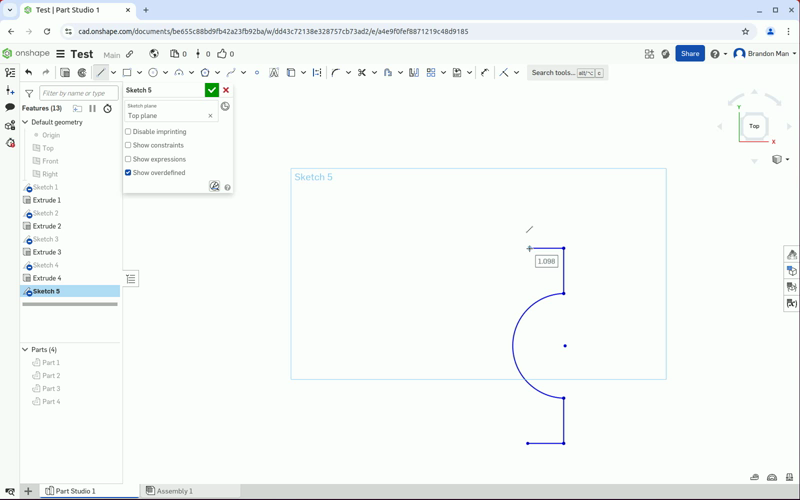
scroll(-6)
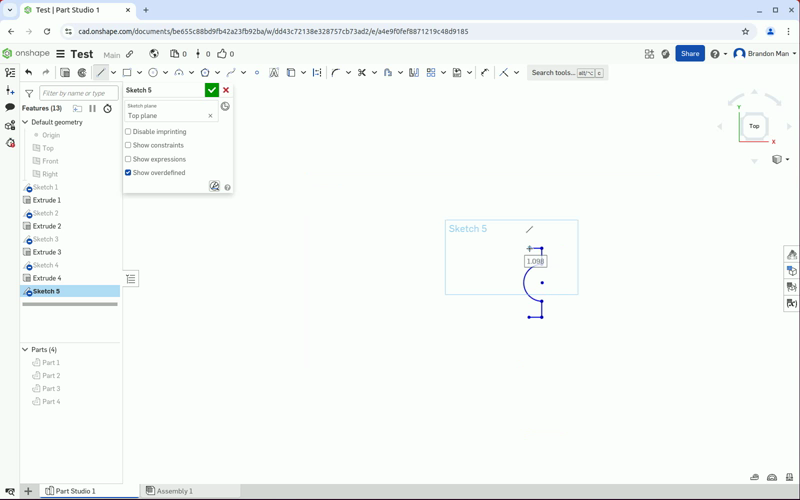
scroll(-6)
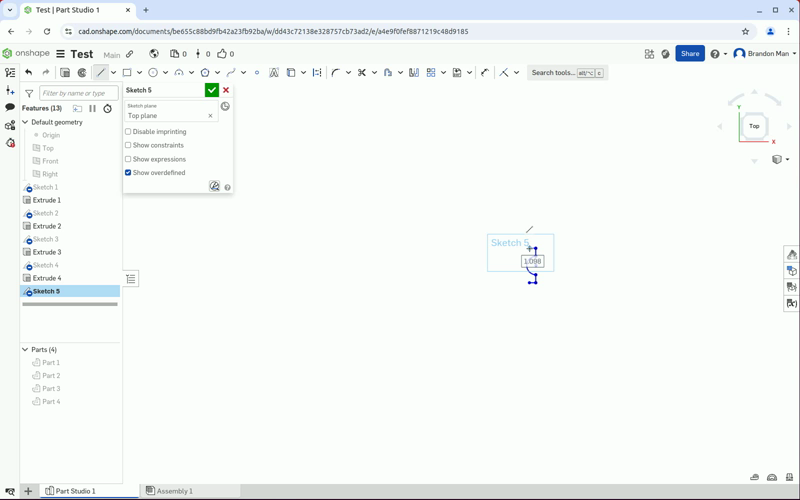
key_up(shift)
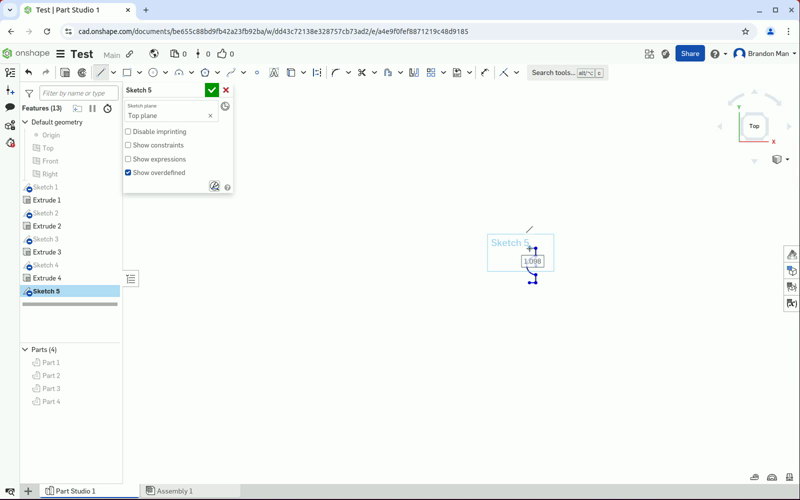
key(esc)
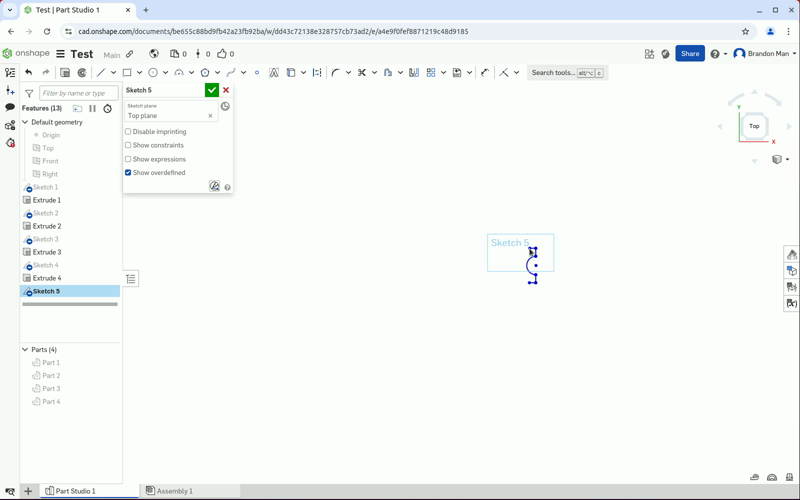
key(a)
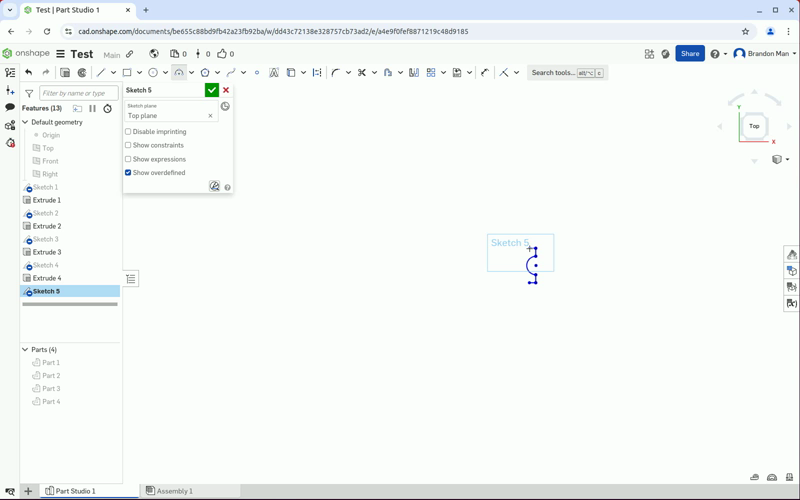
mouse_move(529, 248)
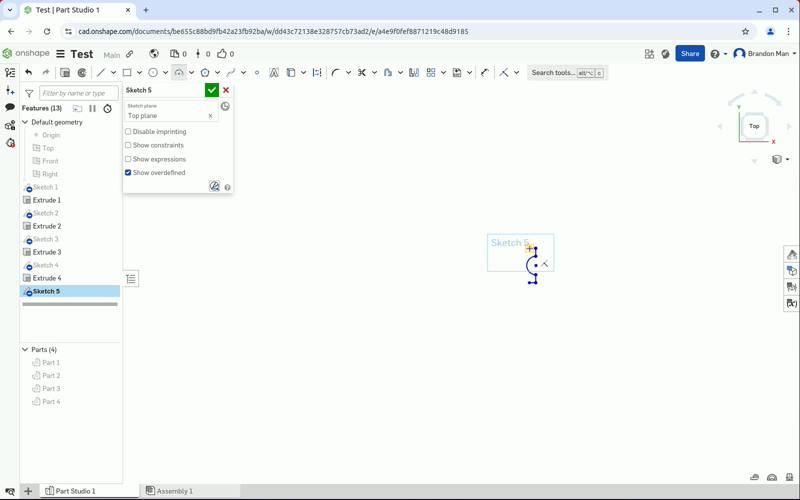
click(529, 248)
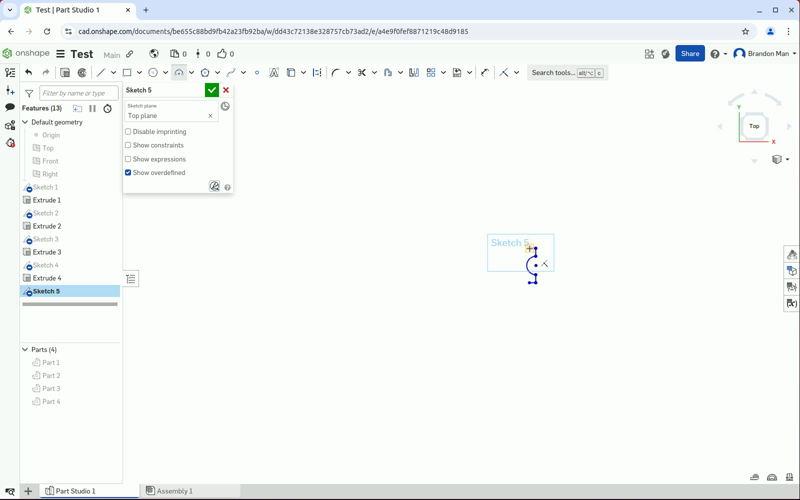
mouse_move(529, 282)
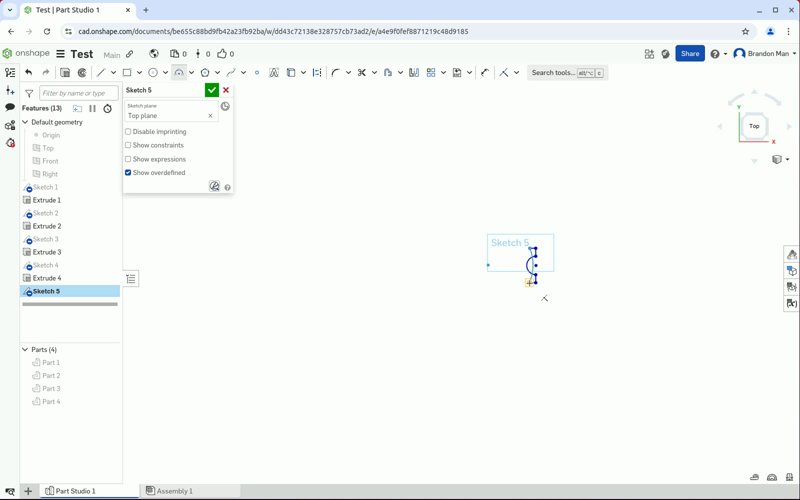
click(529, 282)
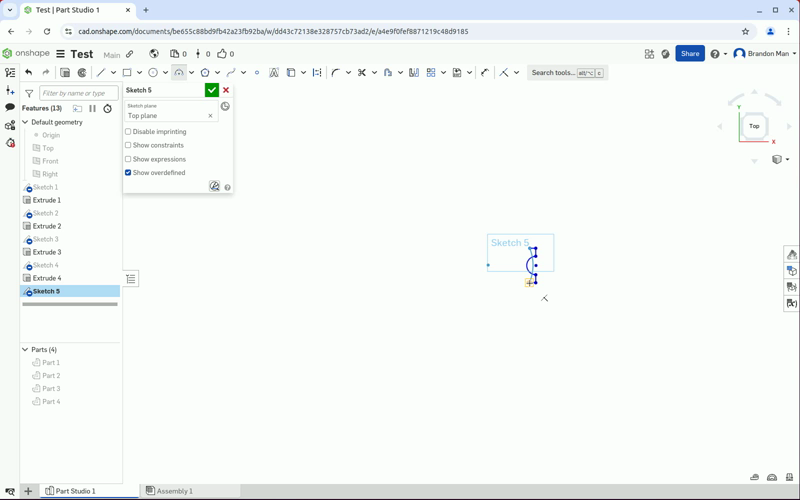
key_down(shift)
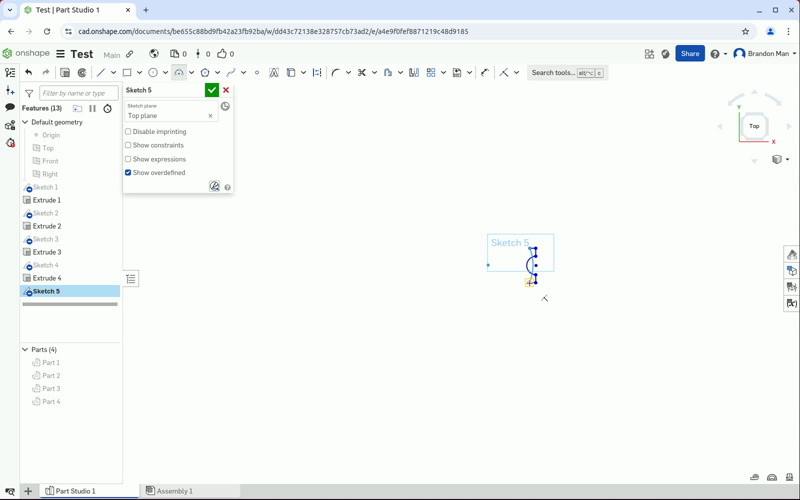
mouse_move(517, 265)
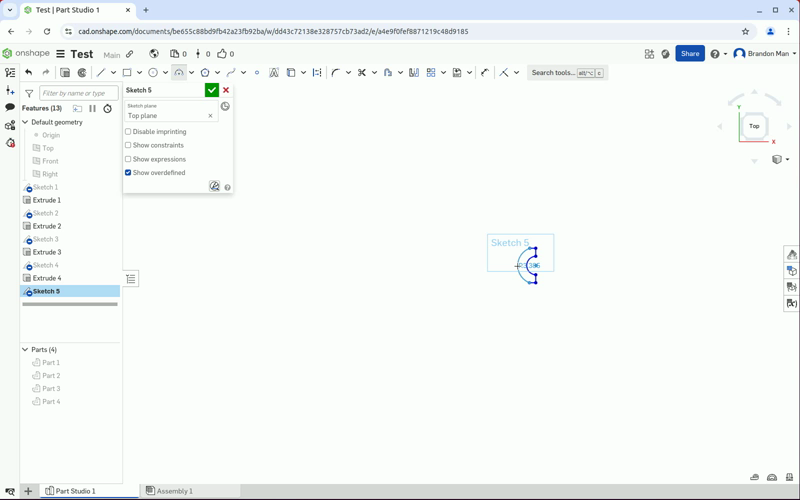
click(517, 265)
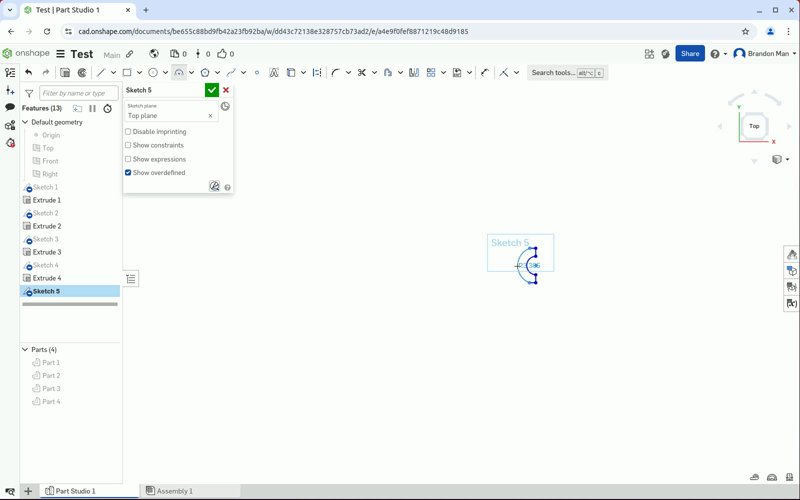
key_up(shift)
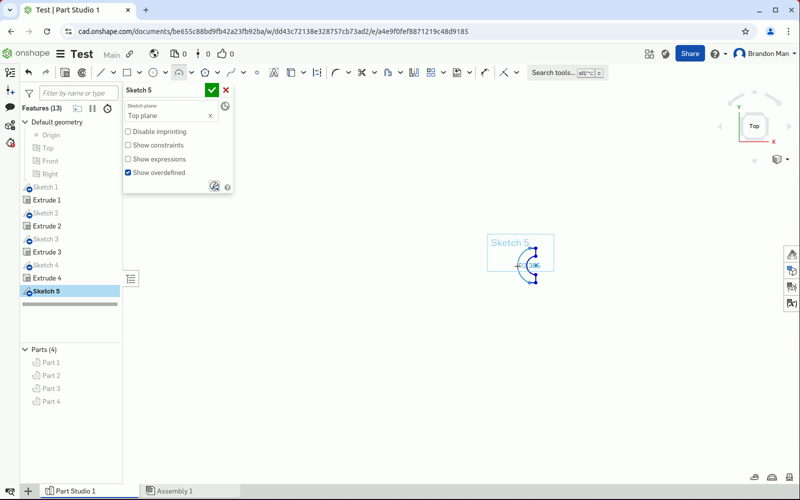
key(esc)
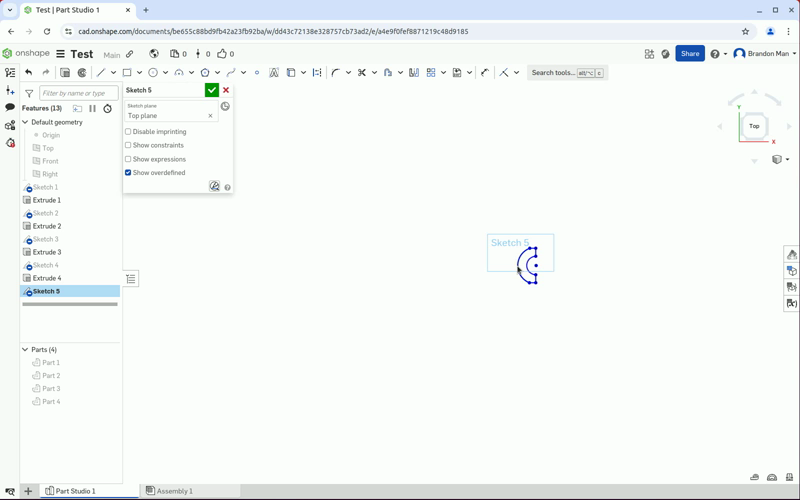
mouse_move(529, 254)
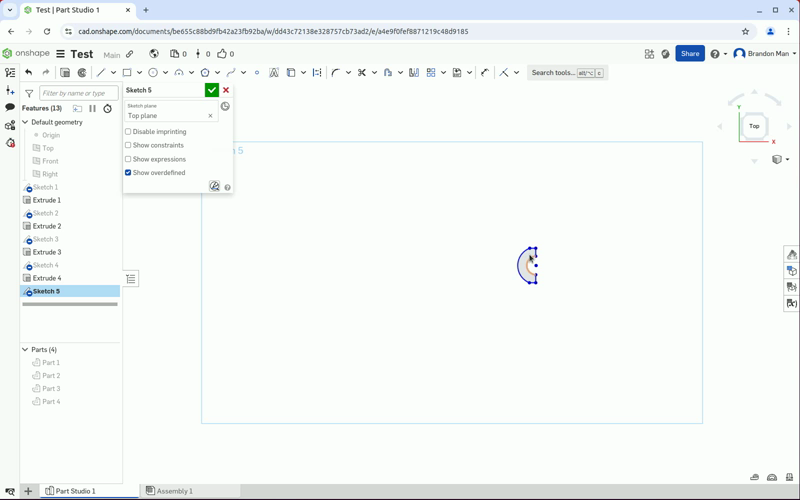
scroll(6)
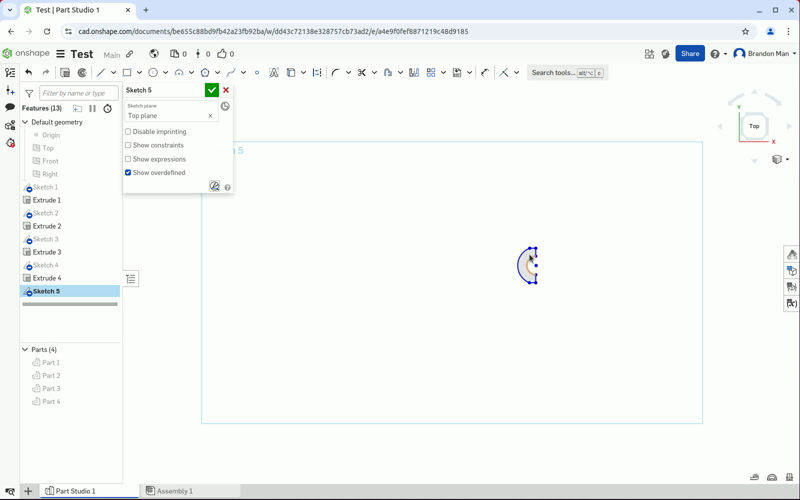
scroll(6)
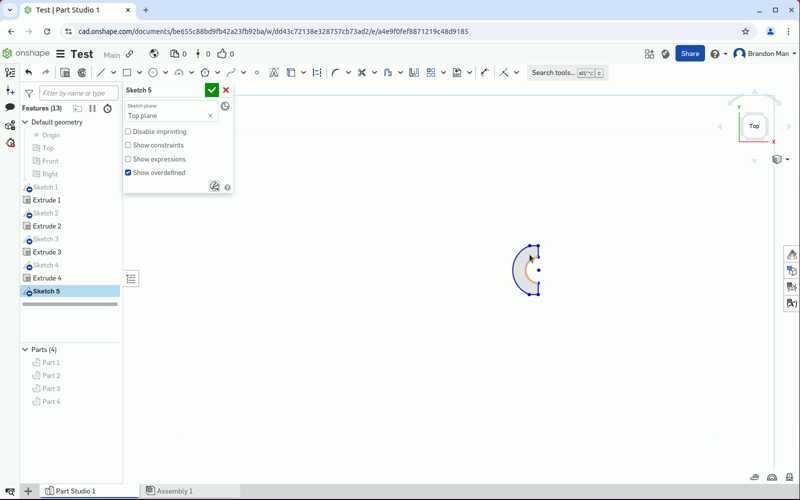
scroll(6)
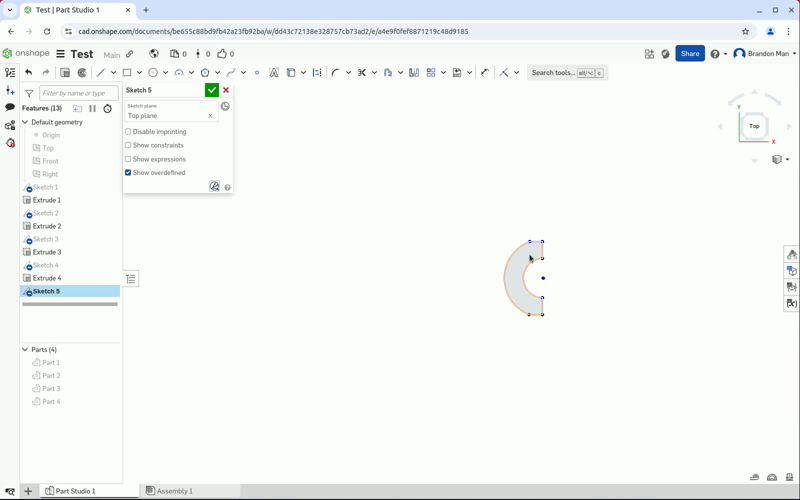
scroll(6)
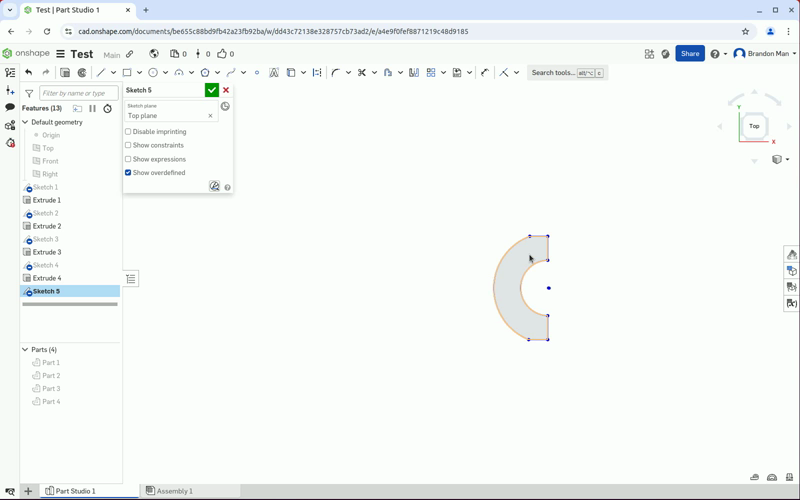
scroll(6)
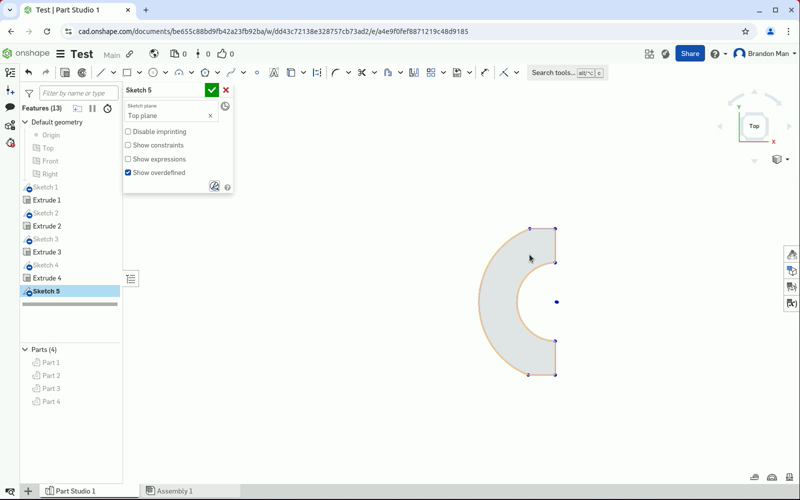
scroll(6)
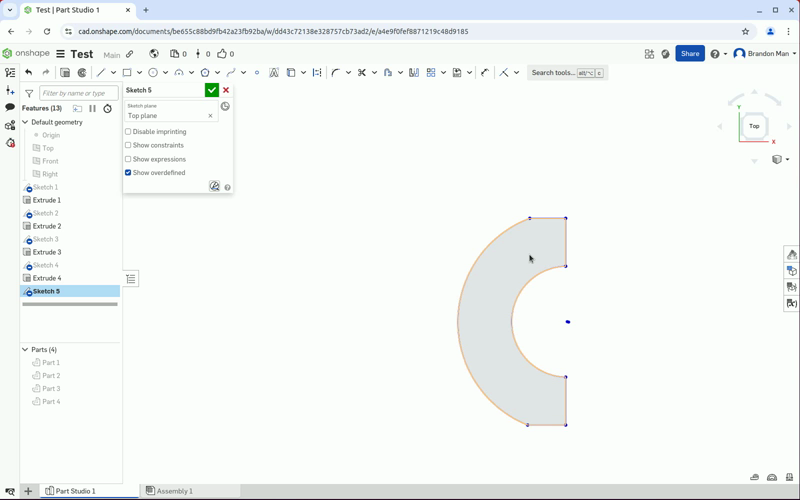
scroll(6)
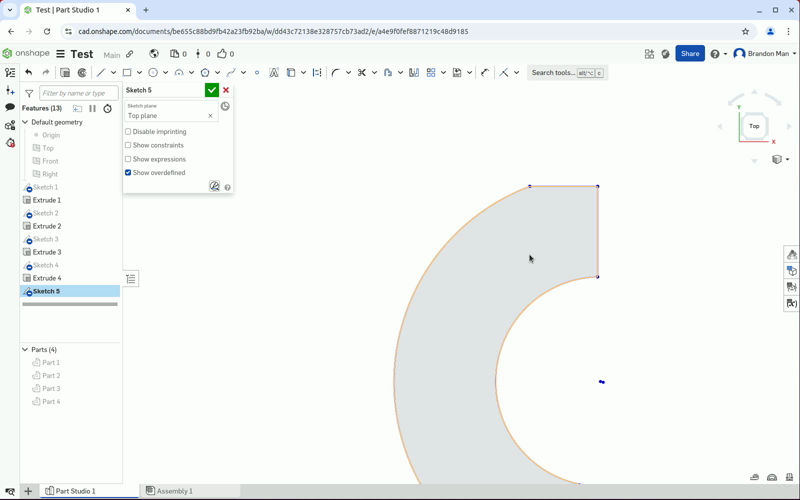
click(529, 254)
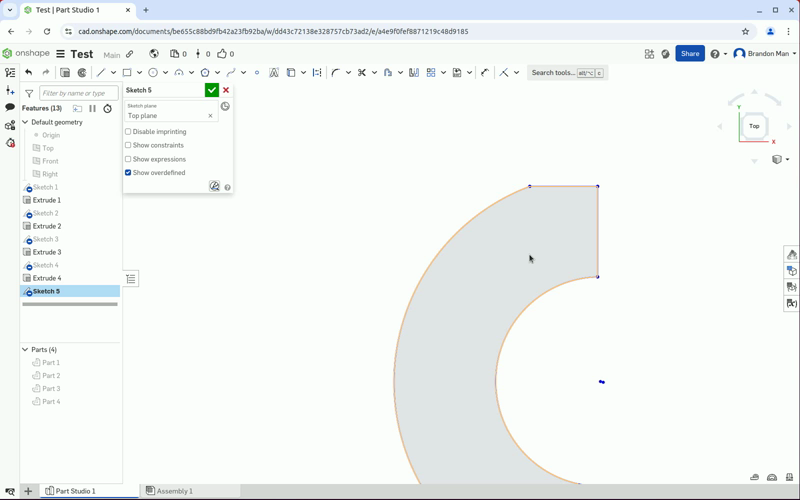
scroll(-6)
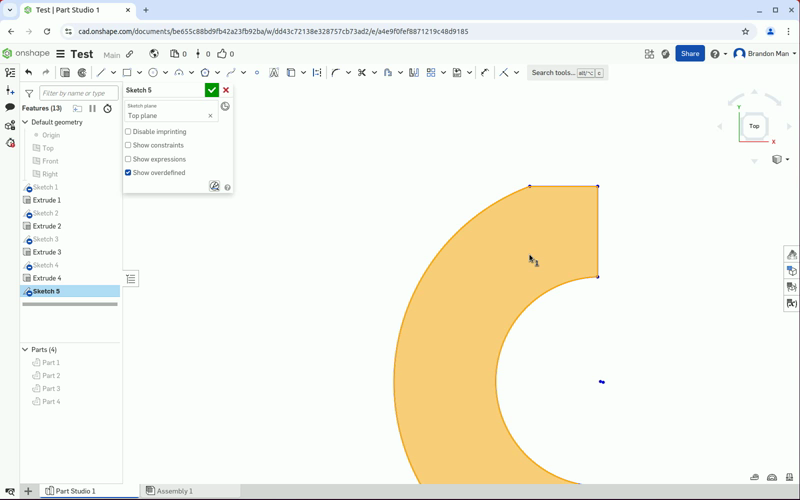
scroll(-6)
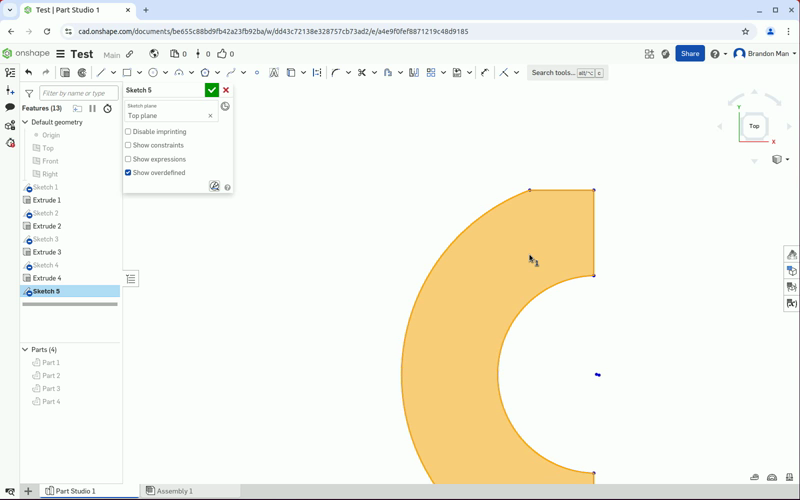
scroll(-6)
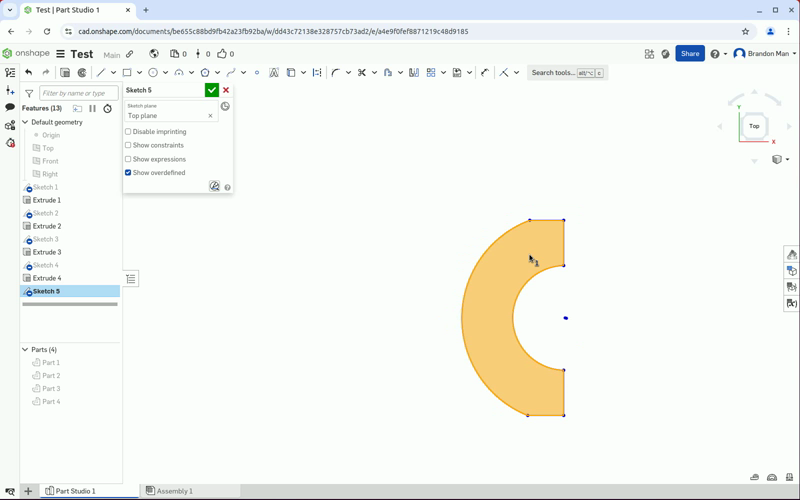
scroll(-6)
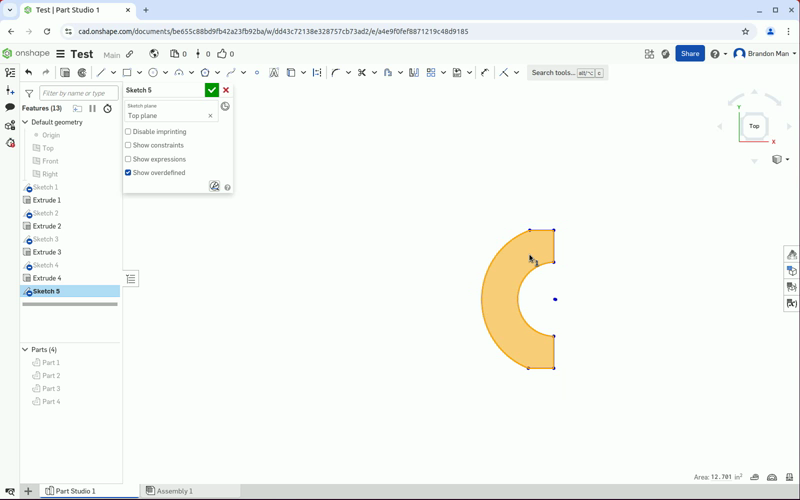
scroll(-6)
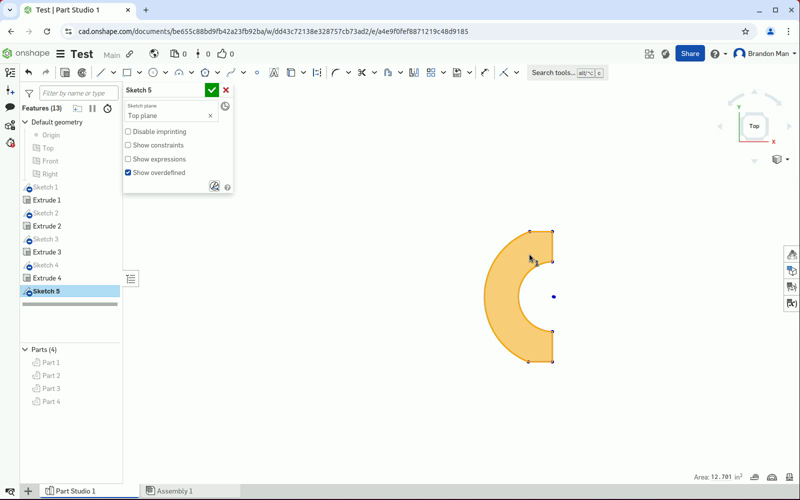
scroll(-6)
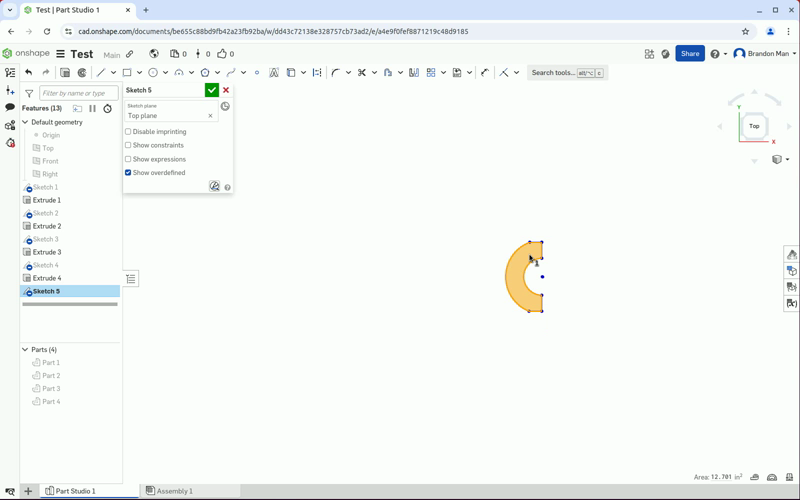
scroll(-6)
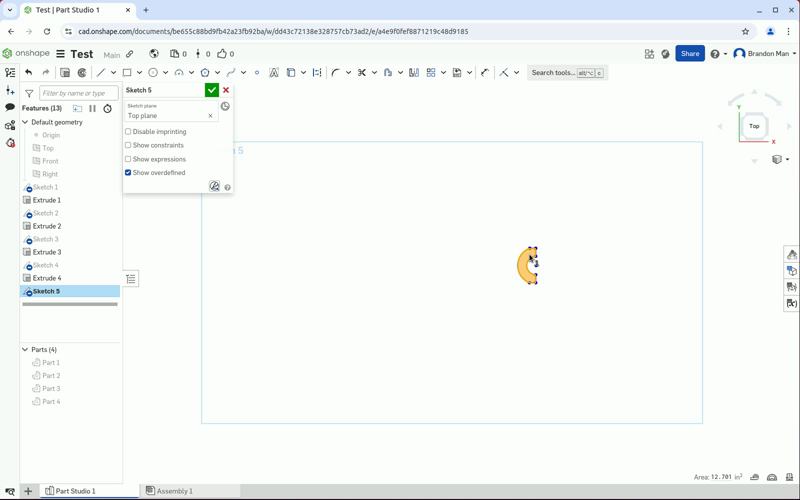
mouse_move(73, 352)
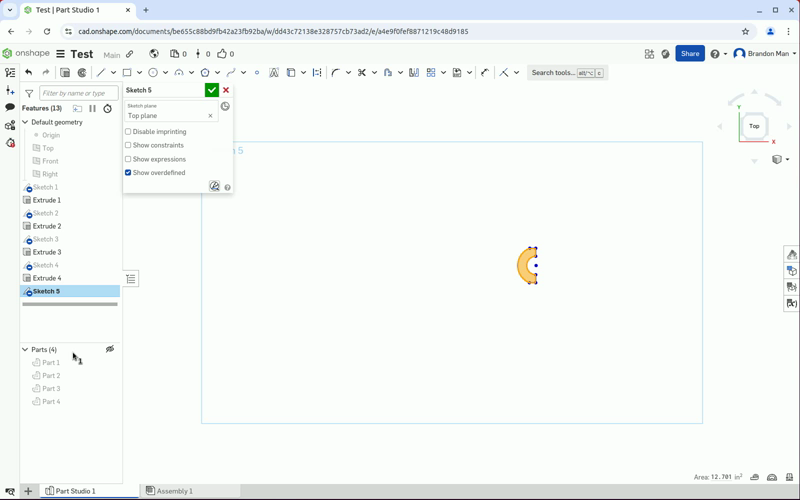
key(shift+y)
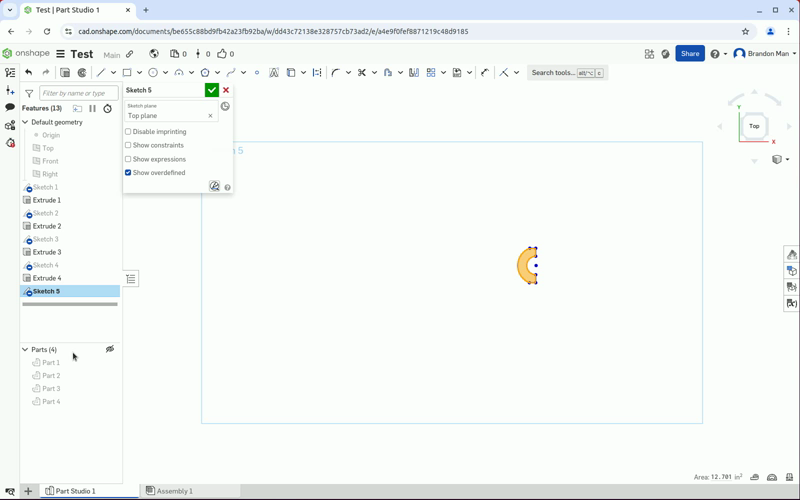
key(shift+e)
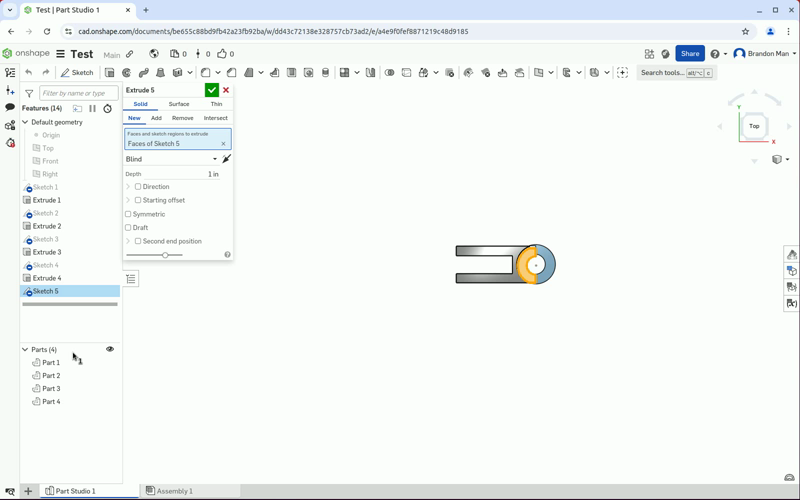
mouse_move(143, 106)
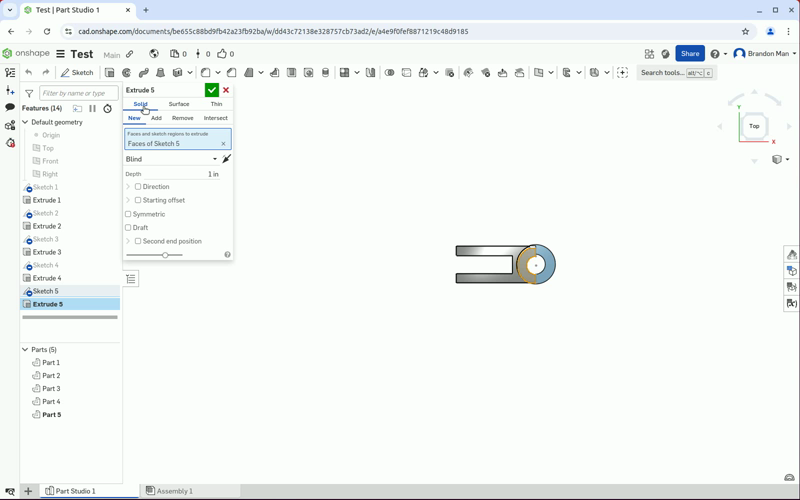
click(143, 106)
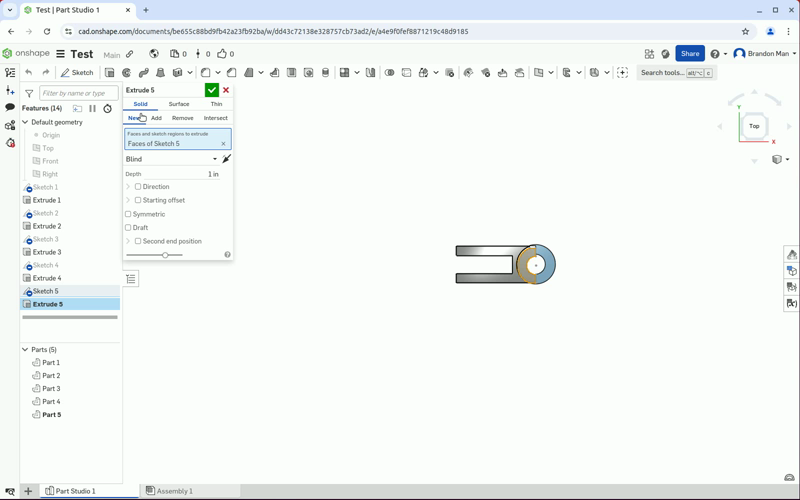
mouse_move(137, 120)
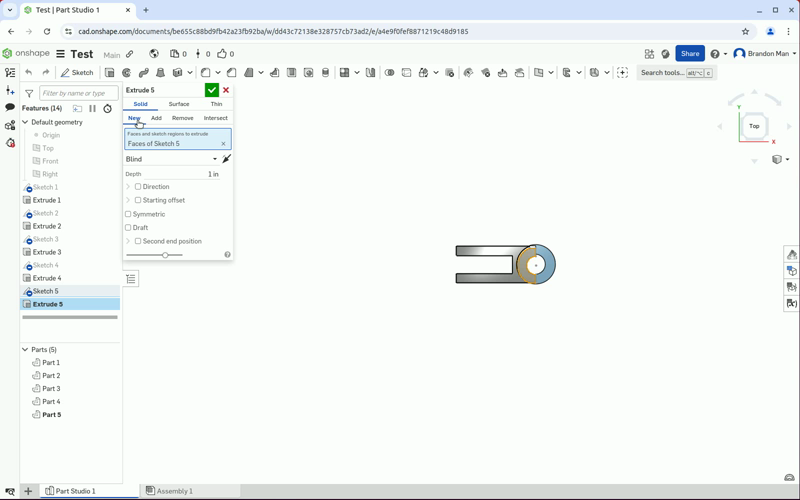
click(137, 120)
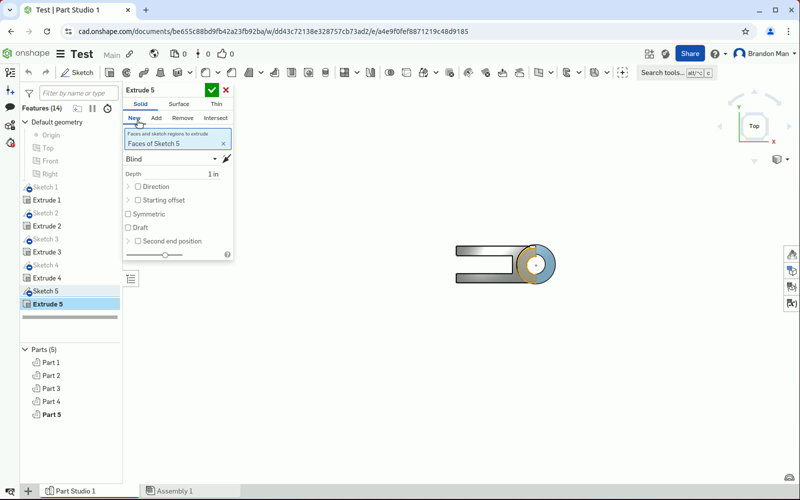
key(tab, 4)
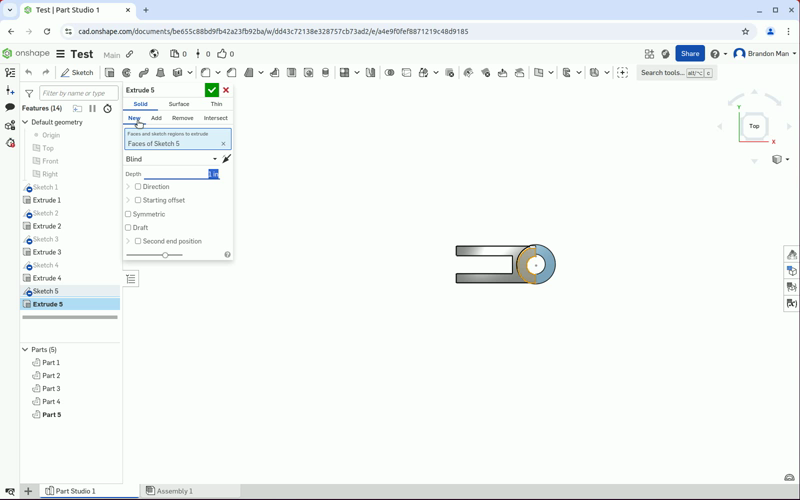
text(23.108)
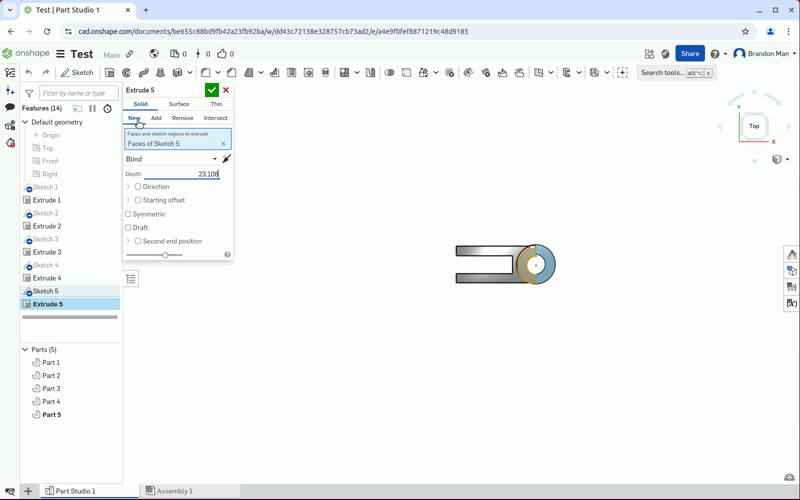
key(enter)
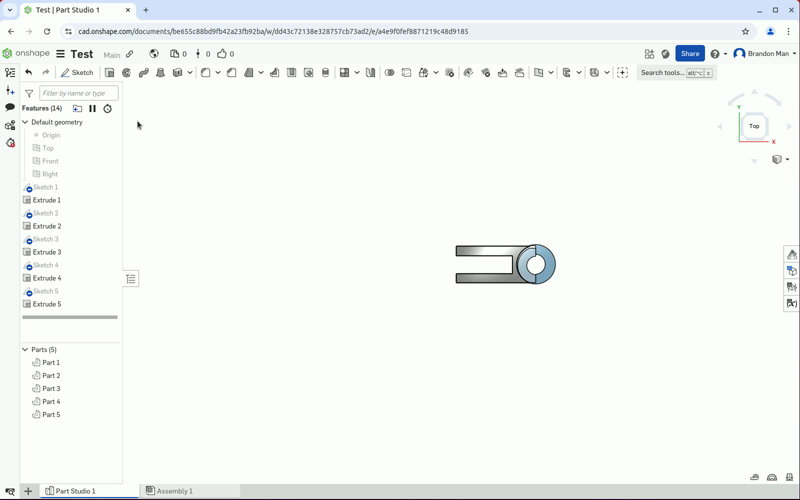
key(shift+h)
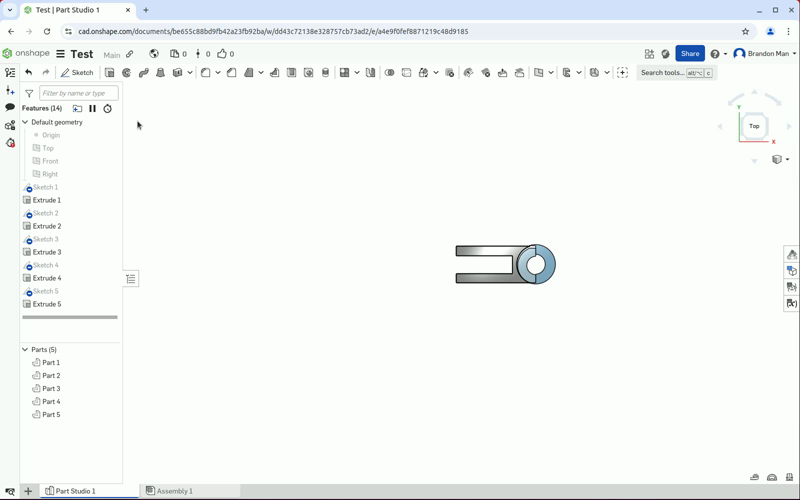
key(shift+h)
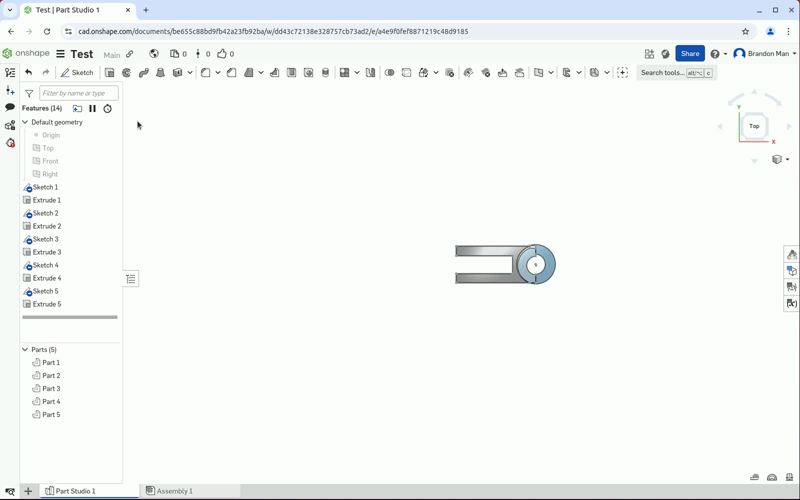
key(shift+7)
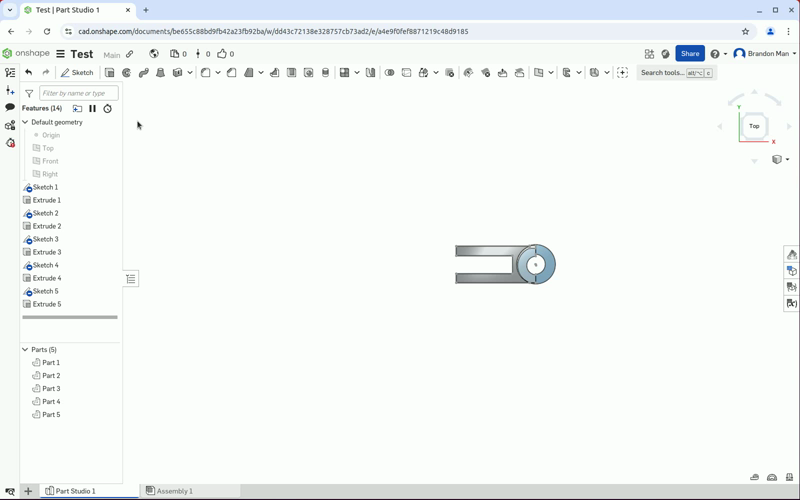
key(up, 3)
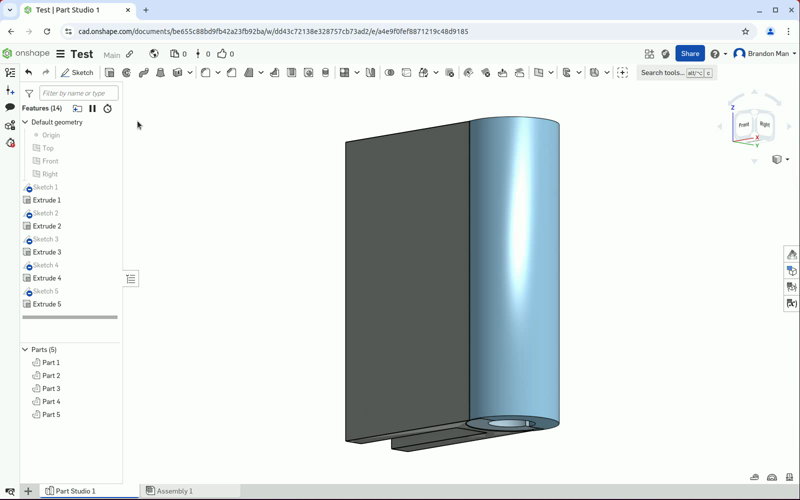
key(left, 3)
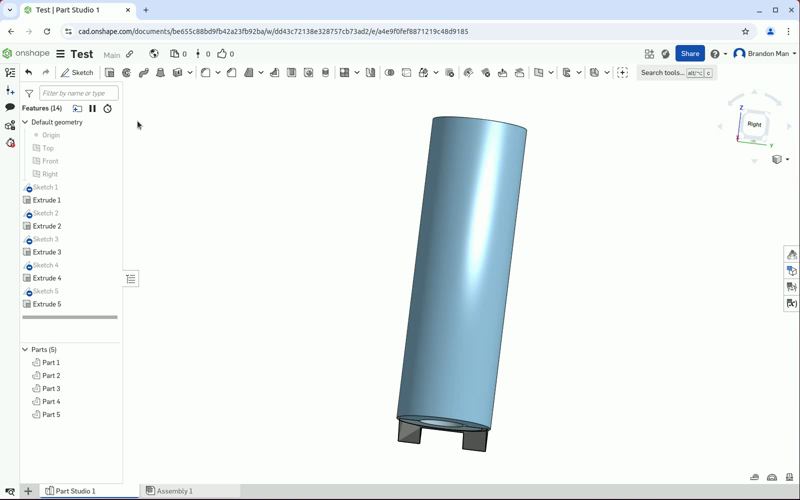
key(right, 3)
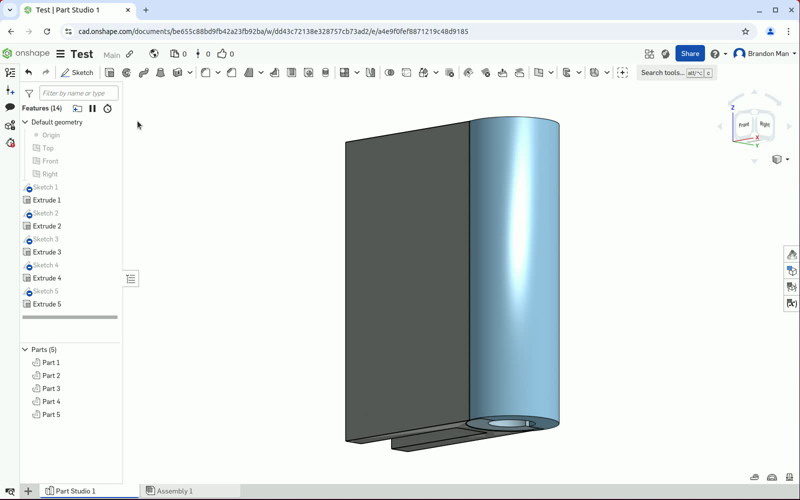
key(down, 3)
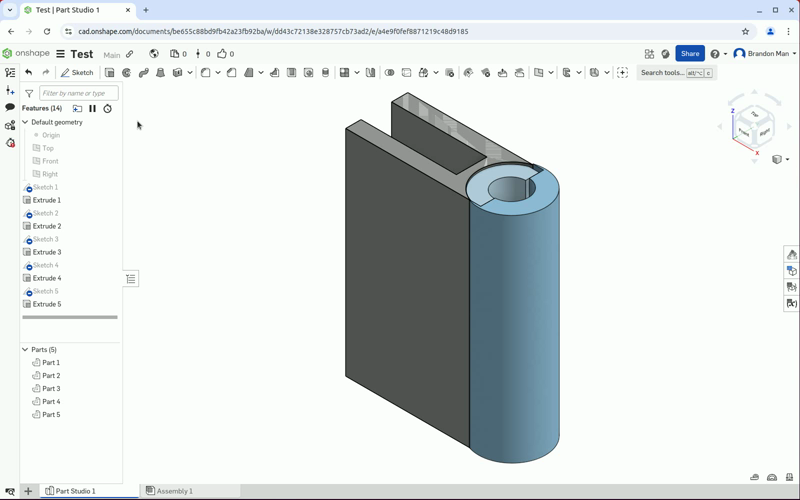
mouse_move(73, 189)
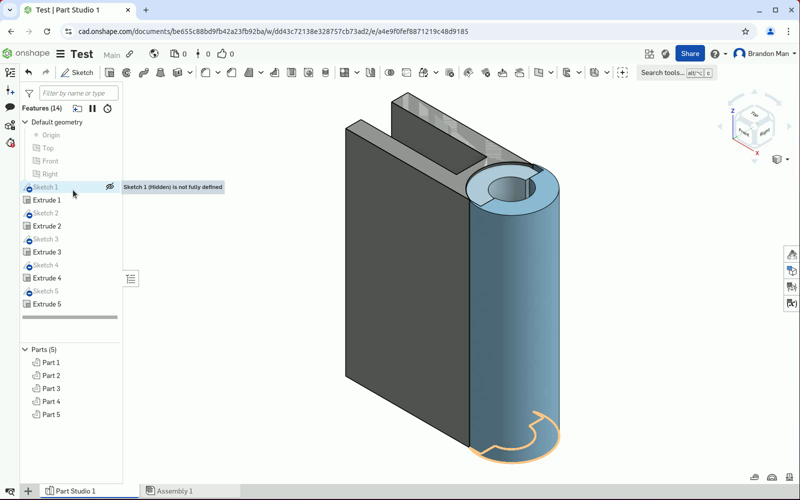
click(73, 189)